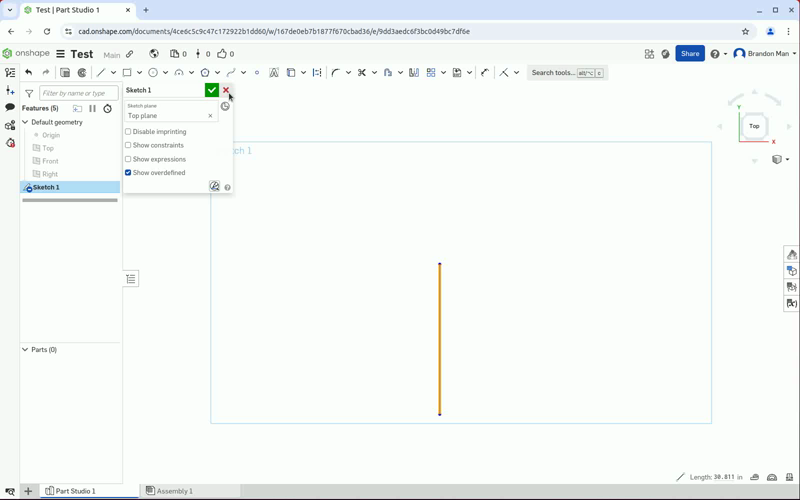
key(shift+h)
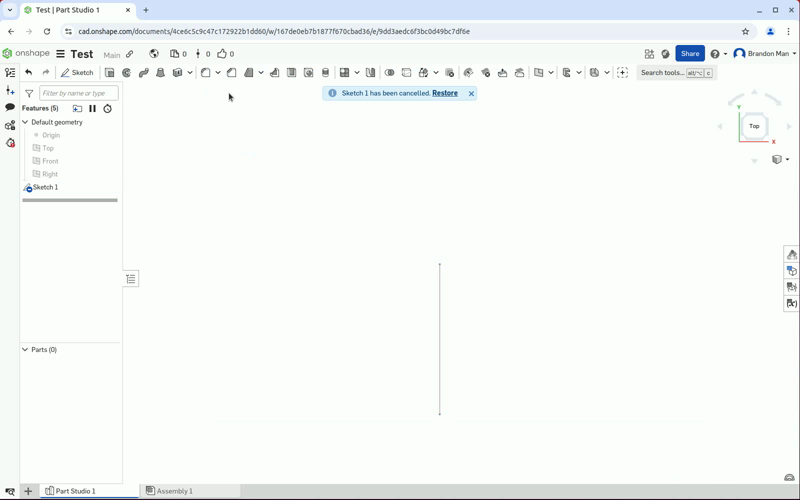
key(shift+s)
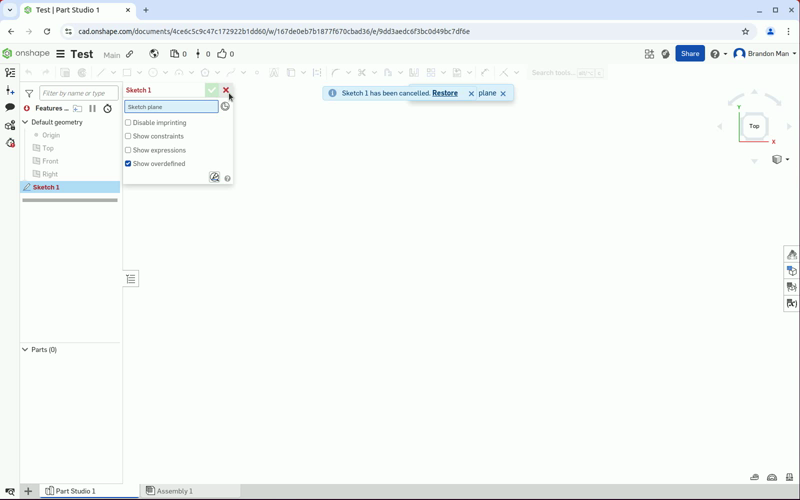
mouse_move(73, 150)
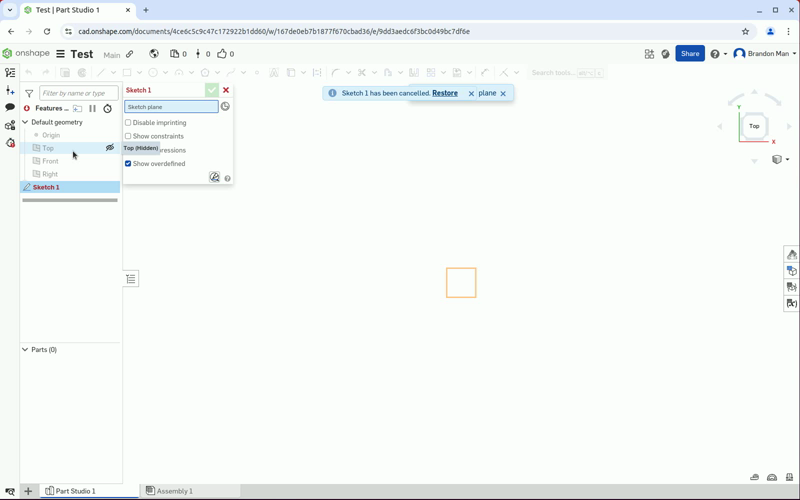
click(73, 150)
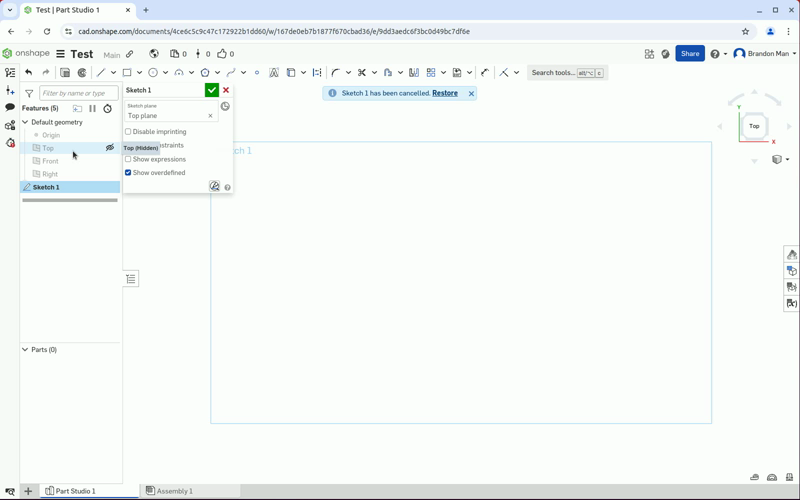
mouse_move(73, 352)
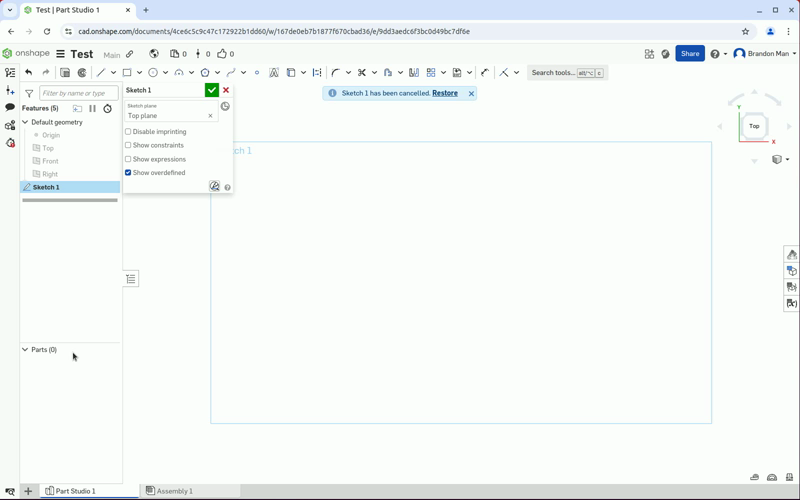
key(y)
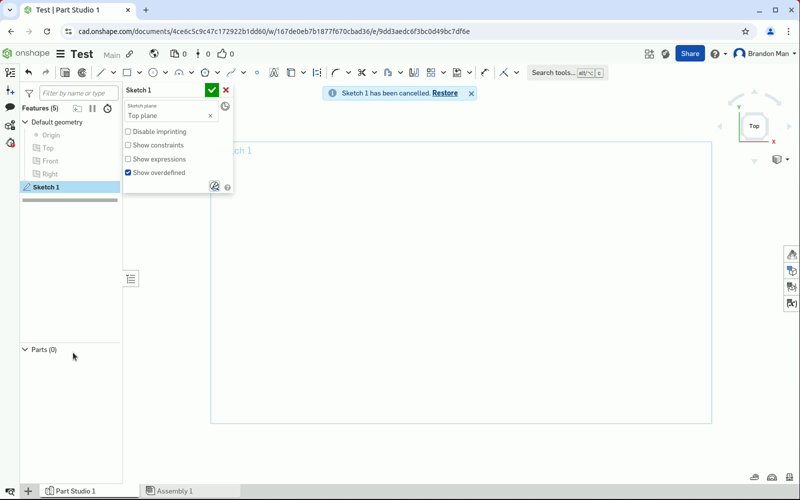
key(l)
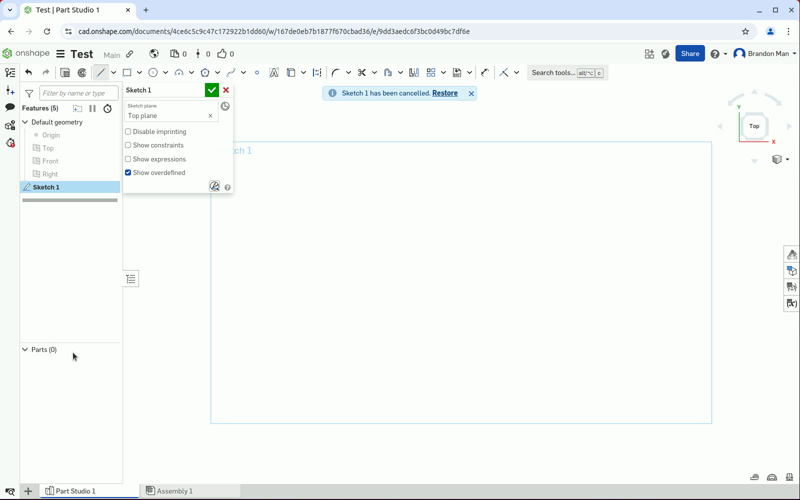
key_down(shift)
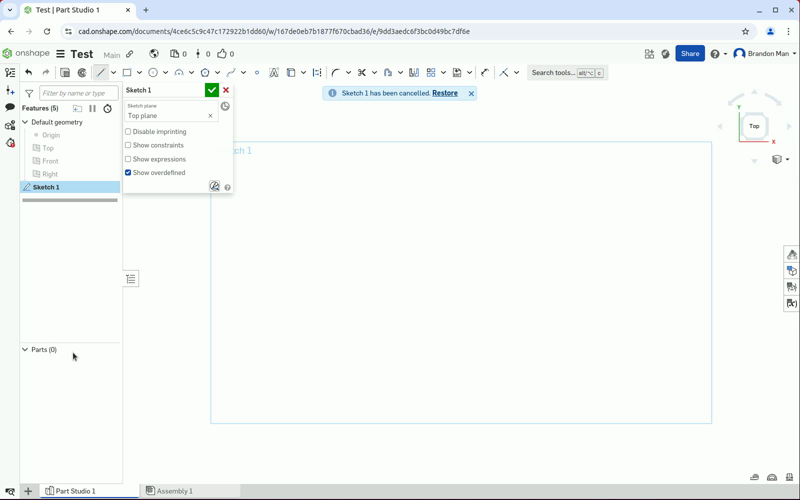
mouse_move(348, 354)
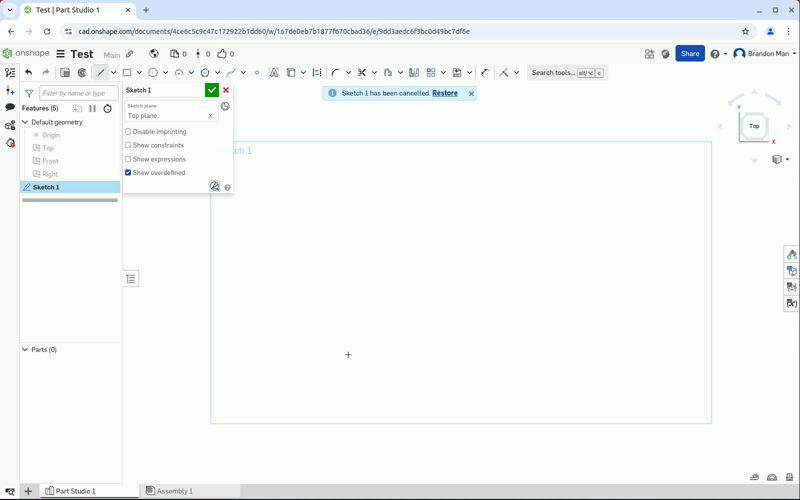
click(348, 354)
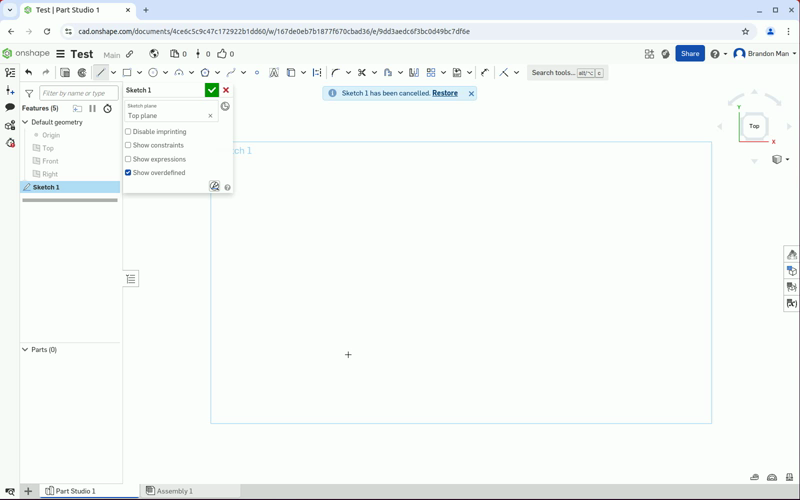
key_up(shift)
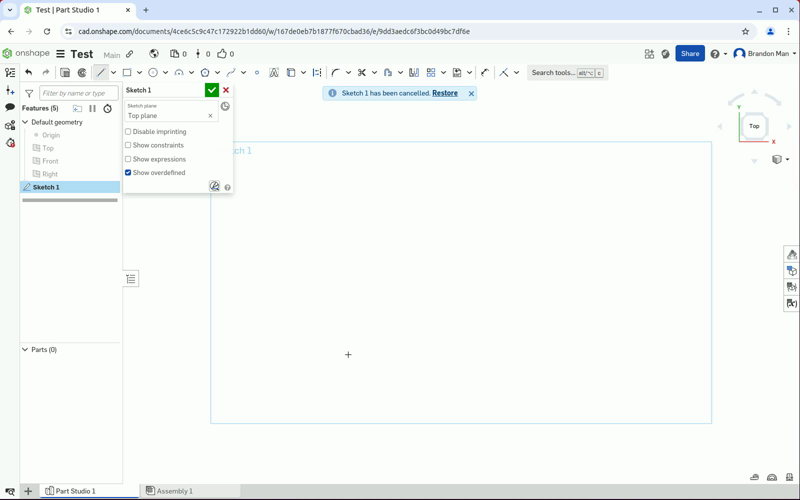
key_down(shift)
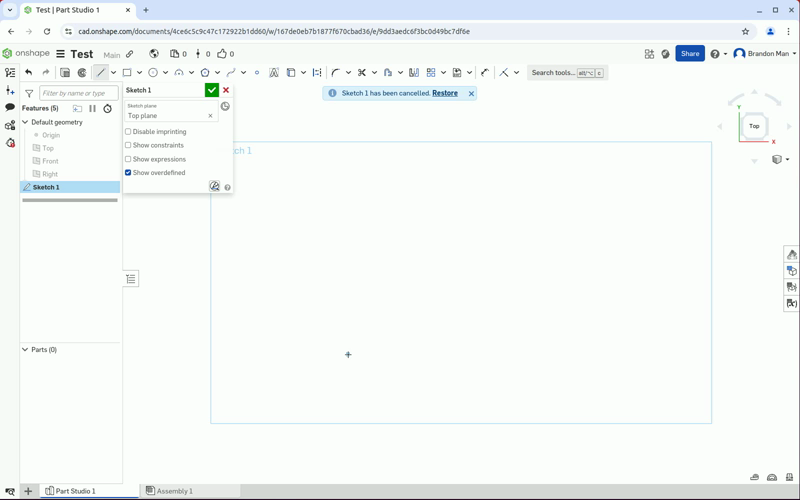
mouse_move(572, 354)
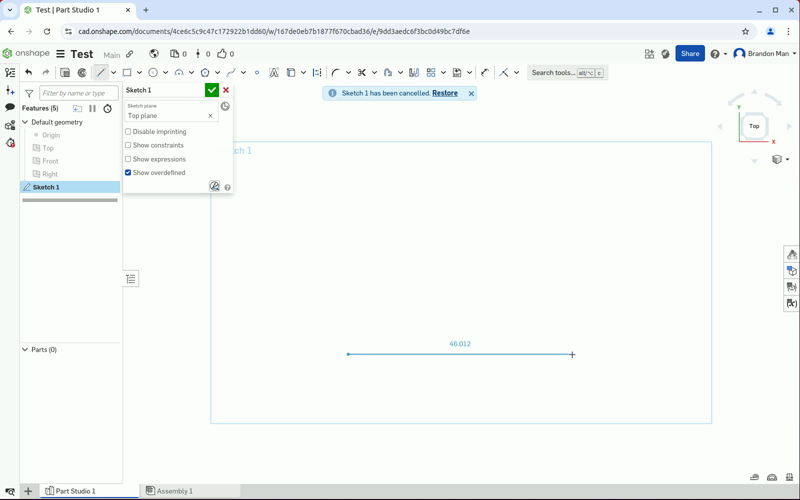
click(572, 354)
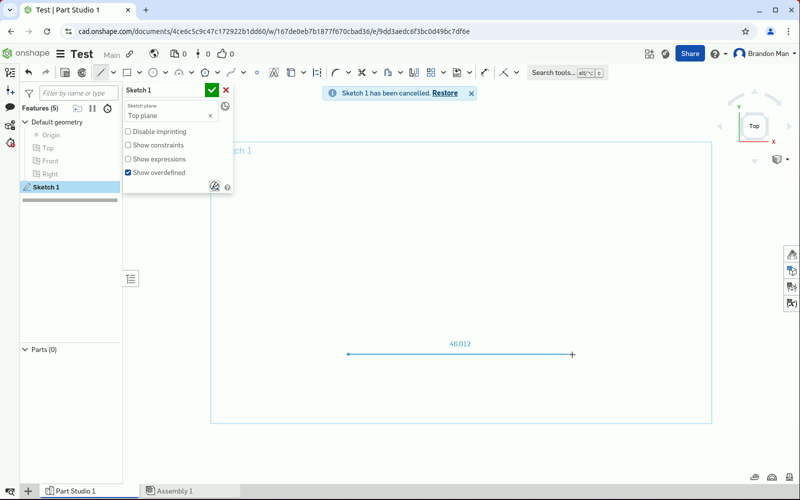
key_up(shift)
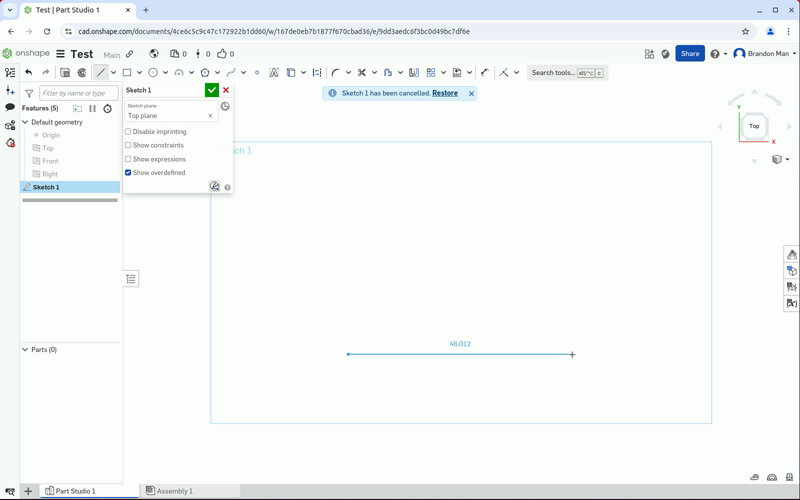
key_down(shift)
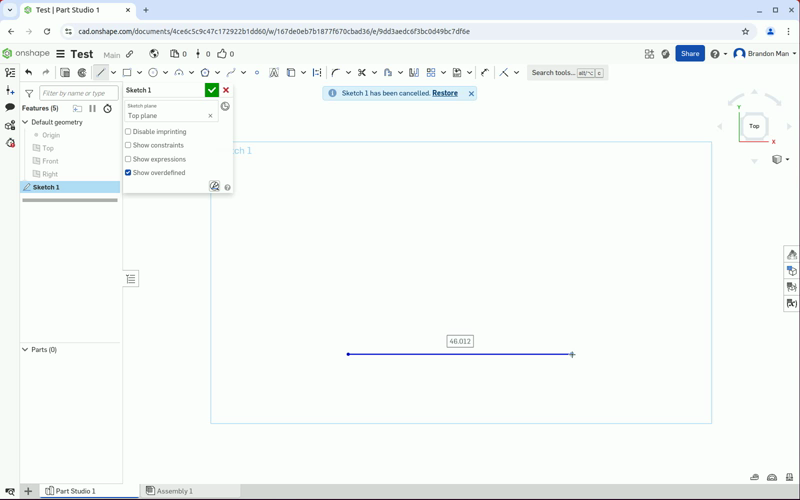
mouse_move(572, 210)
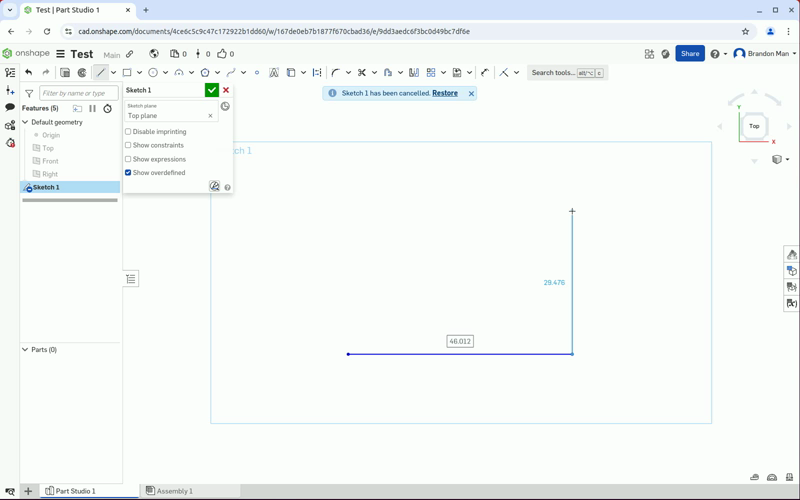
click(572, 210)
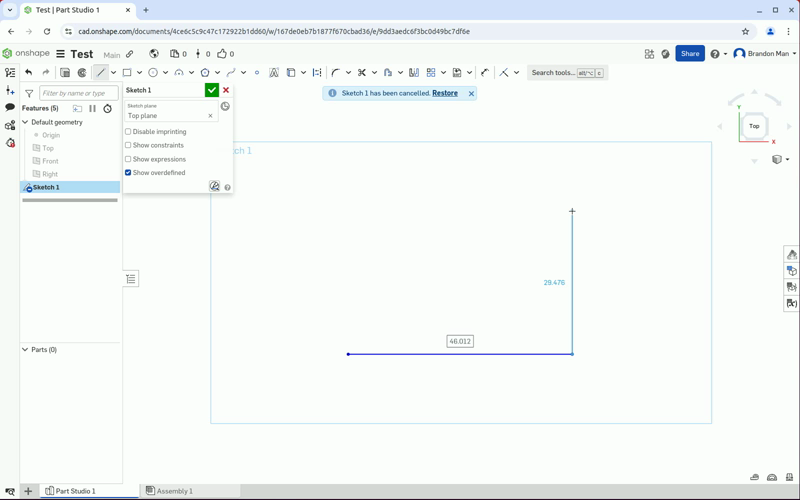
key_up(shift)
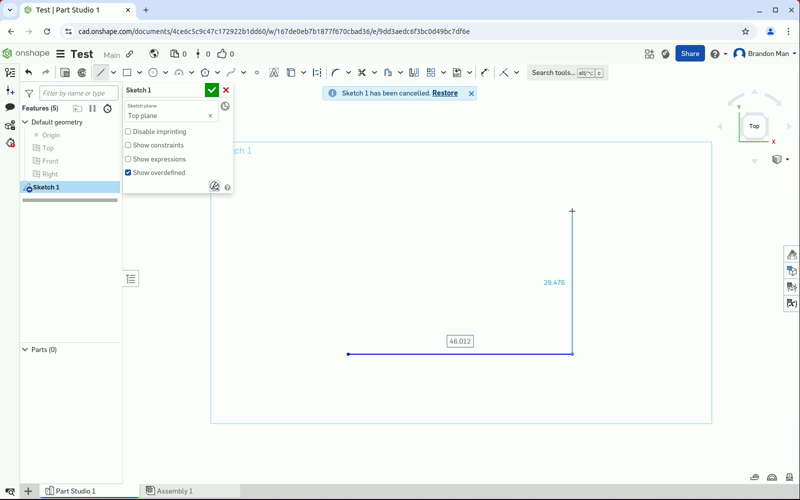
key_down(shift)
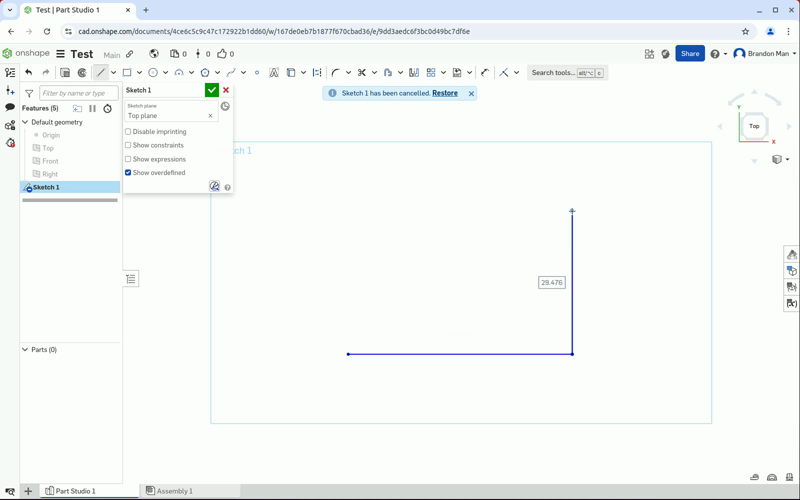
mouse_move(348, 210)
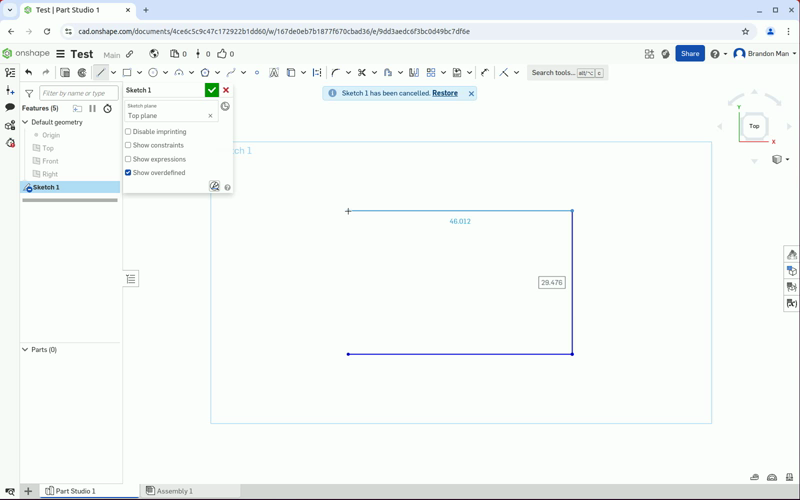
click(348, 210)
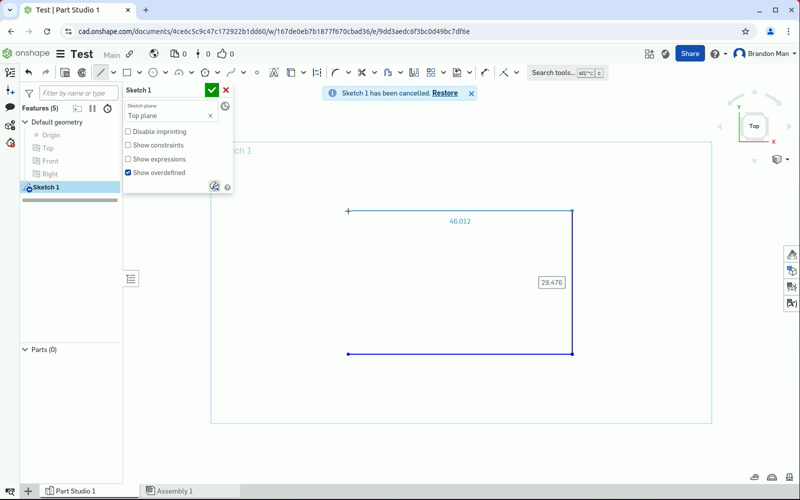
key_up(shift)
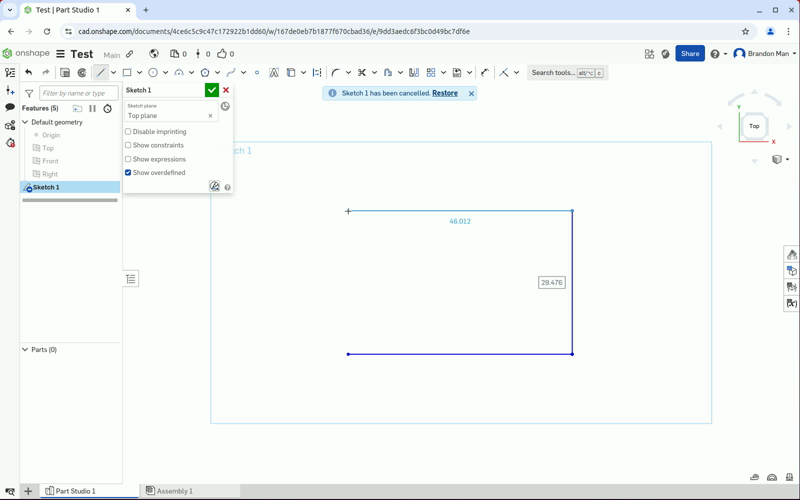
key_down(shift)
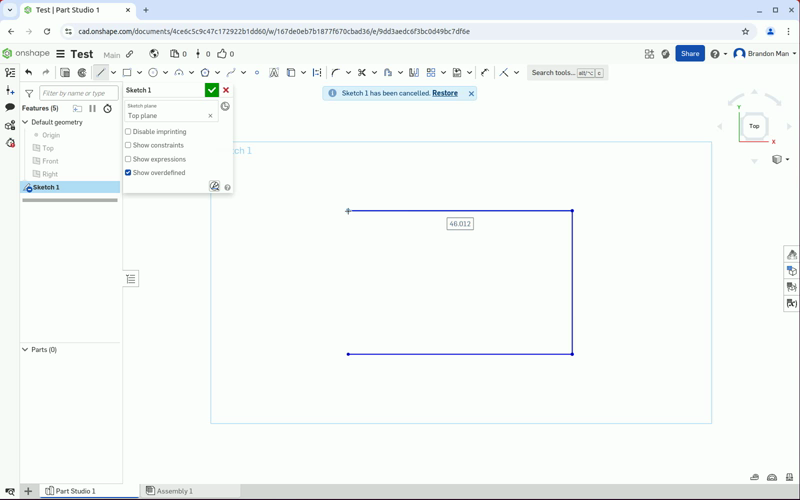
mouse_move(348, 354)
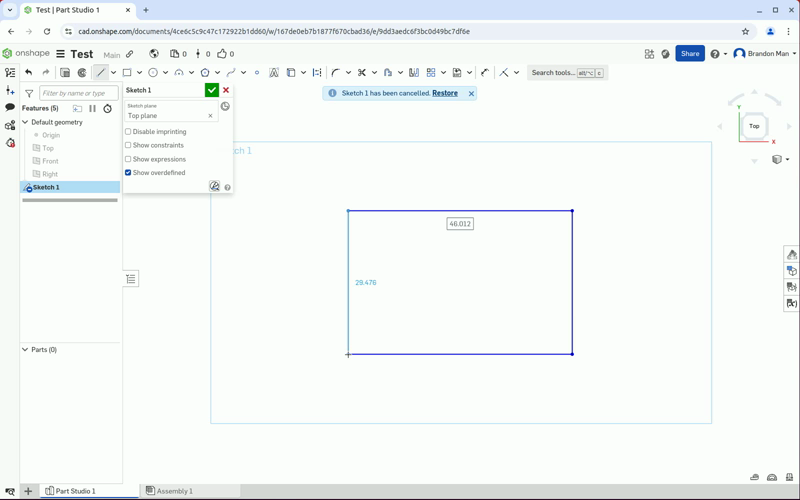
key_up(shift)
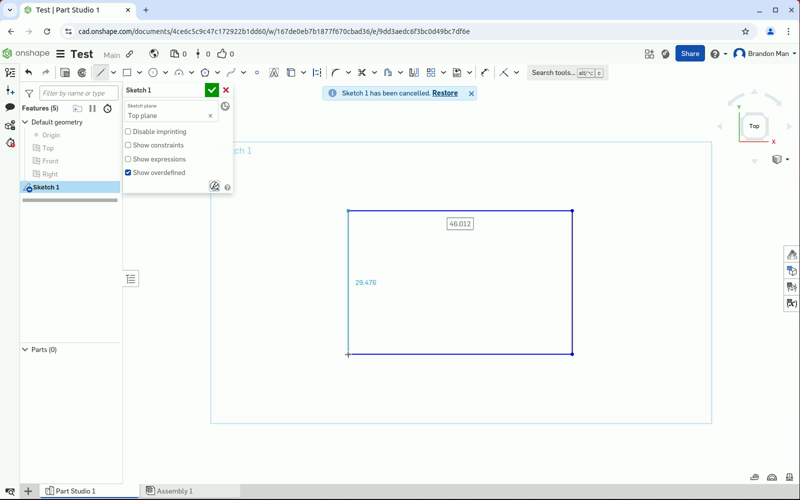
click(348, 354)
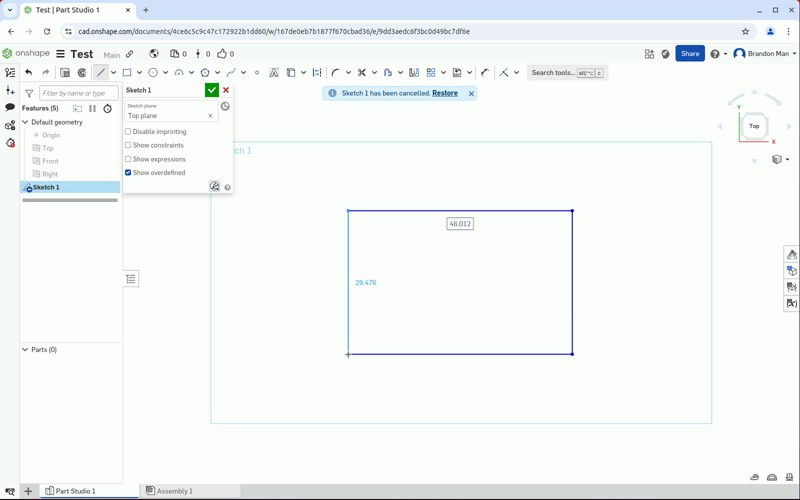
key(esc)
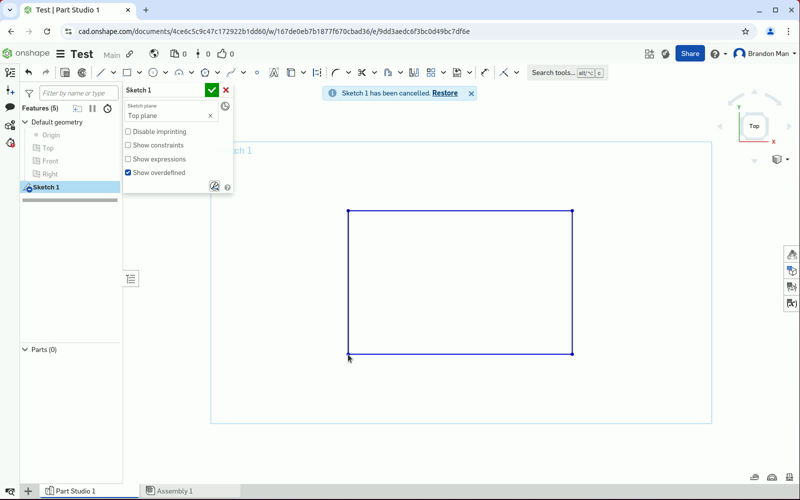
mouse_move(372, 303)
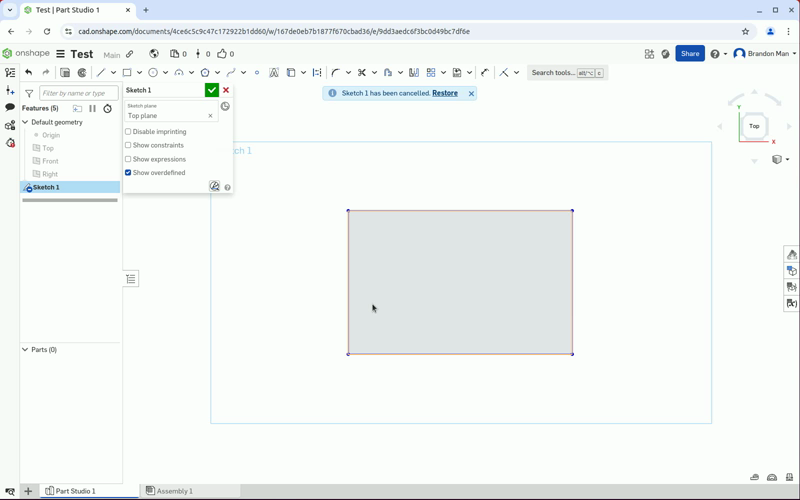
click(372, 303)
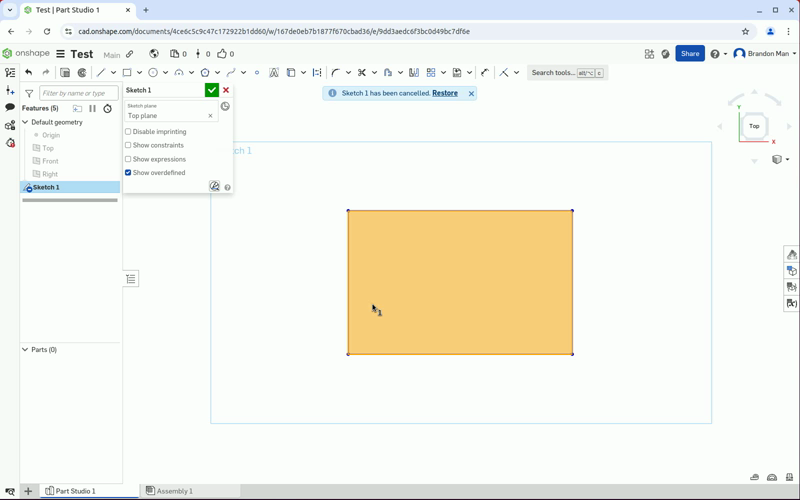
mouse_move(73, 352)
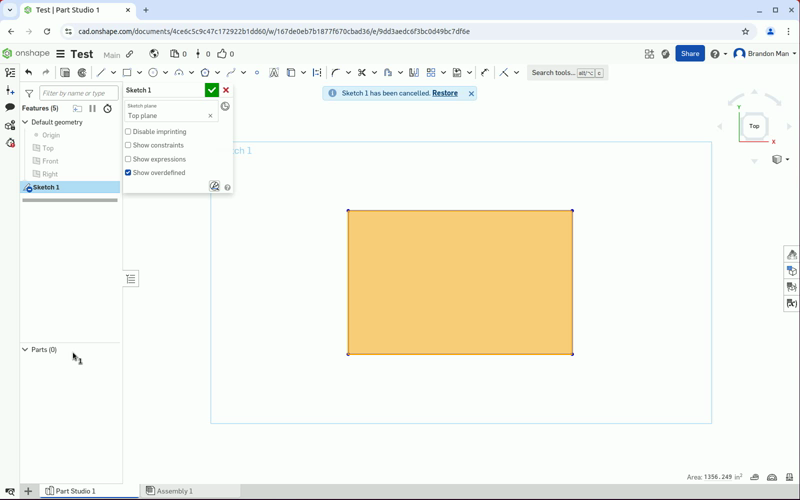
key(shift+y)
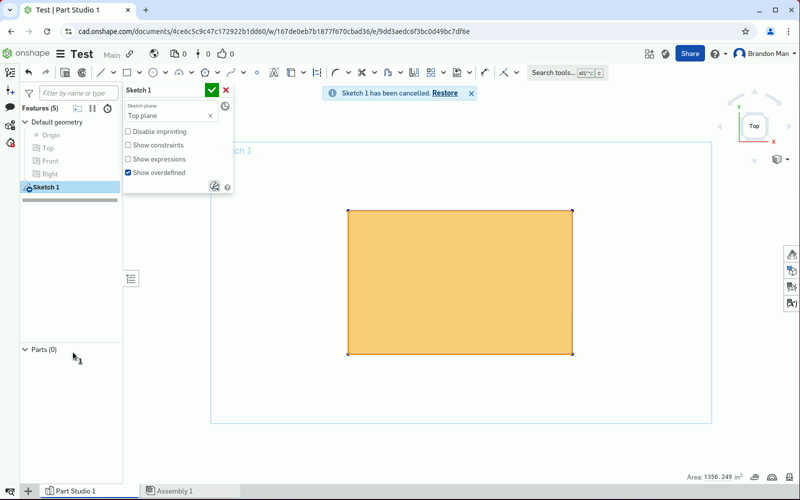
key(shift+e)
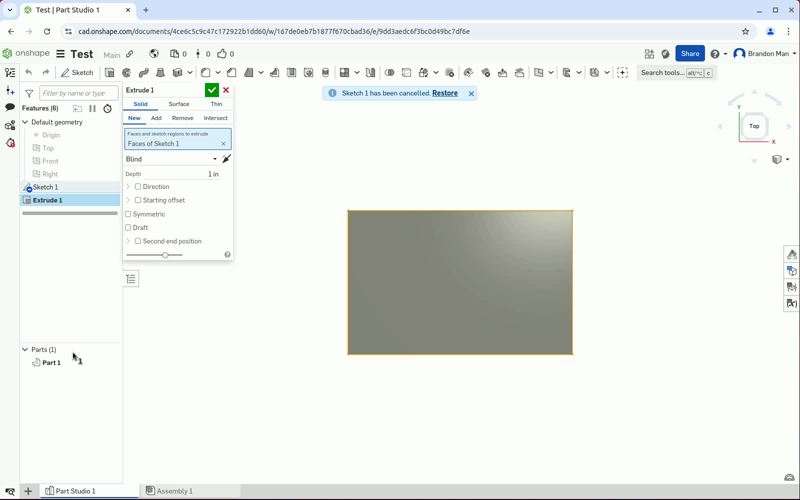
mouse_move(143, 106)
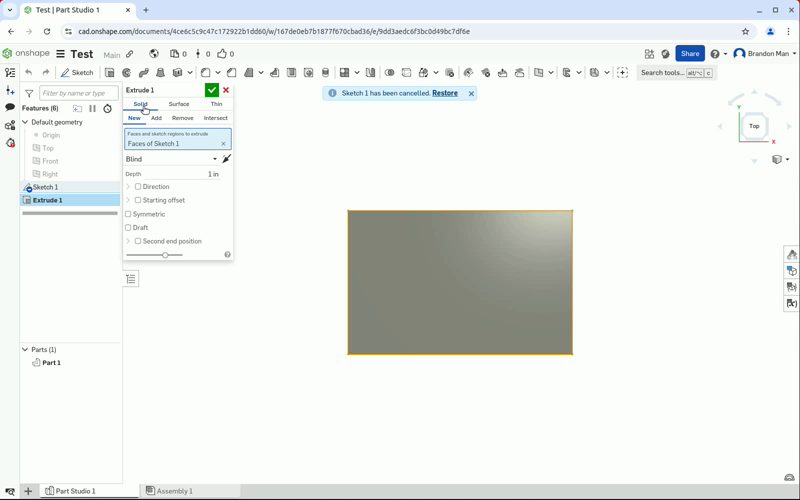
click(143, 106)
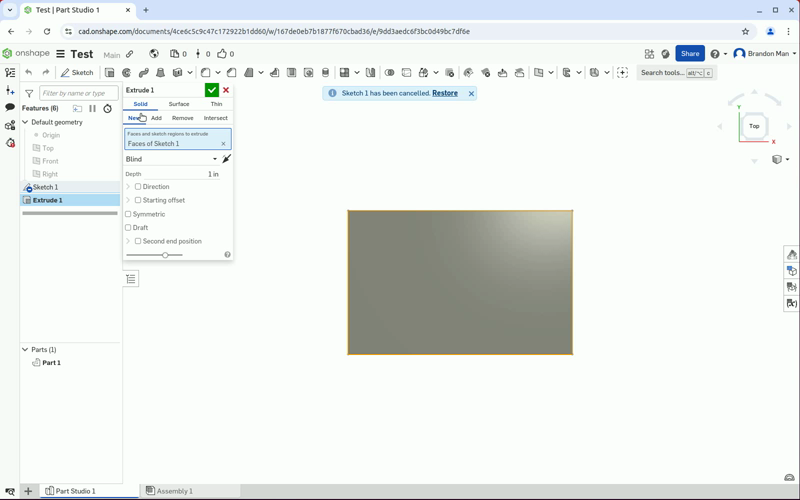
mouse_move(137, 120)
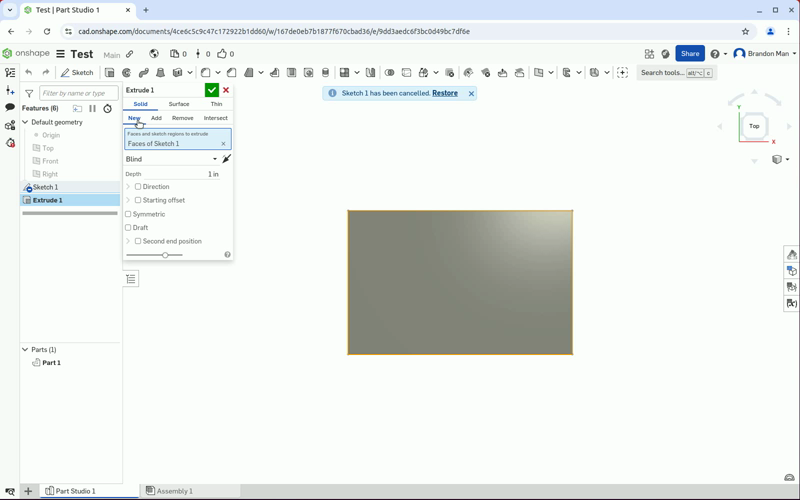
click(137, 120)
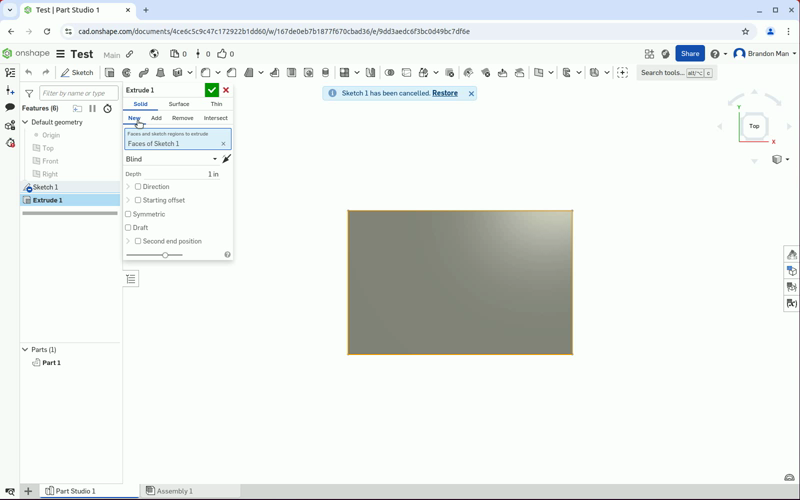
key(tab, 4)
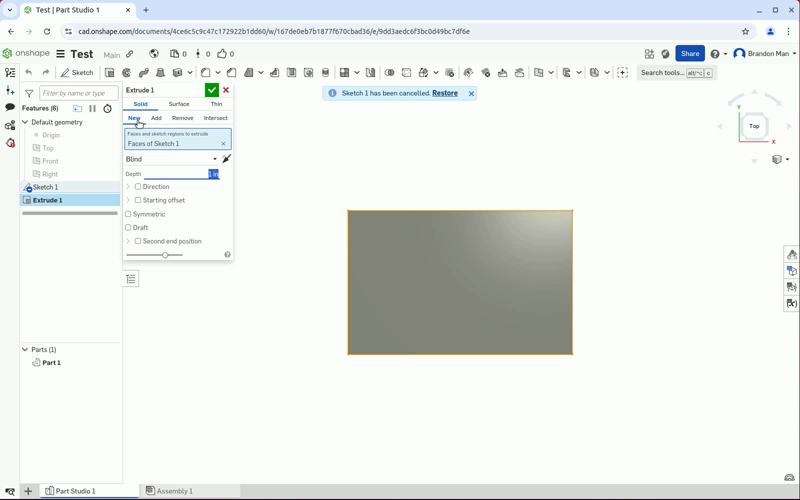
text(0.722)
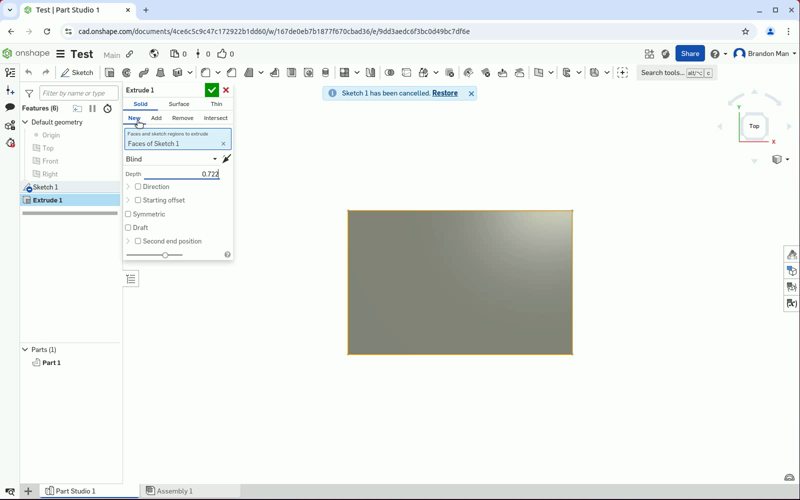
key(enter)
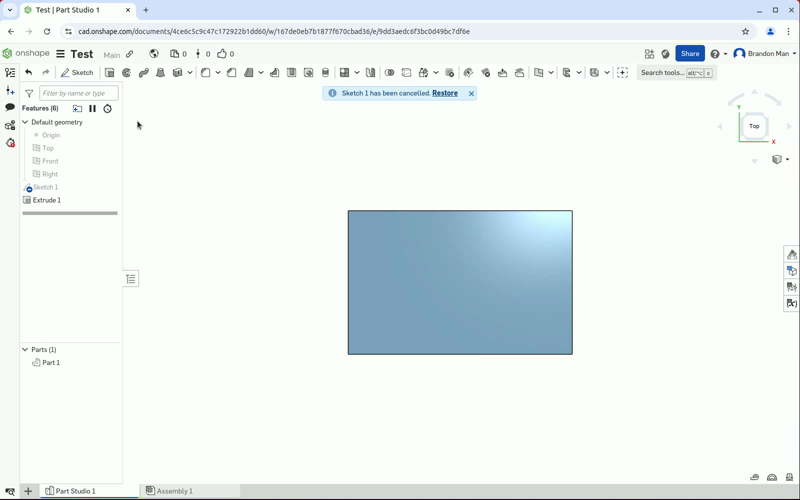
key(shift+h)
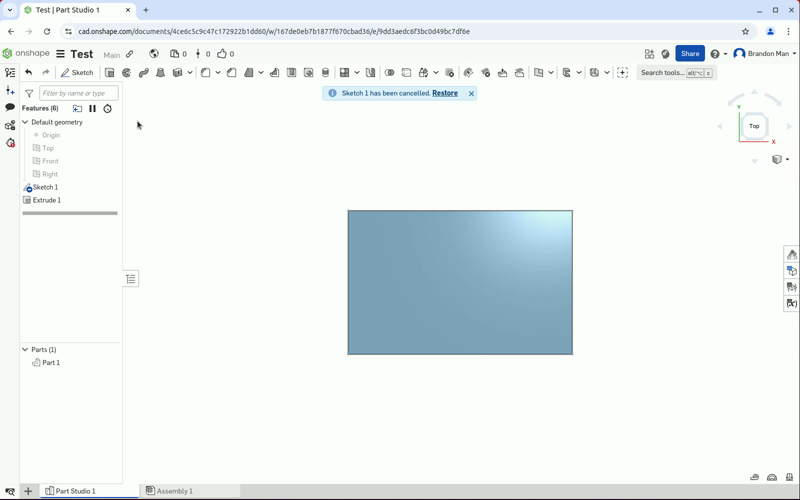
key(shift+h)
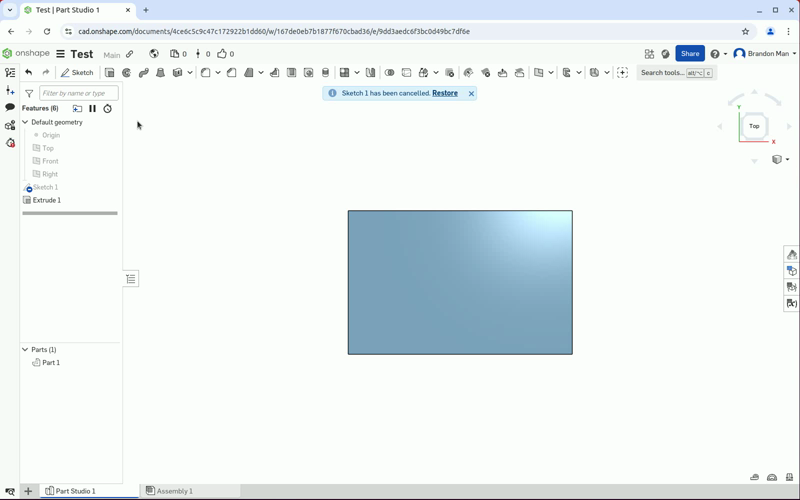
mouse_move(73, 189)
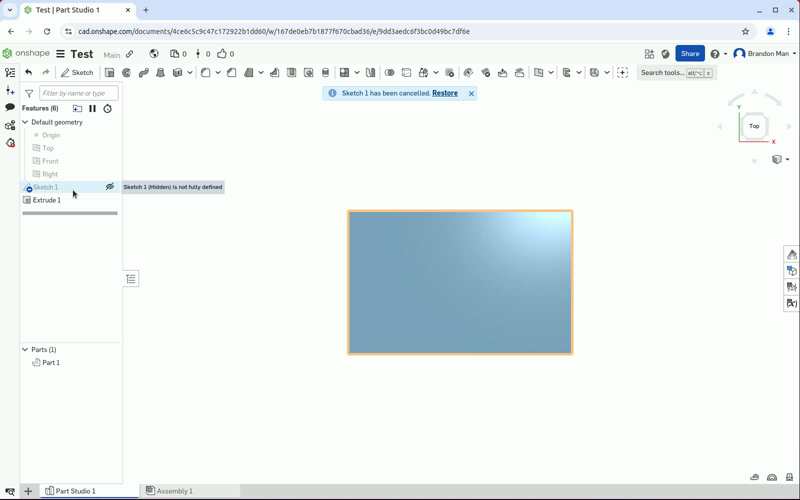
click(73, 189)
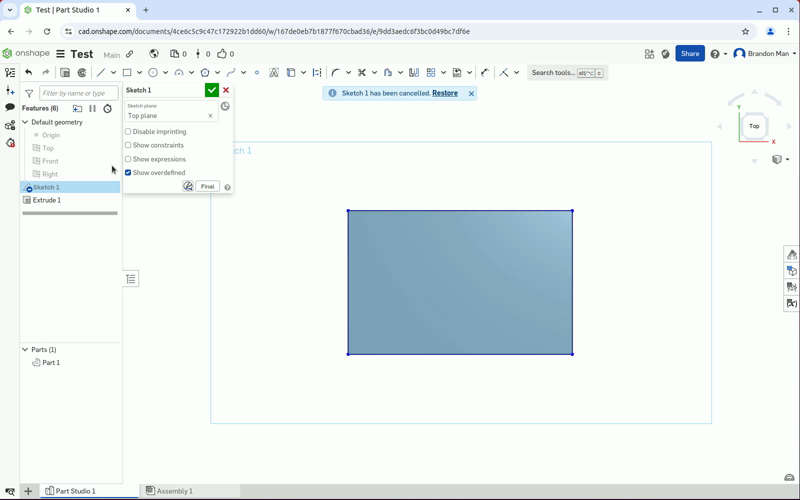
mouse_move(229, 92)
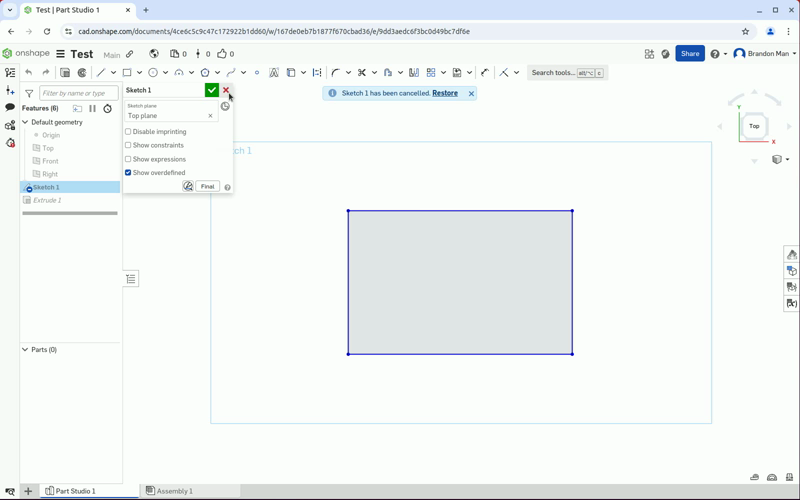
click(229, 92)
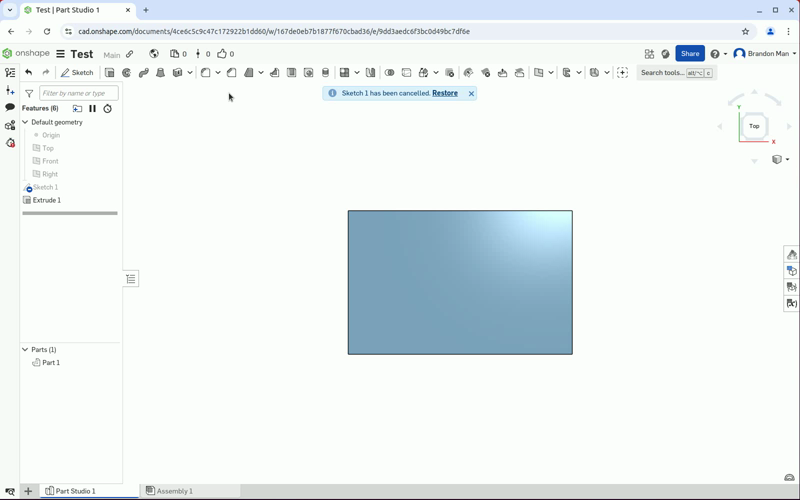
mouse_move(541, 75)
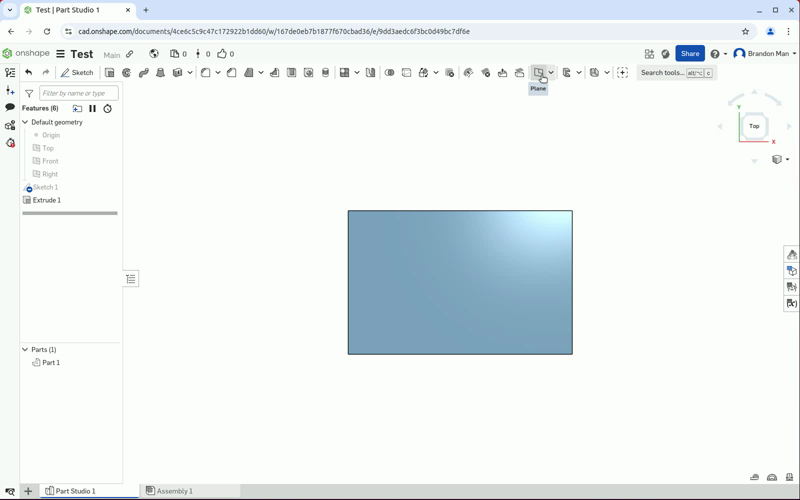
click(541, 75)
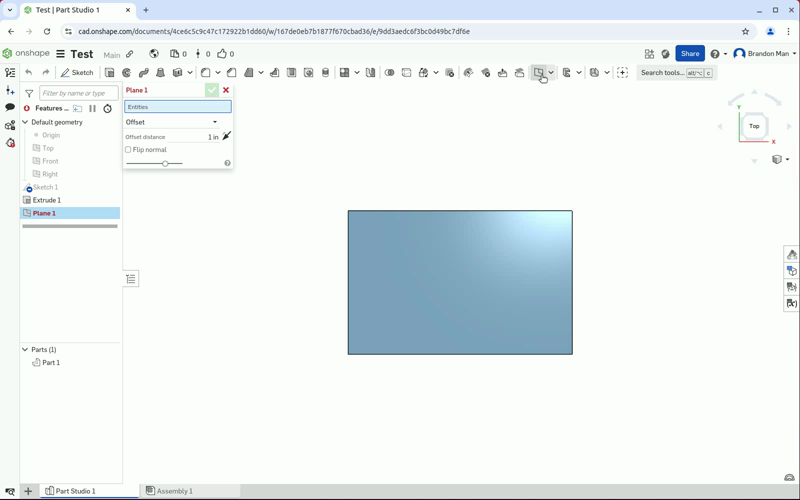
mouse_move(73, 150)
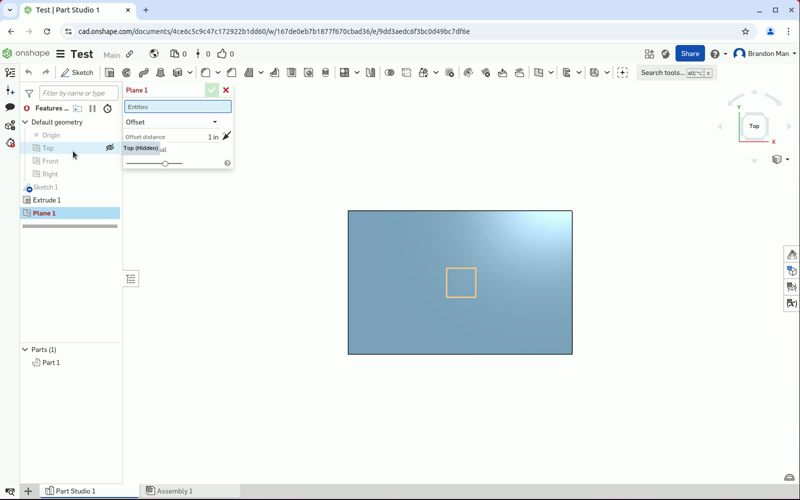
click(73, 150)
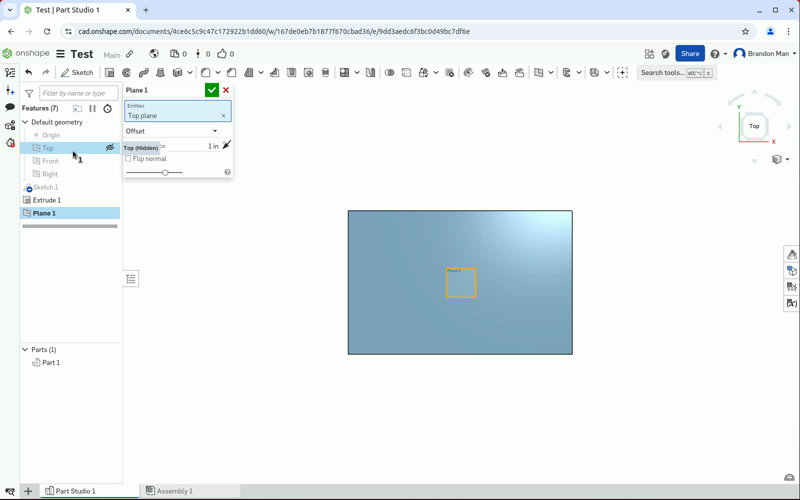
key(tab, 2)
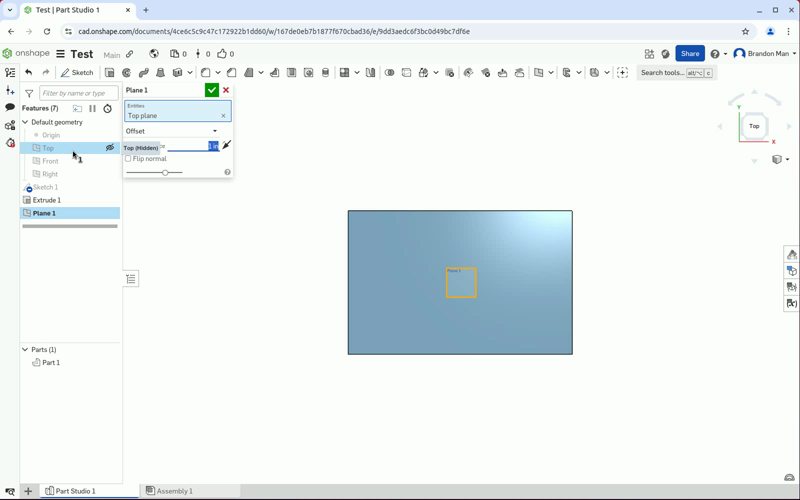
text(0.709)
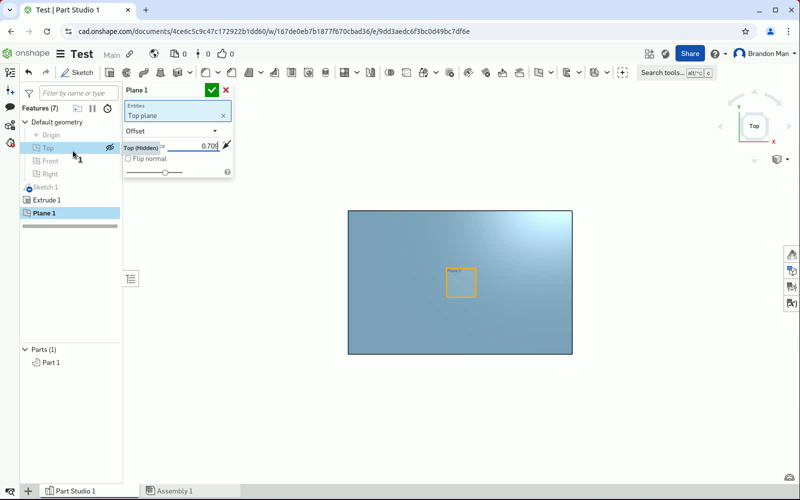
key(enter, 2)
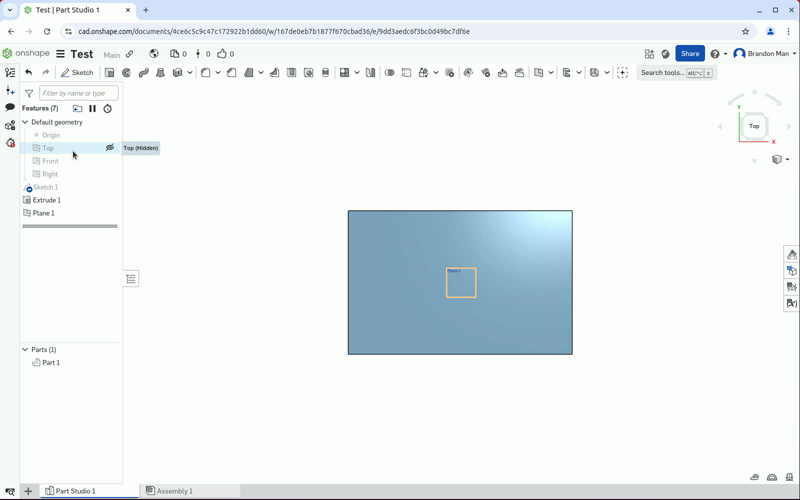
key(shift+s)
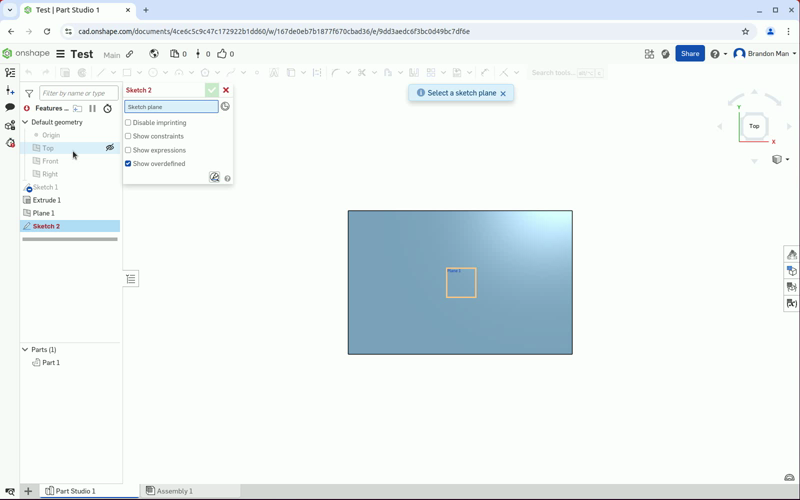
mouse_move(73, 215)
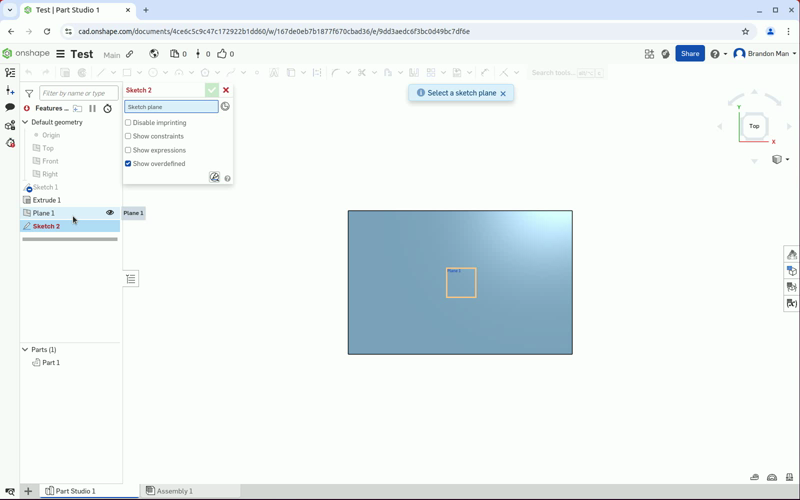
click(73, 215)
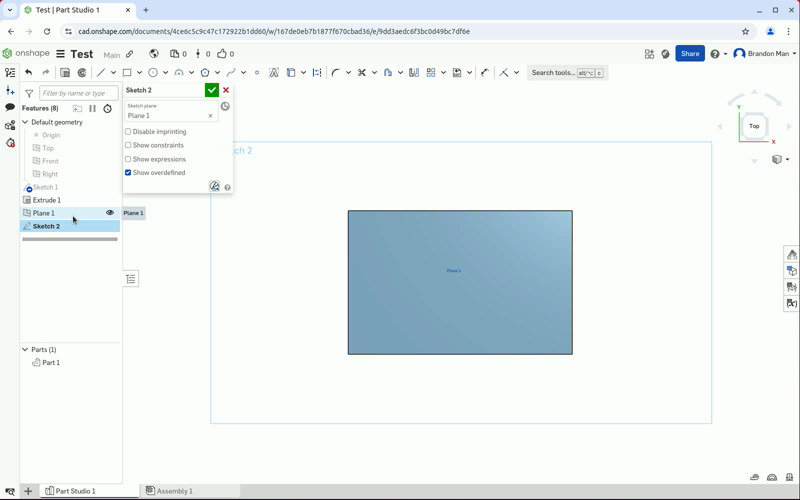
mouse_move(73, 352)
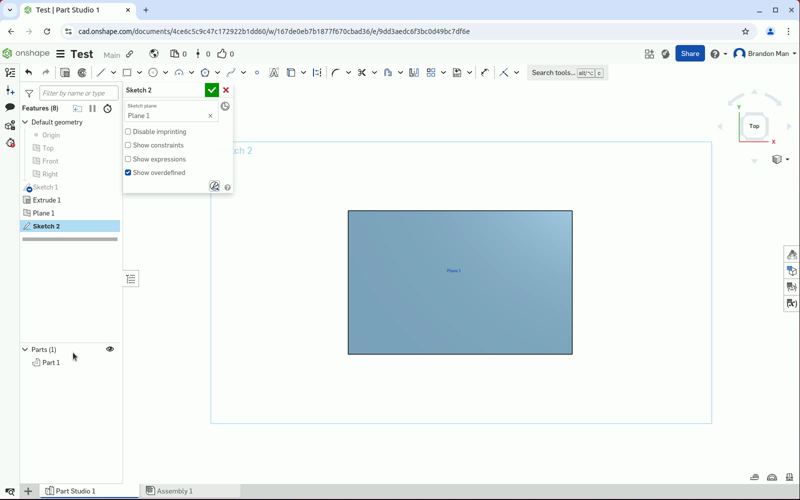
key(y)
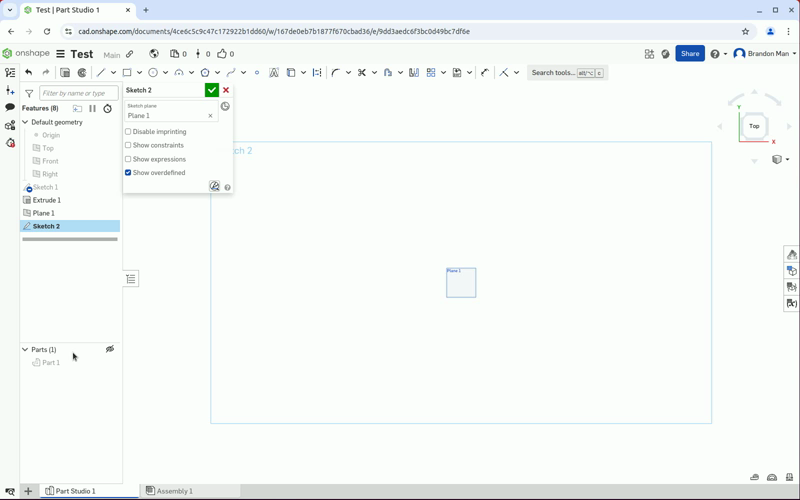
key(l)
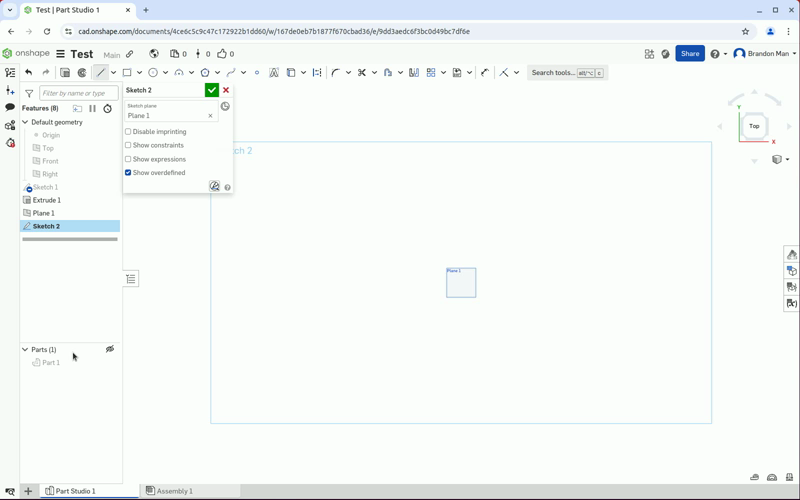
key_down(shift)
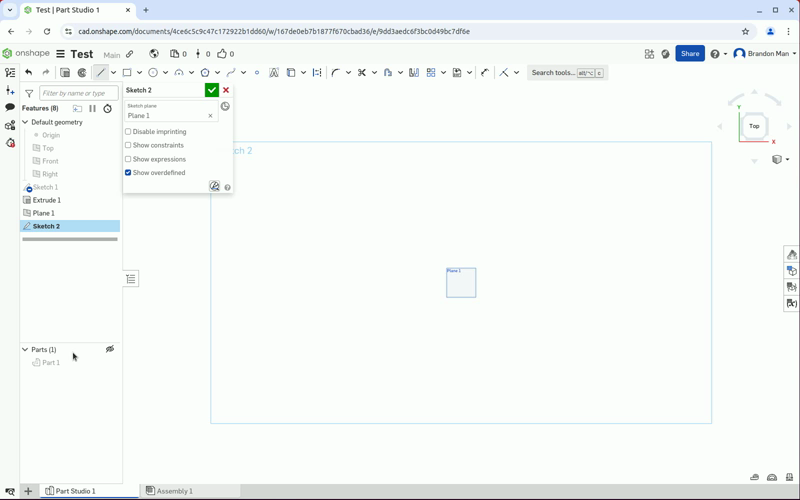
mouse_move(561, 347)
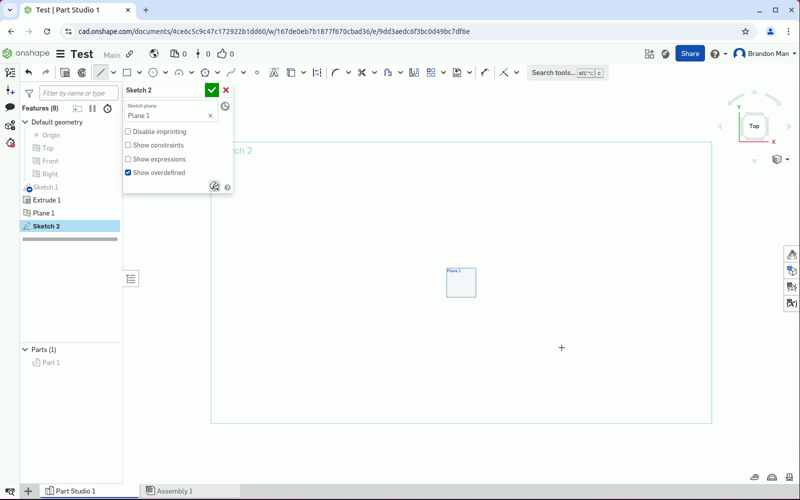
click(561, 347)
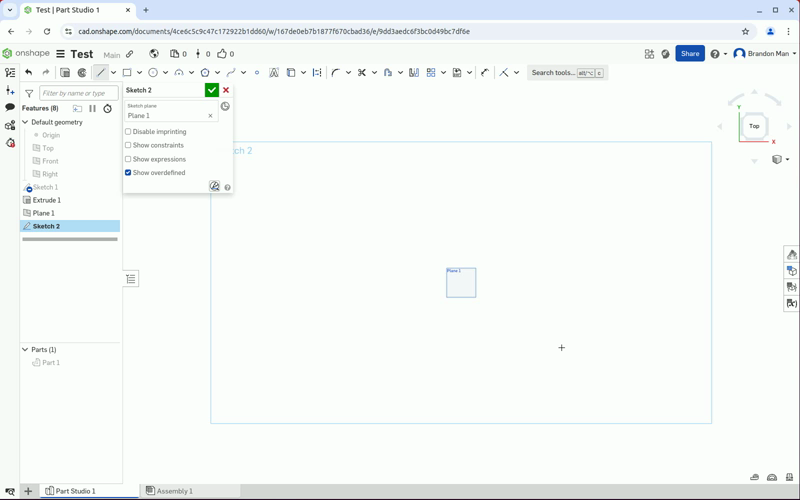
key_up(shift)
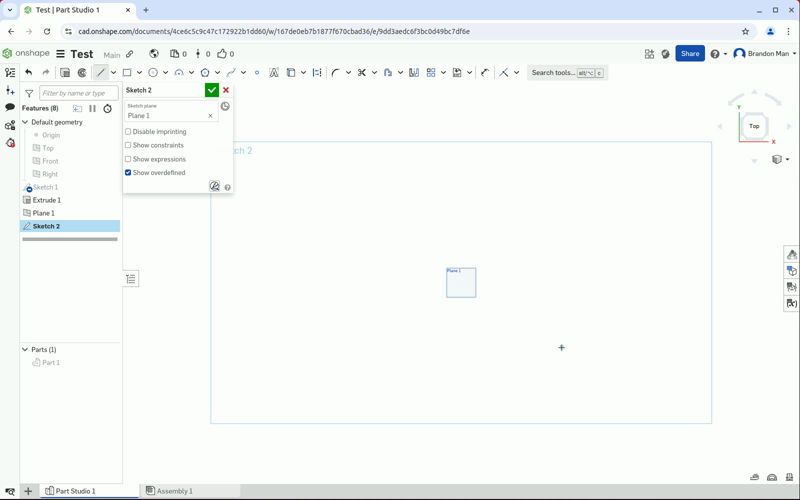
key_down(shift)
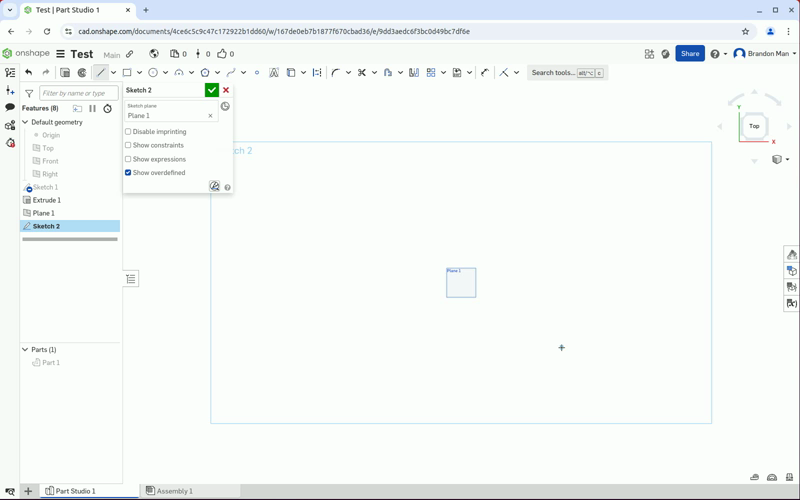
mouse_move(589, 347)
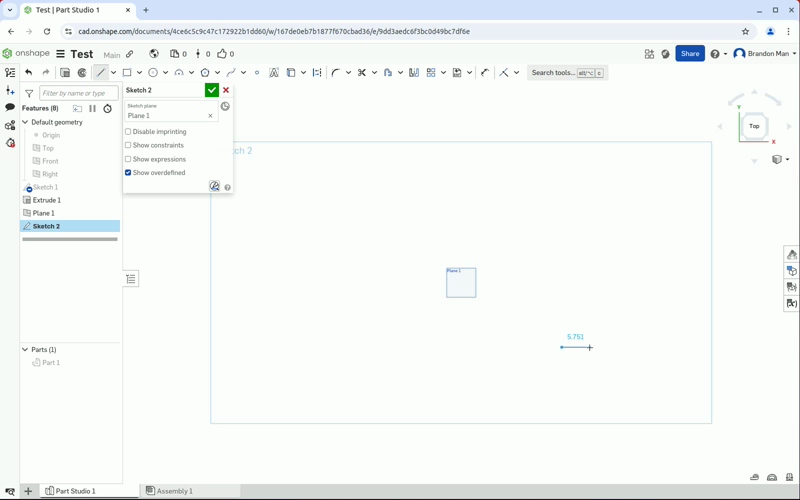
mouse_move(569, 347)
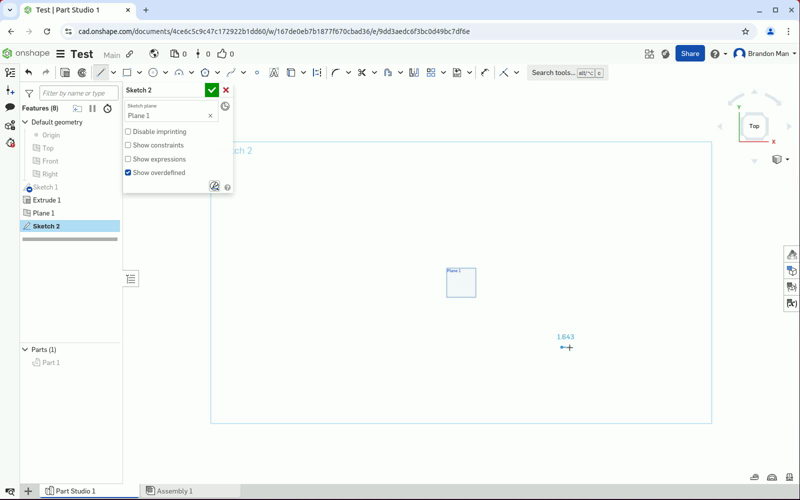
click(569, 347)
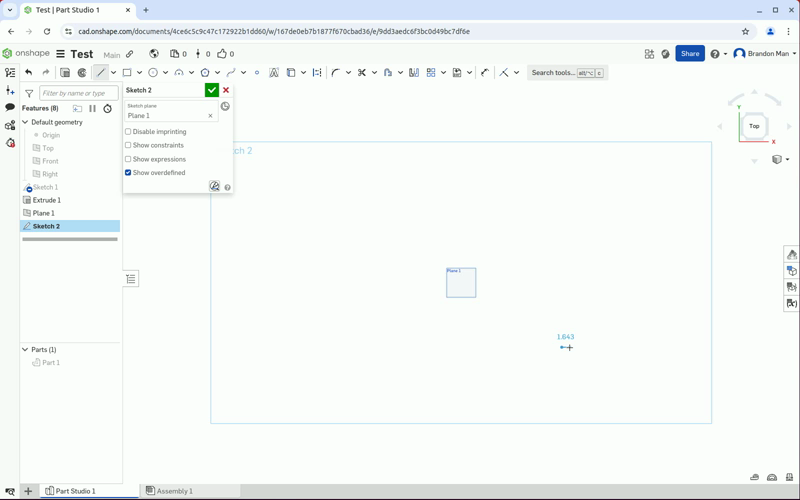
key_up(shift)
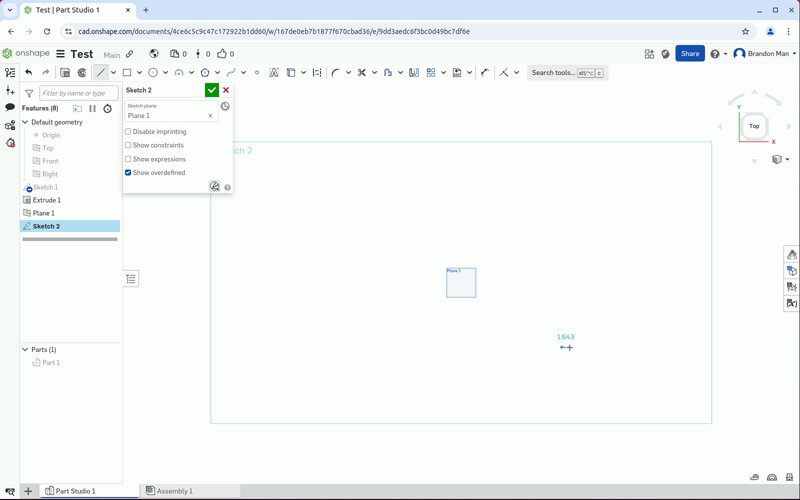
key_down(shift)
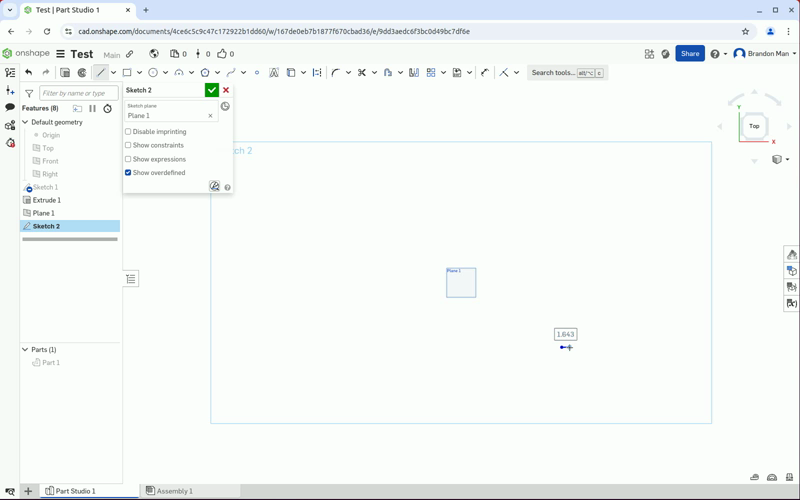
mouse_move(569, 219)
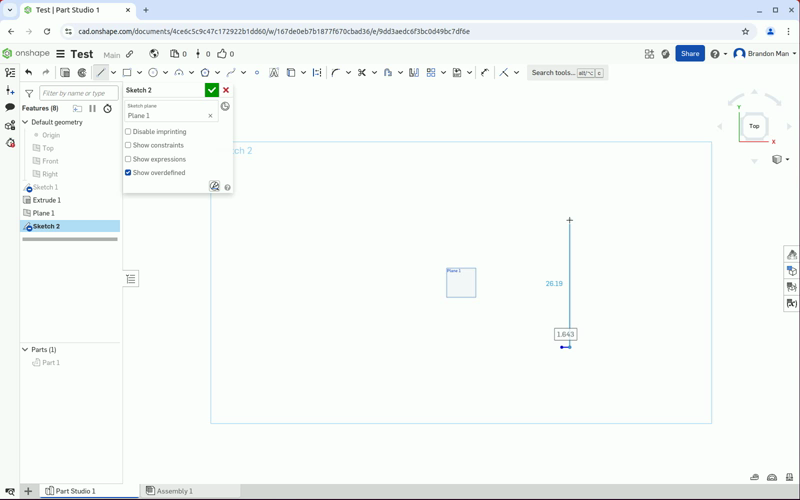
click(569, 219)
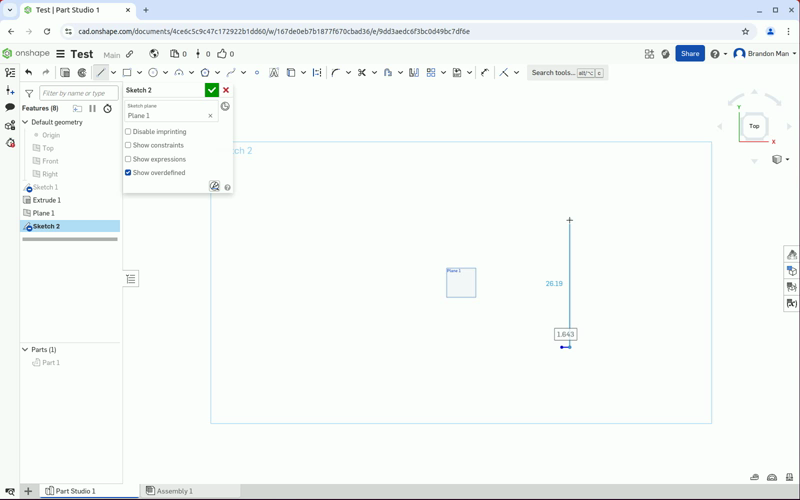
key_up(shift)
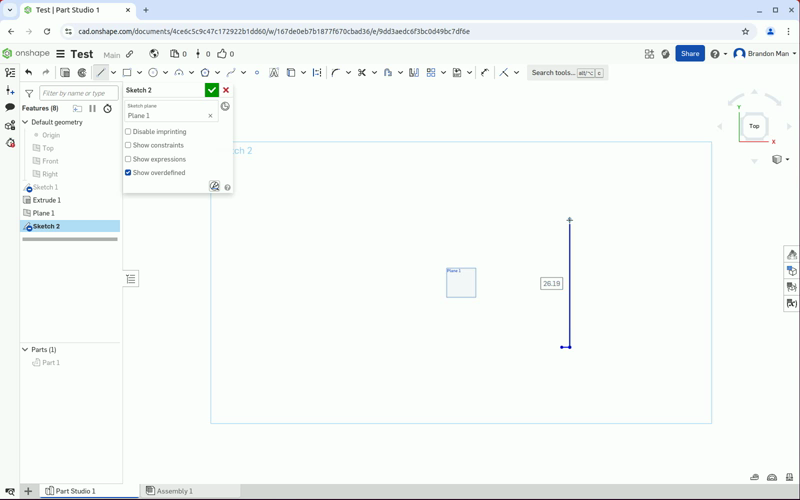
key_down(shift)
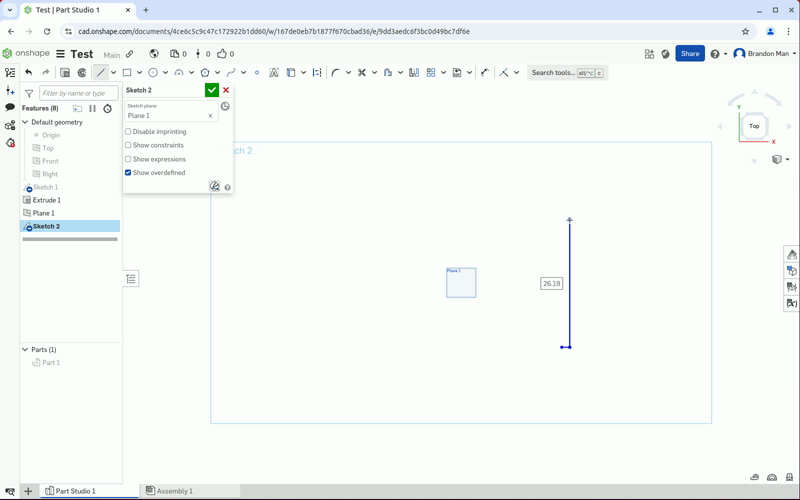
mouse_move(589, 219)
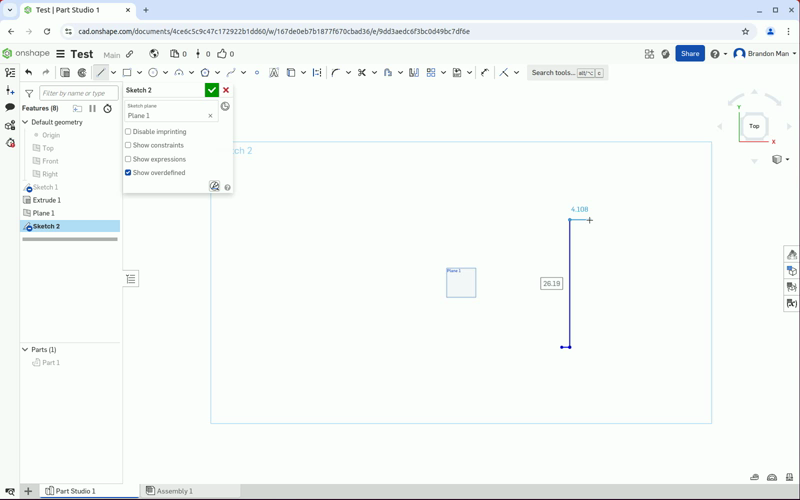
mouse_move(561, 219)
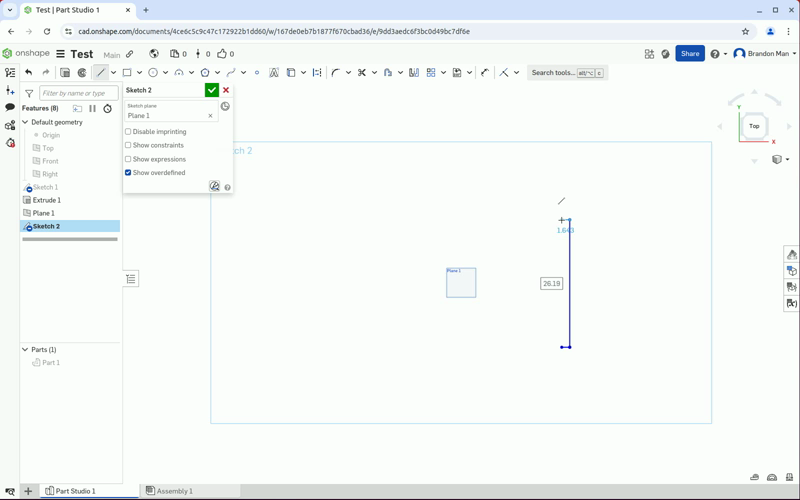
click(561, 219)
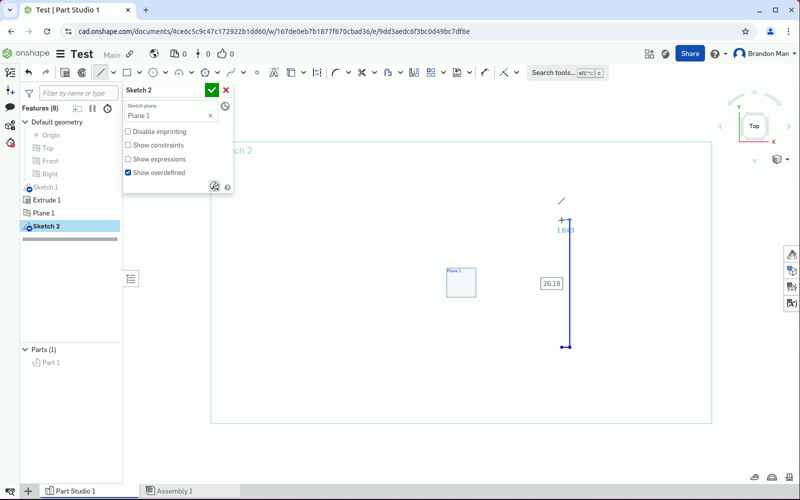
key_up(shift)
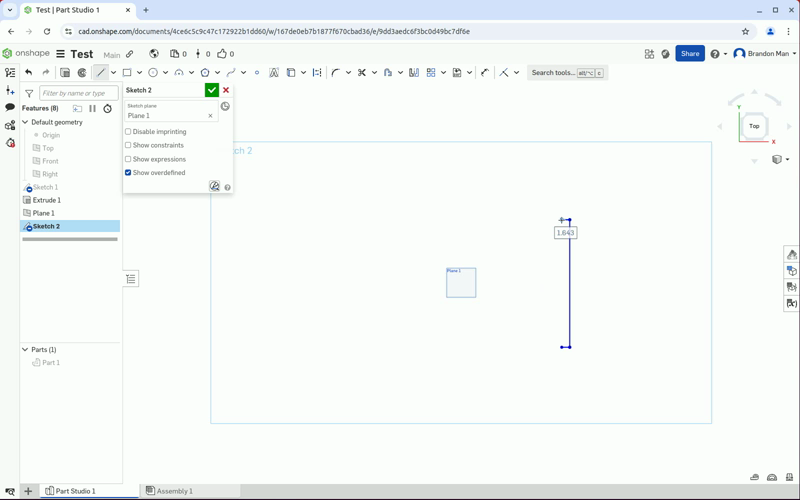
key_down(shift)
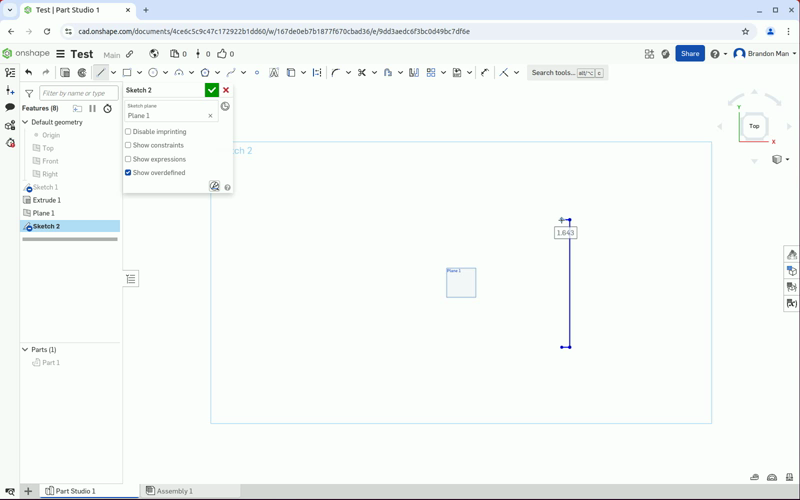
mouse_move(561, 347)
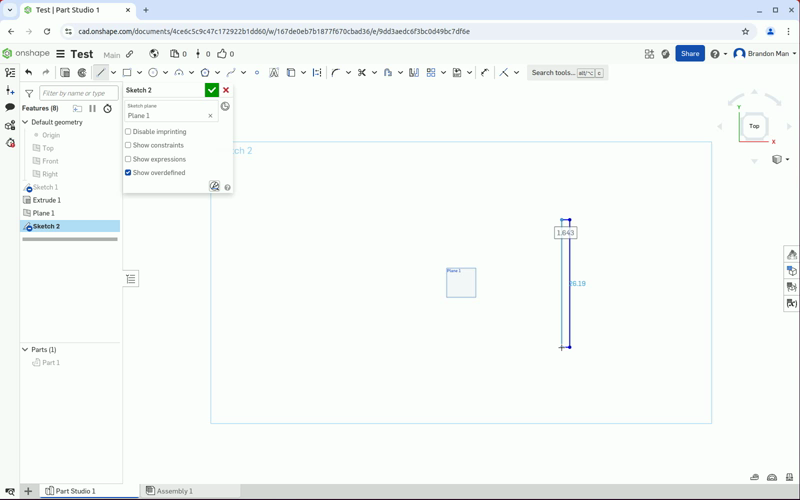
key_up(shift)
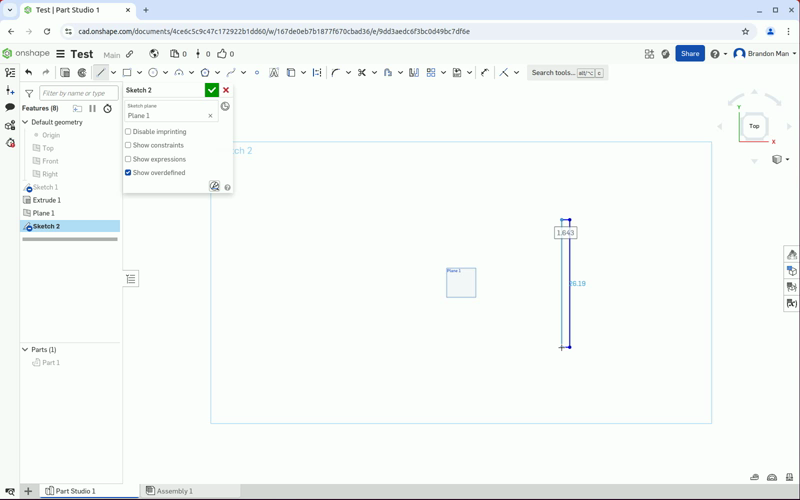
click(561, 347)
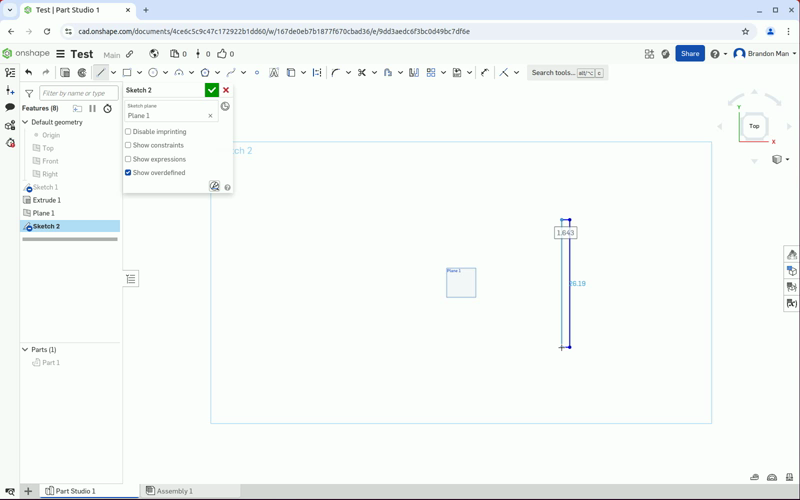
key(esc)
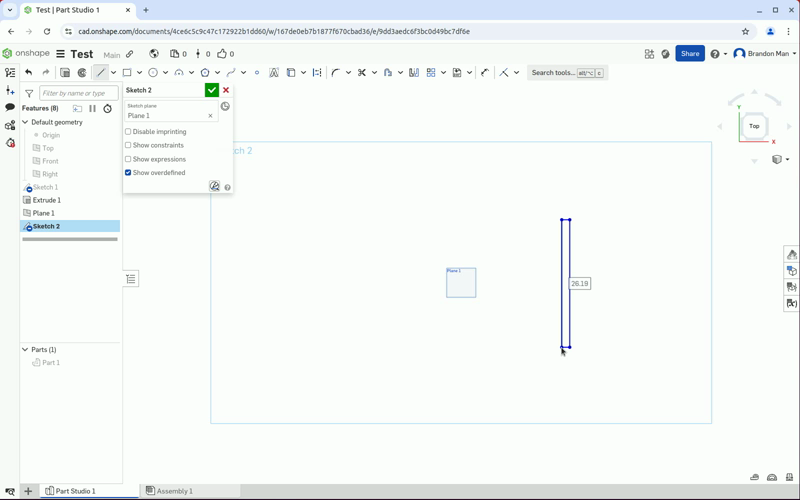
mouse_move(564, 303)
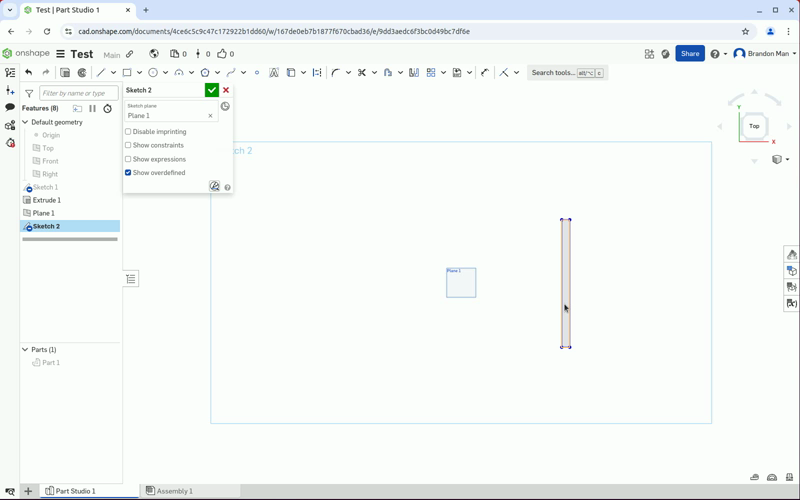
scroll(6)
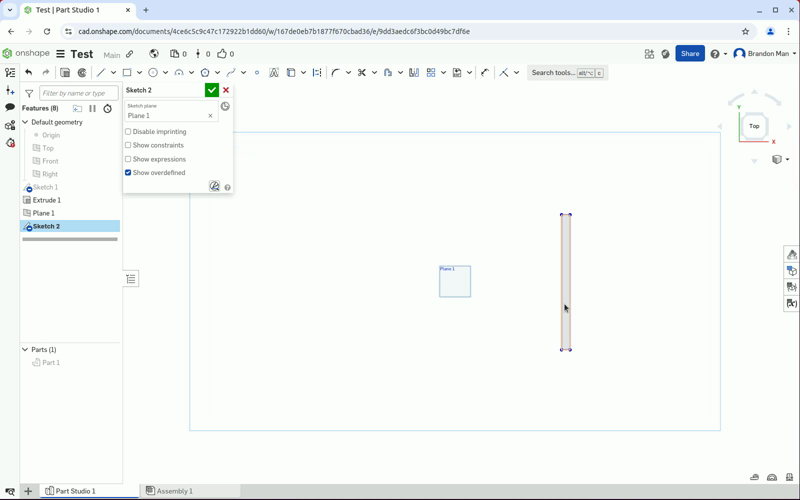
scroll(6)
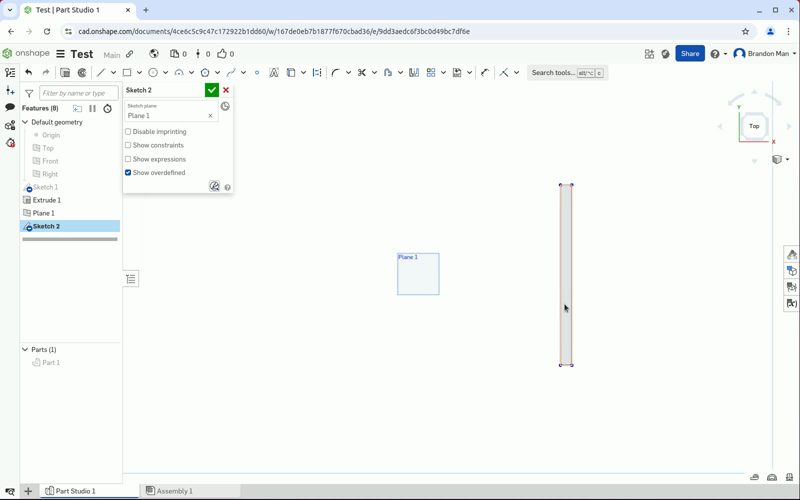
scroll(6)
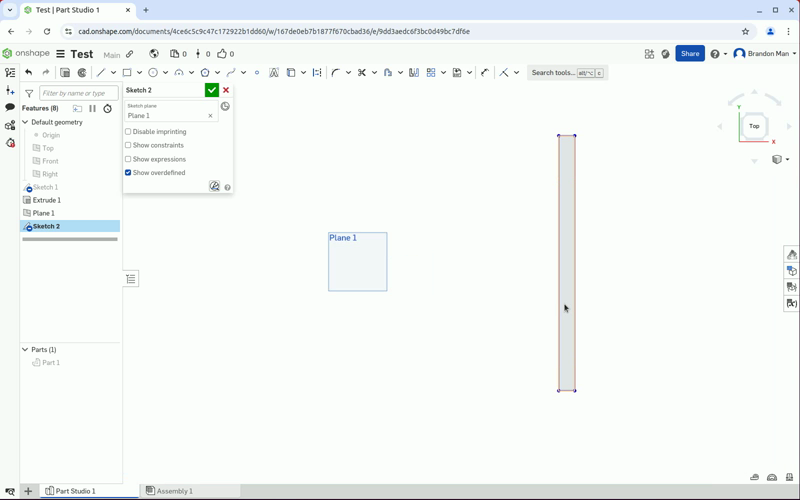
scroll(6)
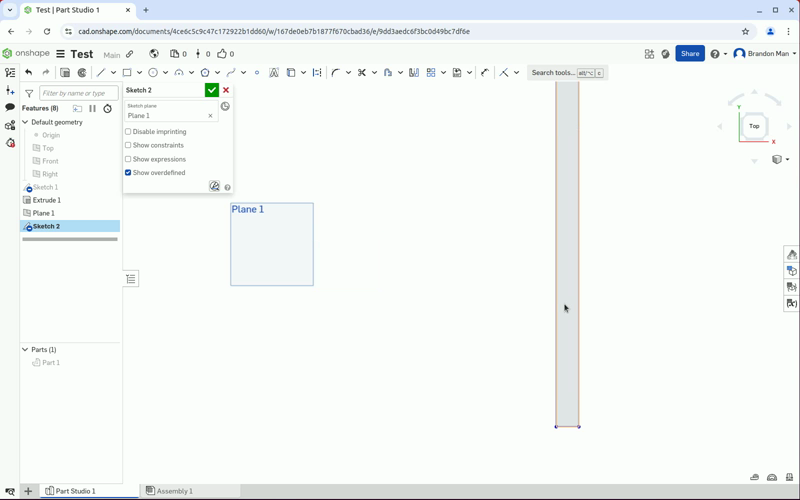
scroll(6)
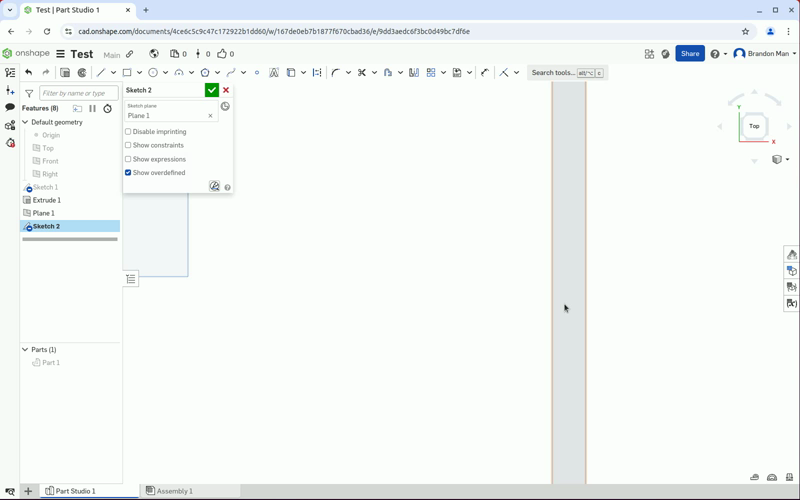
scroll(6)
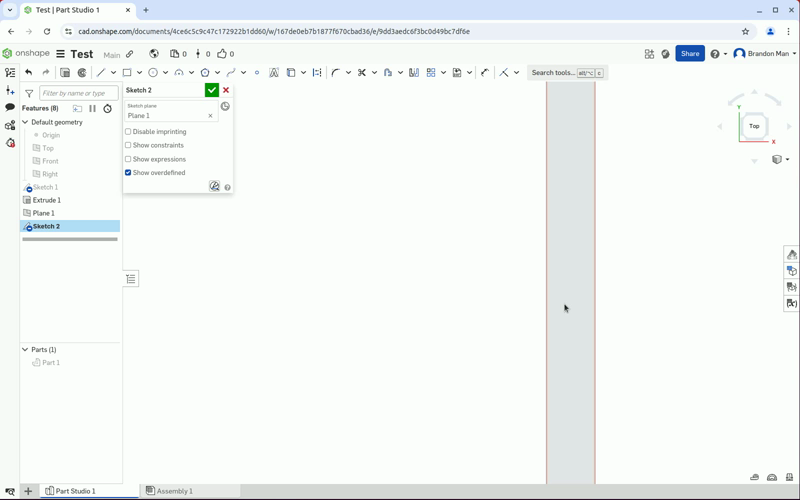
scroll(6)
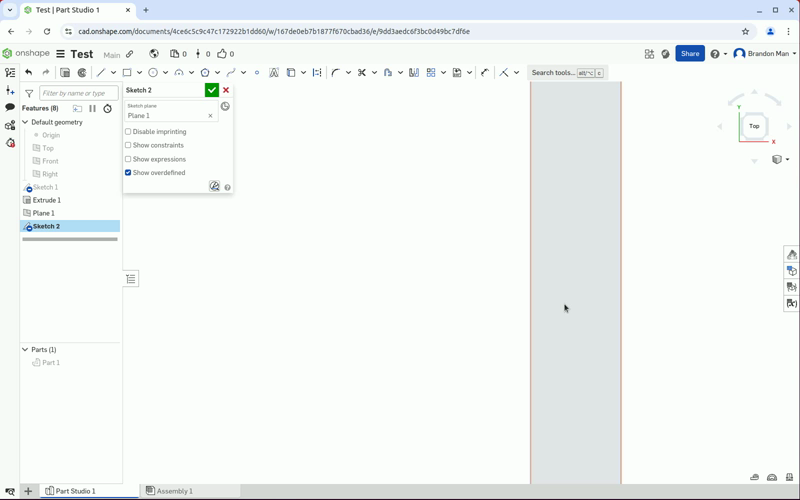
click(564, 303)
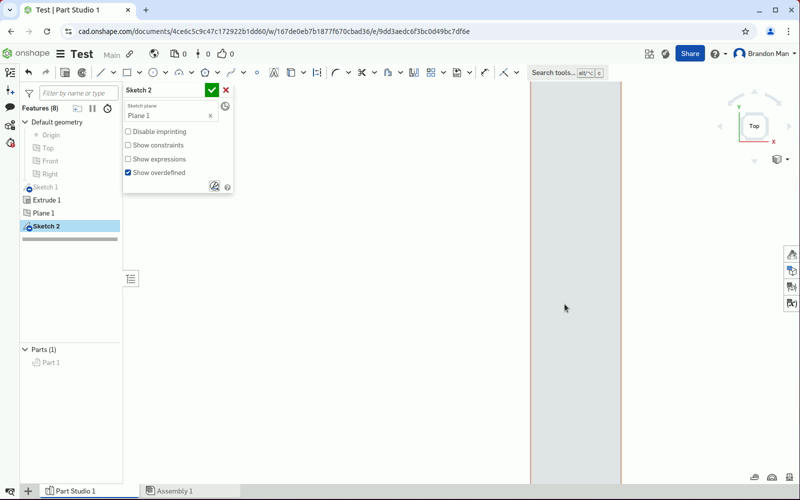
scroll(-6)
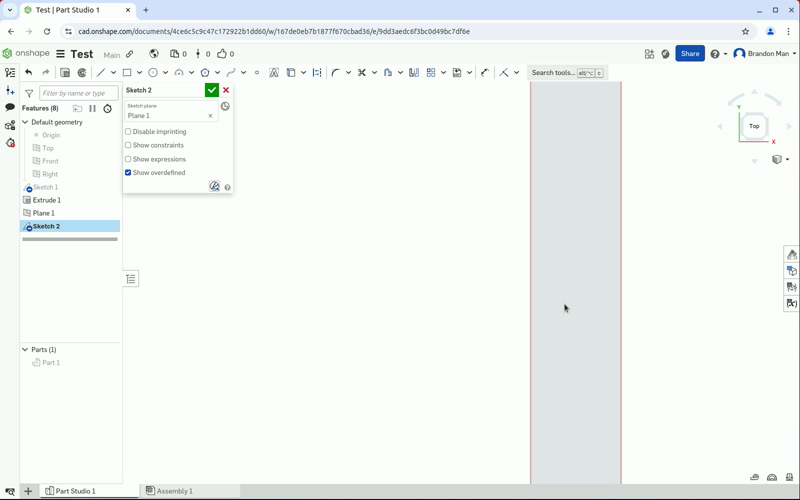
scroll(-6)
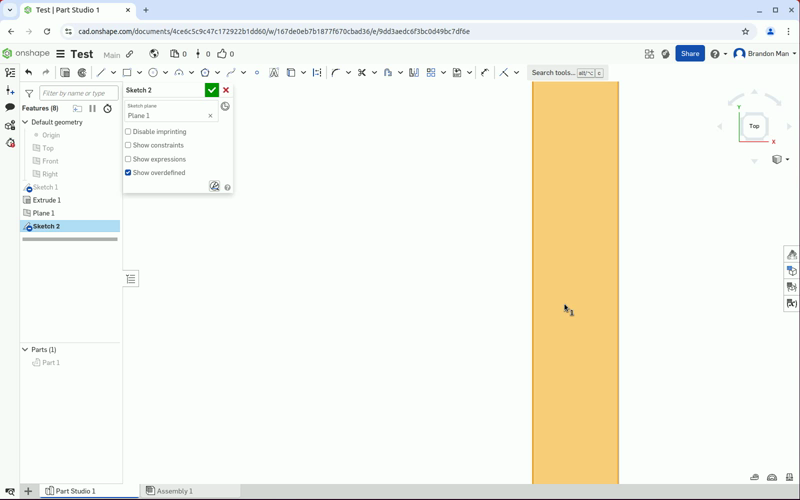
scroll(-6)
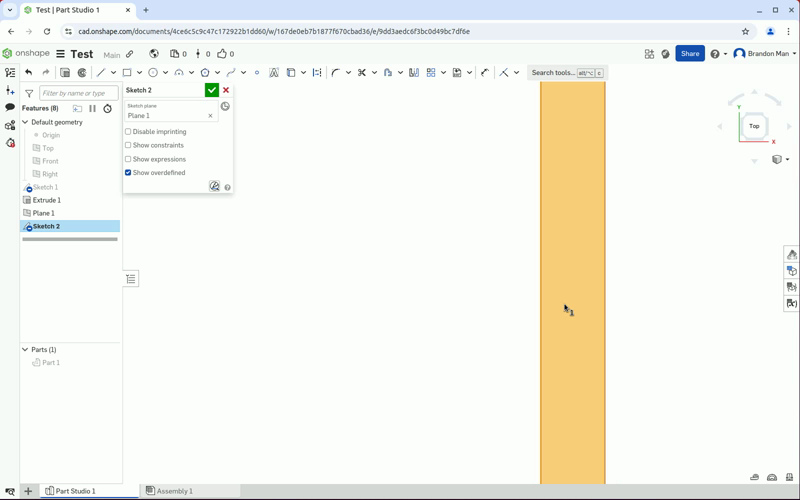
scroll(-6)
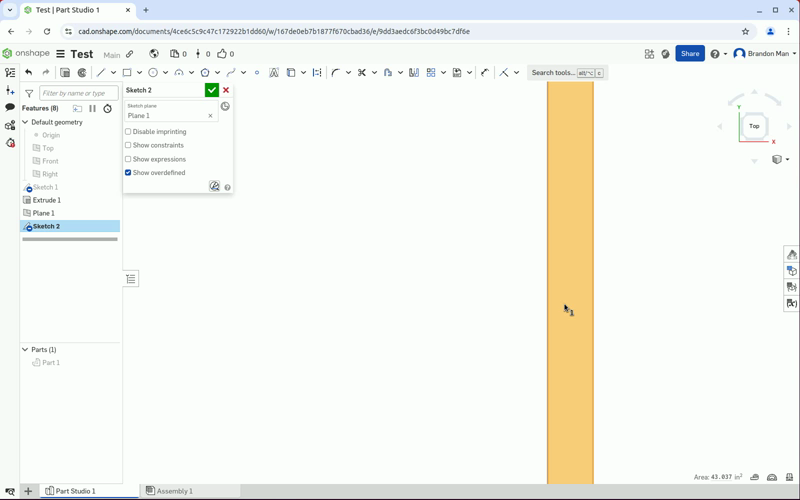
scroll(-6)
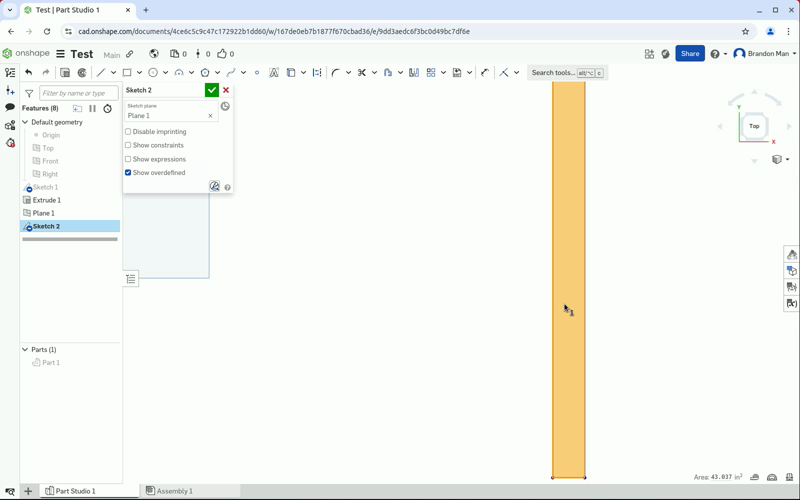
scroll(-6)
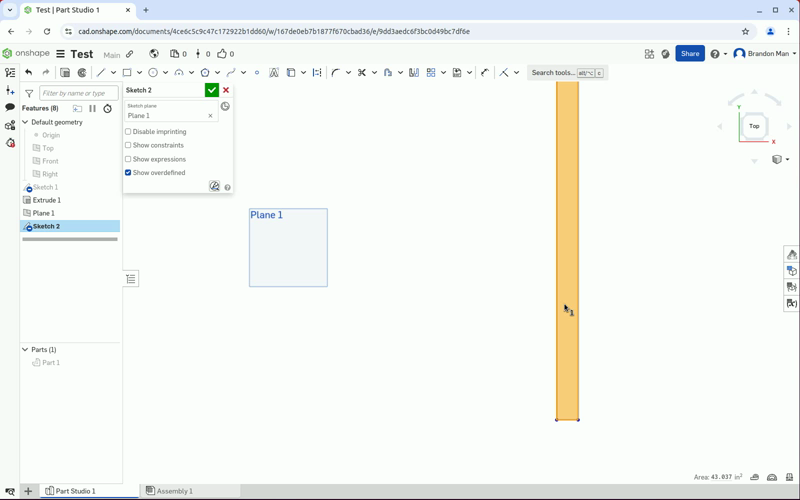
scroll(-6)
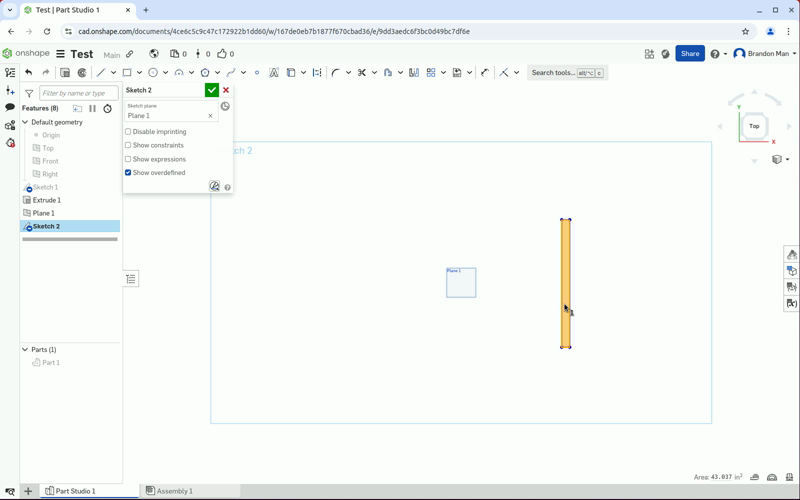
mouse_move(73, 352)
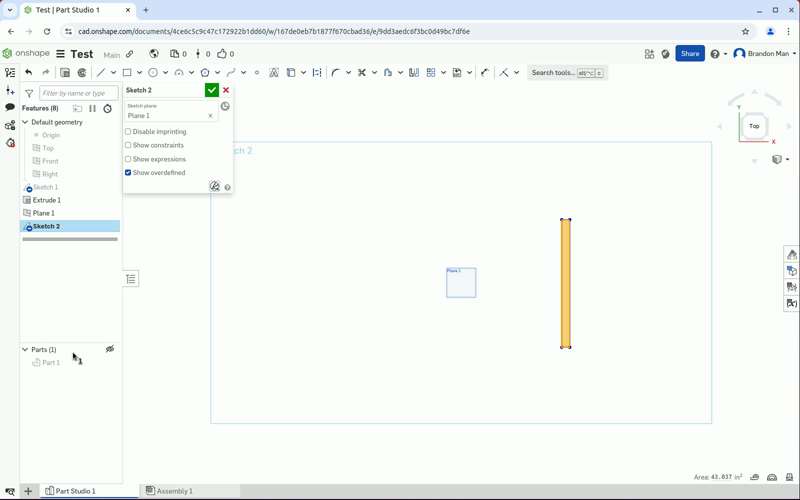
key(shift+y)
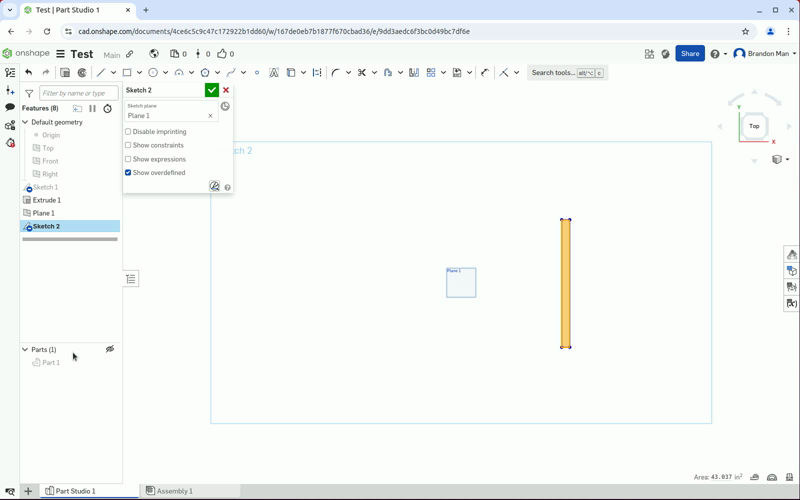
key(shift+e)
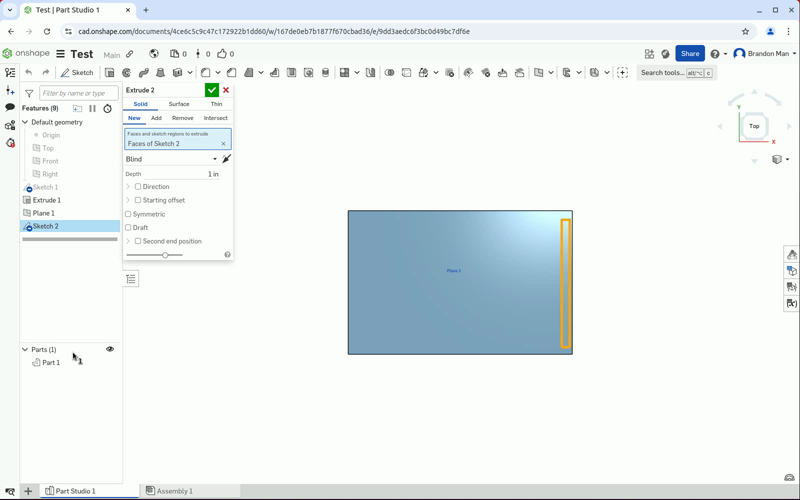
mouse_move(143, 106)
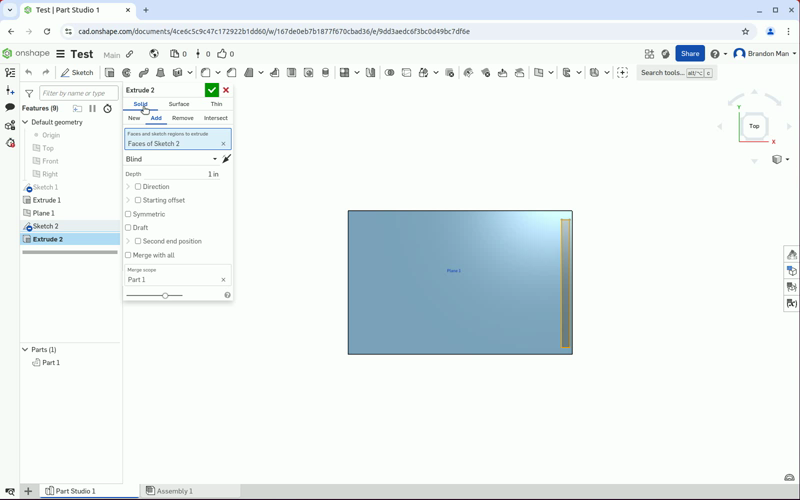
click(143, 106)
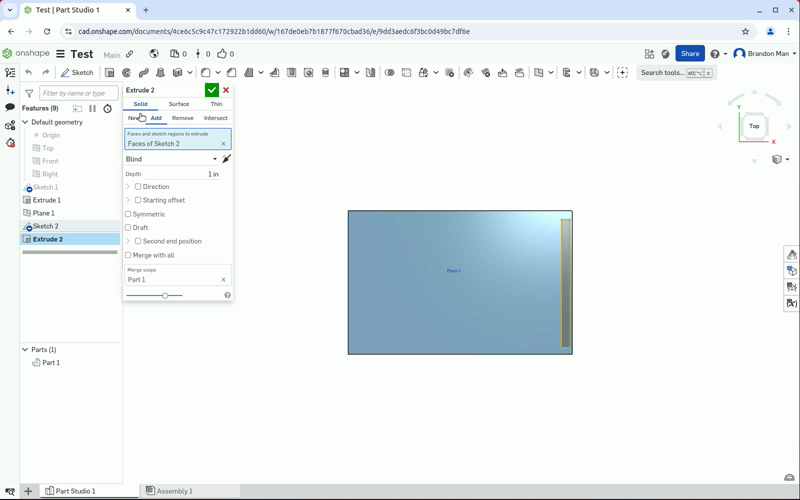
mouse_move(137, 120)
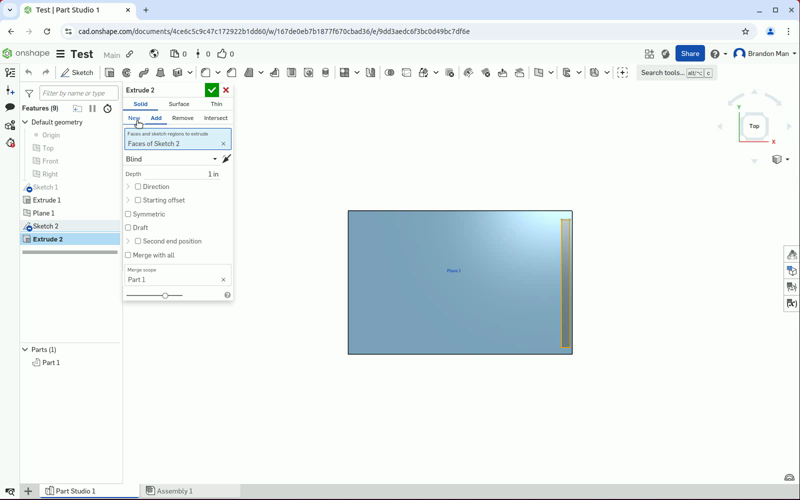
click(137, 120)
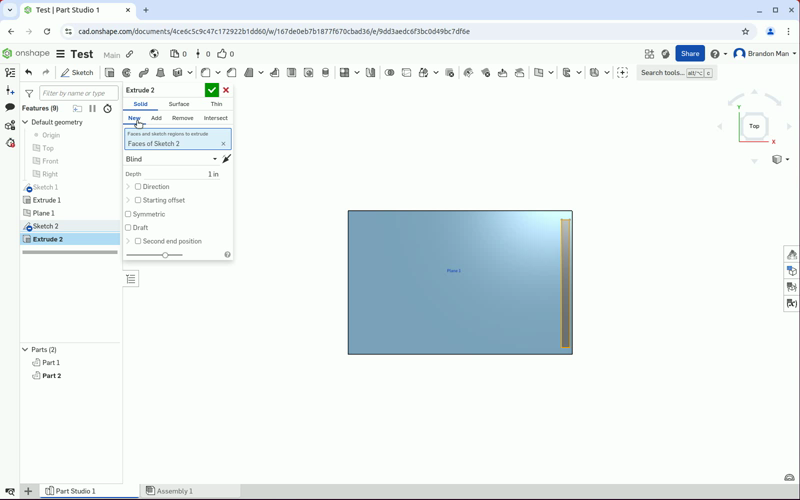
key(tab, 4)
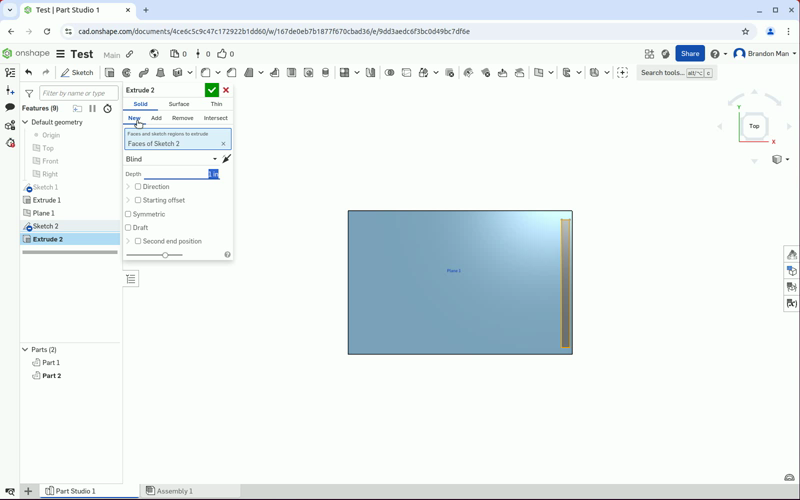
text(15.887)
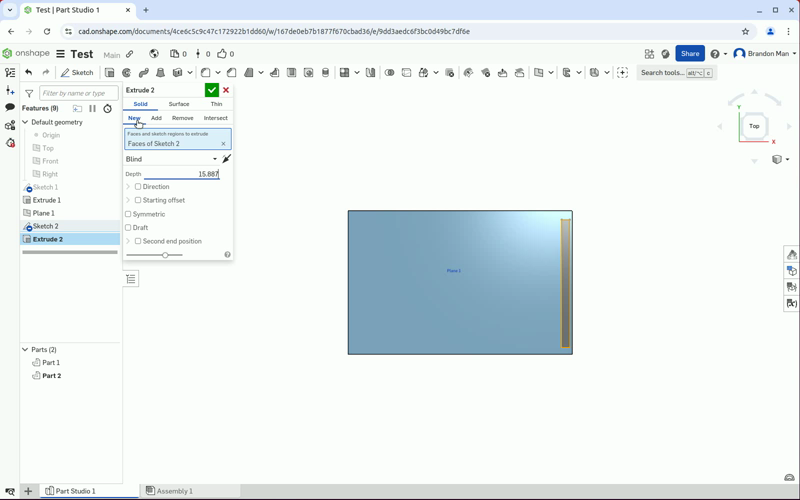
key(enter)
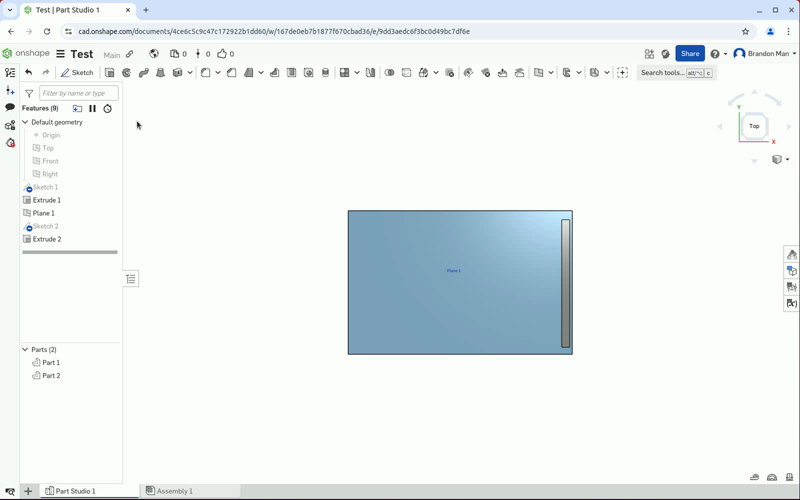
key(shift+h)
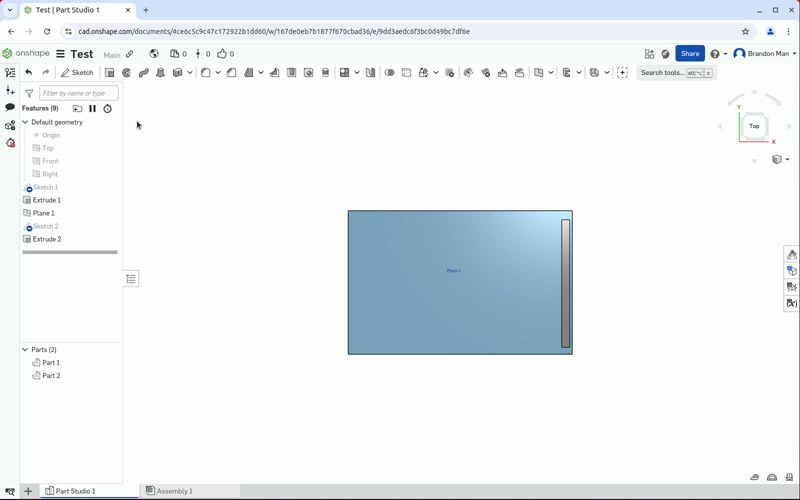
key(shift+h)
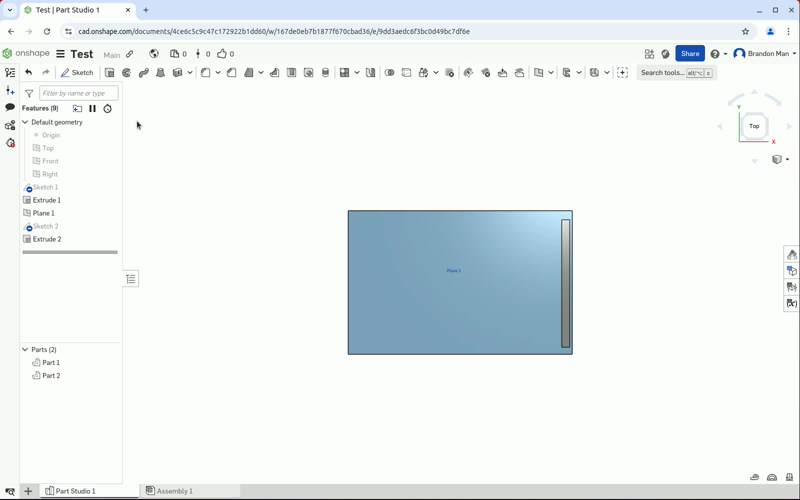
mouse_move(73, 189)
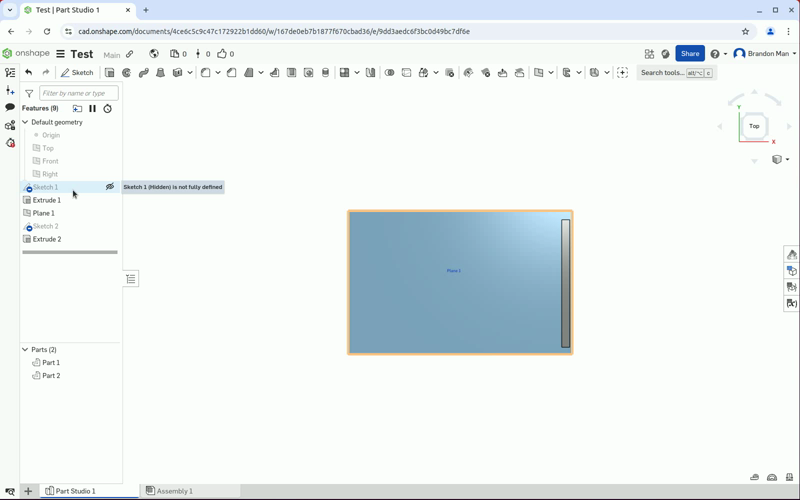
click(73, 189)
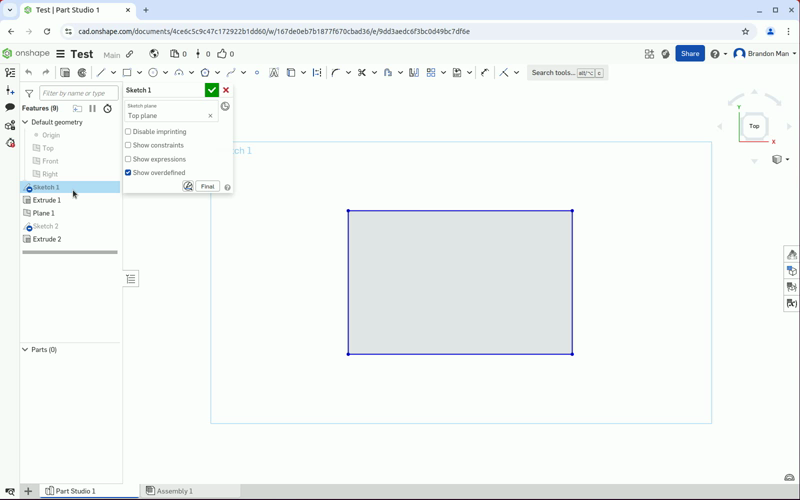
mouse_move(229, 92)
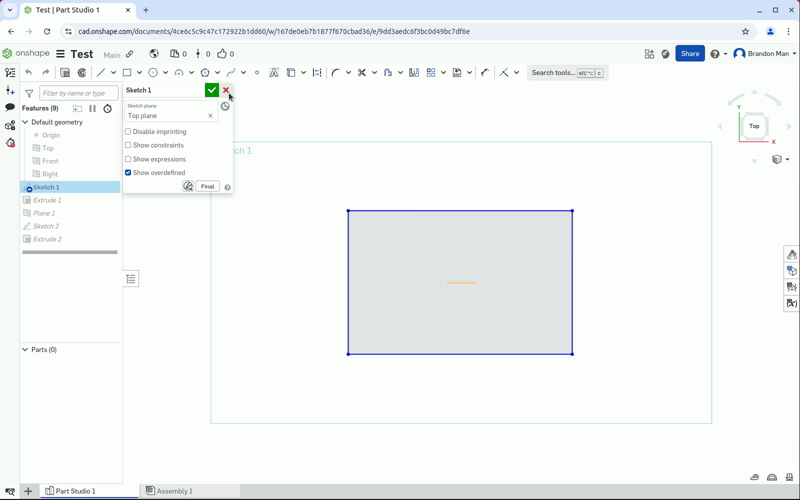
click(229, 92)
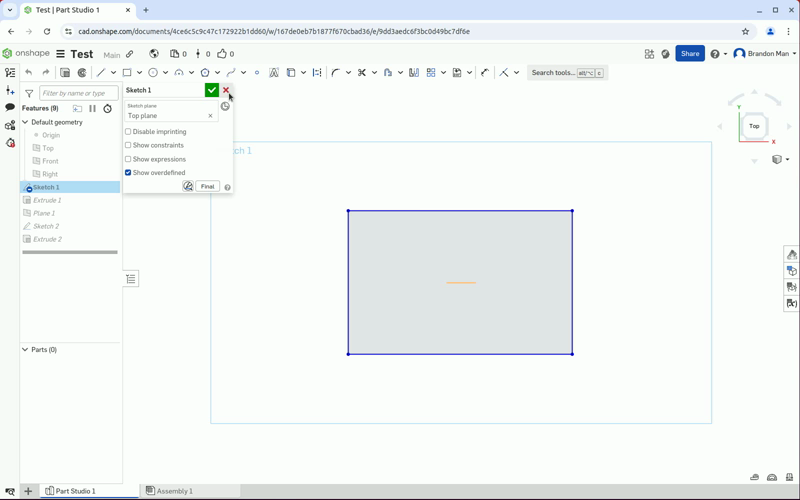
key(shift+s)
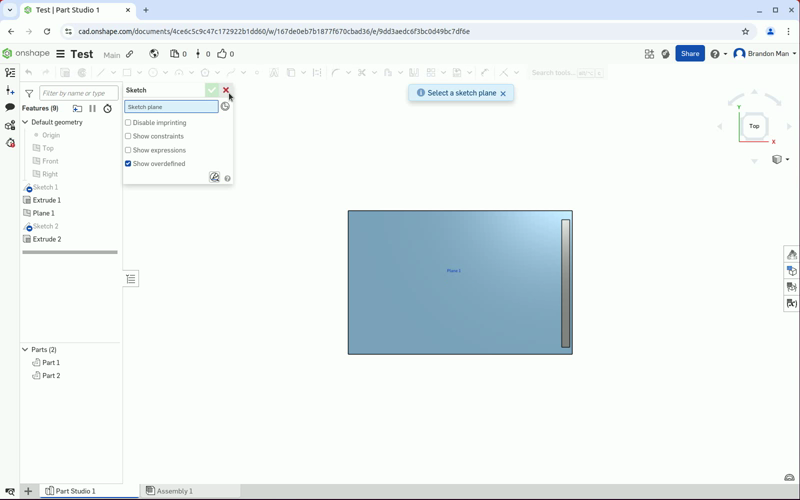
mouse_move(73, 215)
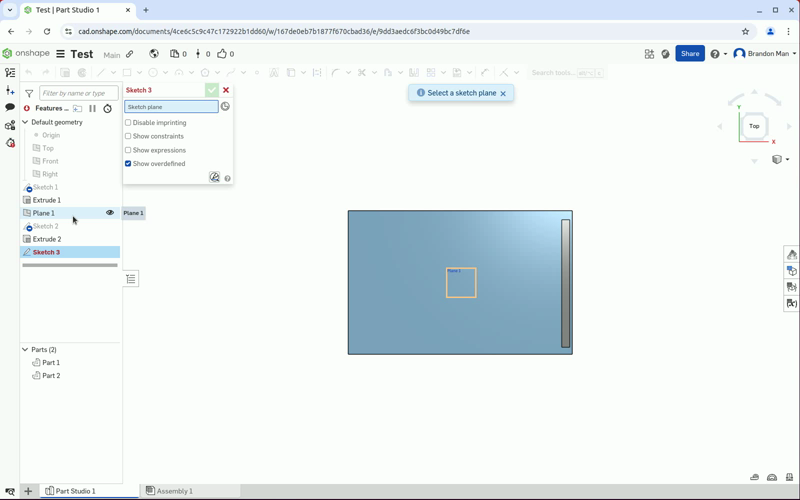
click(73, 215)
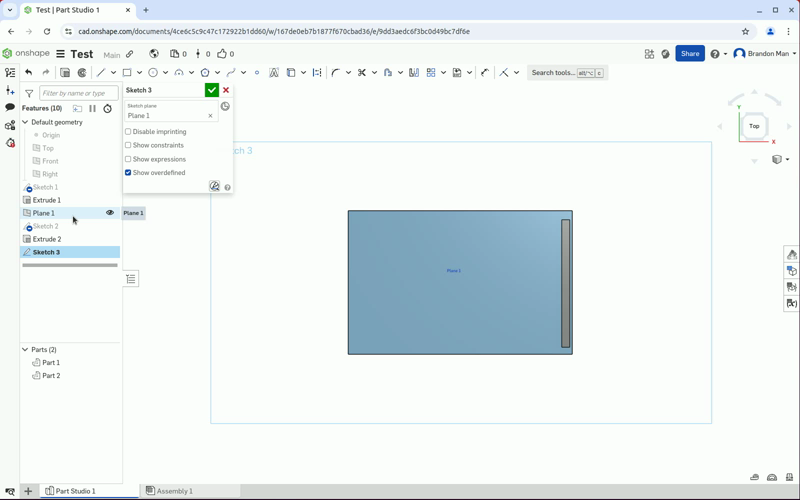
mouse_move(73, 352)
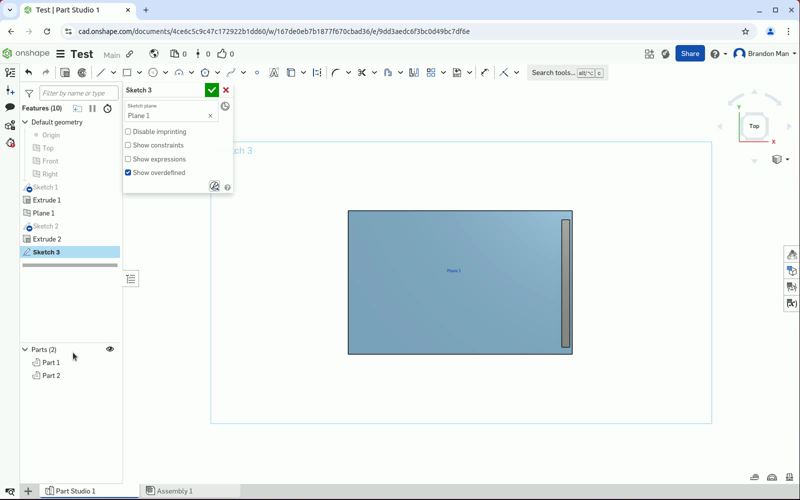
key(y)
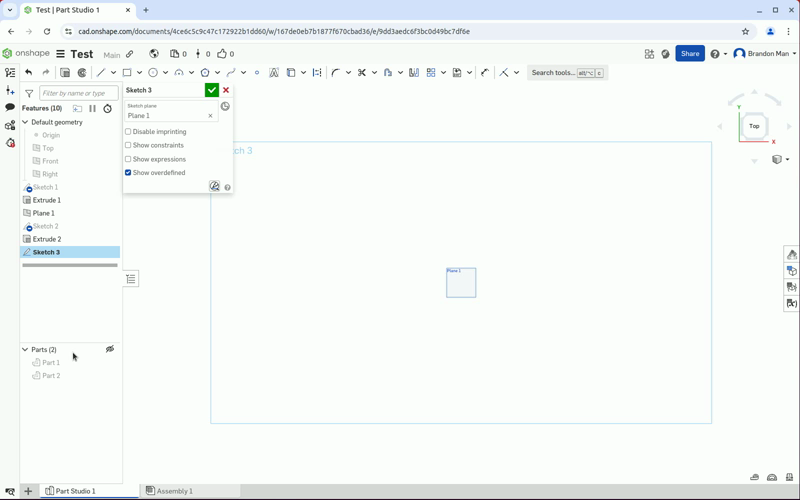
key(l)
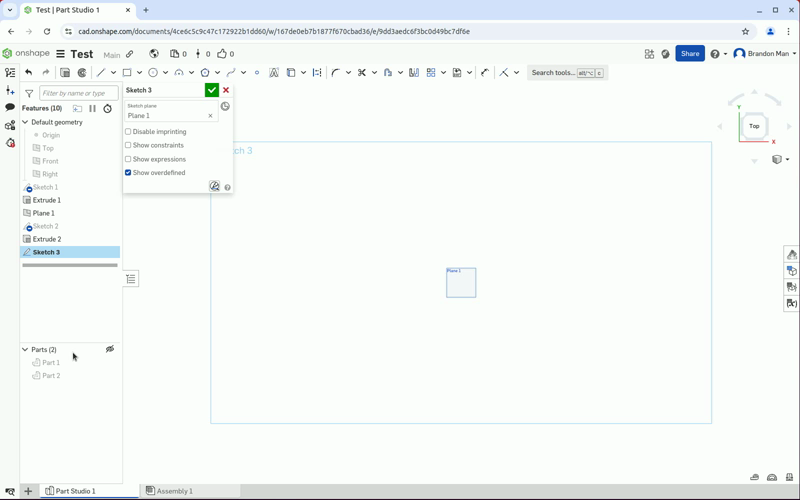
key_down(shift)
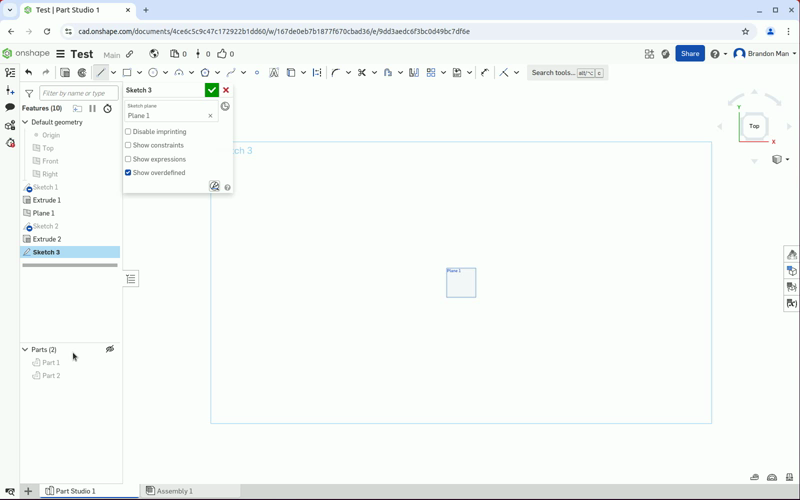
mouse_move(351, 218)
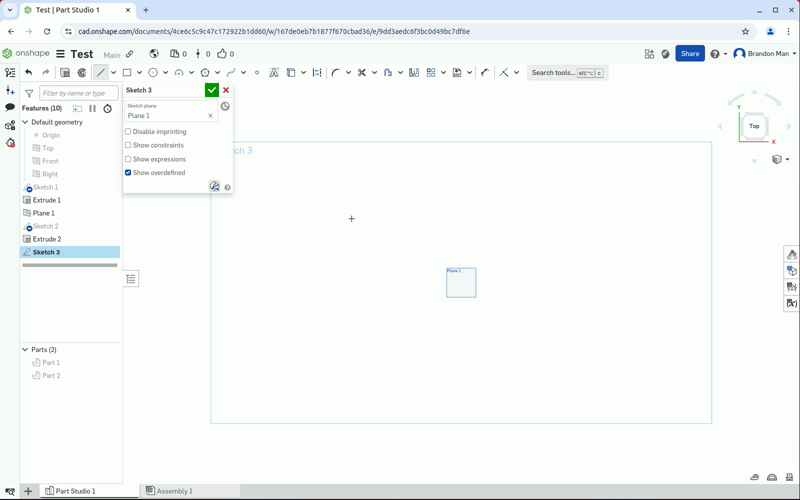
click(351, 218)
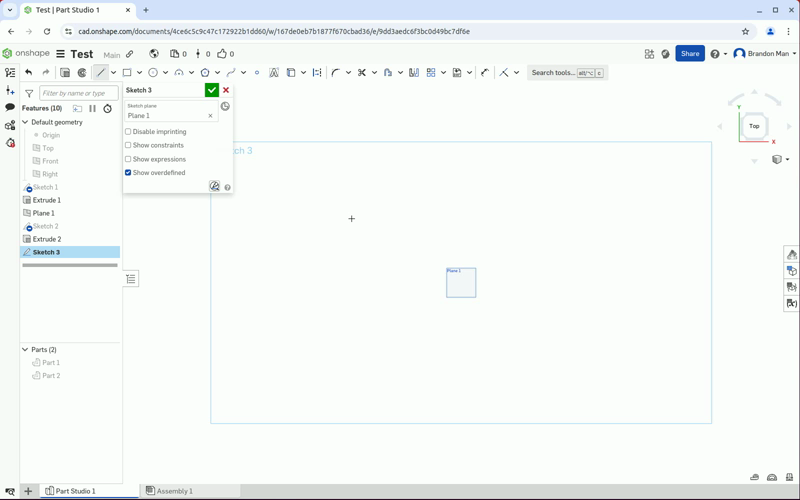
key_up(shift)
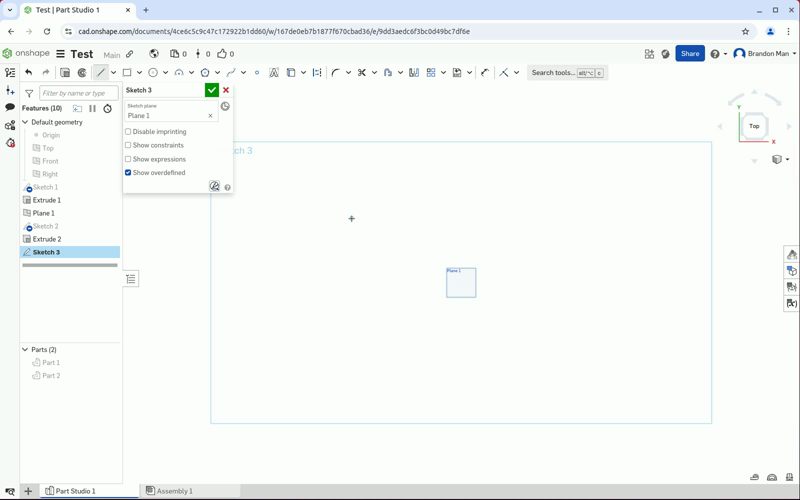
key_down(shift)
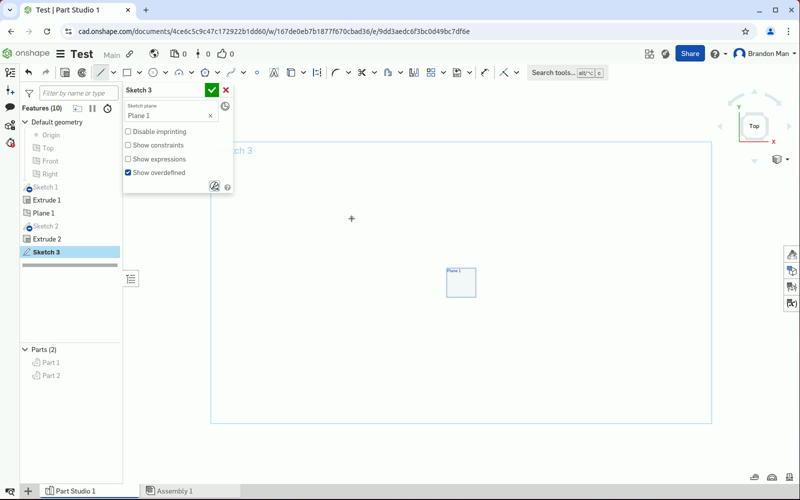
mouse_move(381, 218)
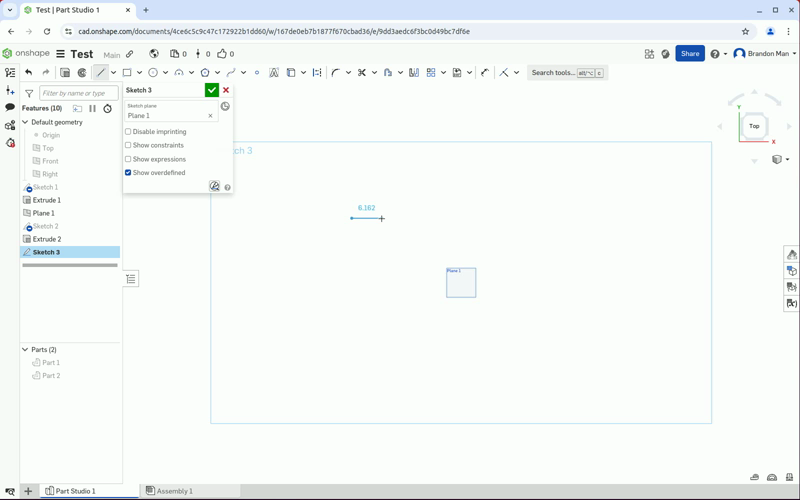
mouse_move(358, 218)
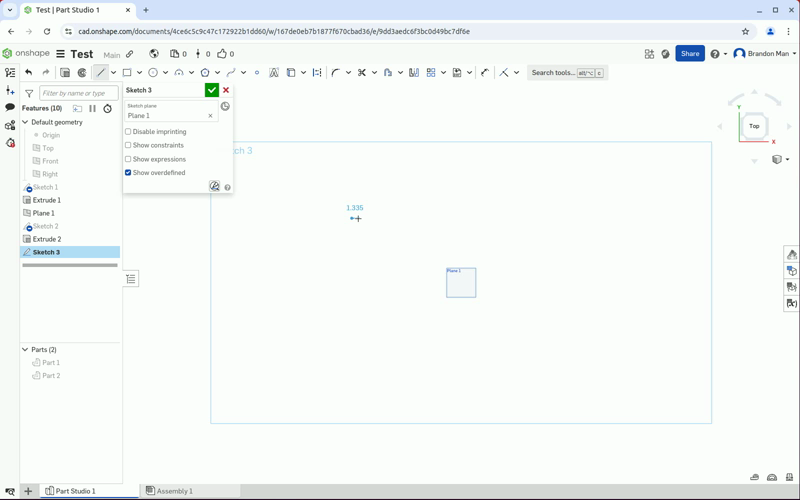
scroll(6)
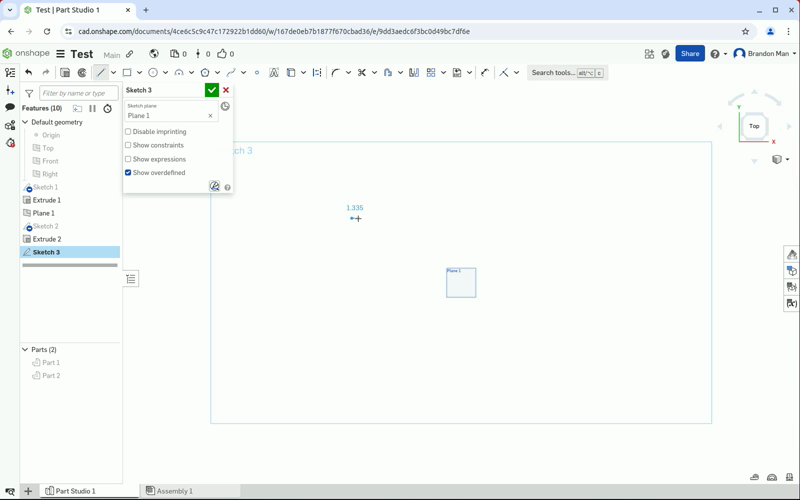
scroll(6)
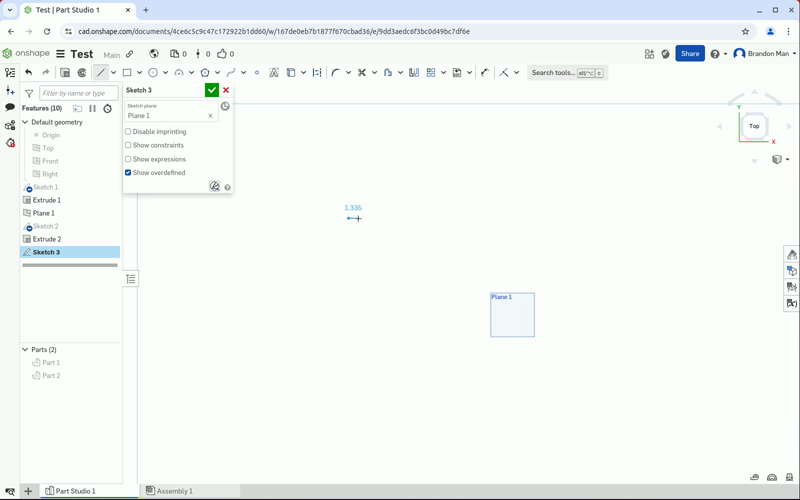
scroll(6)
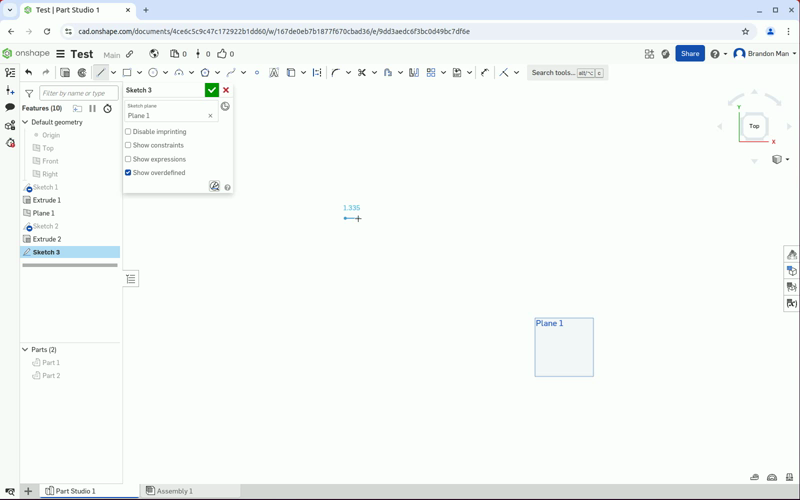
scroll(6)
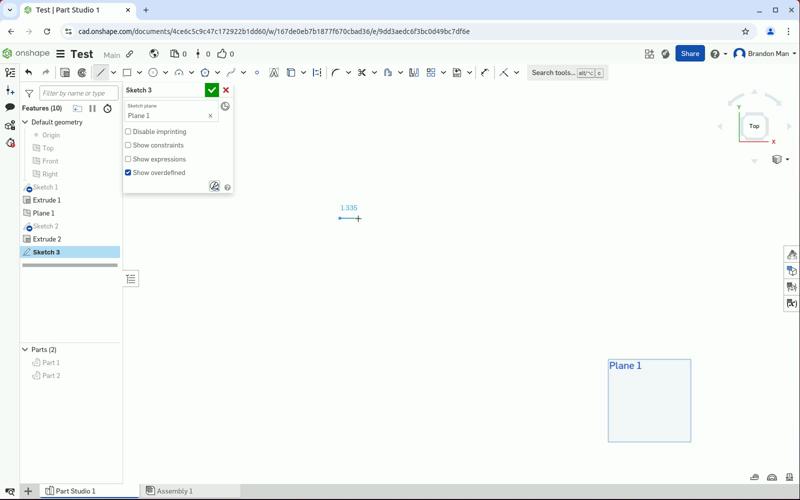
scroll(6)
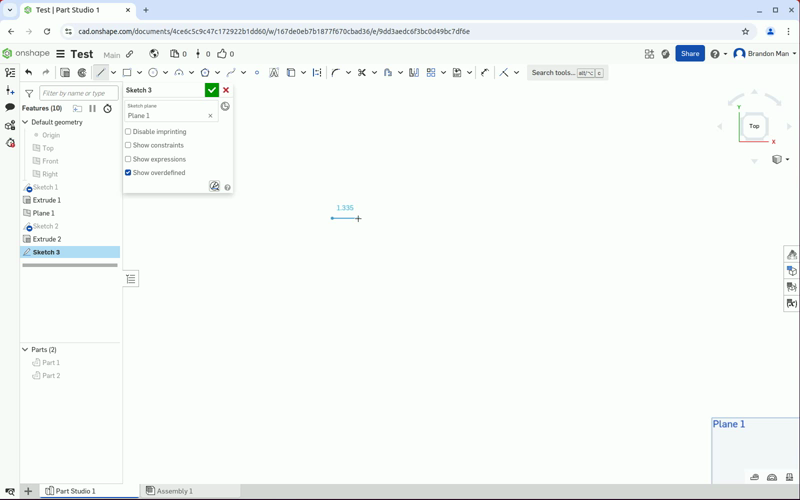
scroll(6)
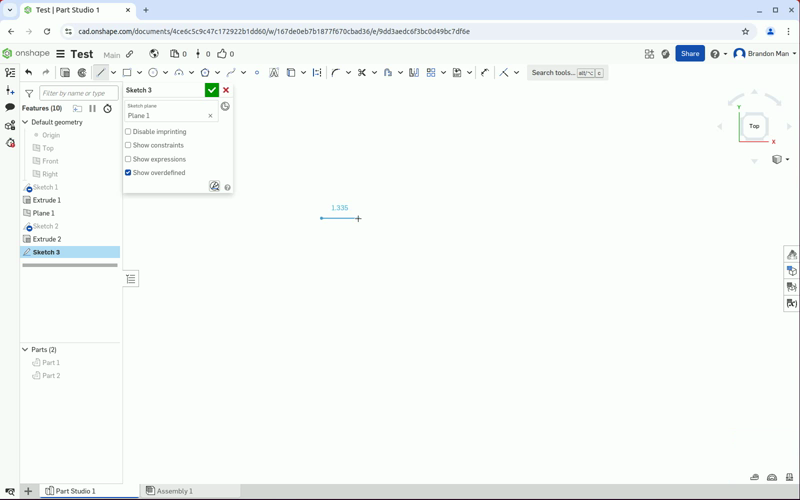
scroll(6)
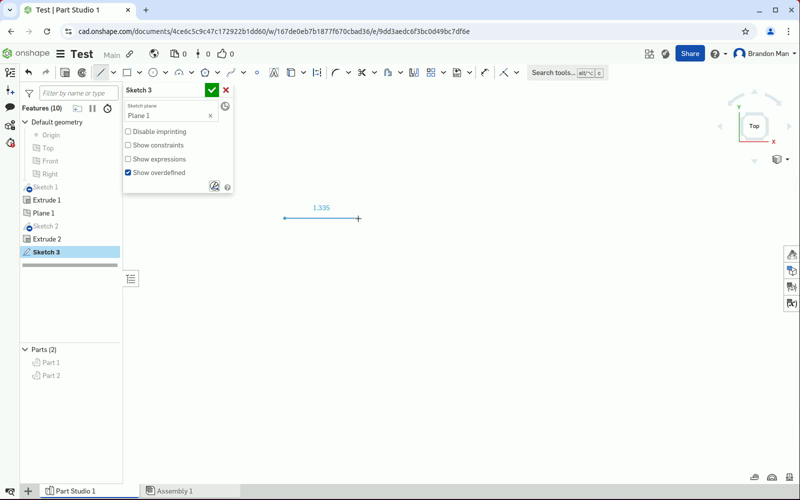
click(358, 218)
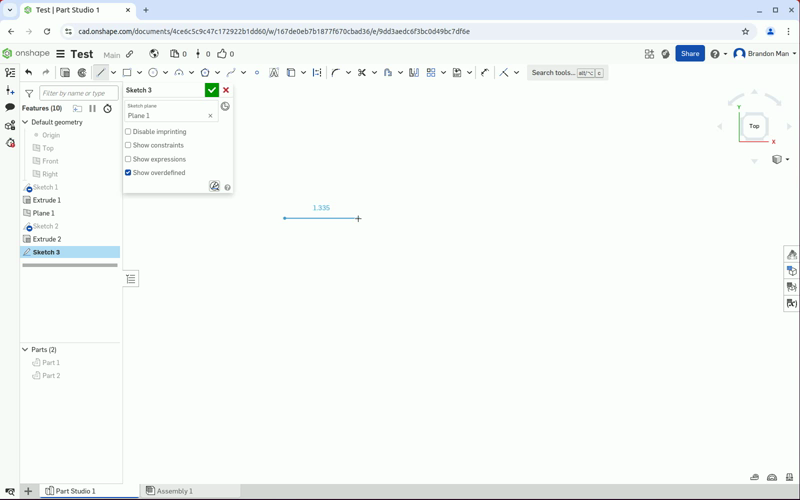
scroll(-6)
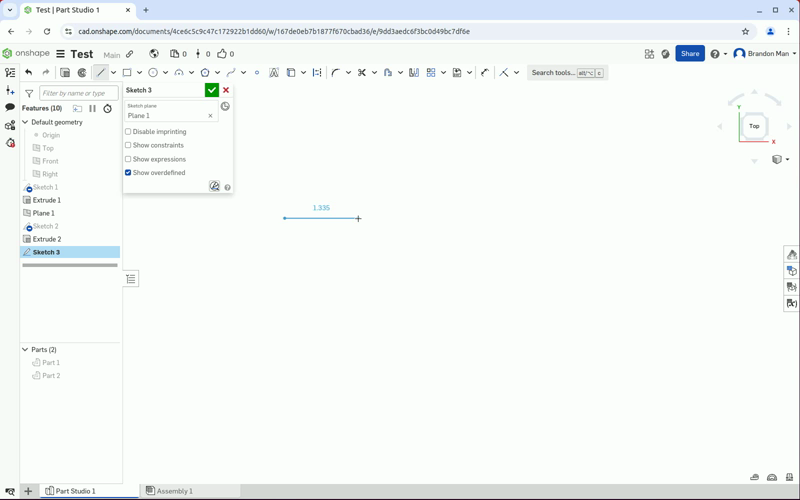
scroll(-6)
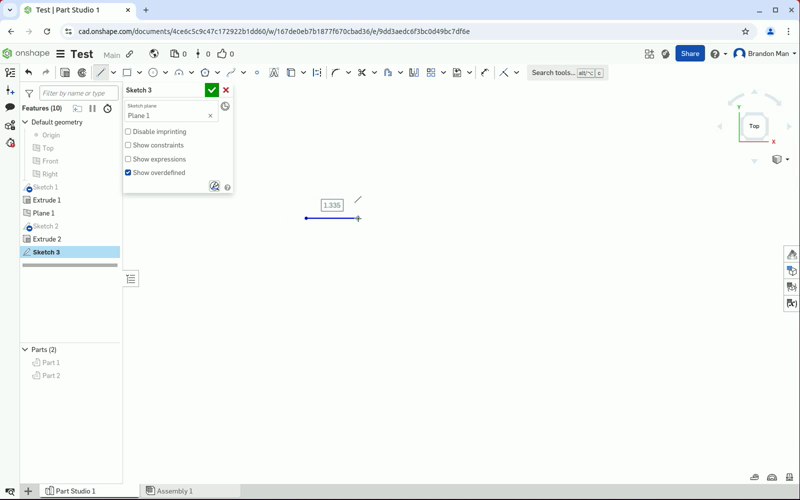
scroll(-6)
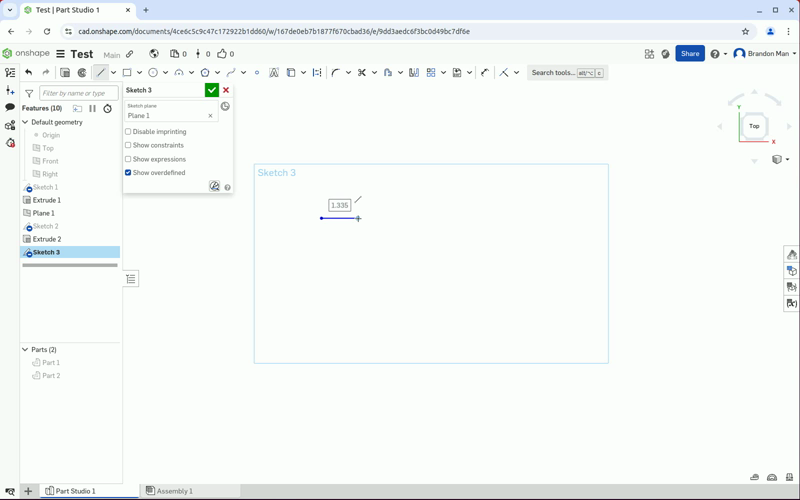
scroll(-6)
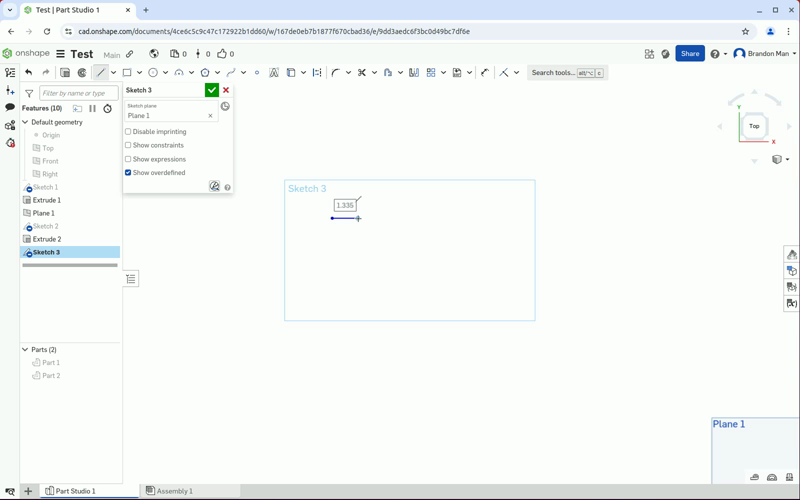
scroll(-6)
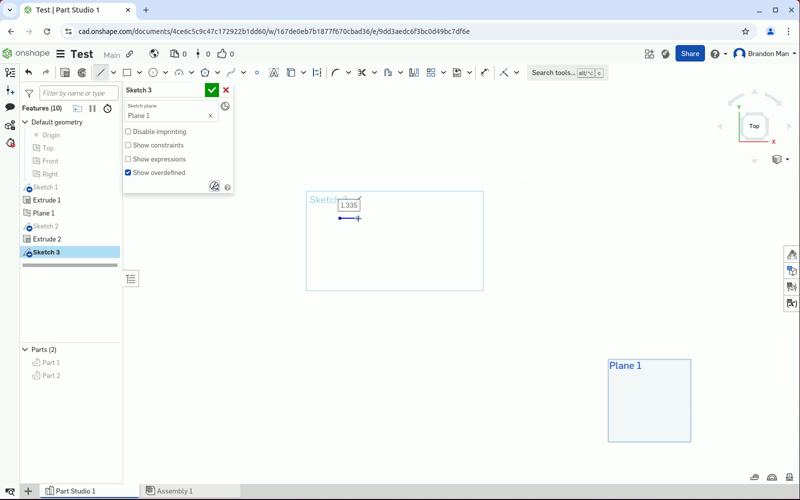
scroll(-6)
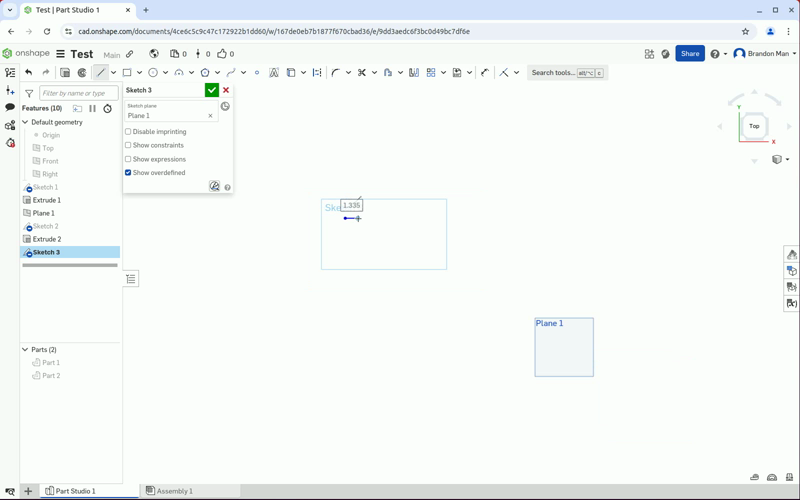
scroll(-6)
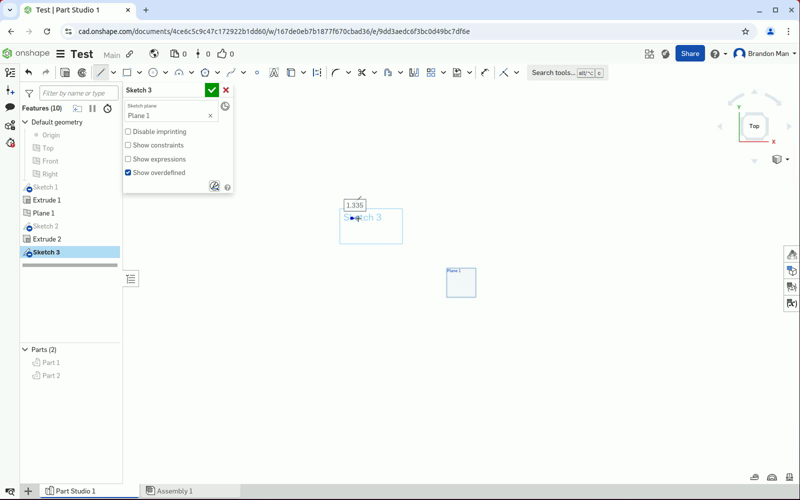
key_up(shift)
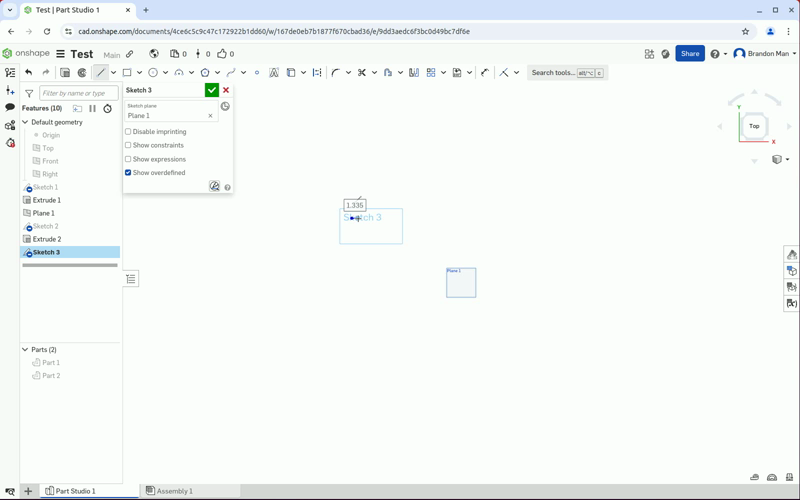
key_down(shift)
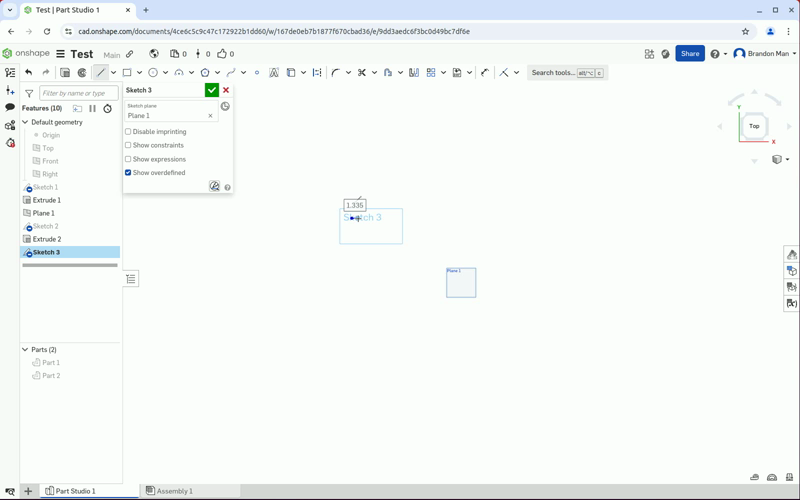
mouse_move(560, 218)
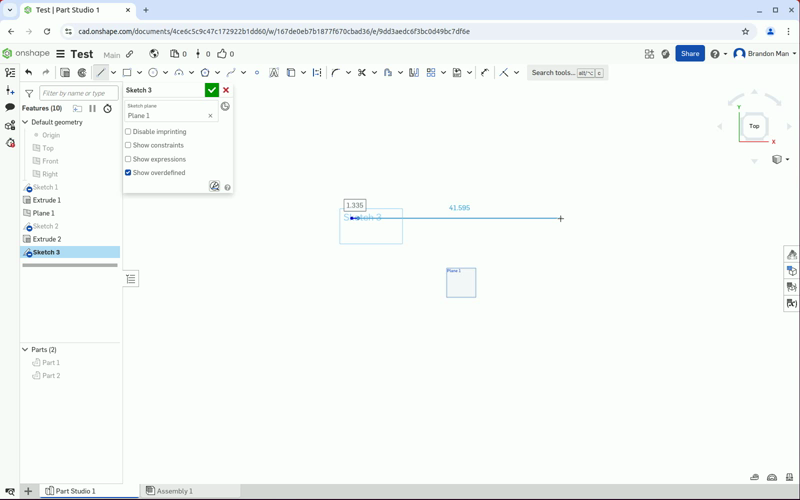
click(560, 218)
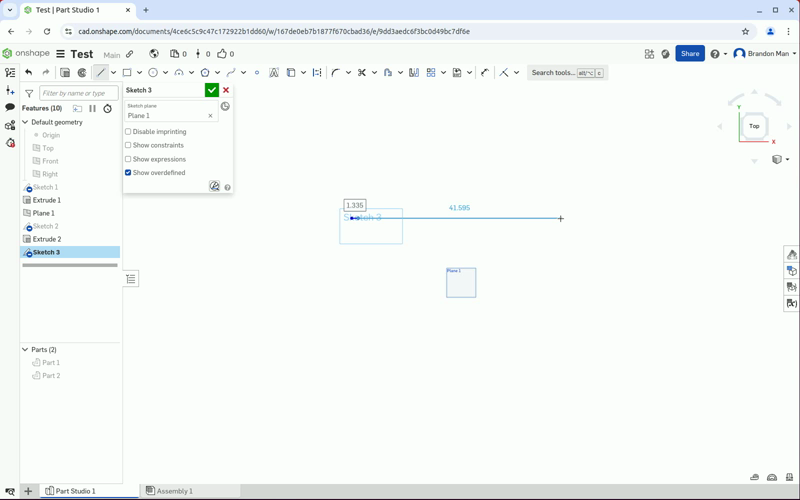
key_up(shift)
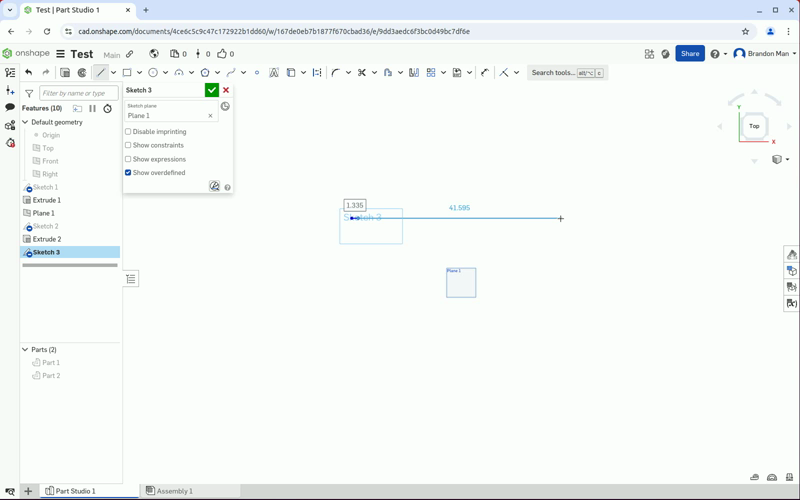
key_down(shift)
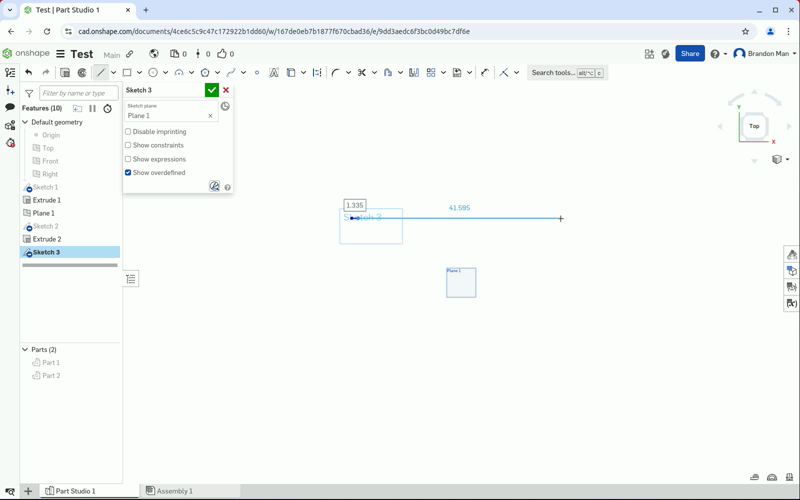
mouse_move(589, 218)
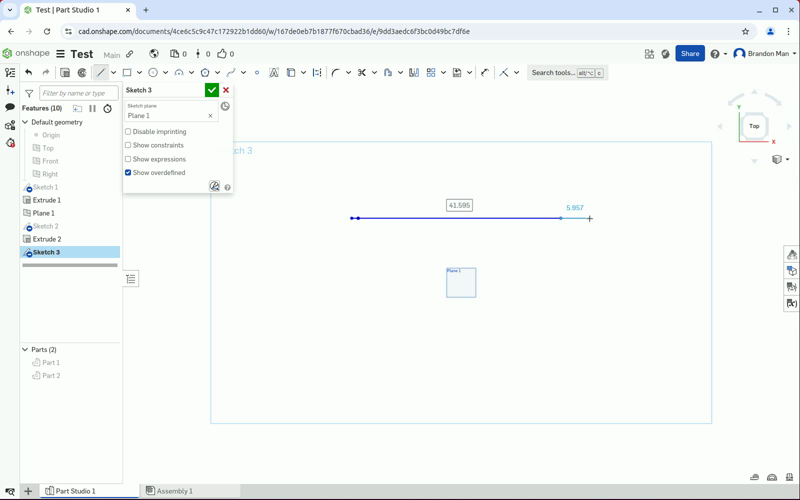
mouse_move(567, 218)
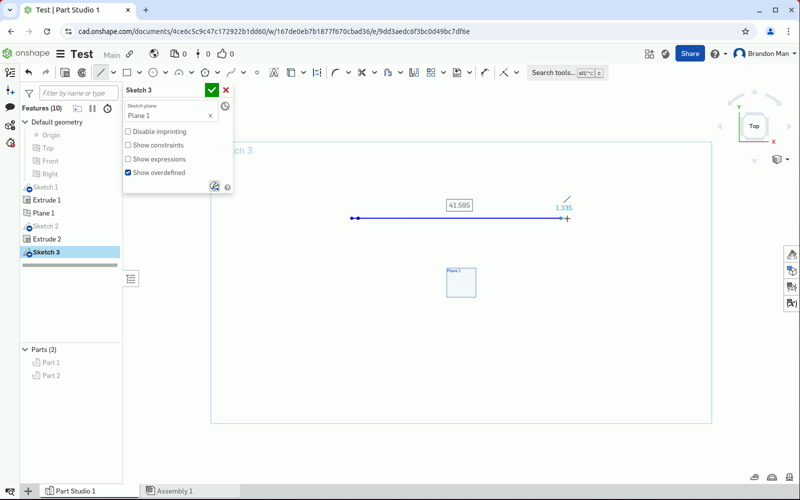
scroll(6)
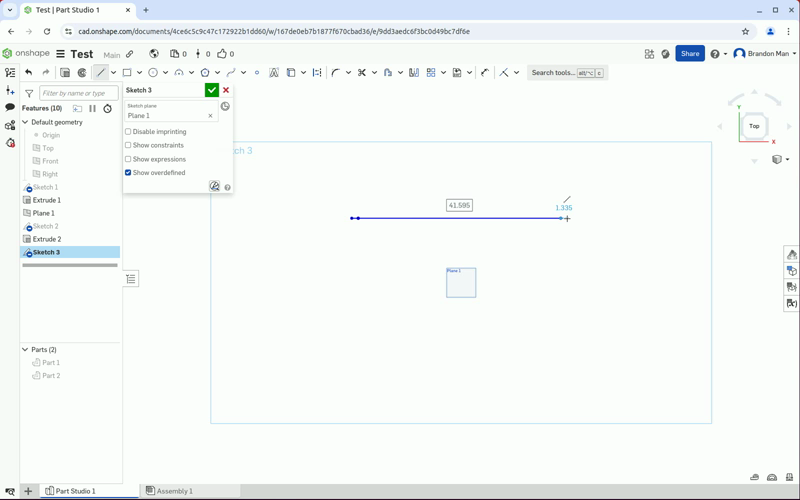
scroll(6)
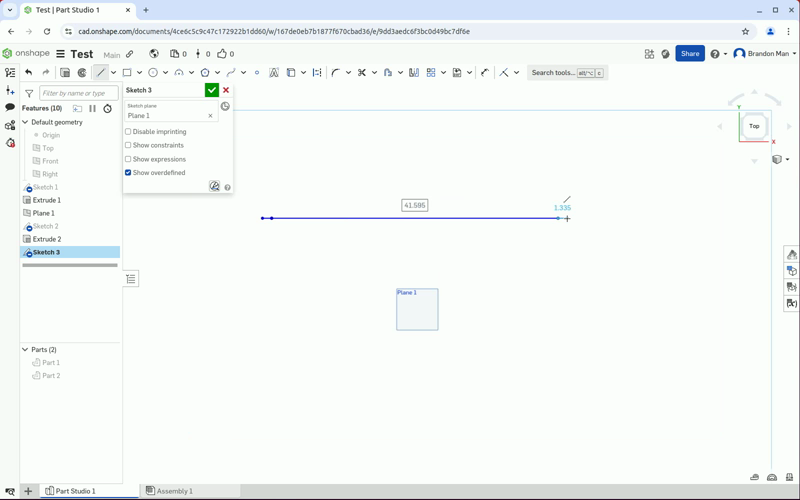
scroll(6)
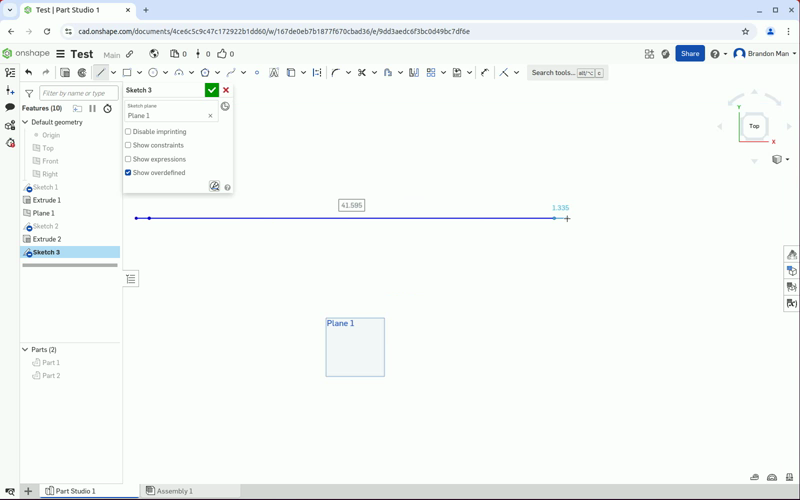
scroll(6)
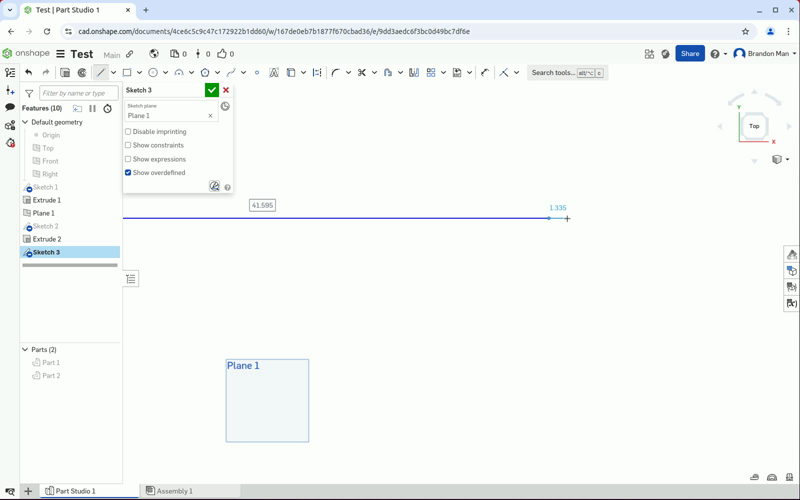
scroll(6)
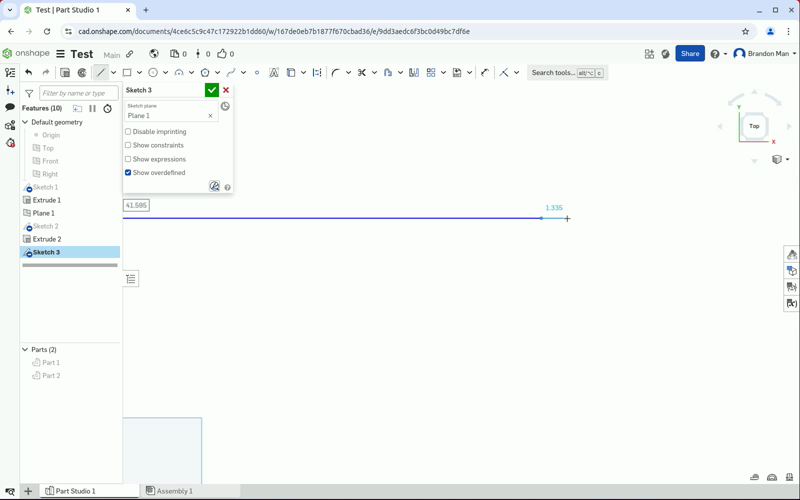
scroll(6)
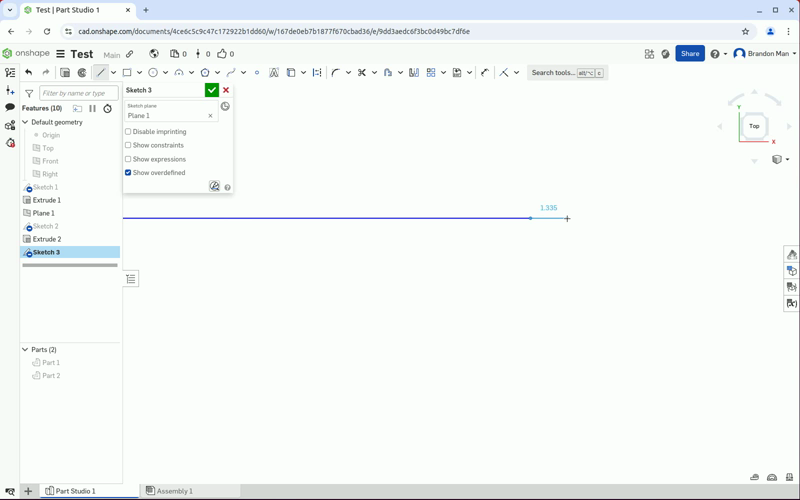
scroll(6)
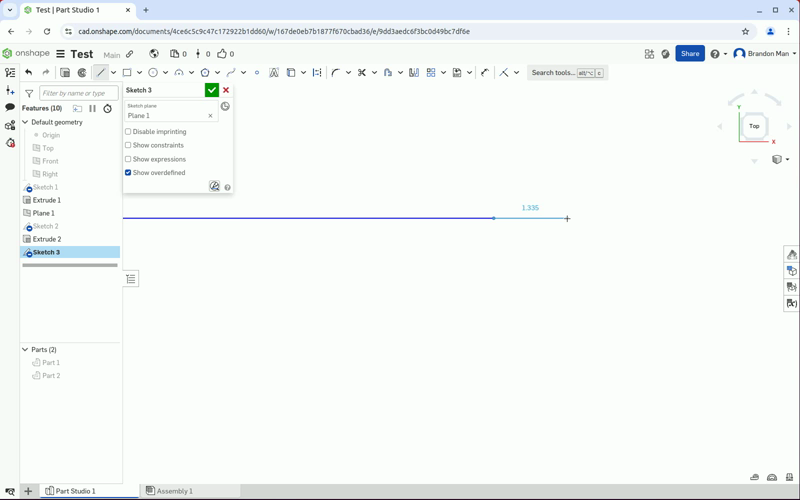
click(567, 218)
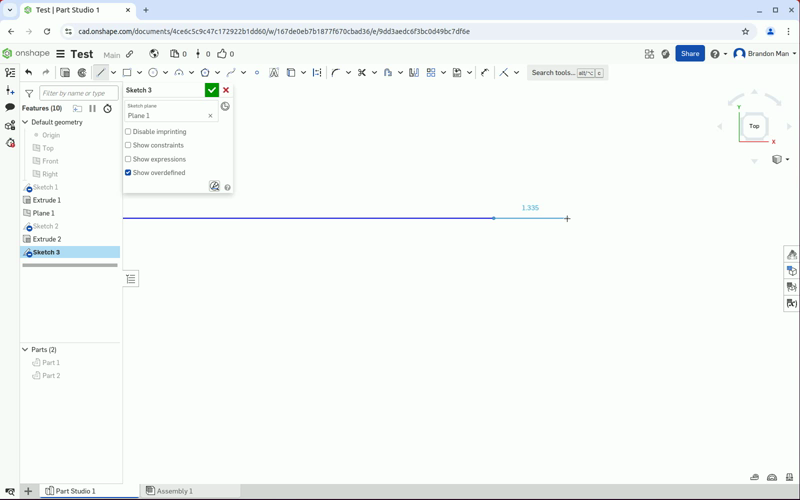
scroll(-6)
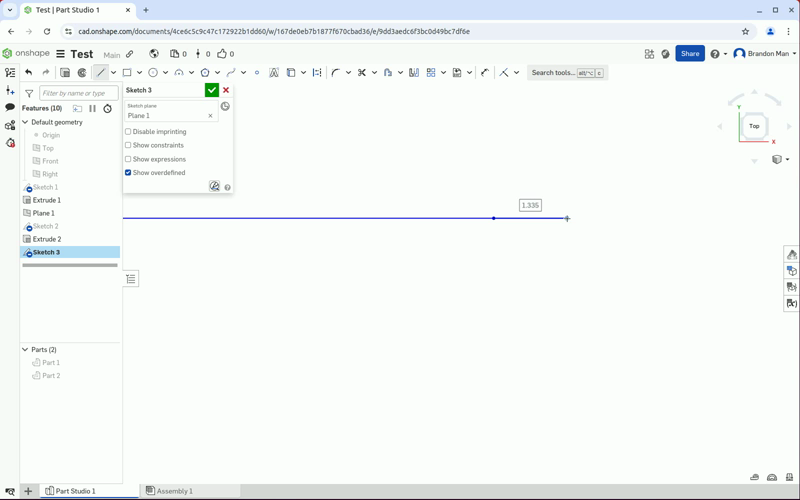
scroll(-6)
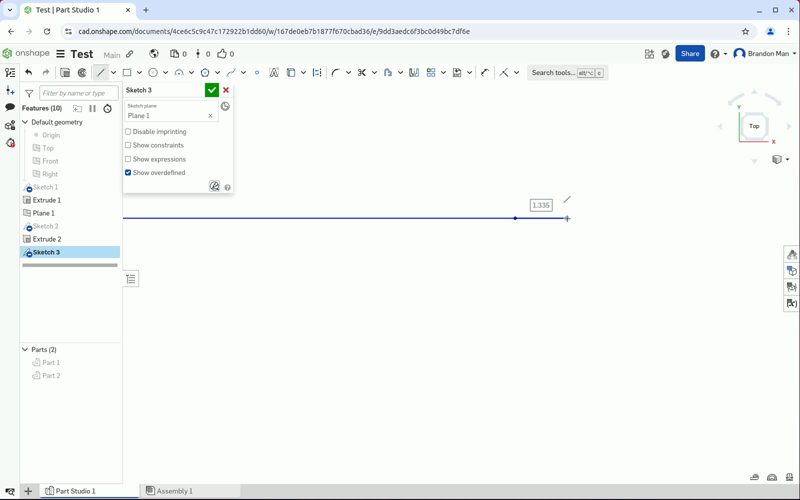
scroll(-6)
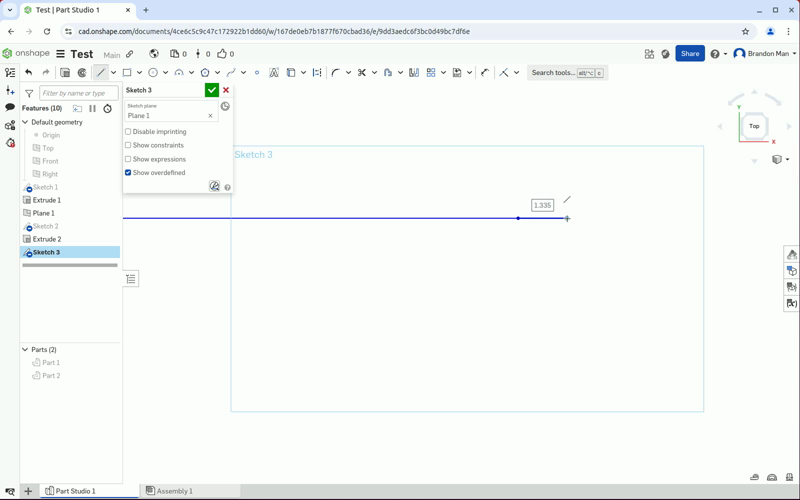
scroll(-6)
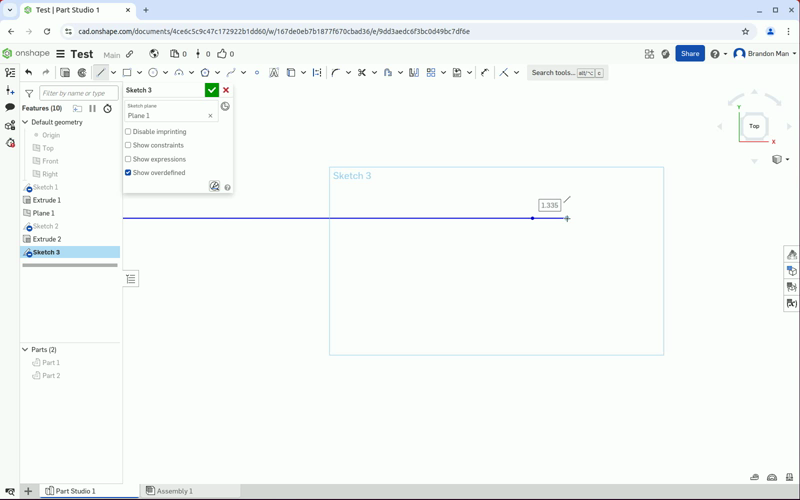
scroll(-6)
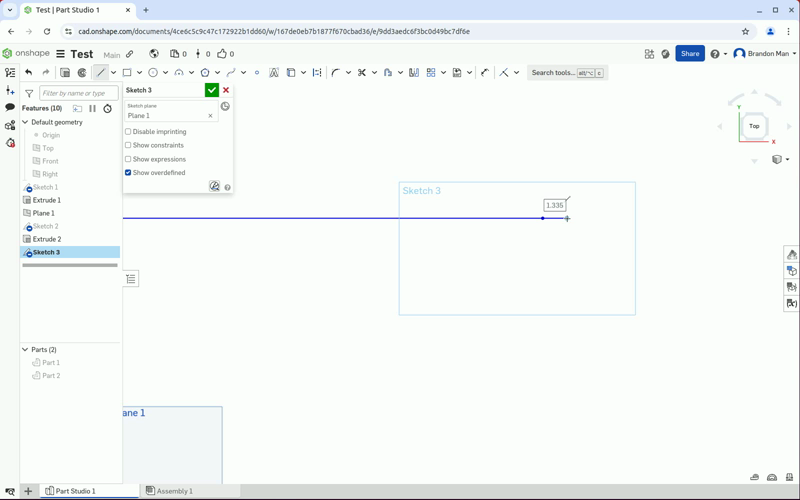
scroll(-6)
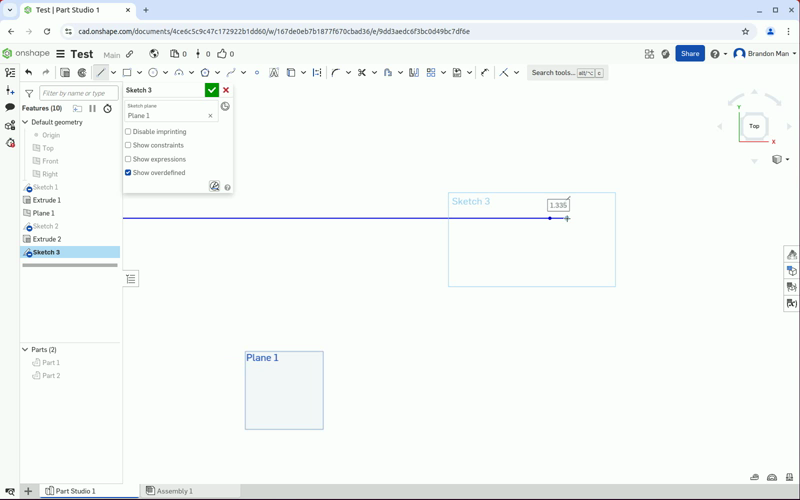
scroll(-6)
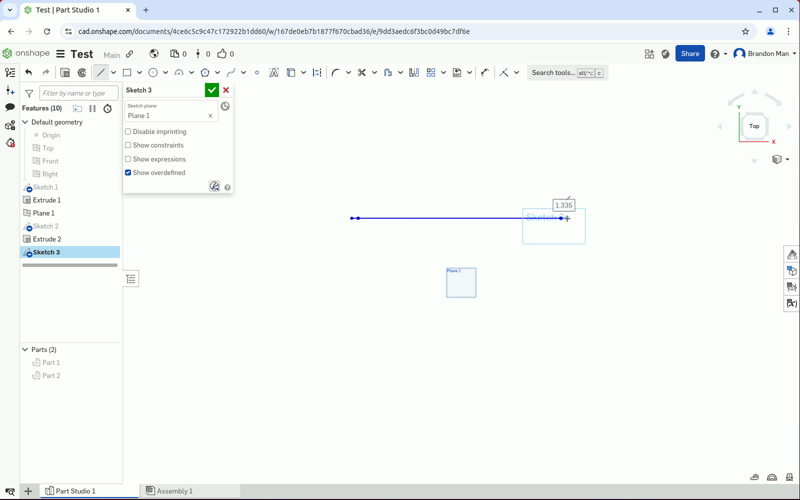
key_up(shift)
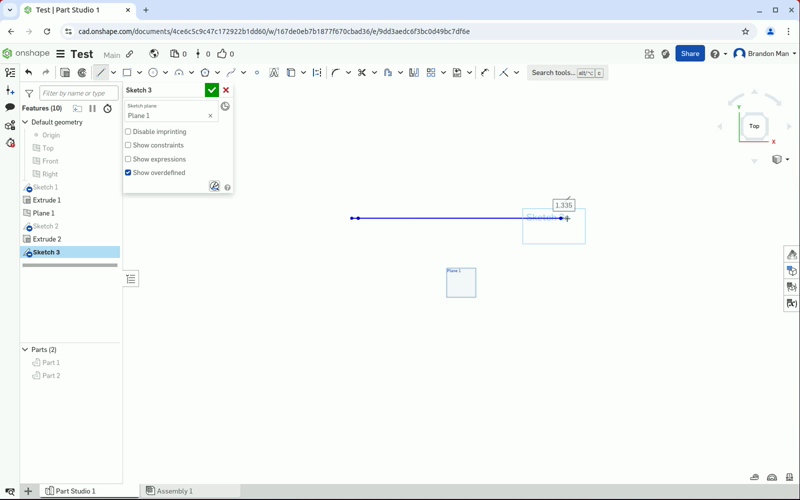
key_down(shift)
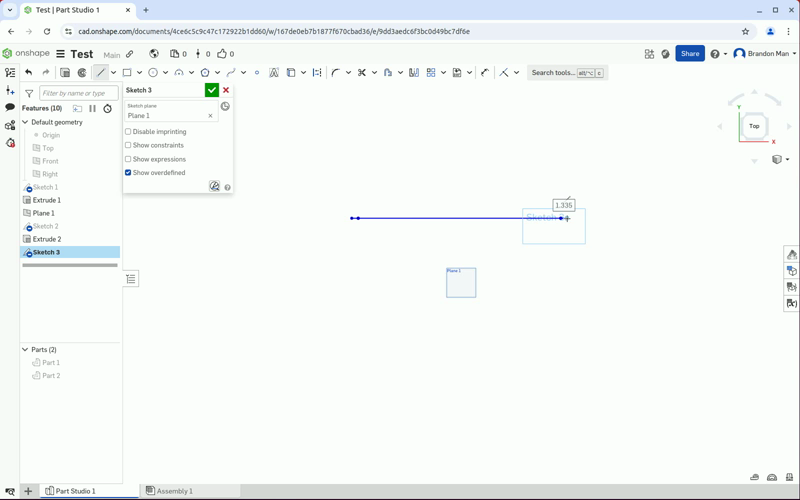
mouse_move(589, 218)
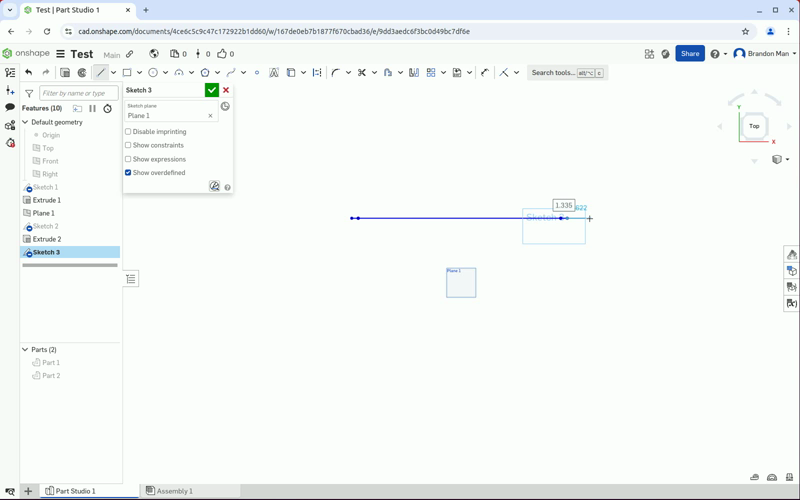
mouse_move(567, 211)
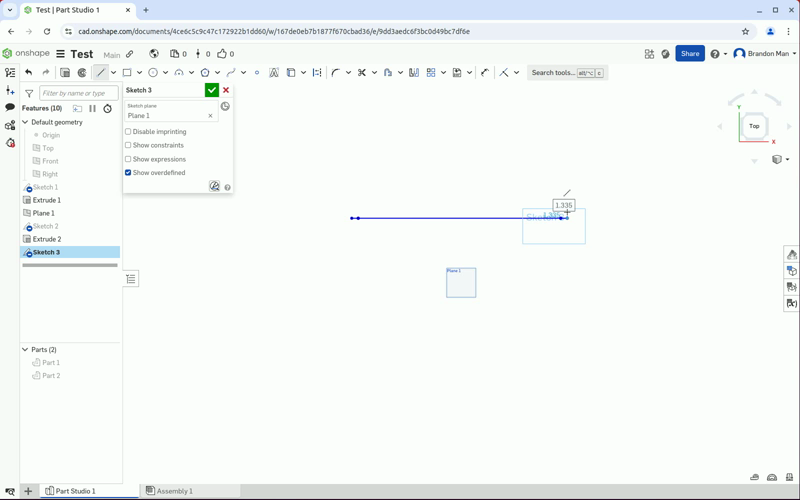
scroll(6)
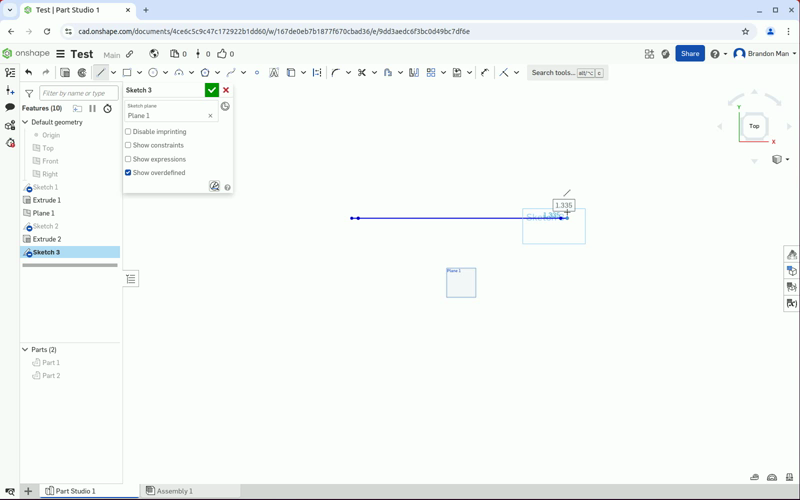
scroll(6)
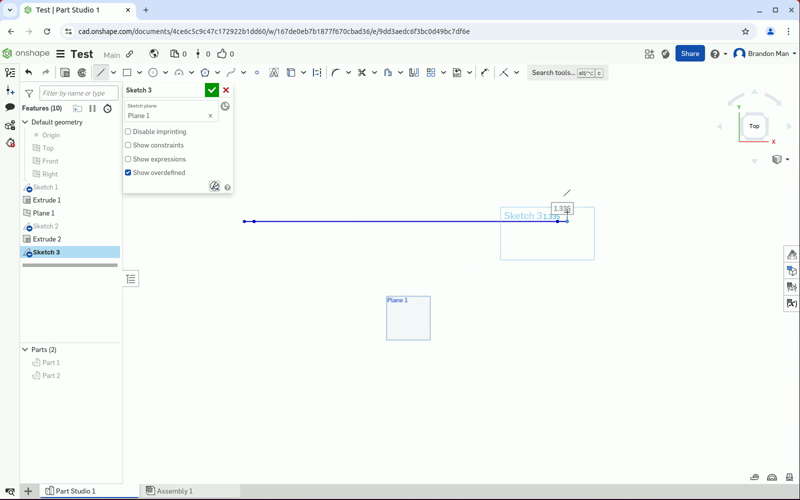
scroll(6)
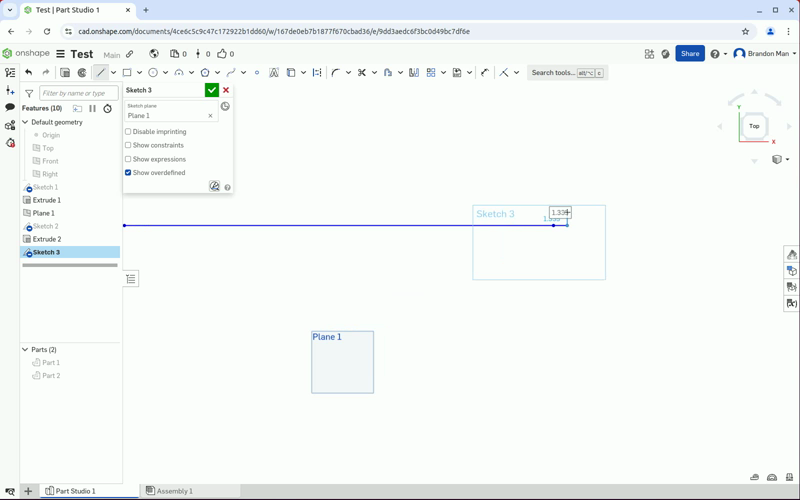
scroll(6)
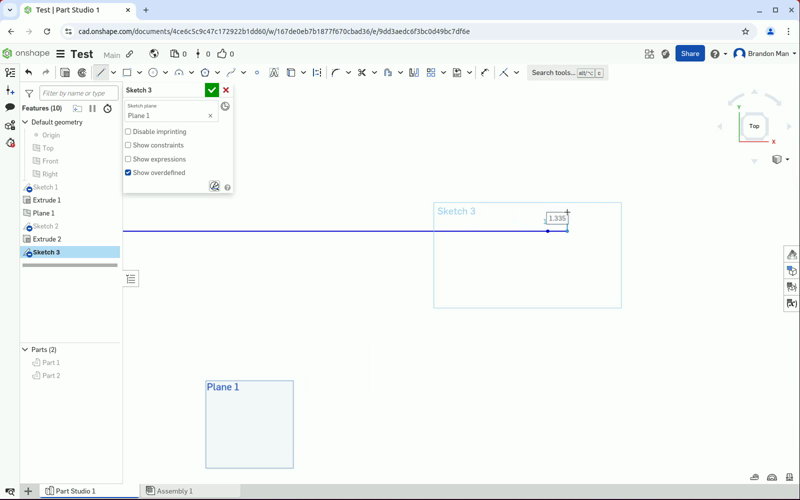
scroll(6)
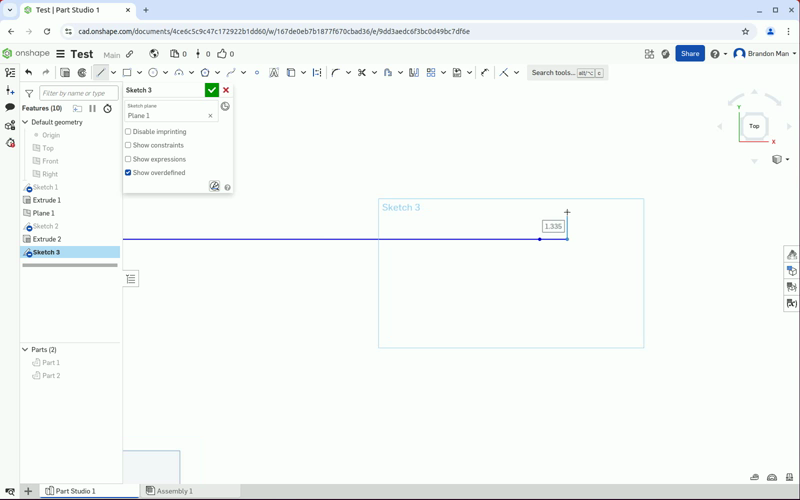
scroll(6)
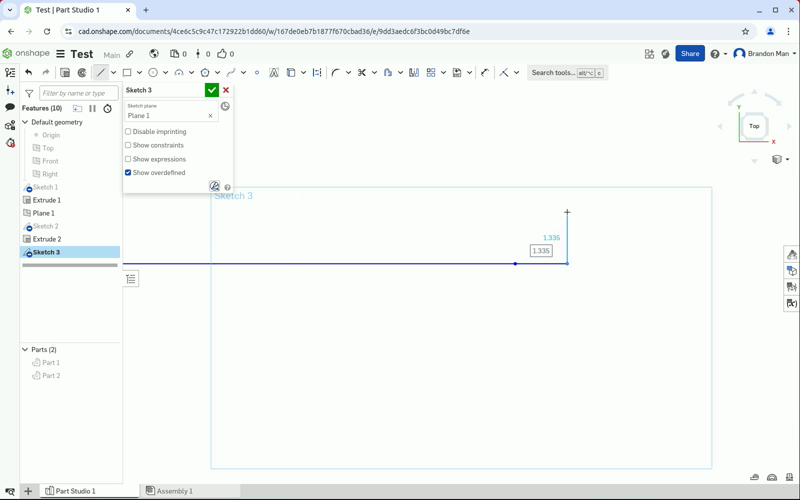
scroll(6)
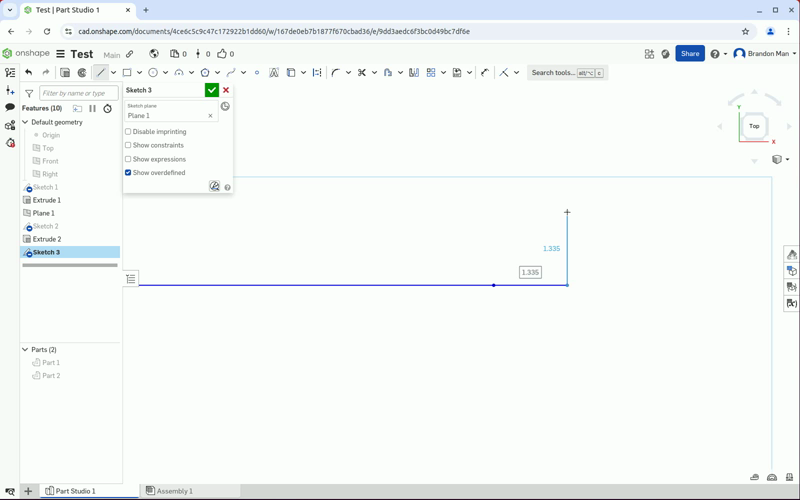
click(567, 211)
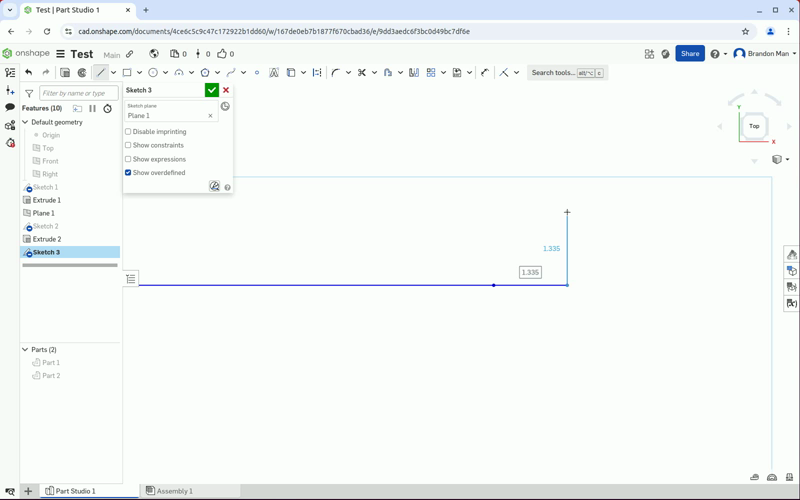
scroll(-6)
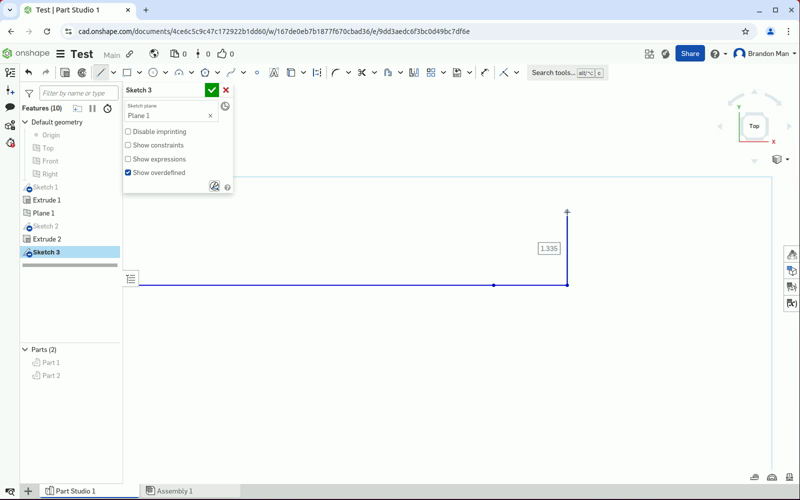
scroll(-6)
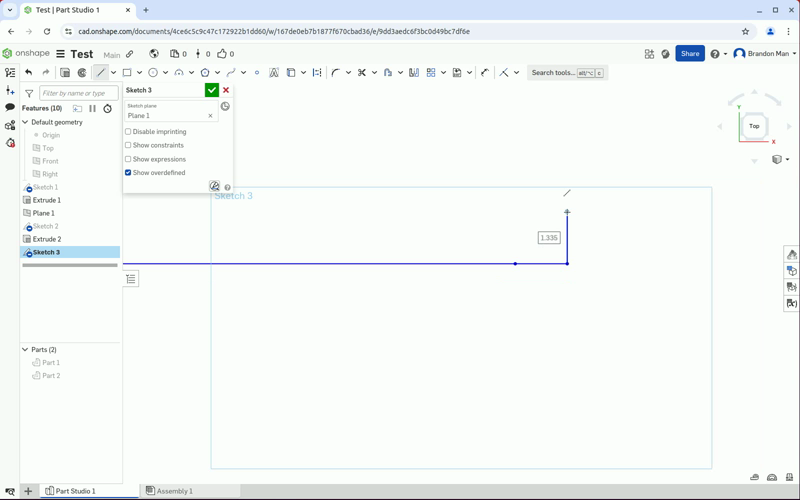
scroll(-6)
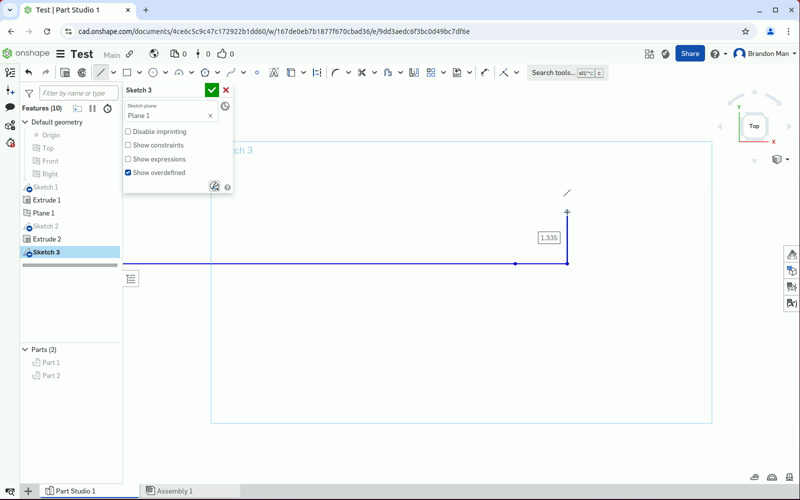
scroll(-6)
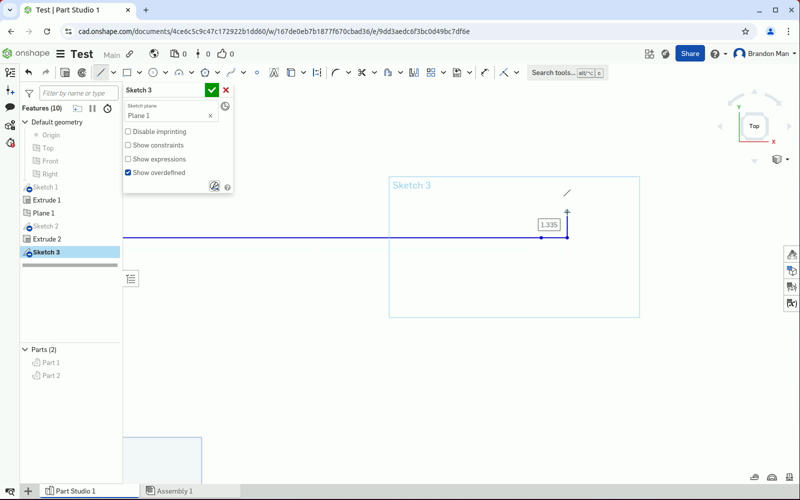
scroll(-6)
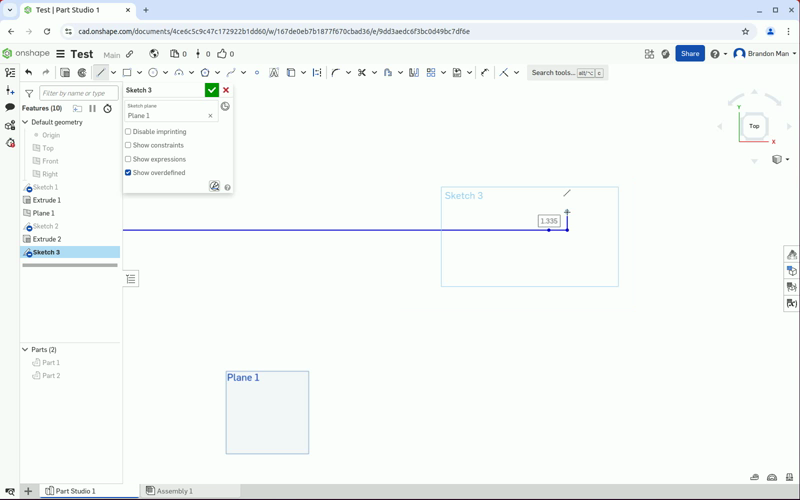
scroll(-6)
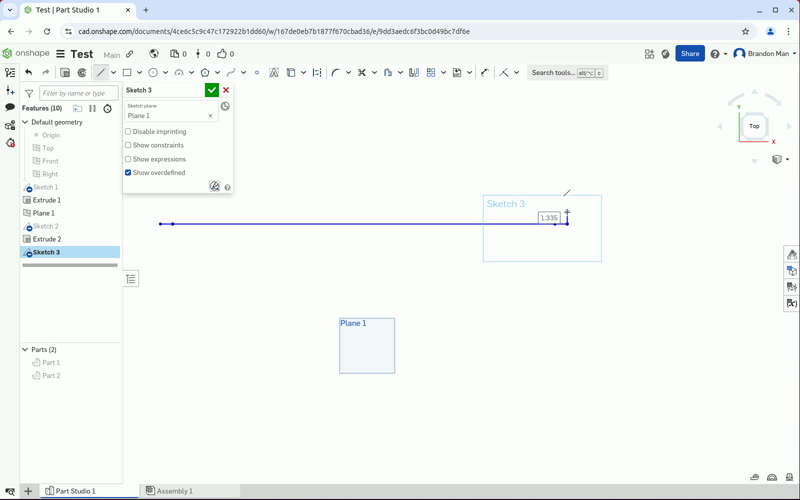
scroll(-6)
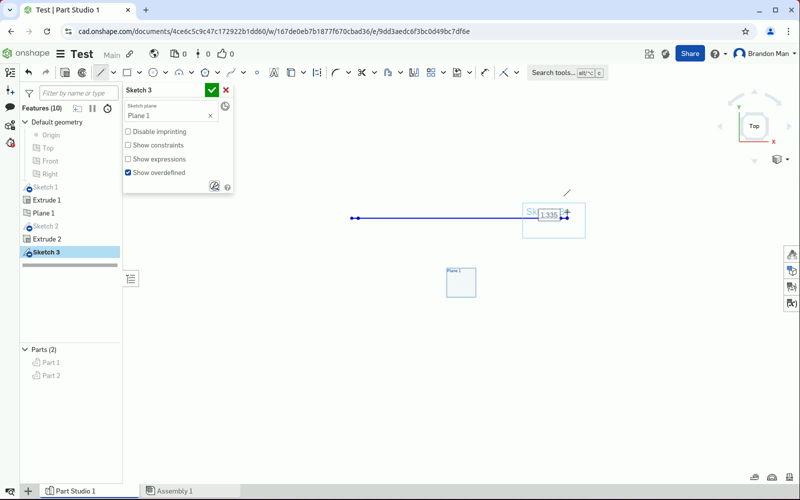
key_up(shift)
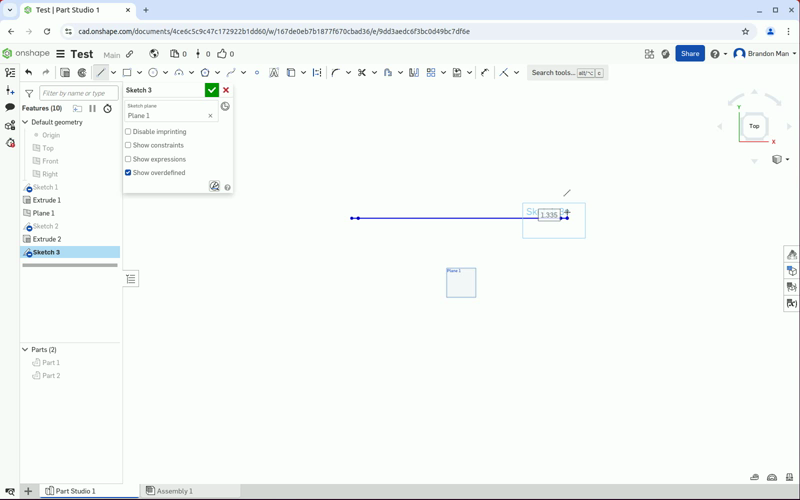
key_down(shift)
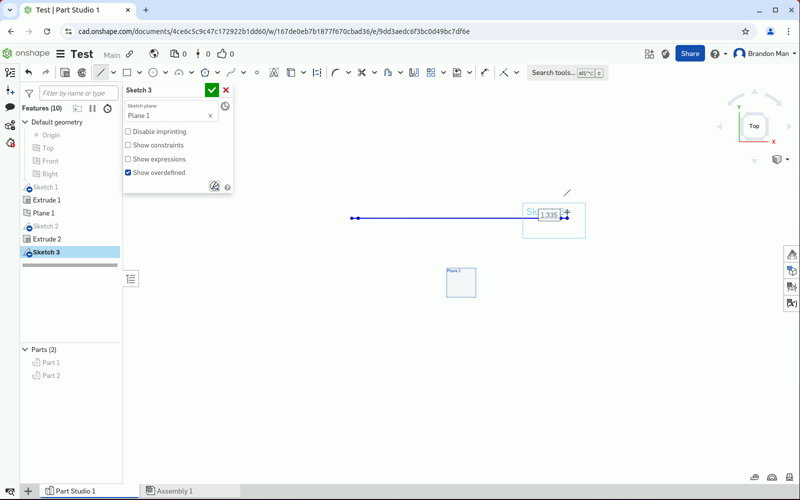
mouse_move(351, 211)
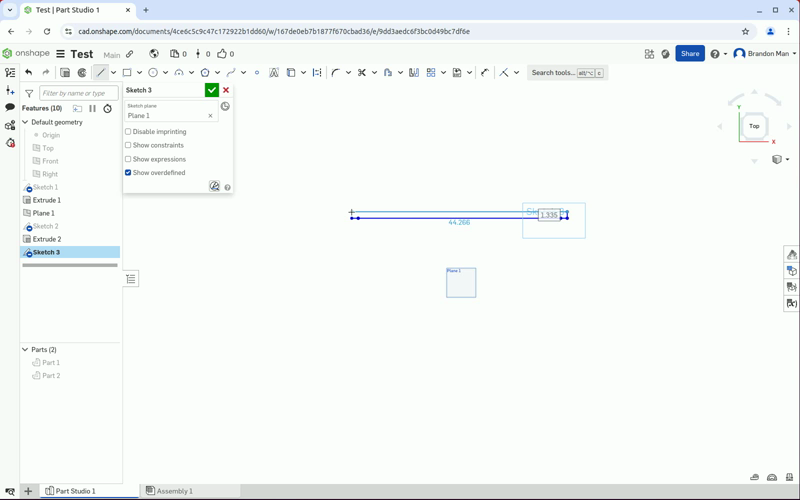
click(351, 211)
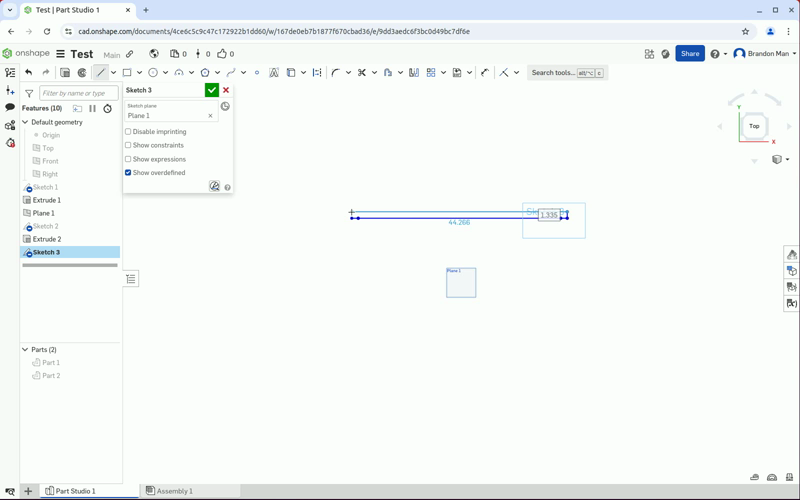
key_up(shift)
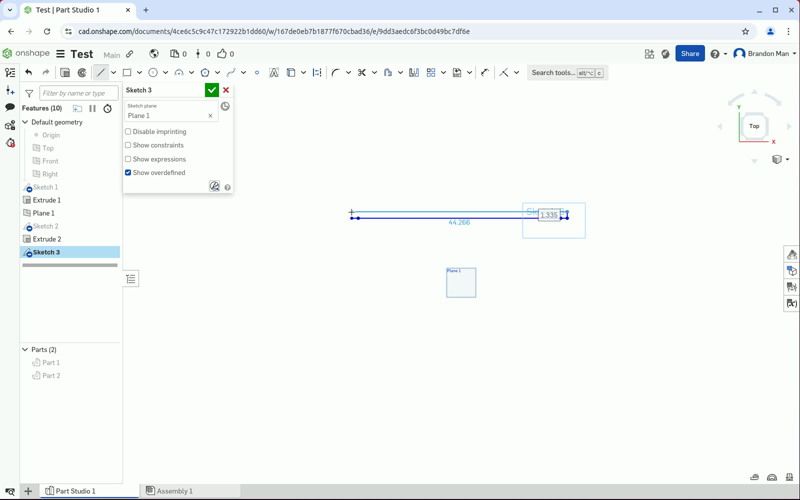
mouse_move(381, 211)
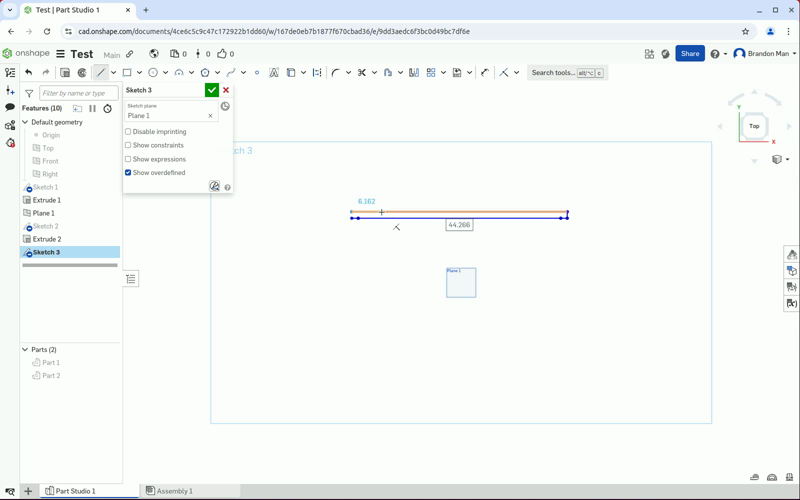
key_down(shift)
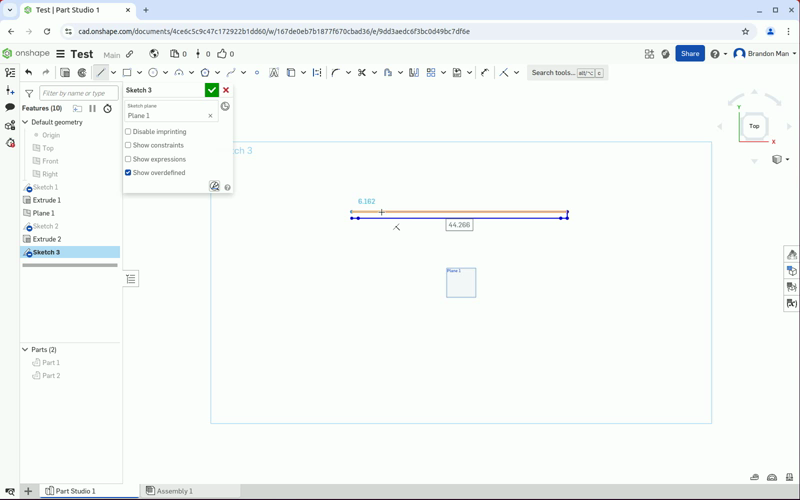
mouse_move(351, 218)
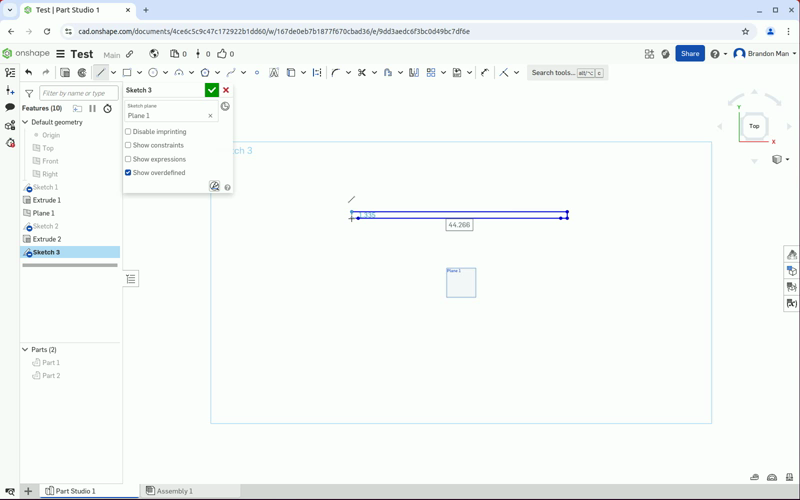
scroll(6)
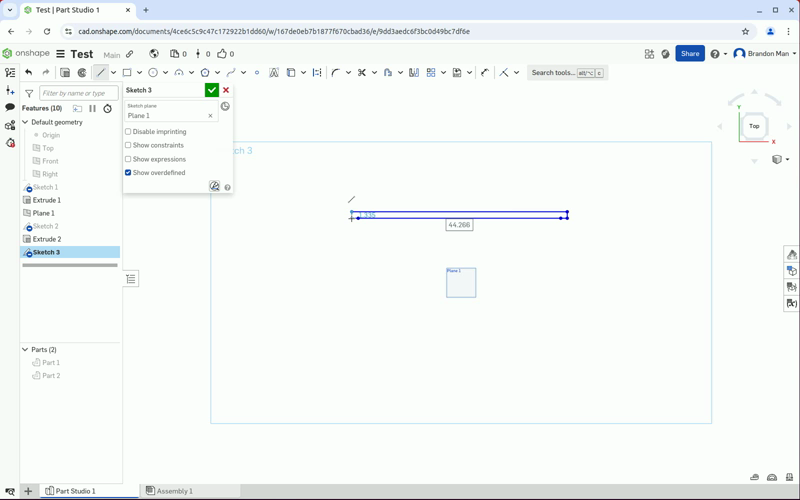
scroll(6)
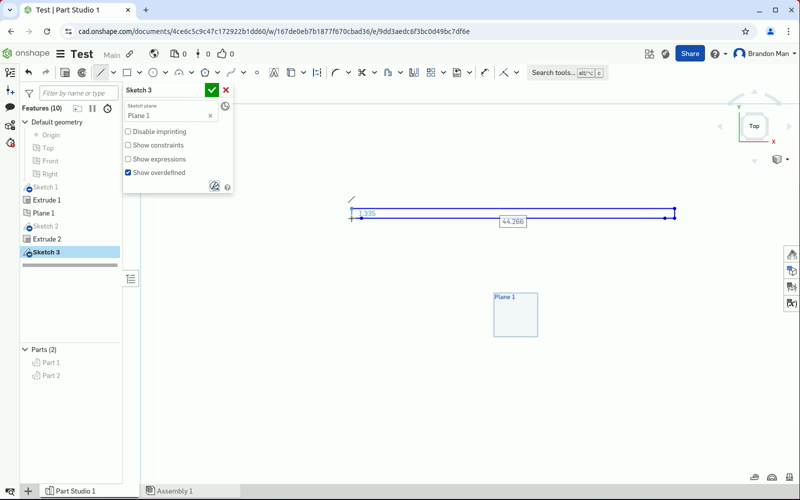
scroll(6)
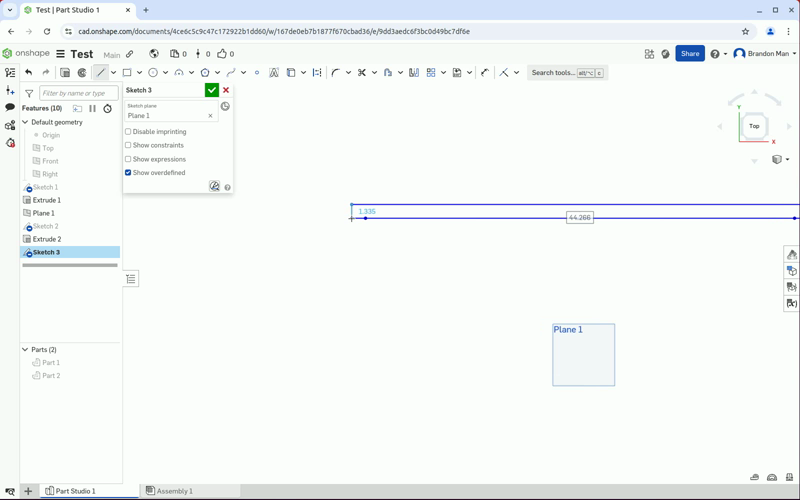
scroll(6)
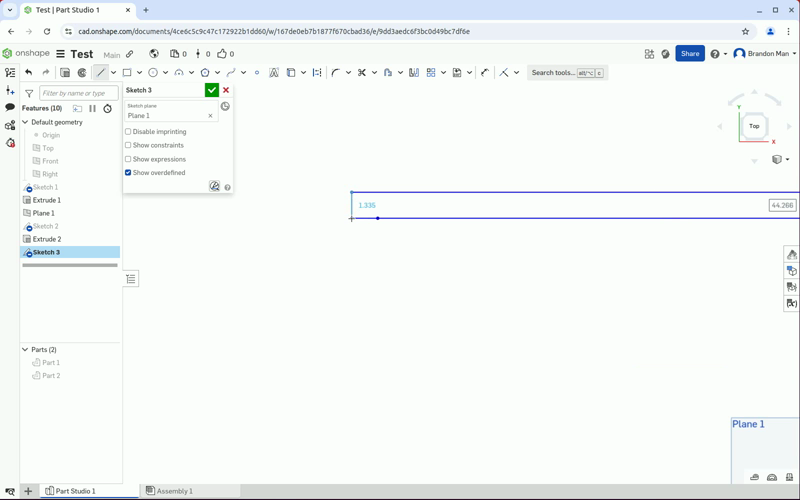
scroll(6)
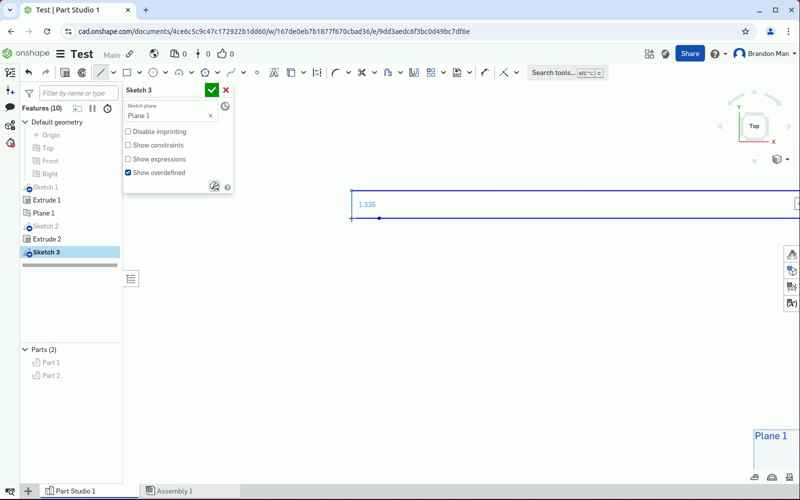
scroll(6)
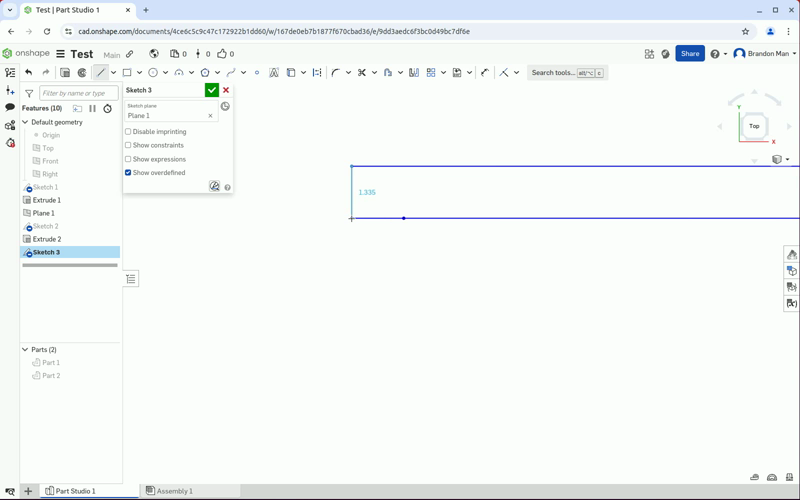
scroll(6)
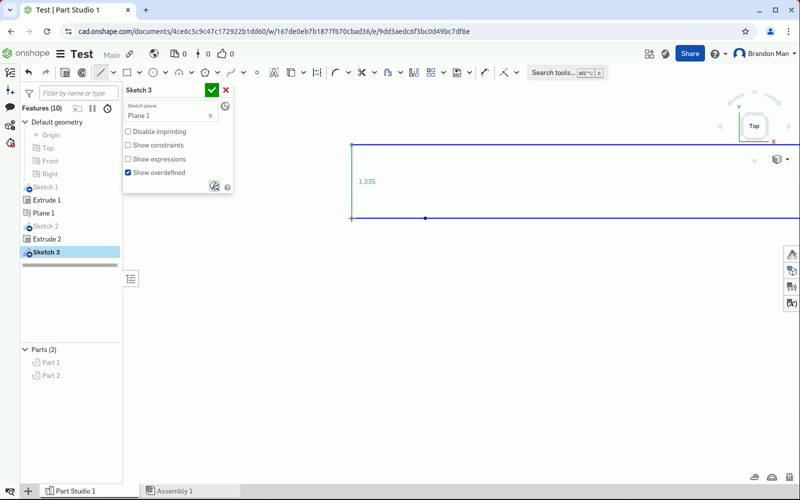
key_up(shift)
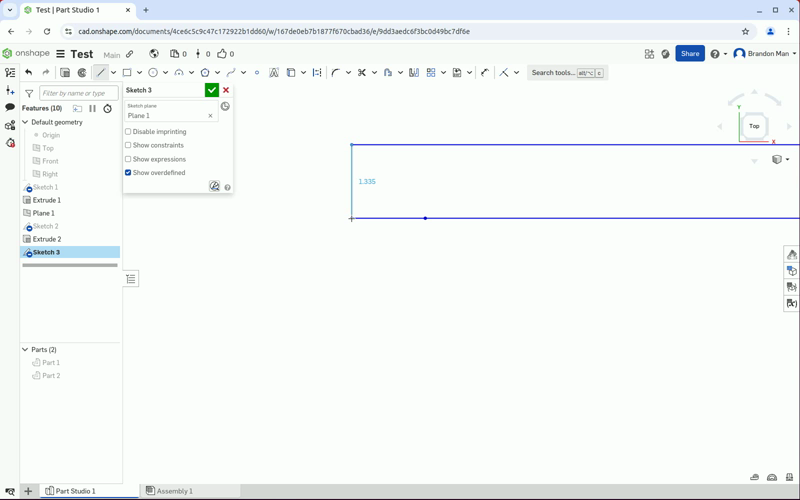
click(351, 218)
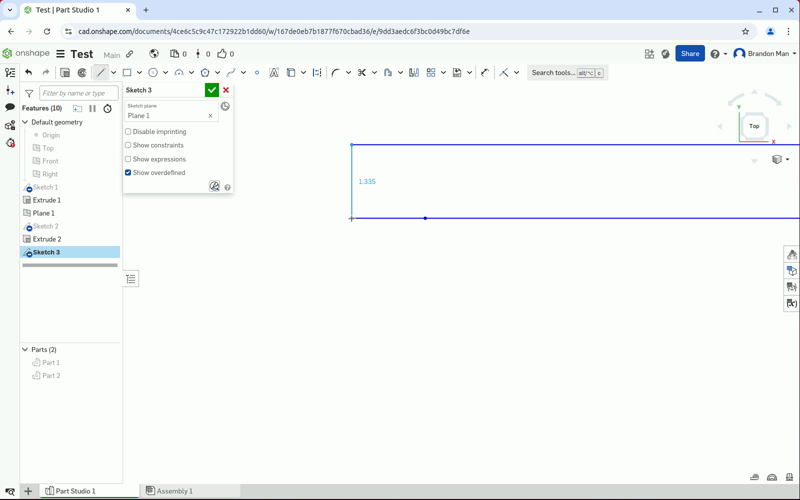
scroll(-6)
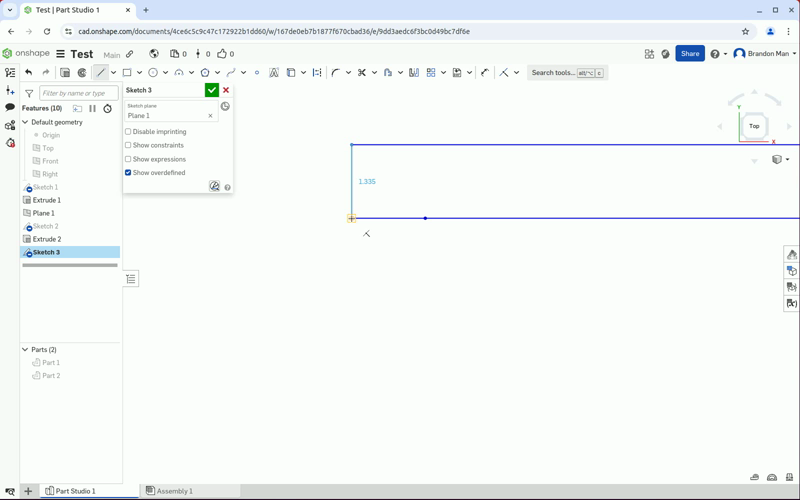
scroll(-6)
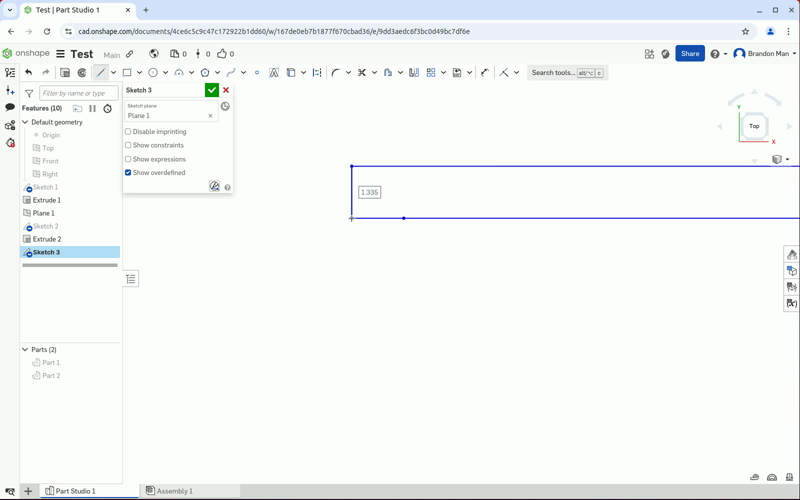
scroll(-6)
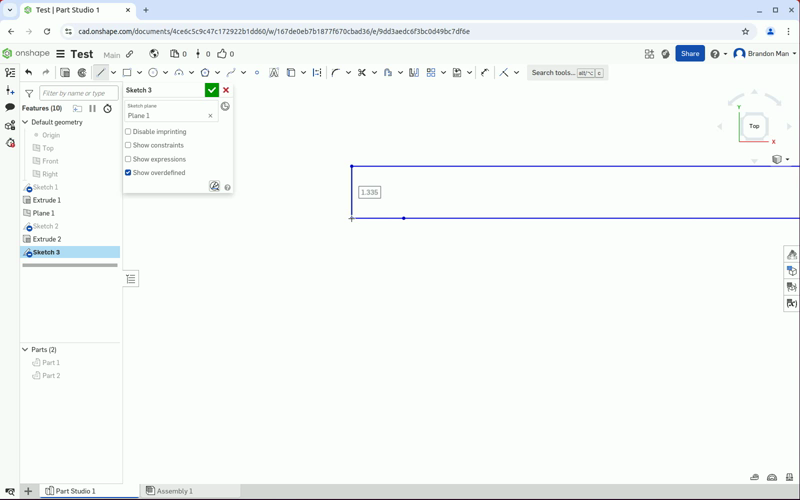
scroll(-6)
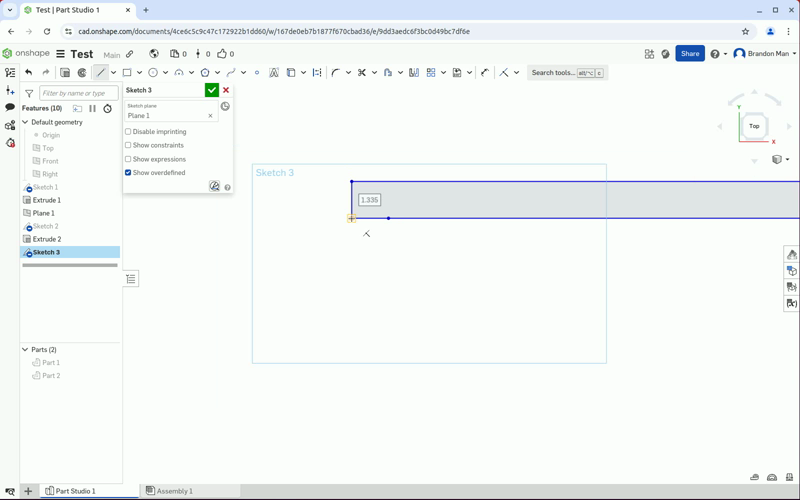
scroll(-6)
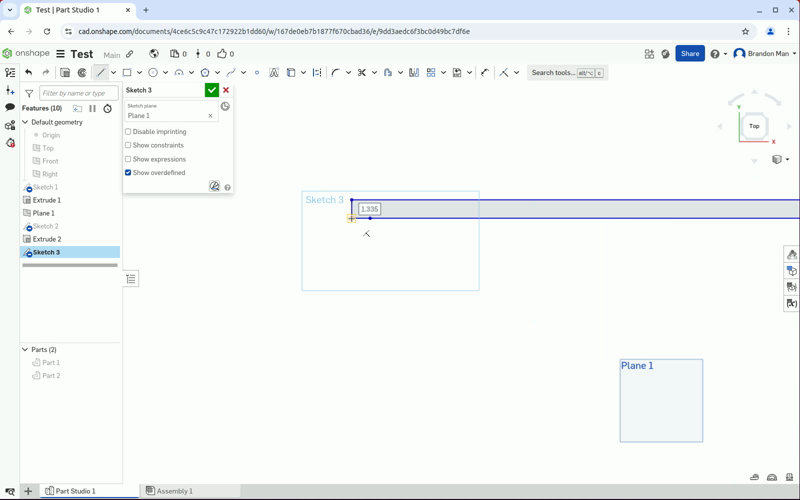
scroll(-6)
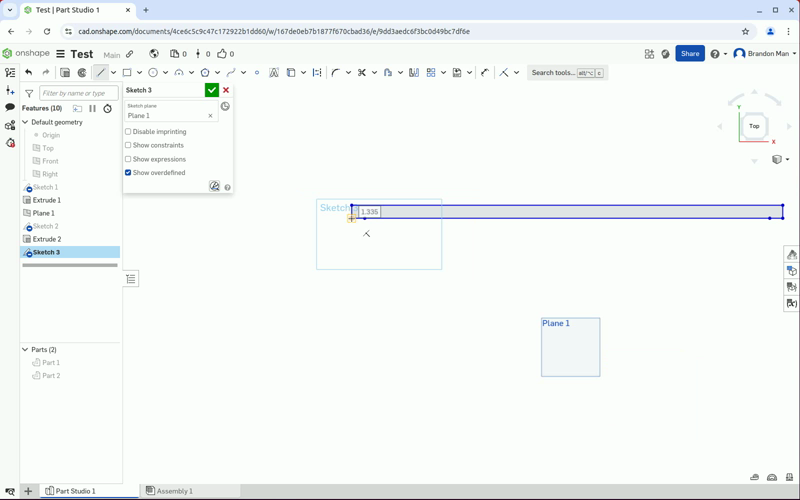
scroll(-6)
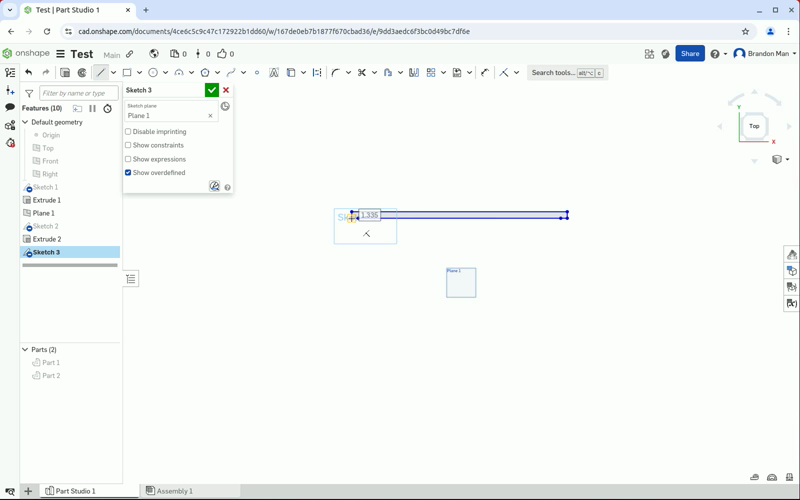
key(esc)
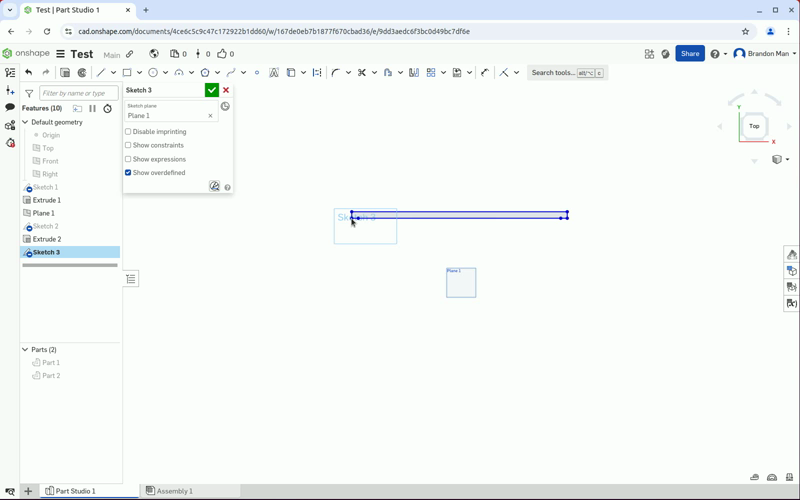
mouse_move(496, 212)
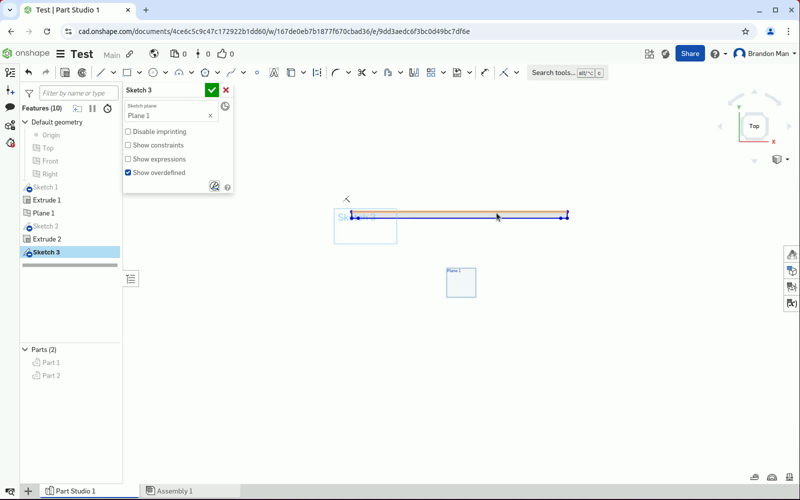
scroll(6)
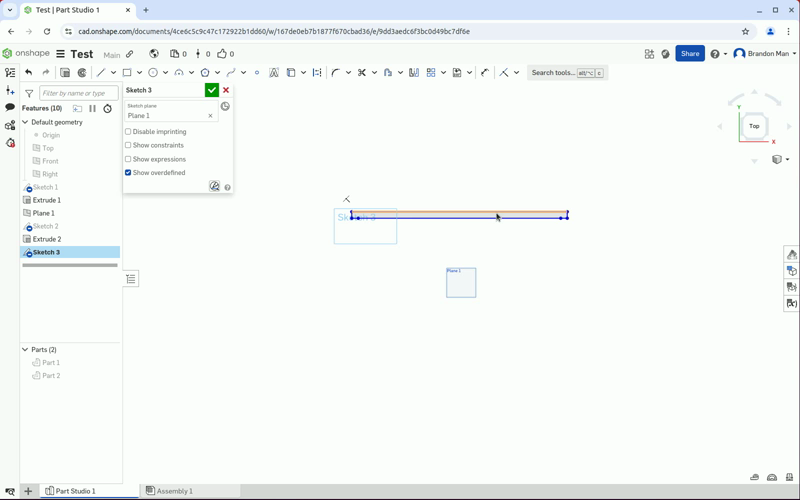
scroll(6)
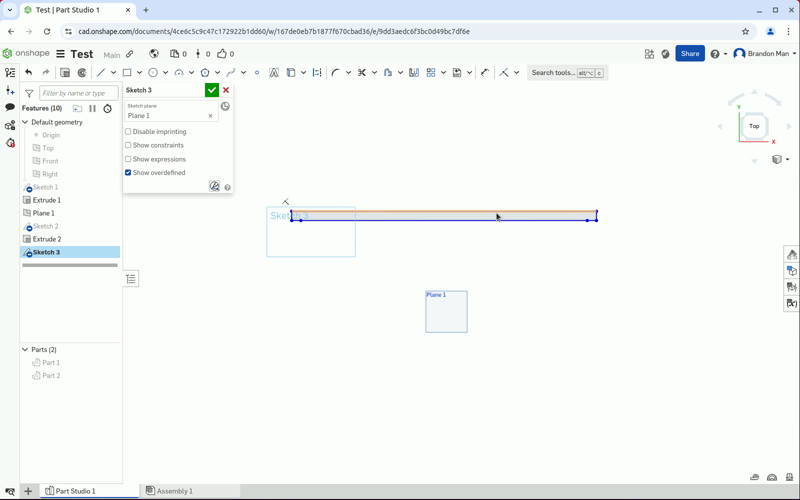
scroll(6)
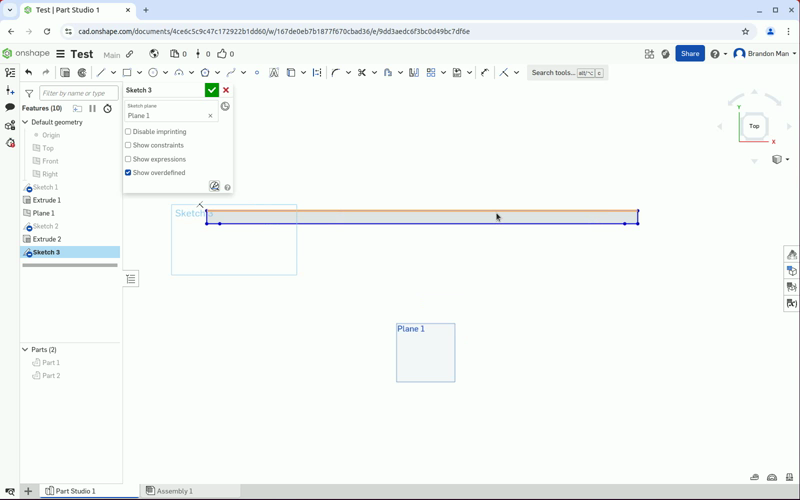
scroll(6)
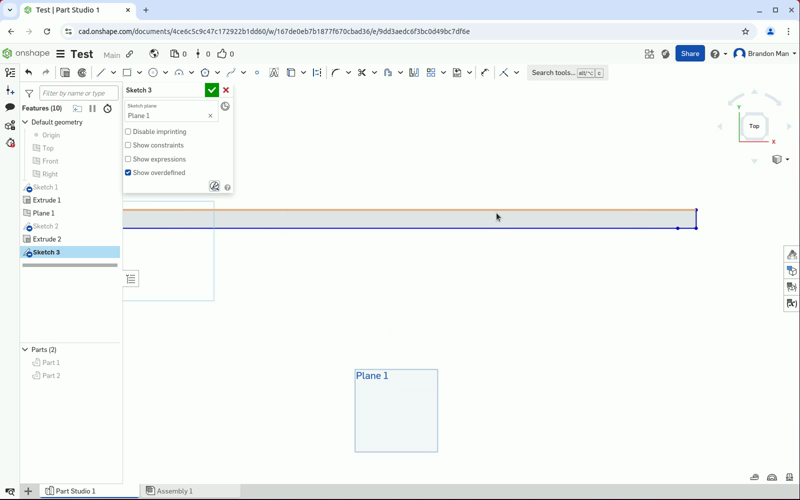
scroll(6)
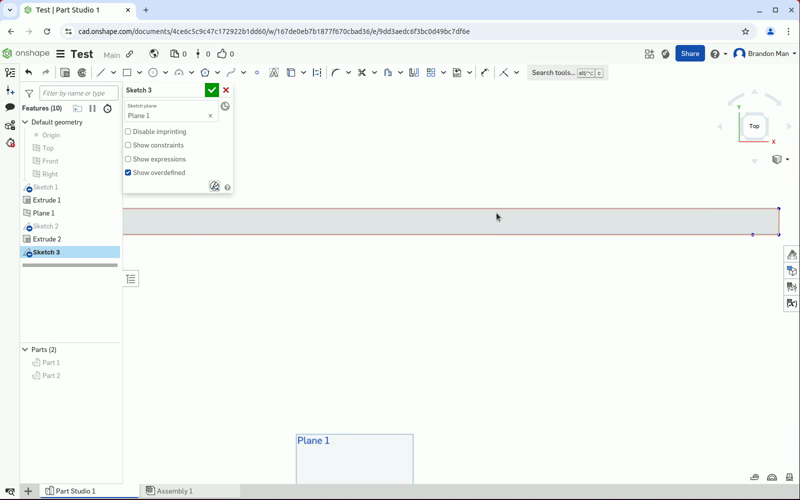
scroll(6)
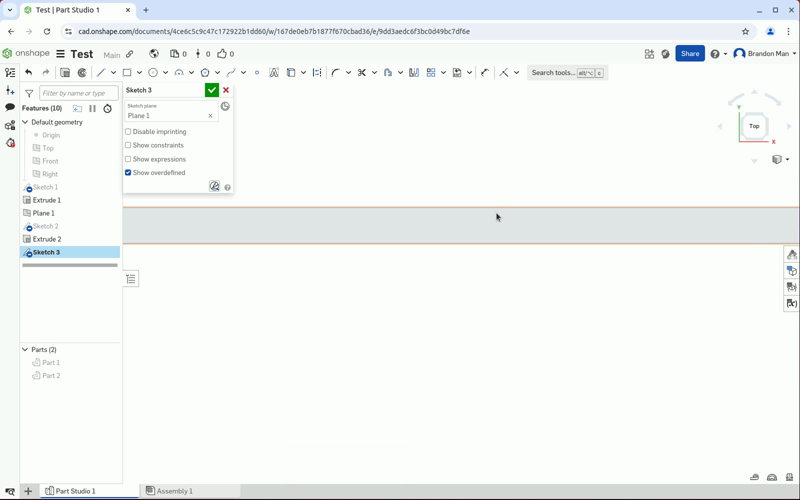
scroll(6)
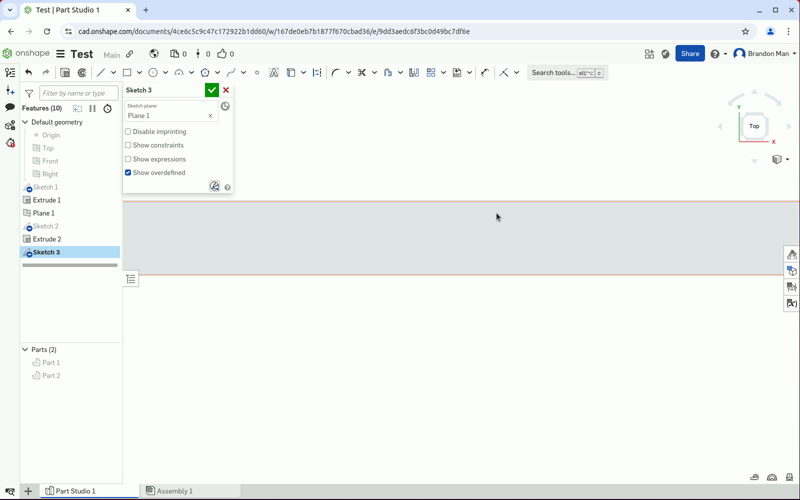
click(496, 212)
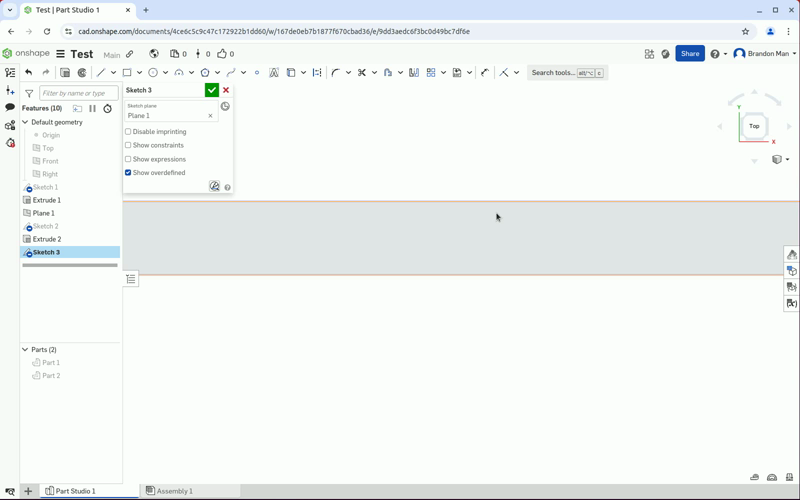
scroll(-6)
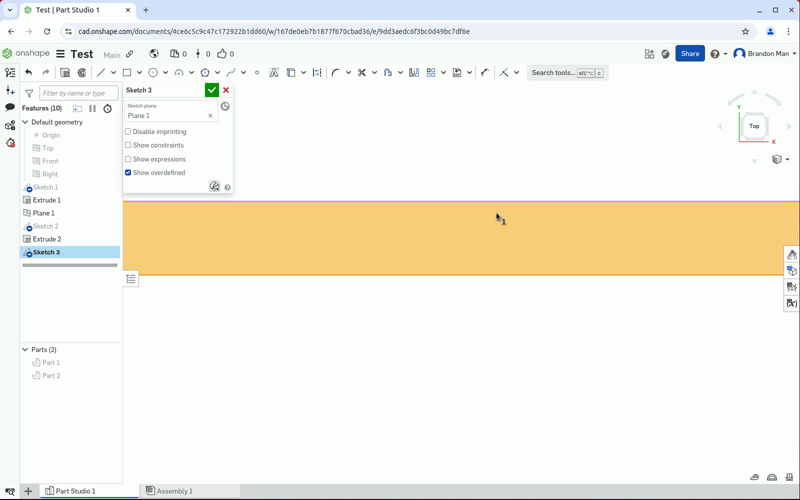
scroll(-6)
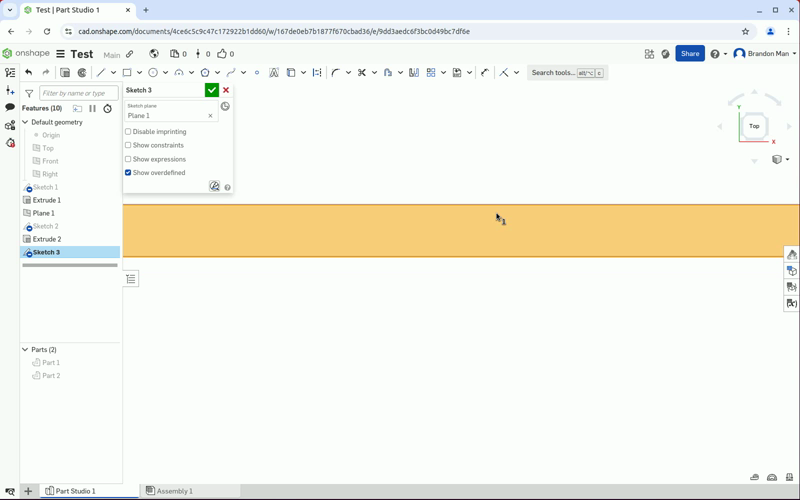
scroll(-6)
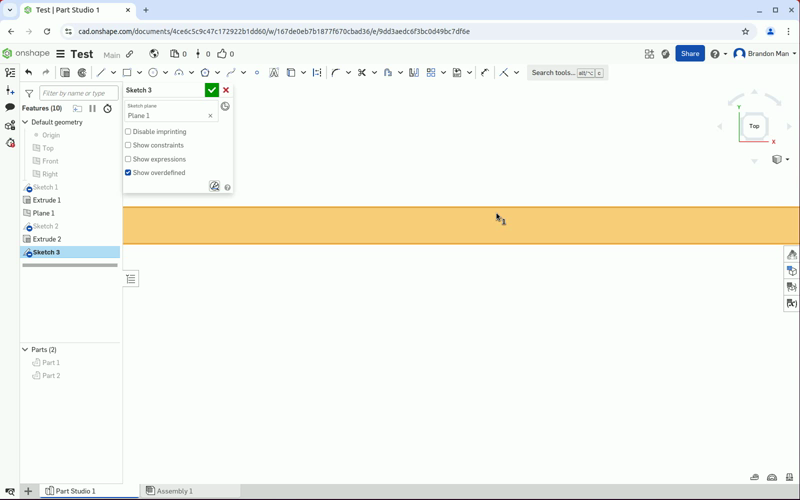
scroll(-6)
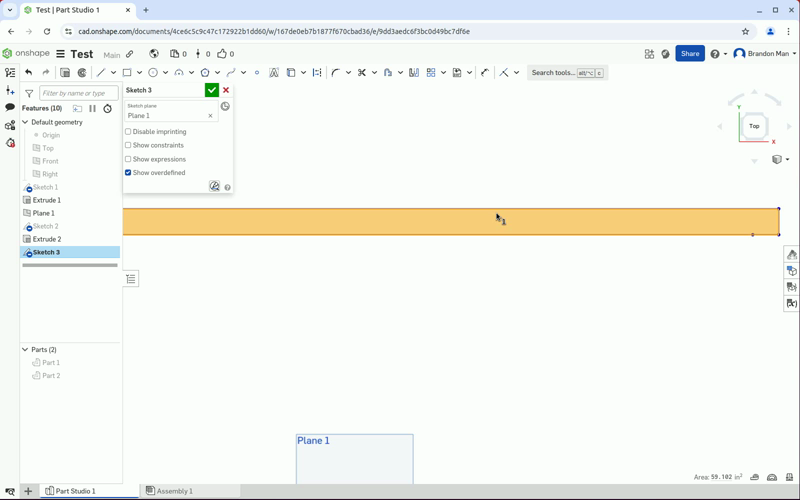
scroll(-6)
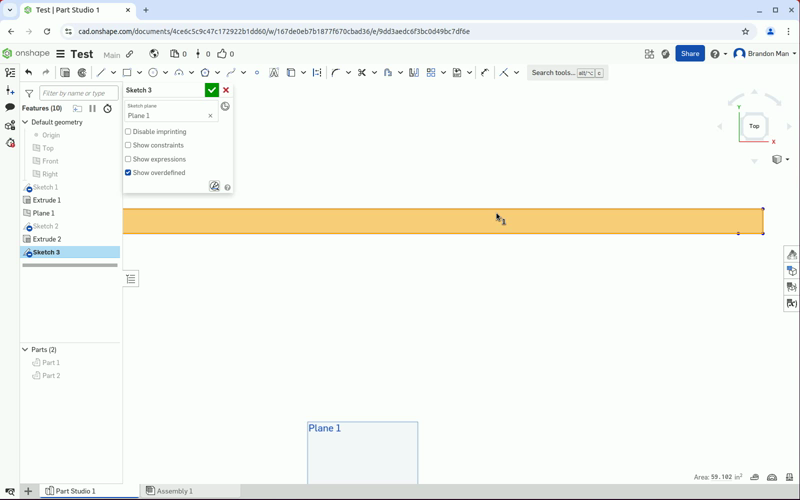
scroll(-6)
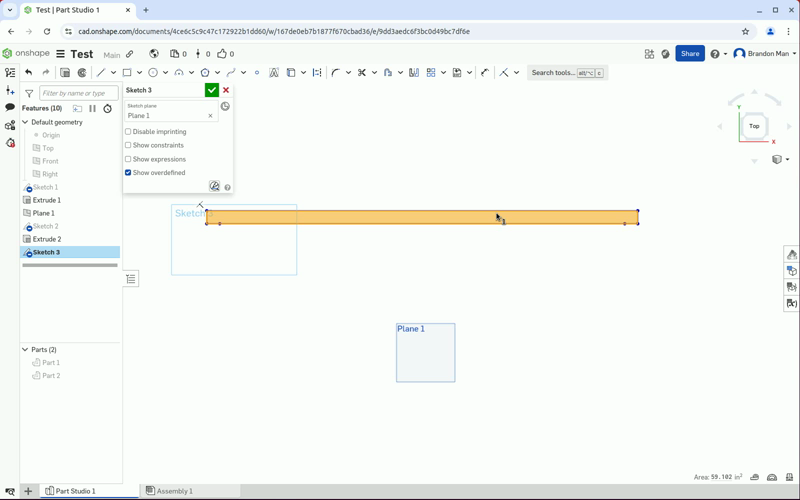
scroll(-6)
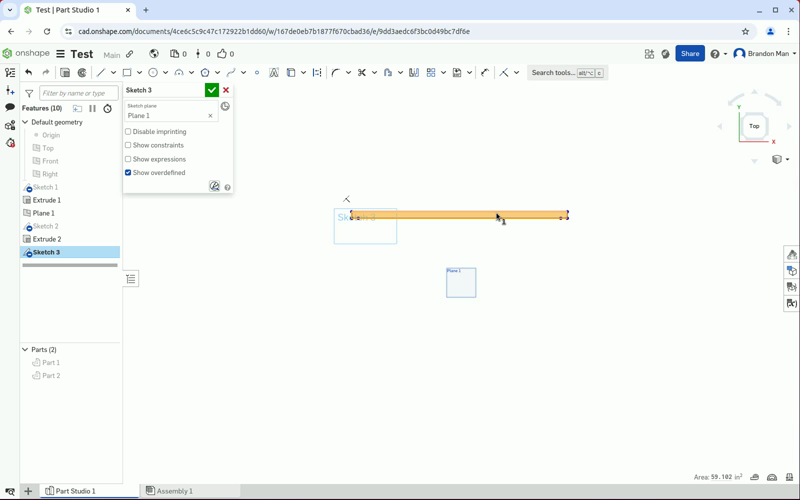
mouse_move(73, 352)
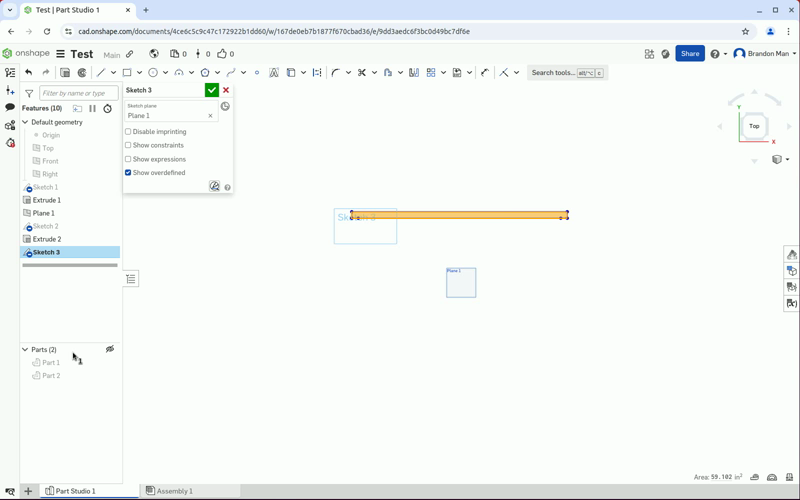
key(shift+y)
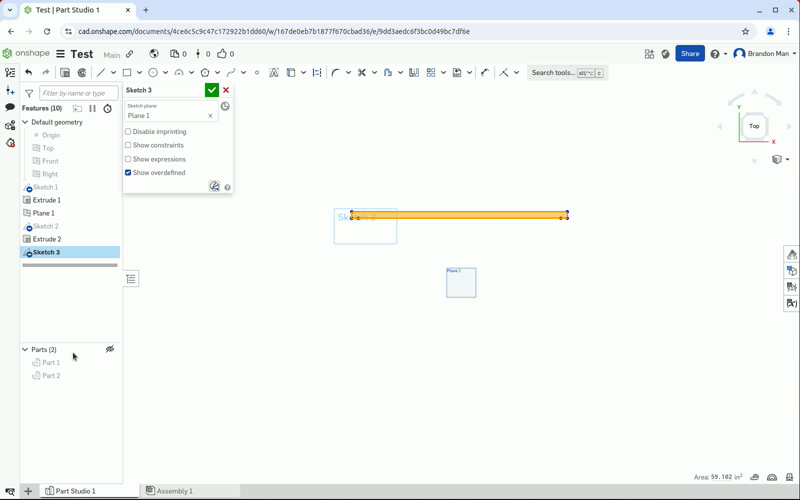
key(shift+e)
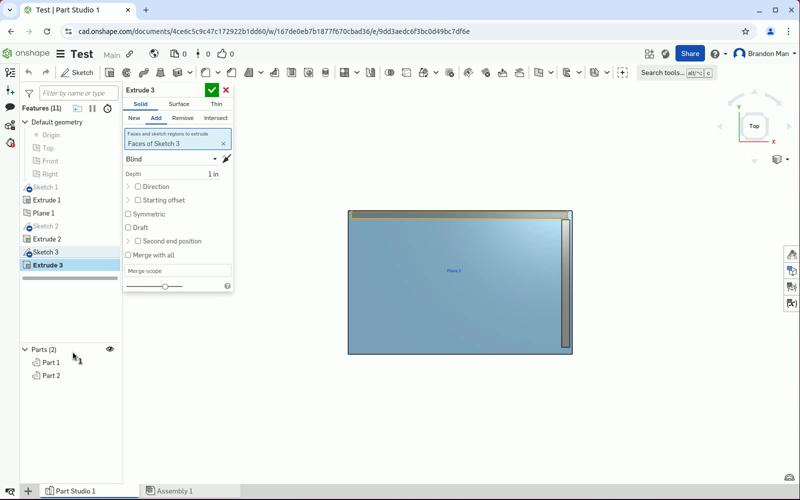
mouse_move(143, 106)
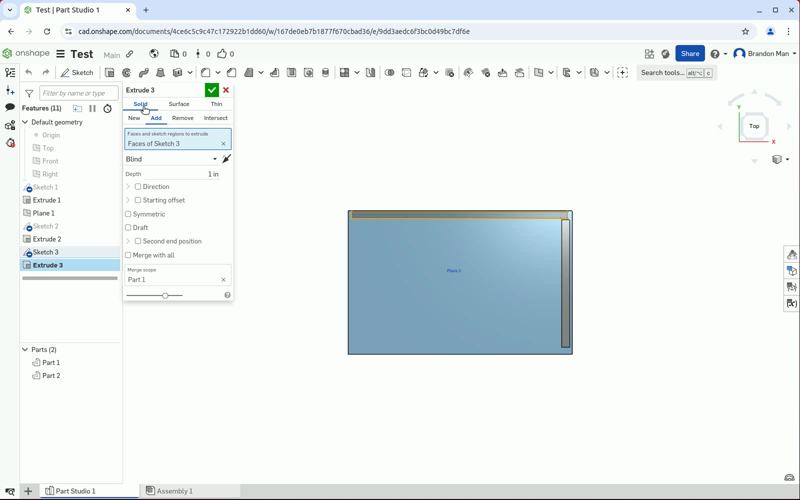
click(143, 106)
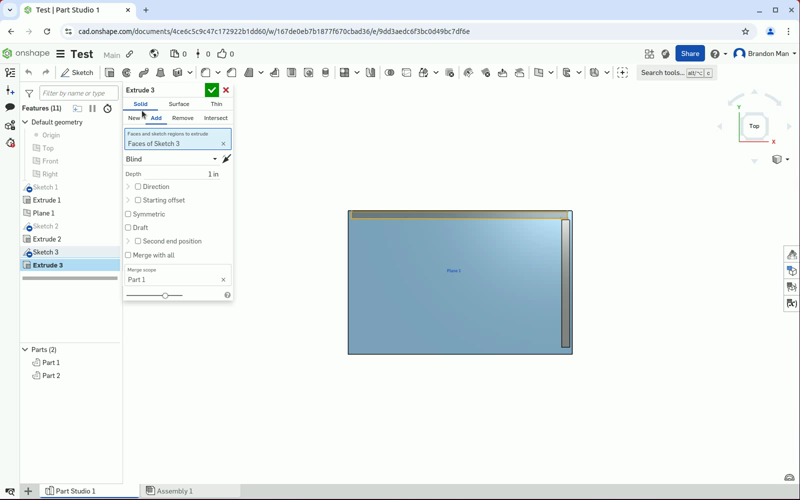
mouse_move(137, 120)
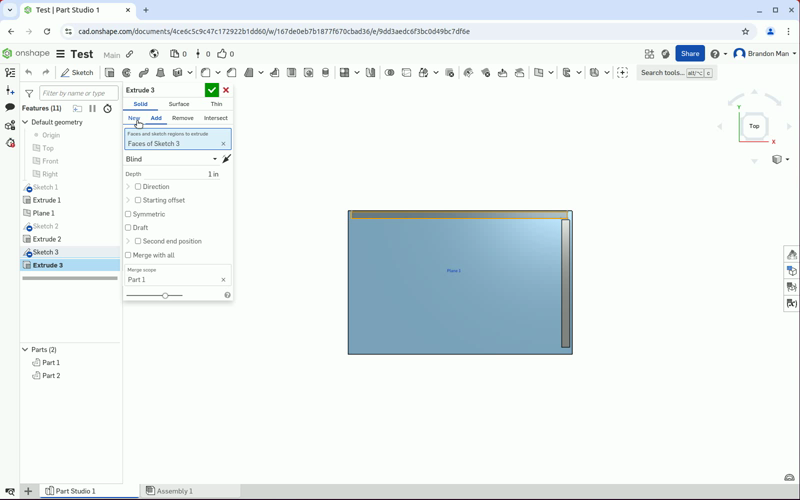
click(137, 120)
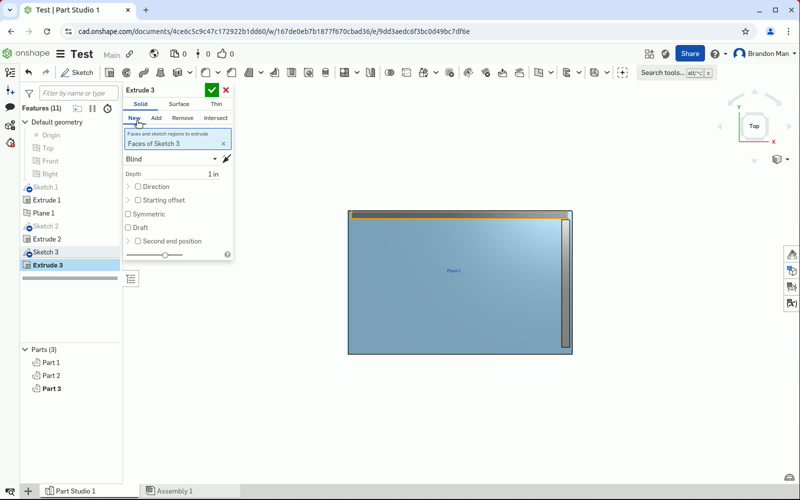
key(tab, 4)
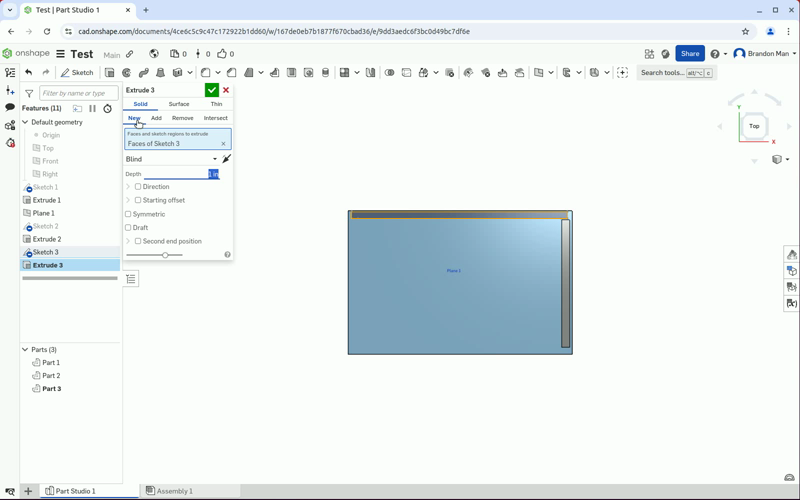
text(15.887)
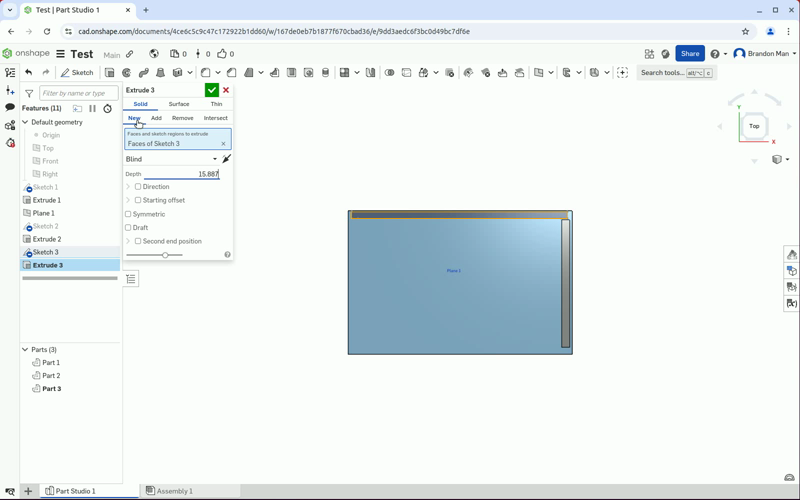
key(enter)
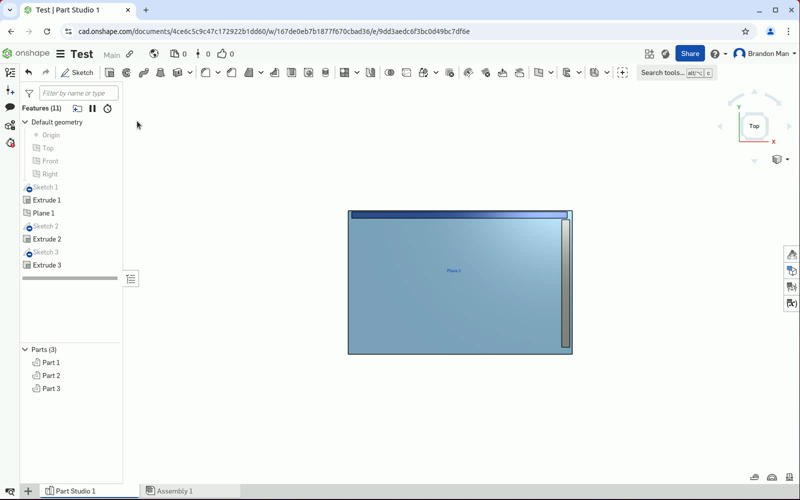
key(shift+h)
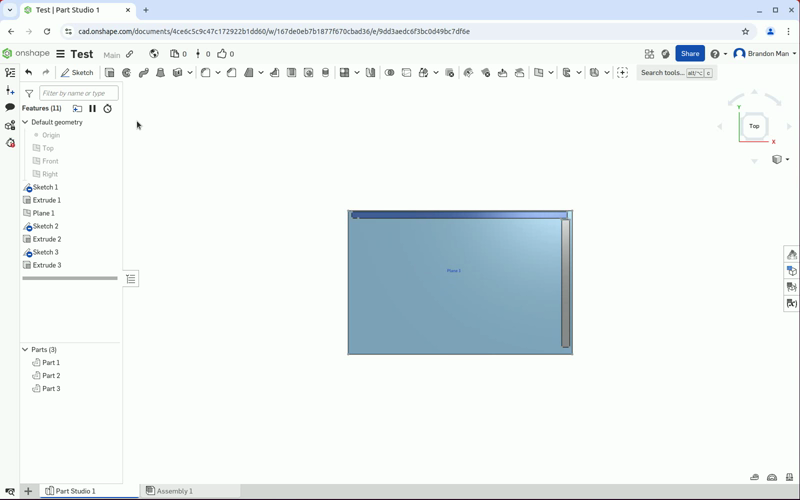
key(shift+h)
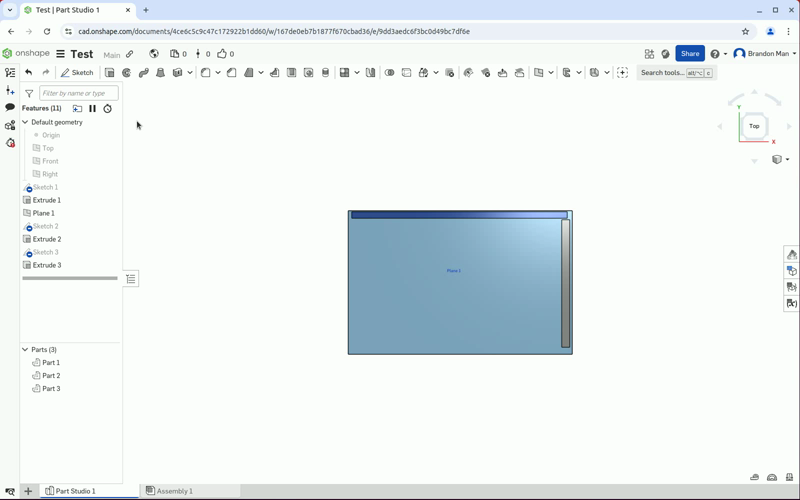
mouse_move(73, 189)
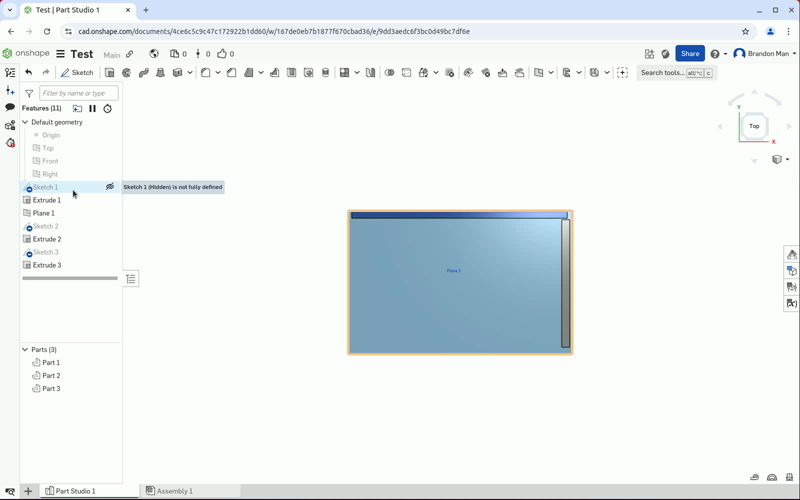
click(73, 189)
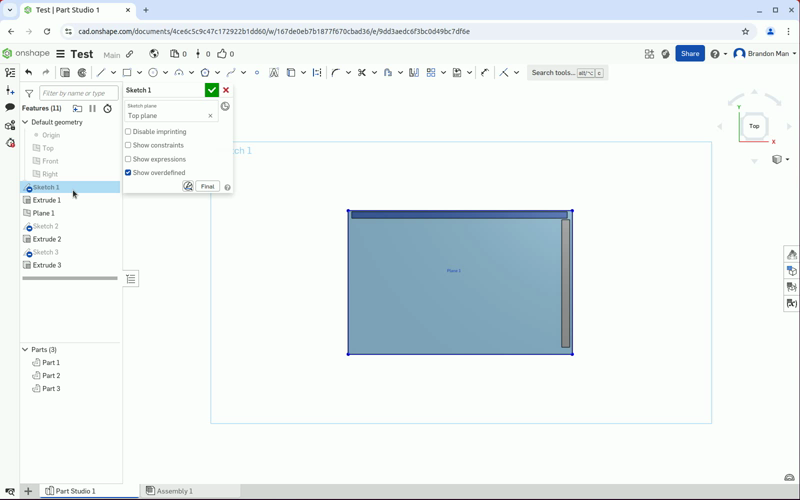
mouse_move(229, 92)
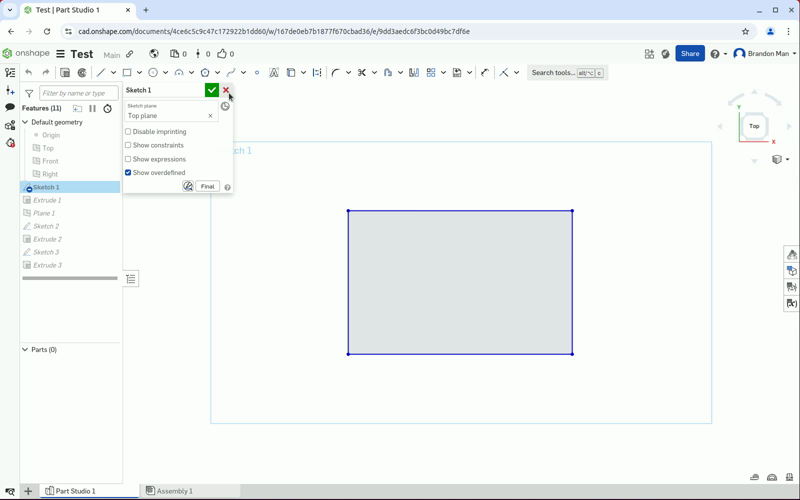
click(229, 92)
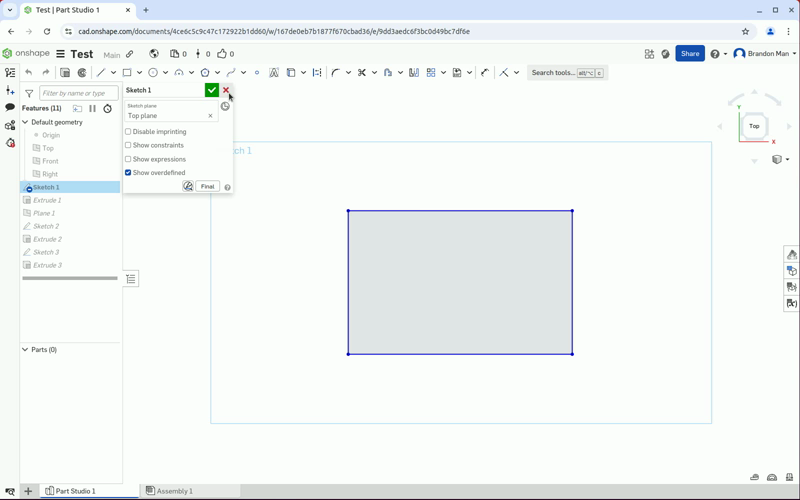
key(shift+s)
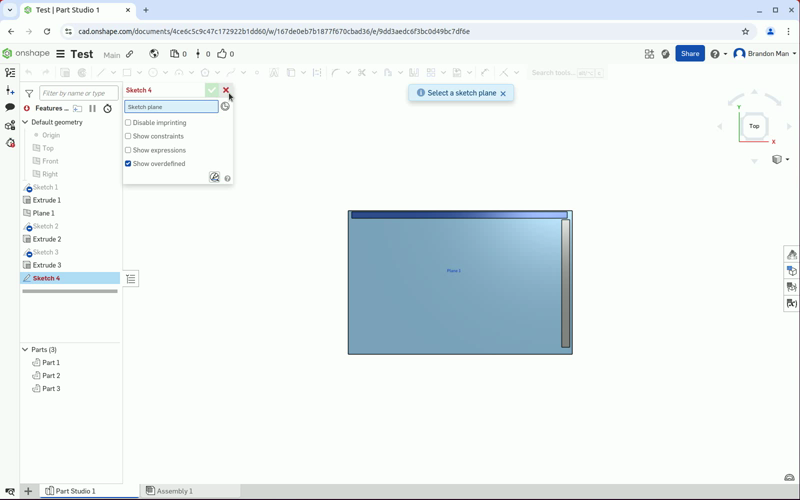
mouse_move(73, 215)
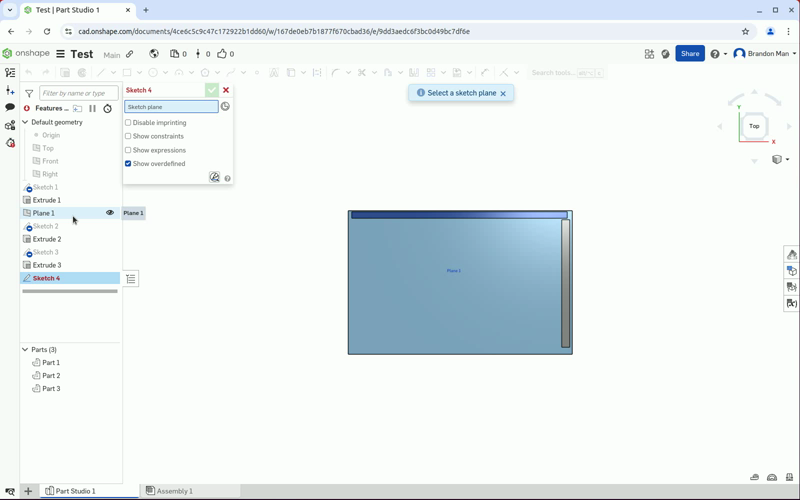
click(73, 215)
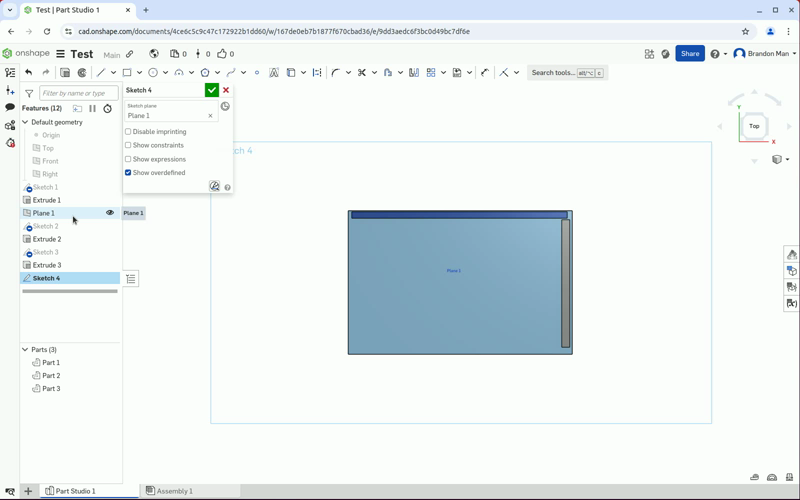
mouse_move(73, 352)
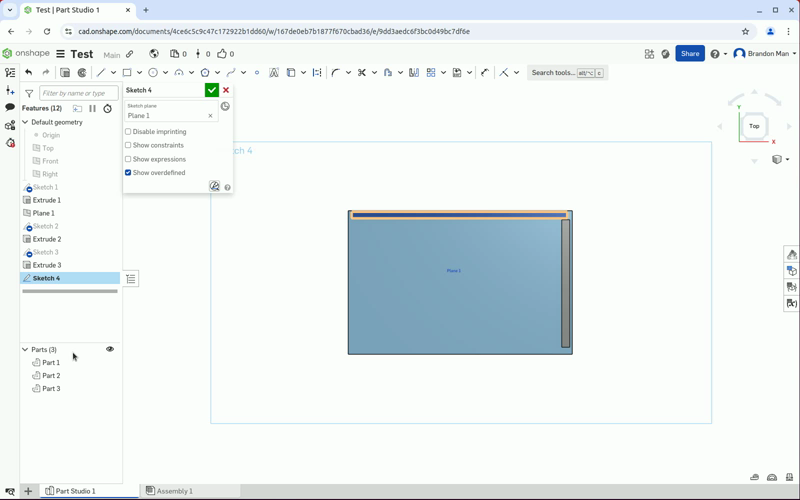
key(y)
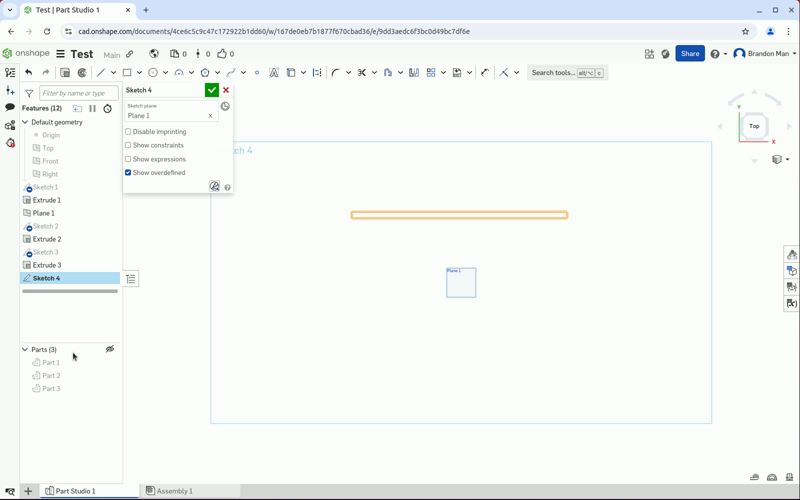
key(l)
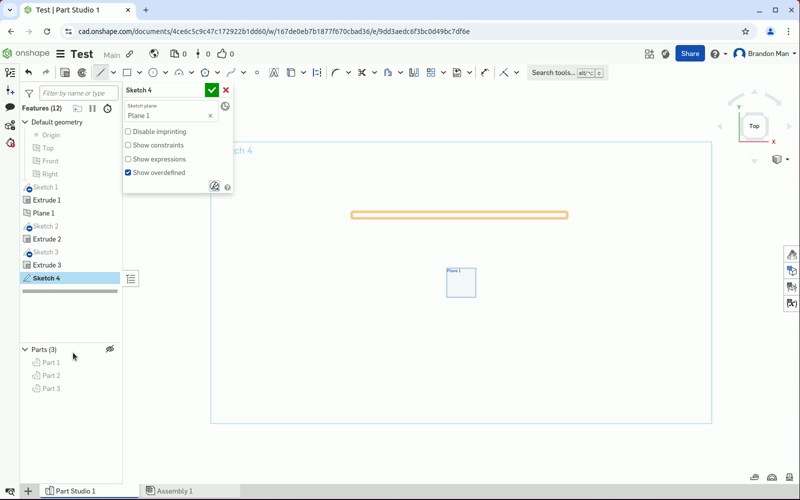
key_down(shift)
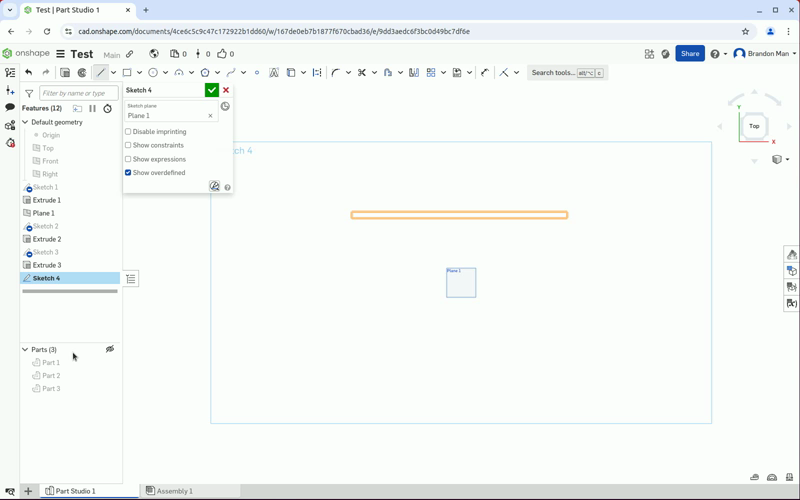
mouse_move(351, 347)
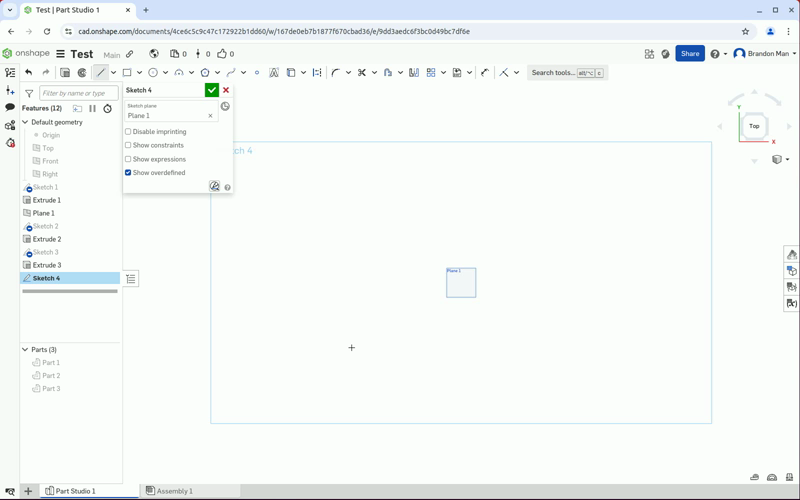
click(351, 347)
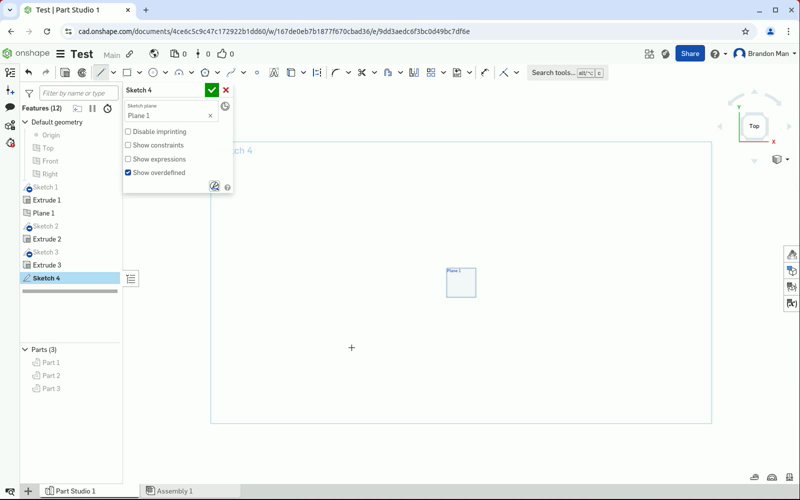
key_up(shift)
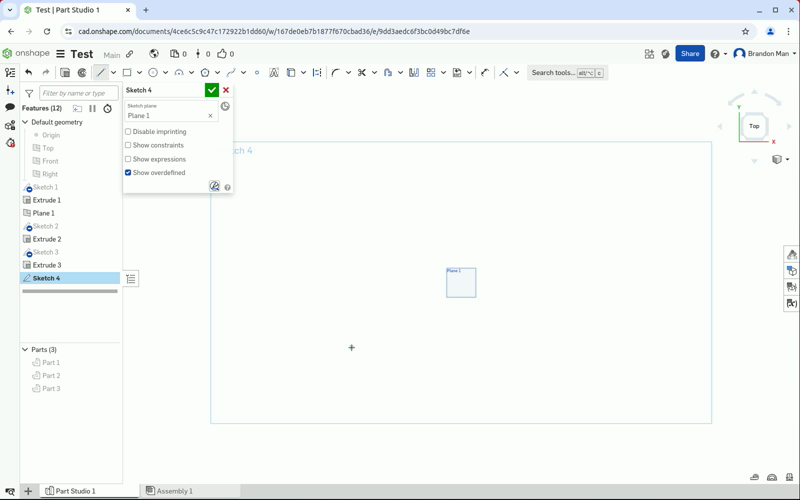
key_down(shift)
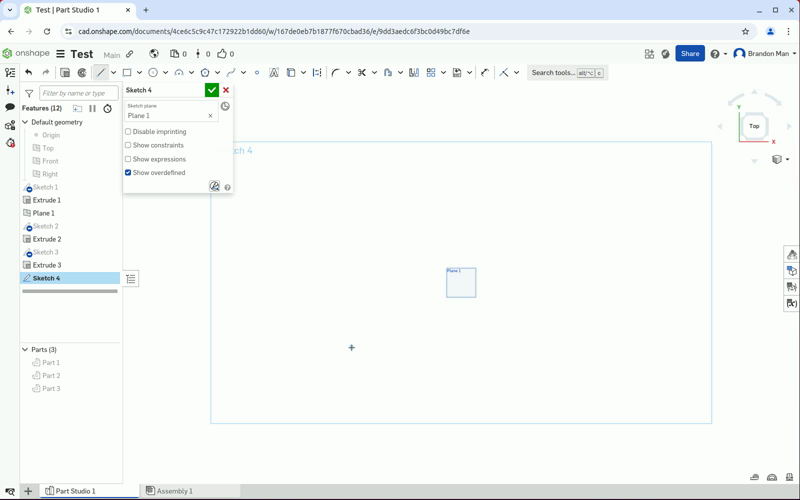
mouse_move(381, 347)
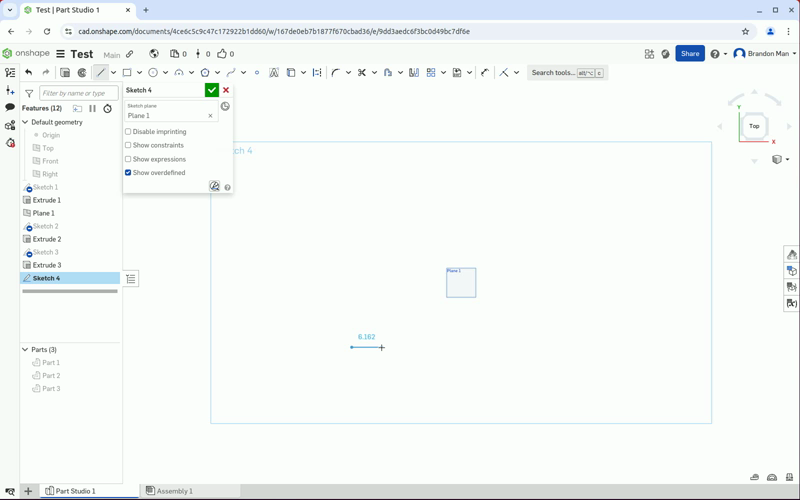
mouse_move(359, 347)
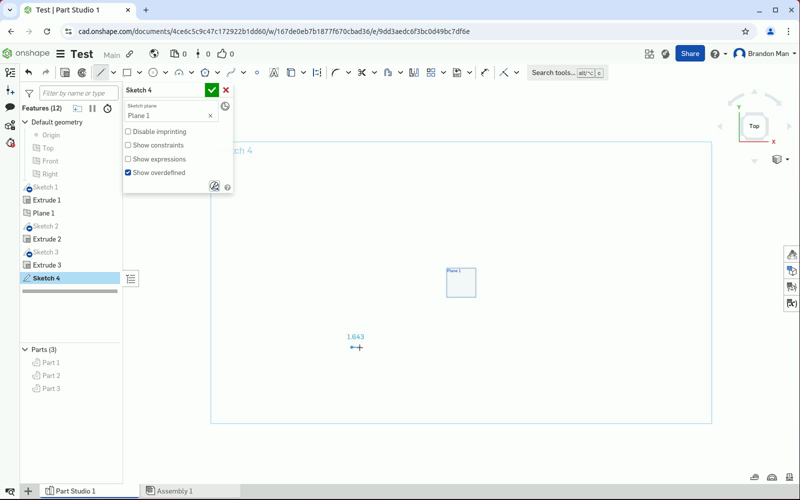
click(359, 347)
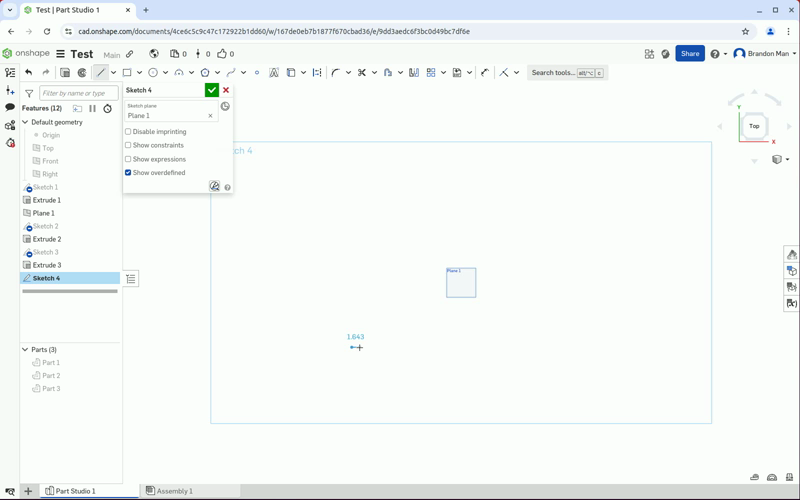
key_up(shift)
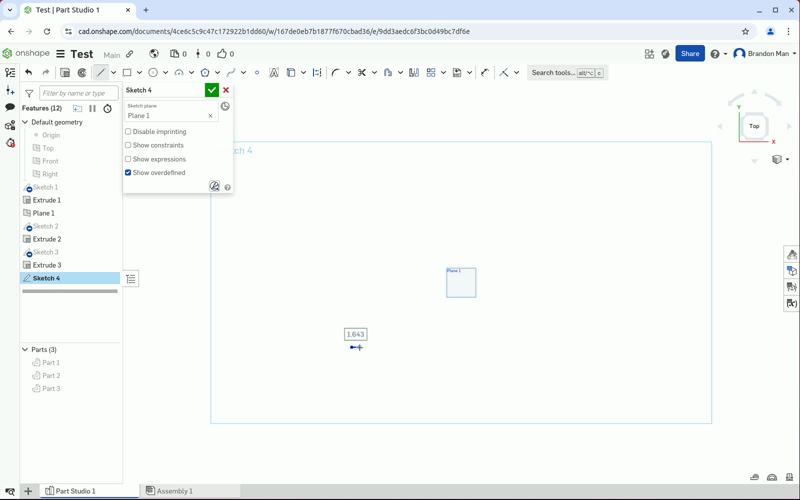
key_down(shift)
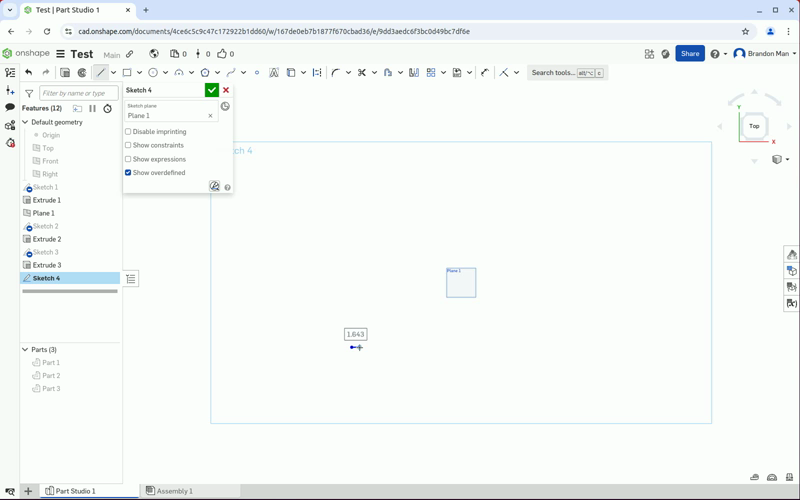
mouse_move(359, 219)
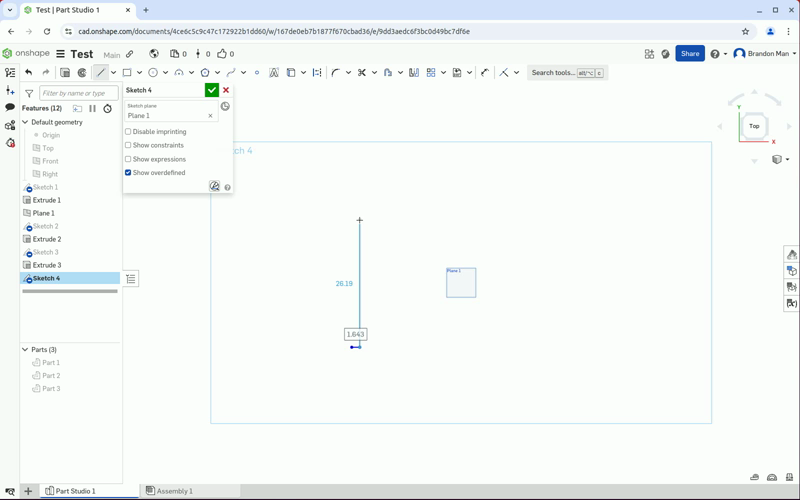
click(359, 219)
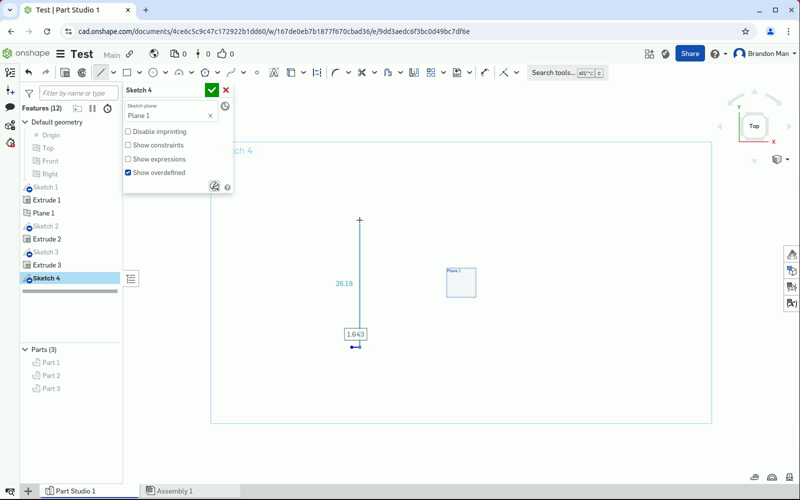
key_up(shift)
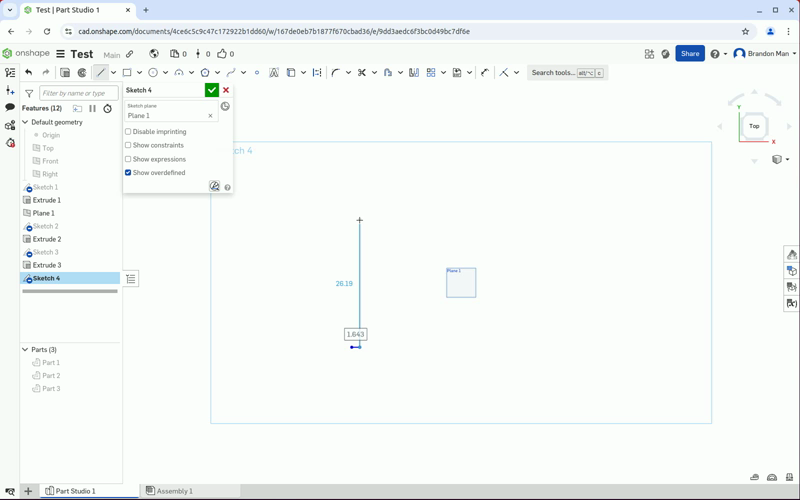
key_down(shift)
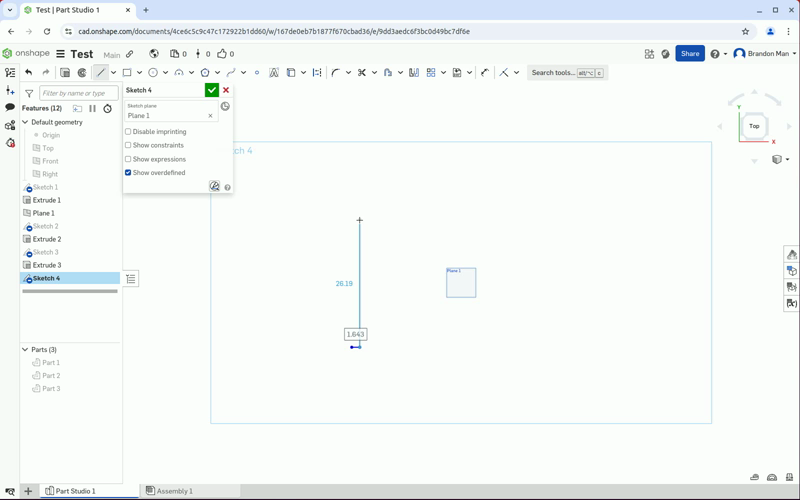
mouse_move(389, 219)
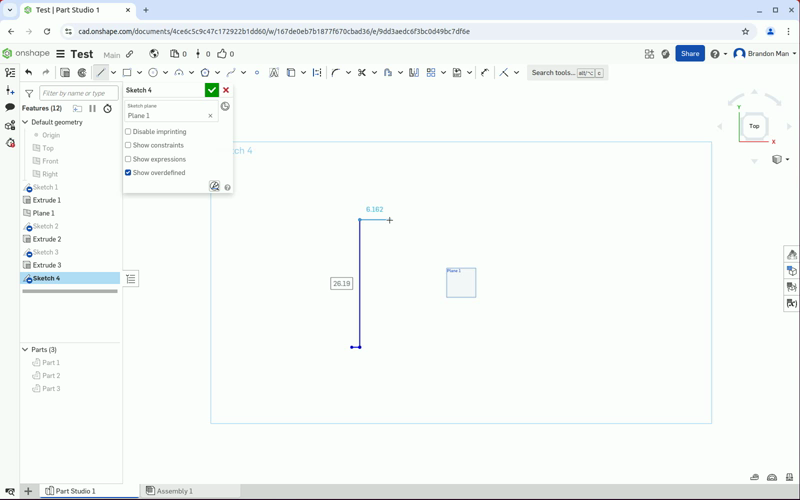
mouse_move(351, 219)
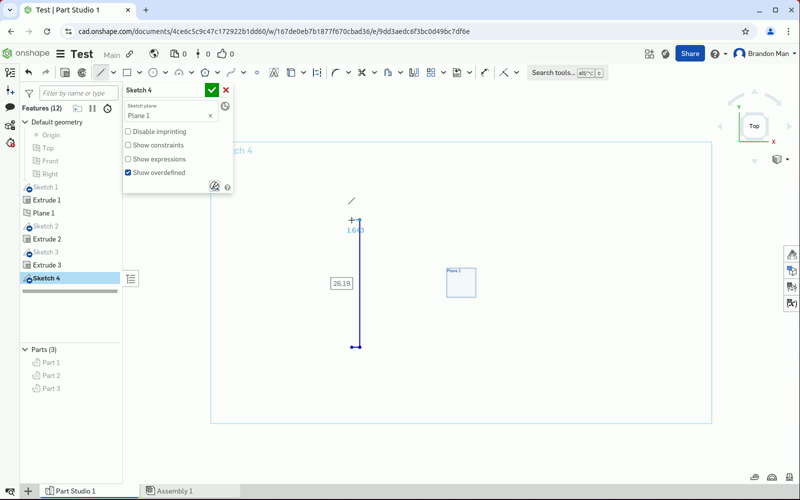
click(351, 219)
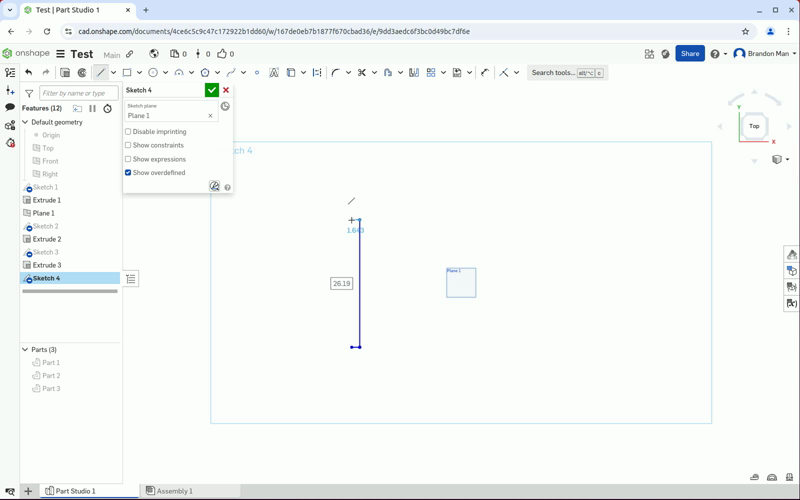
key_up(shift)
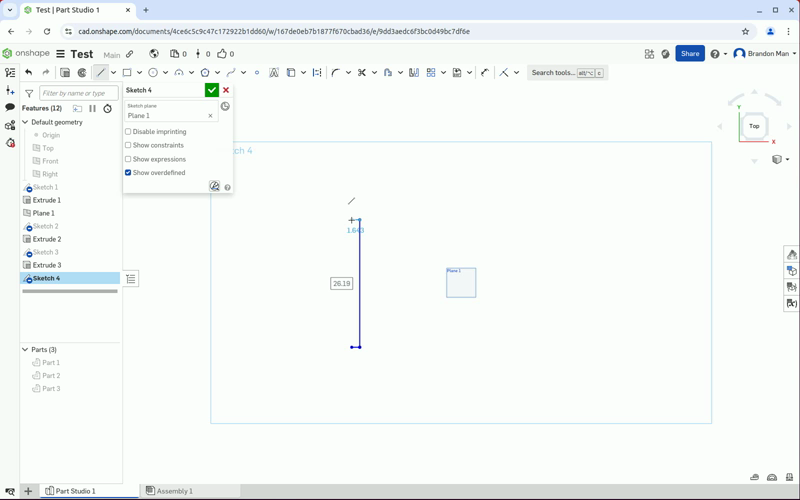
key_down(shift)
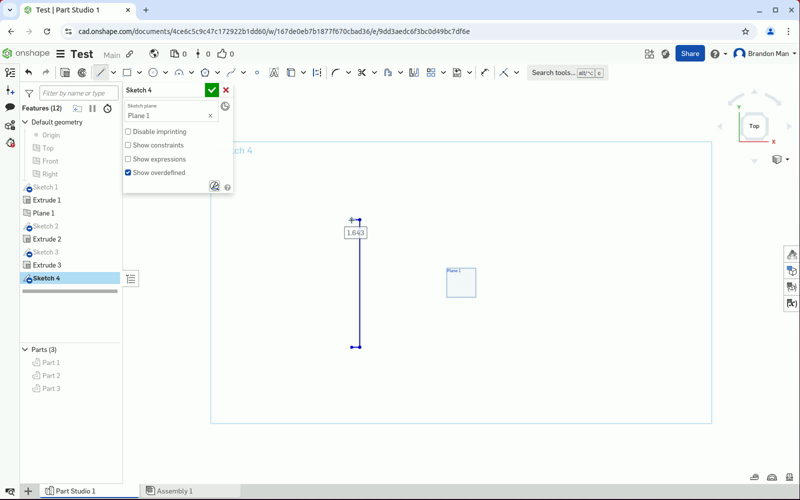
mouse_move(351, 347)
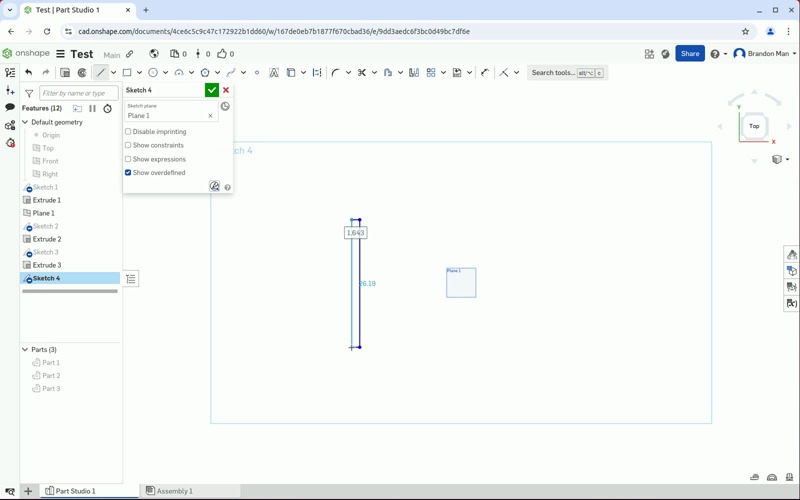
key_up(shift)
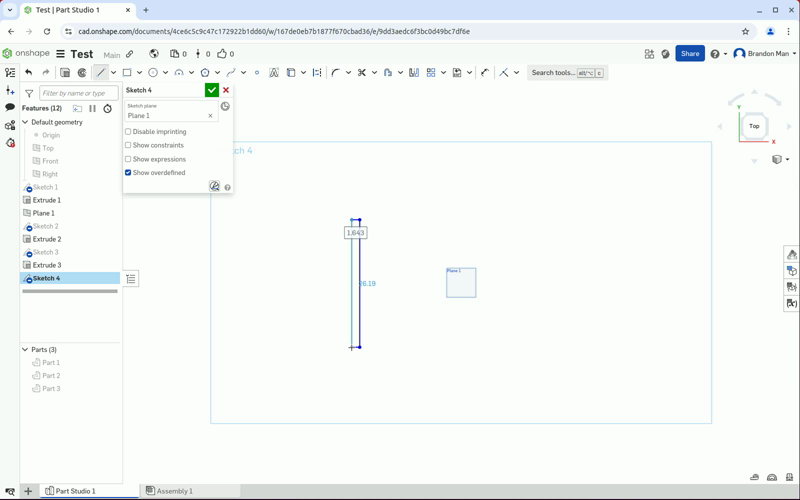
click(351, 347)
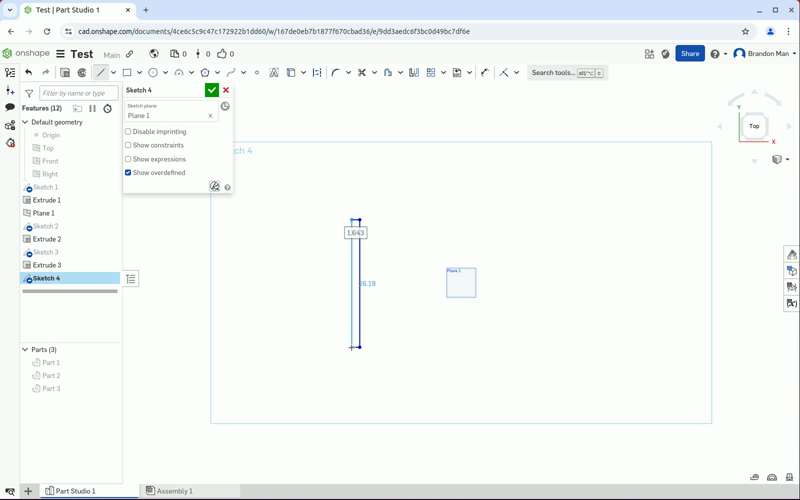
key(esc)
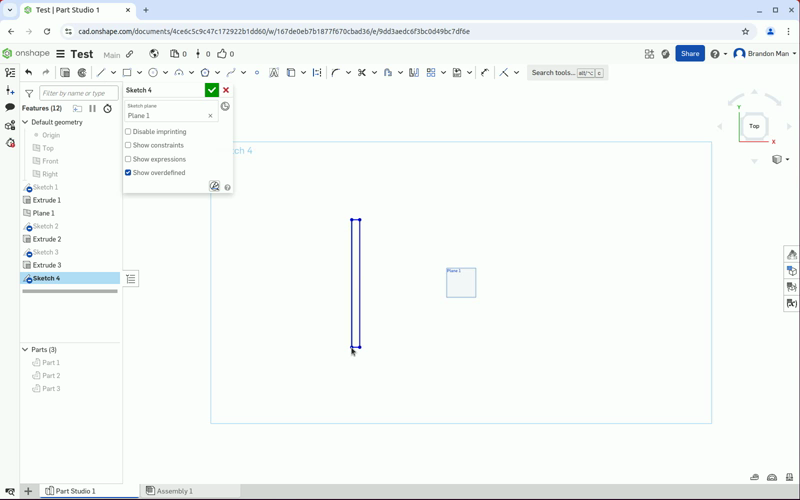
mouse_move(357, 238)
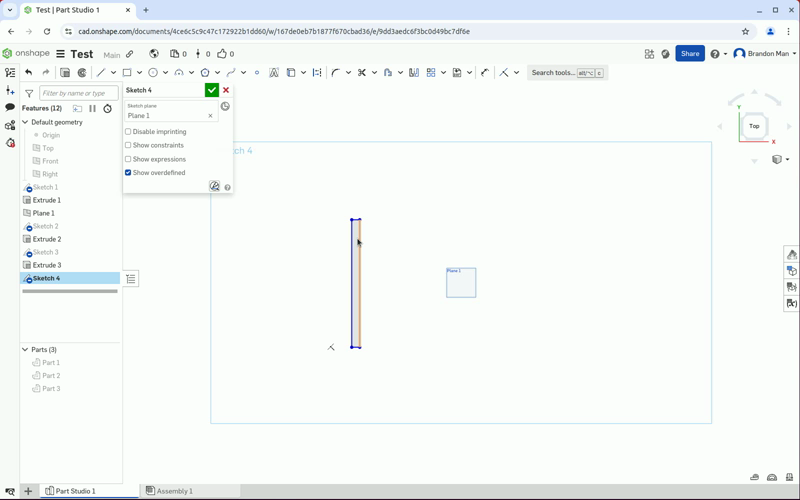
scroll(6)
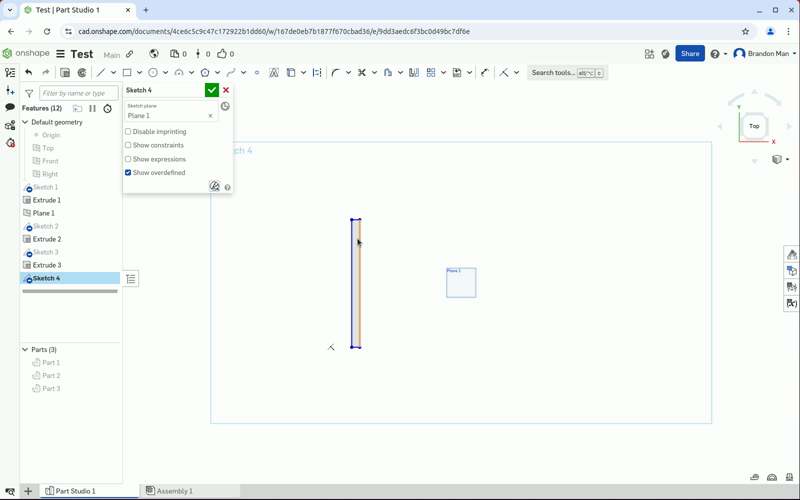
scroll(6)
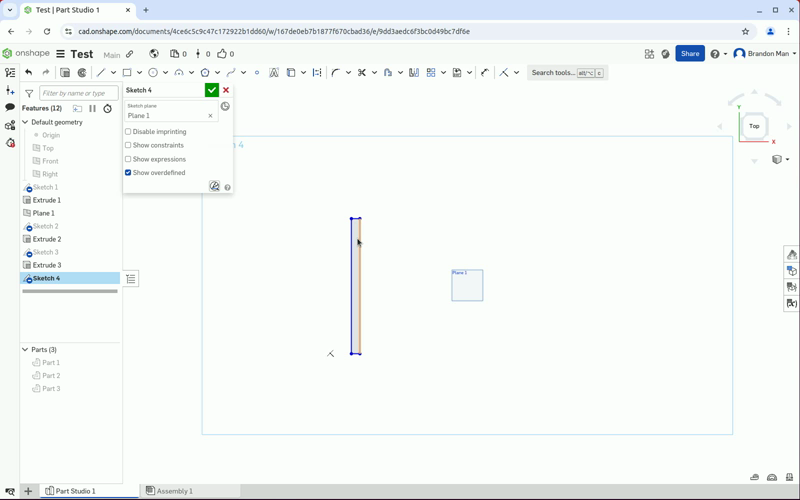
scroll(6)
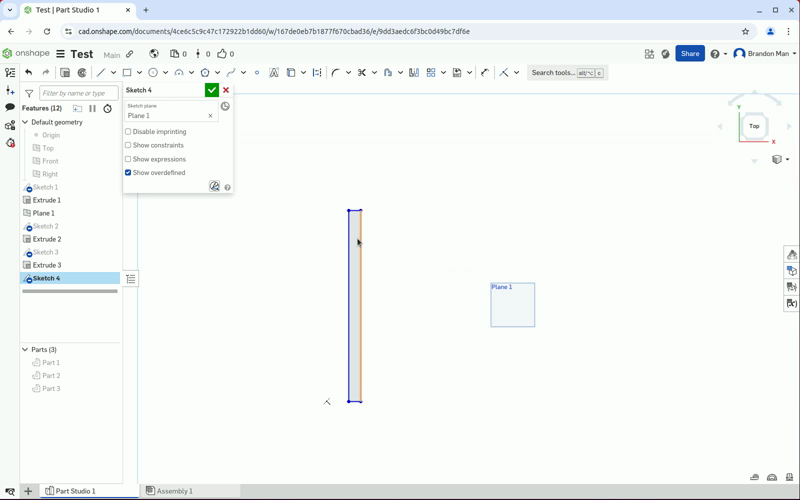
scroll(6)
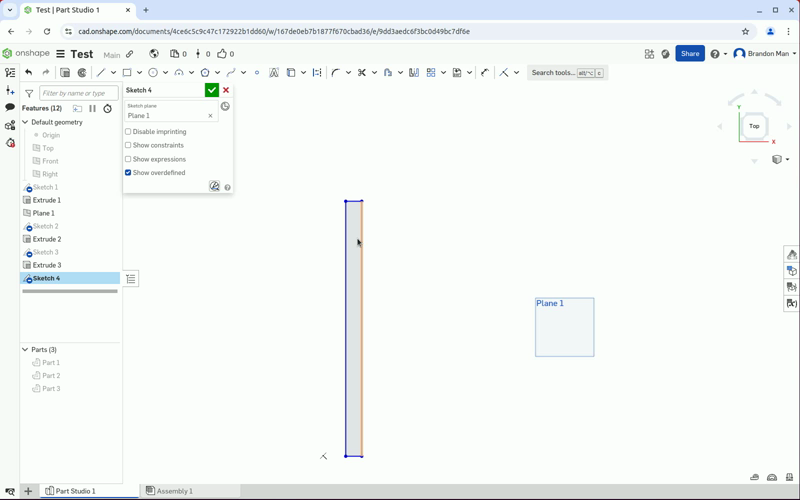
scroll(6)
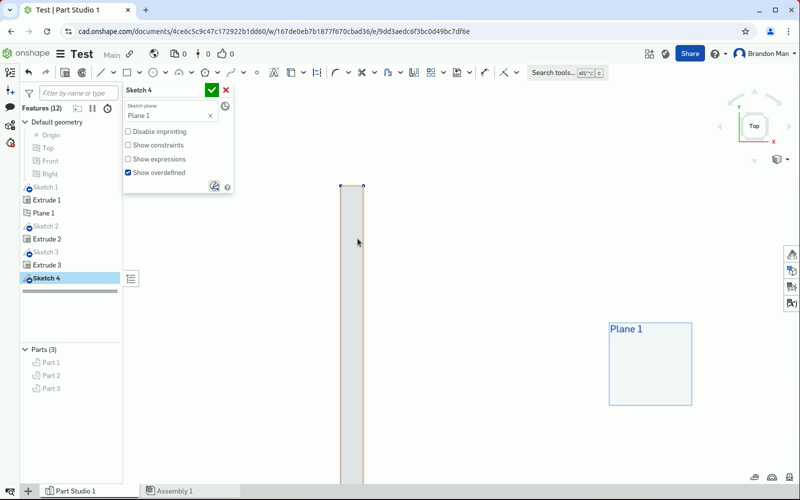
scroll(6)
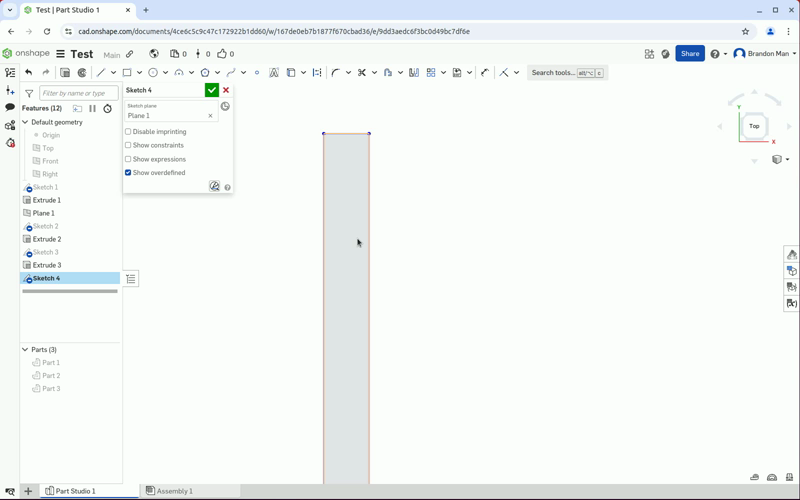
scroll(6)
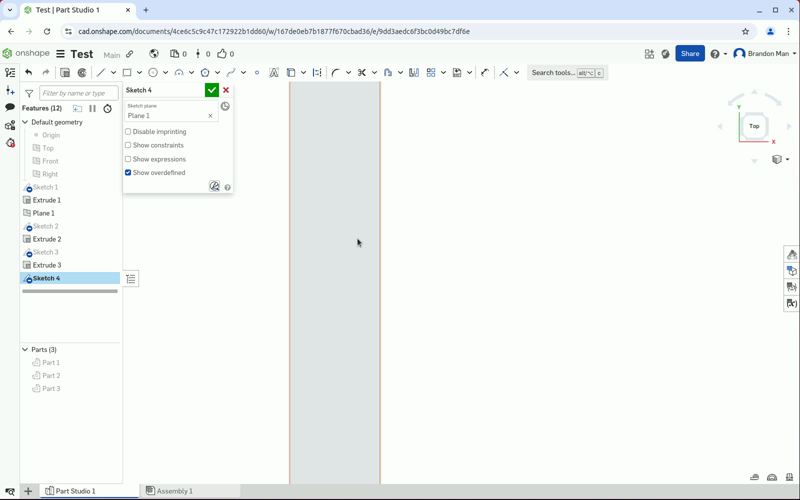
click(357, 238)
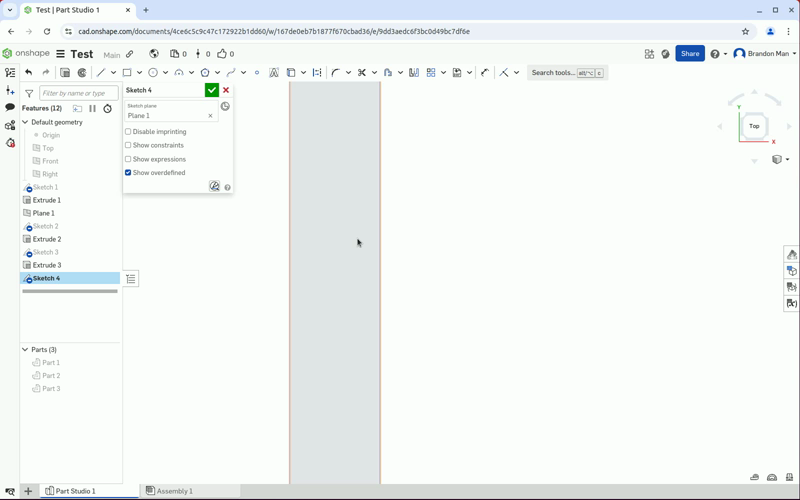
scroll(-6)
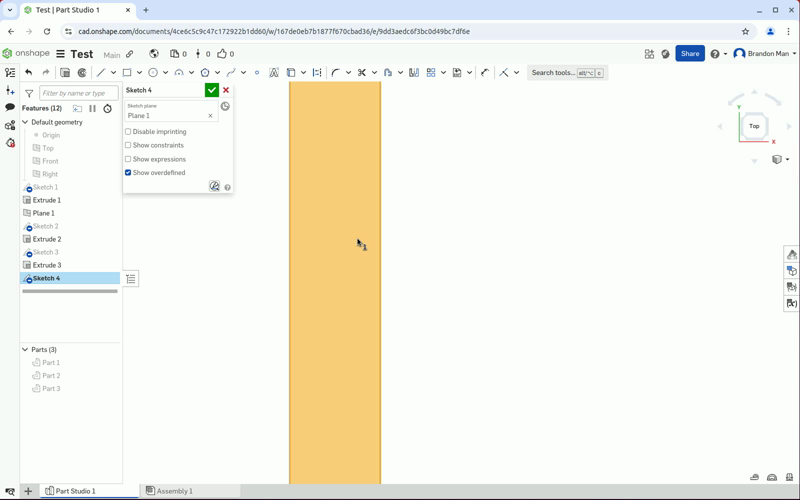
scroll(-6)
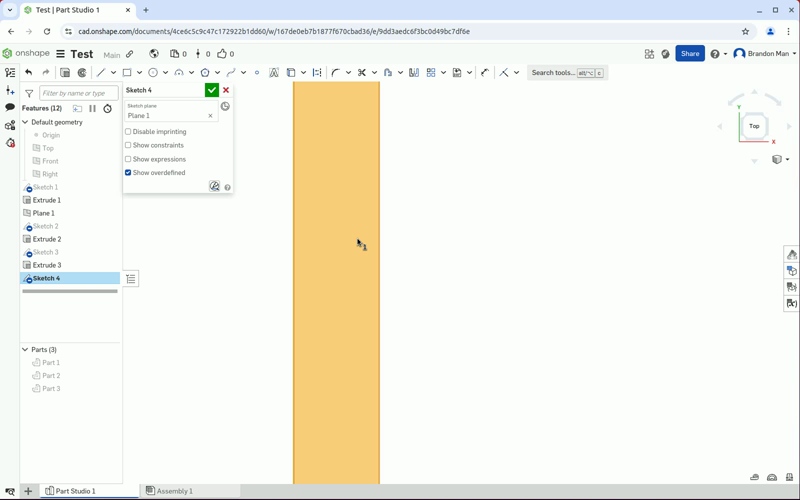
scroll(-6)
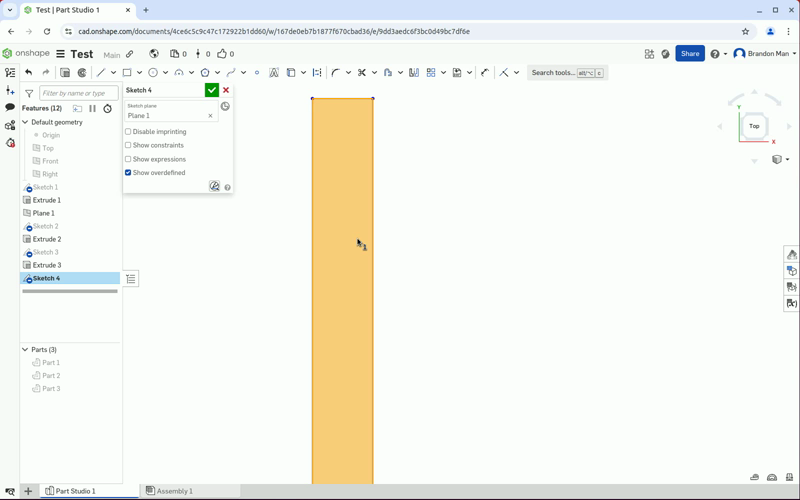
scroll(-6)
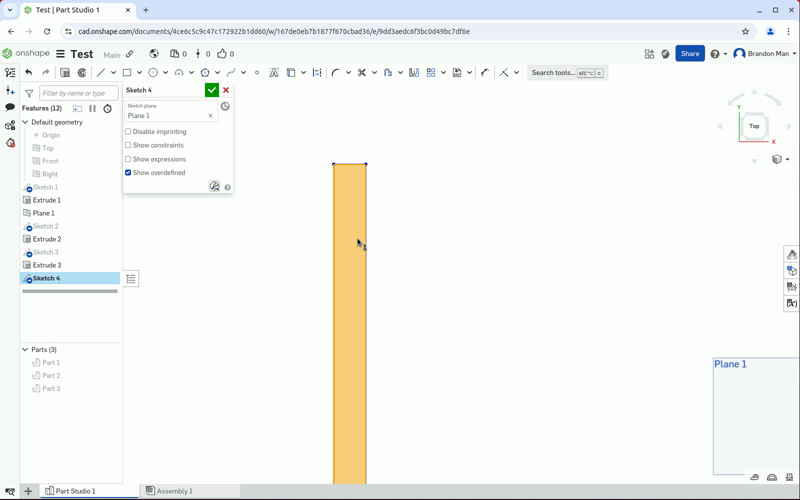
scroll(-6)
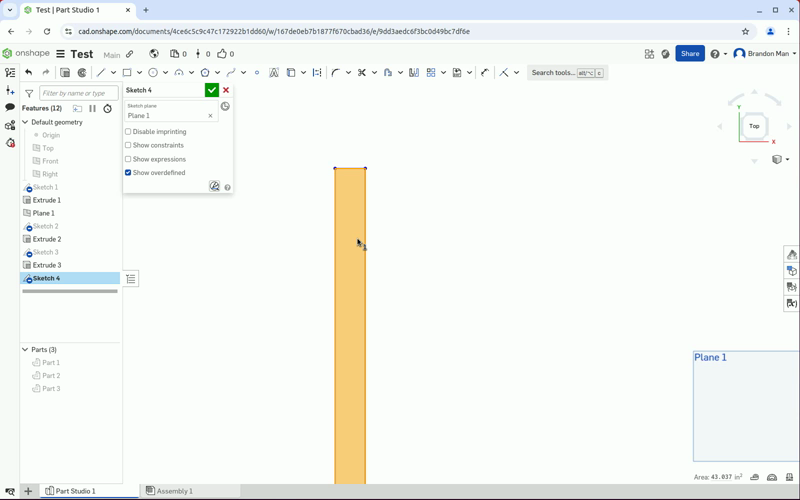
scroll(-6)
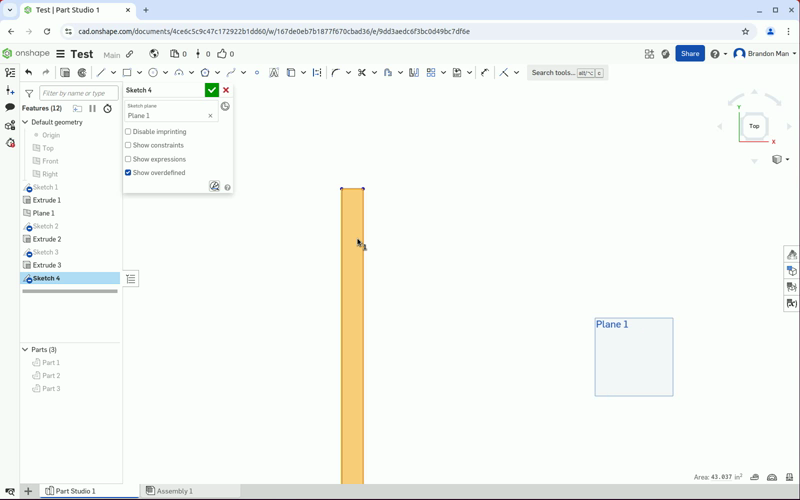
scroll(-6)
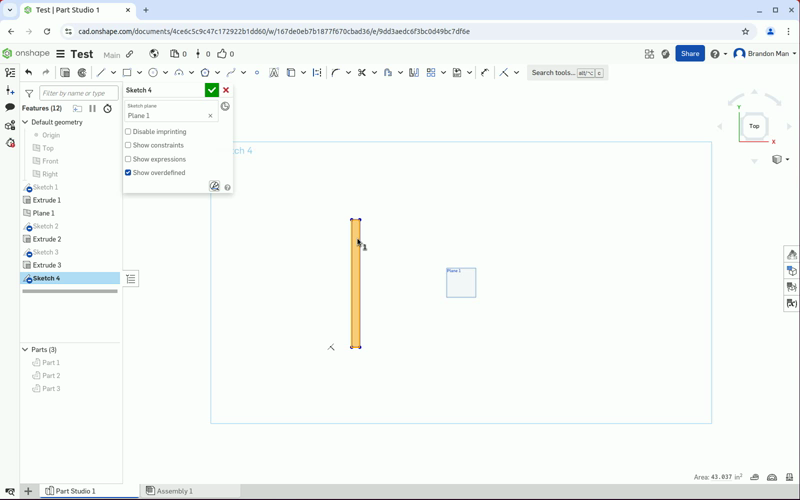
mouse_move(73, 352)
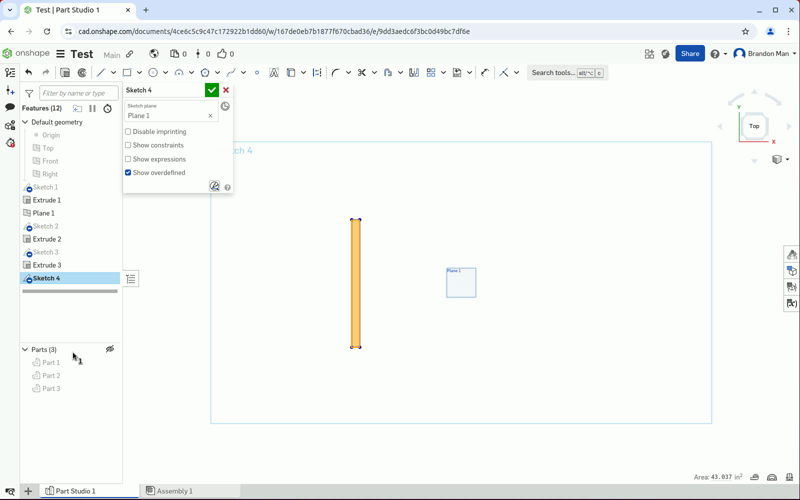
key(shift+y)
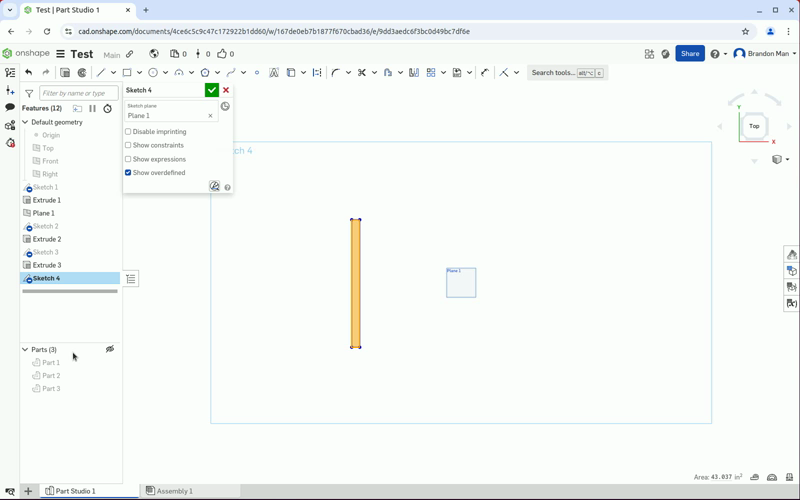
key(shift+e)
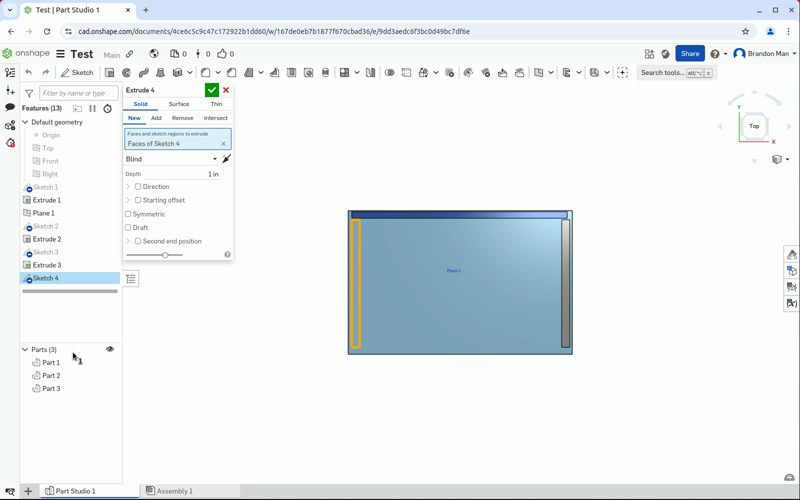
mouse_move(143, 106)
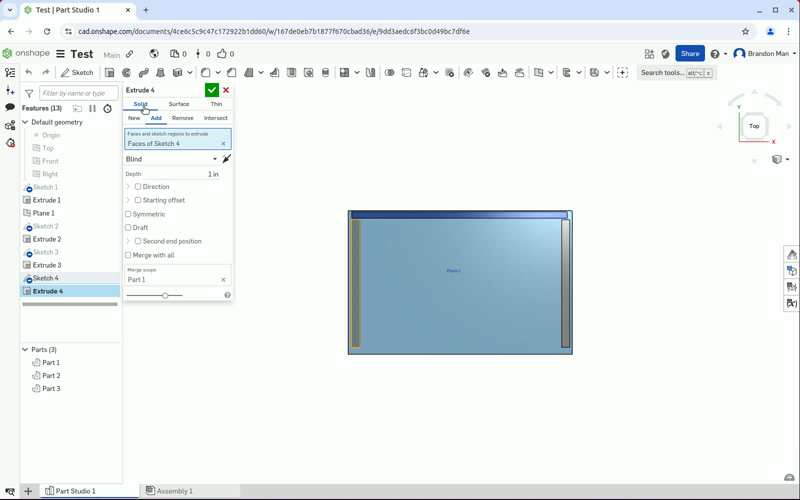
click(143, 106)
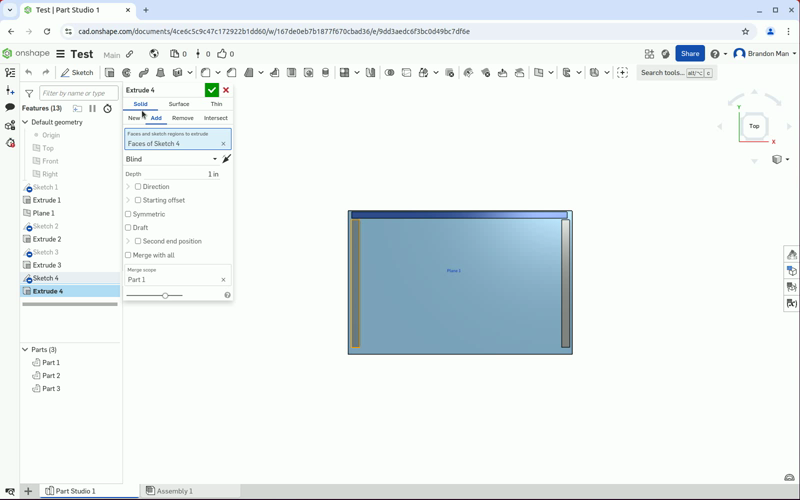
mouse_move(137, 120)
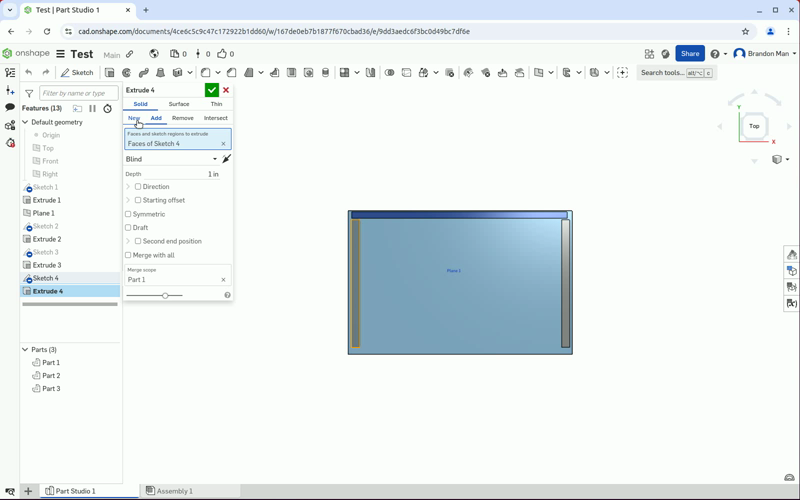
click(137, 120)
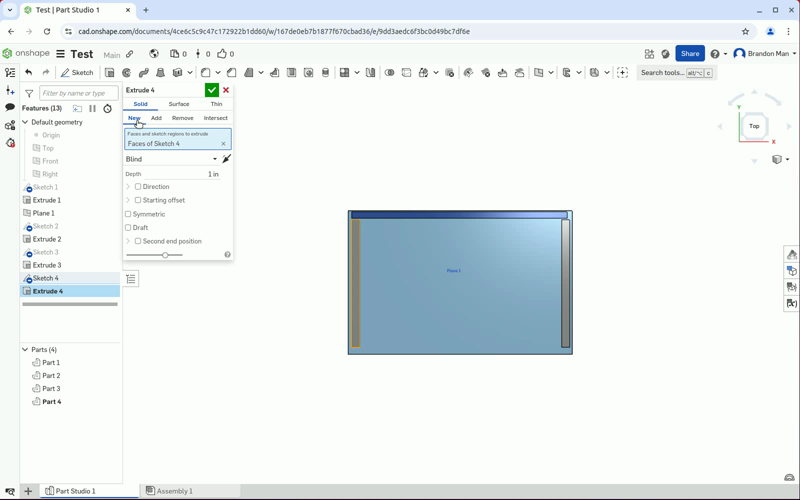
key(tab, 4)
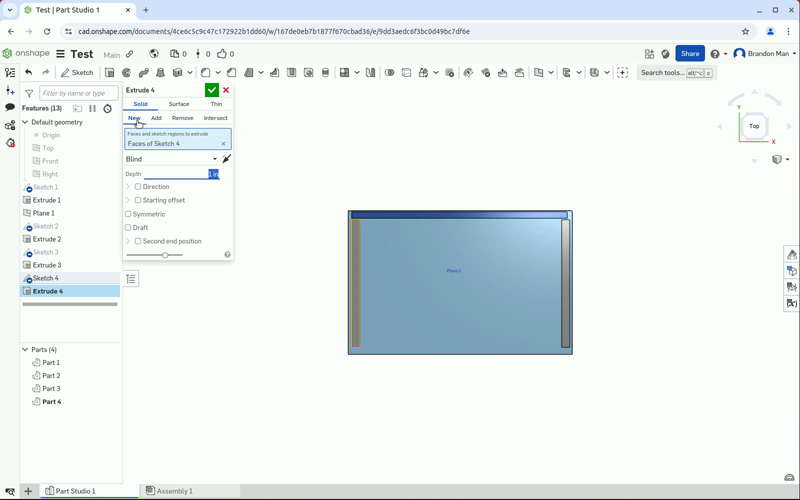
text(15.887)
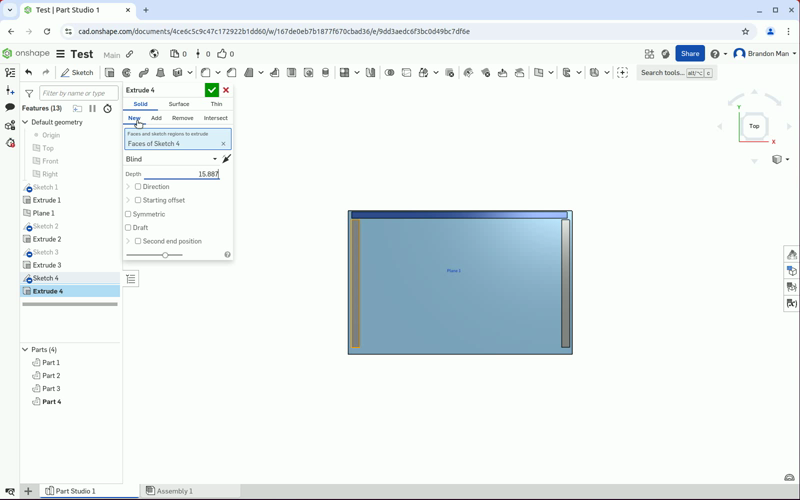
key(enter)
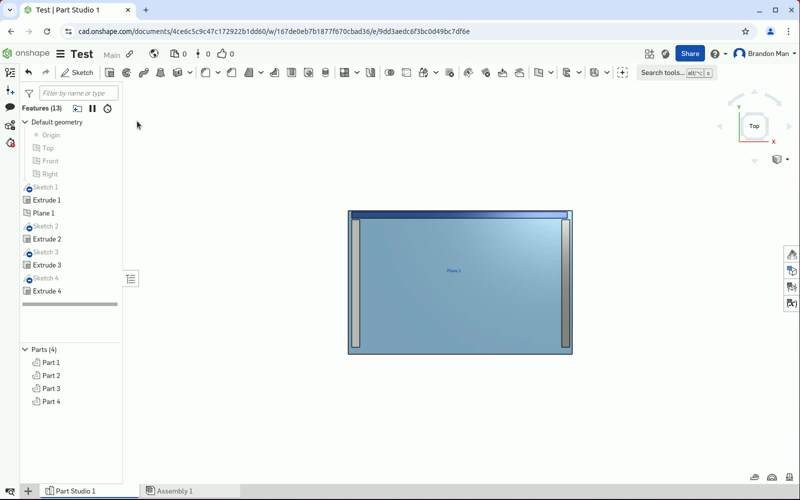
key(shift+h)
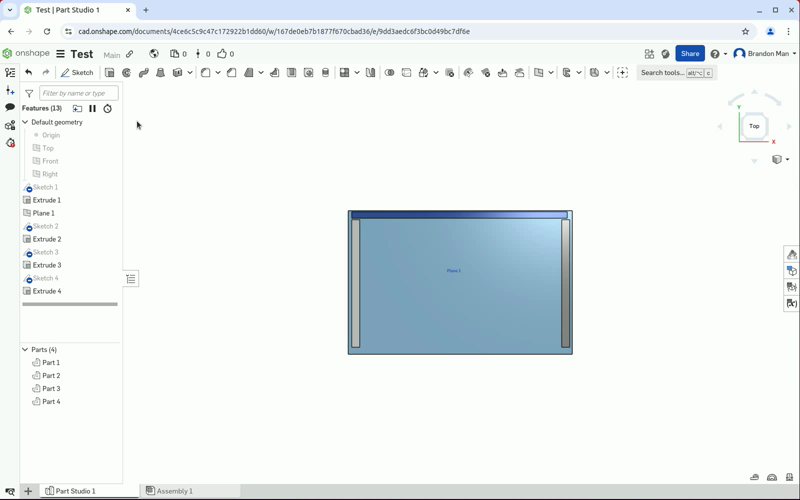
key(shift+h)
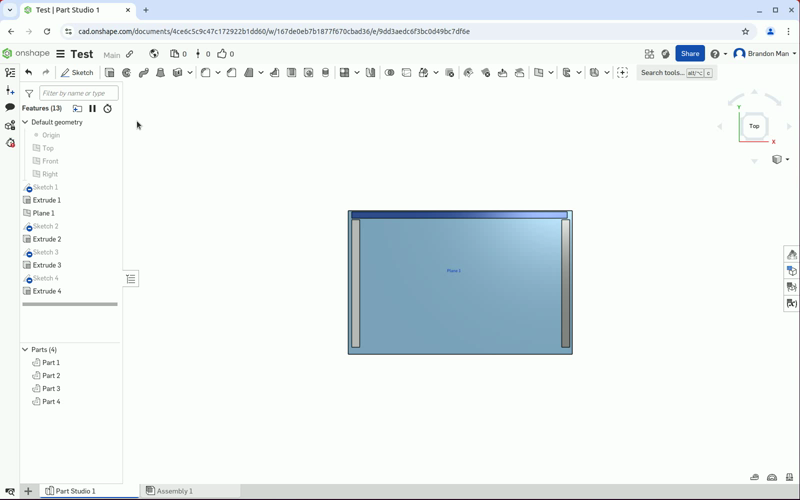
mouse_move(73, 189)
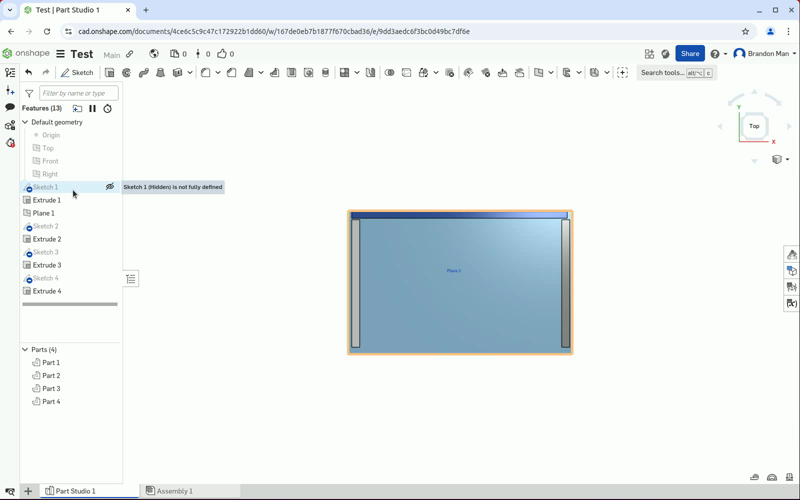
click(73, 189)
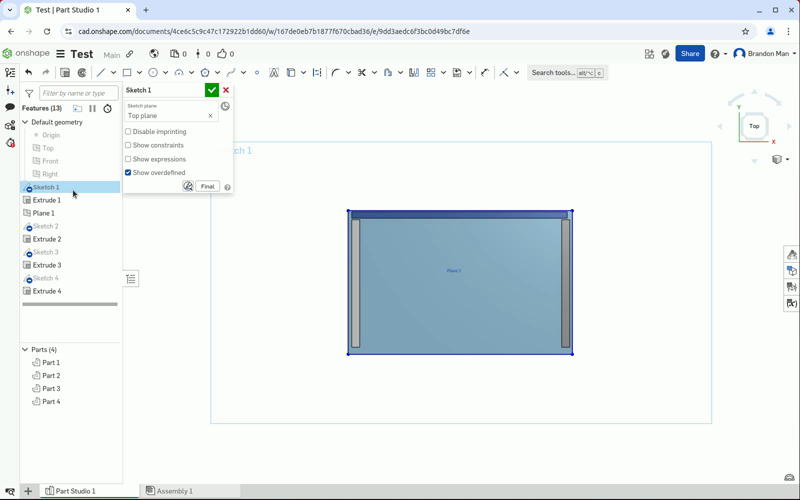
mouse_move(229, 92)
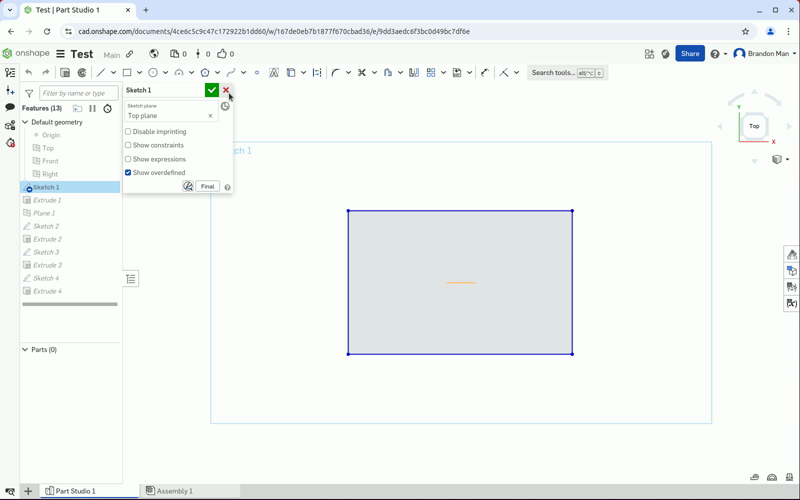
click(229, 92)
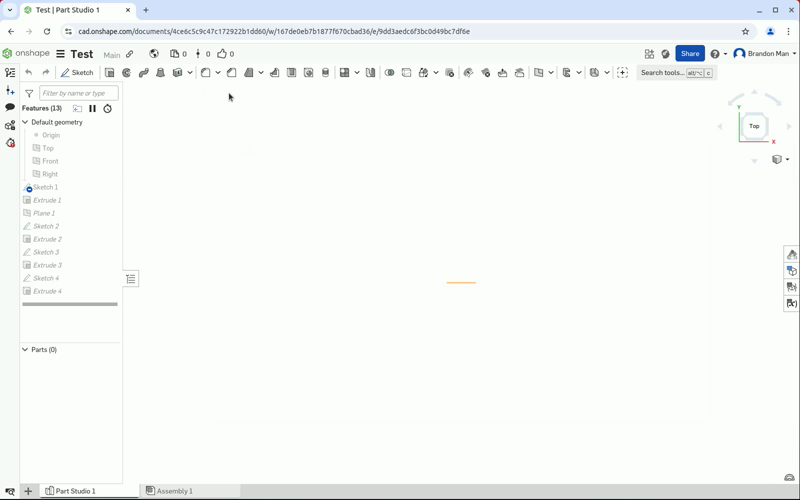
key(shift+s)
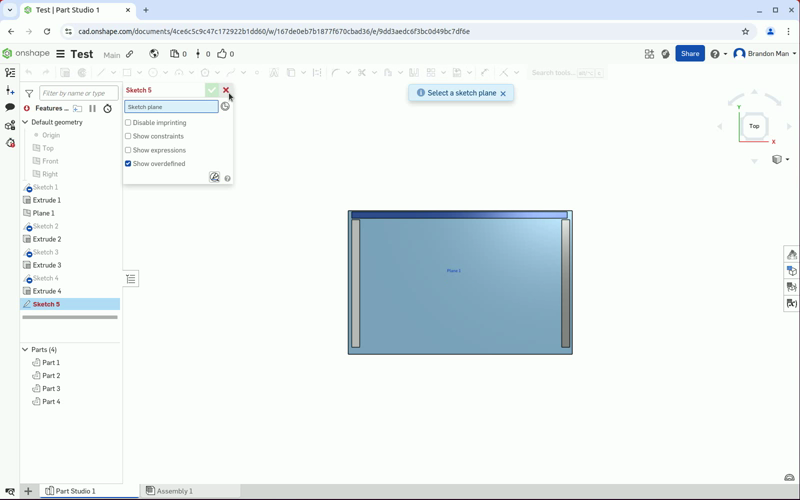
mouse_move(73, 215)
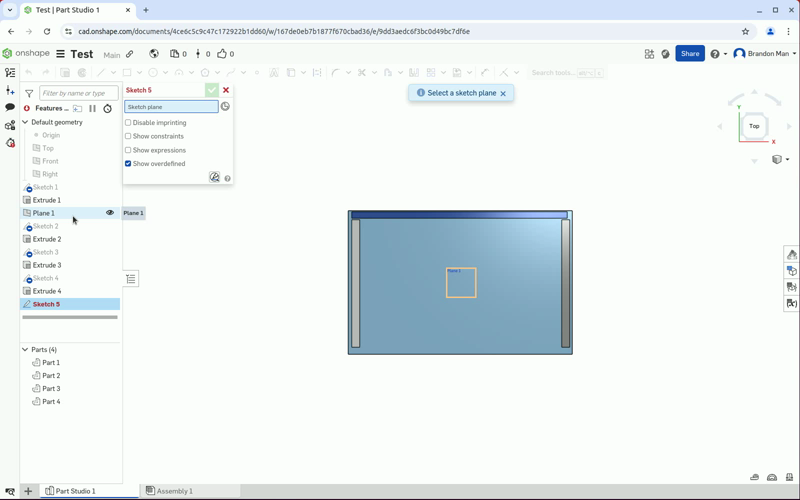
click(73, 215)
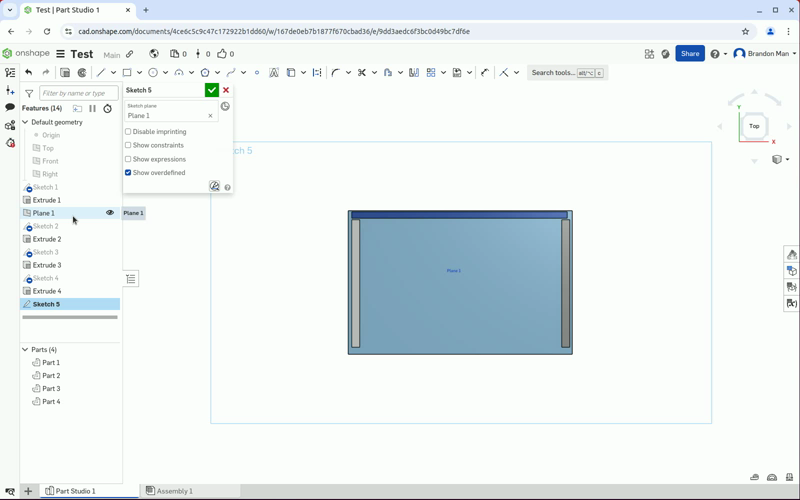
mouse_move(73, 352)
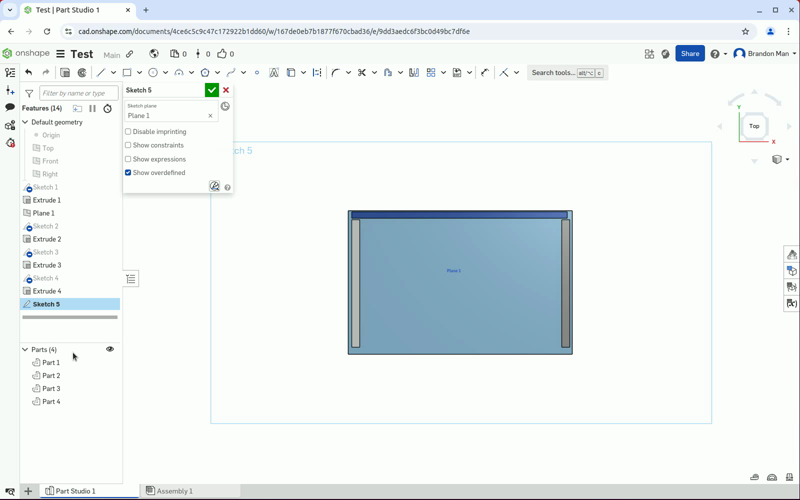
key(y)
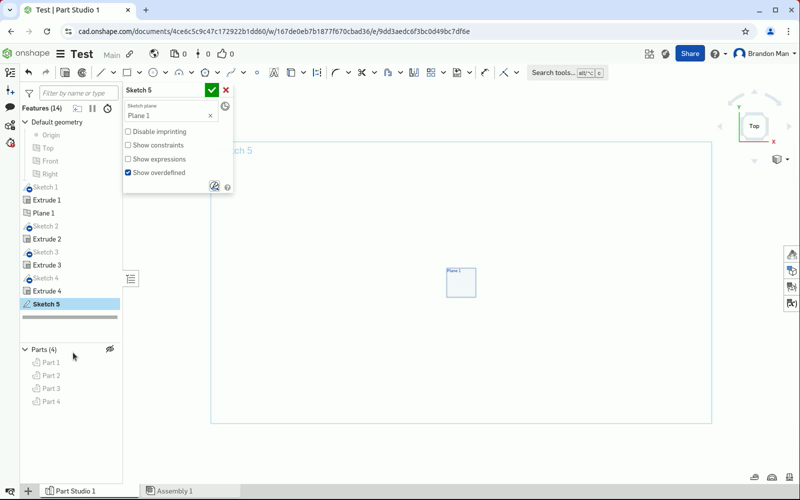
key(l)
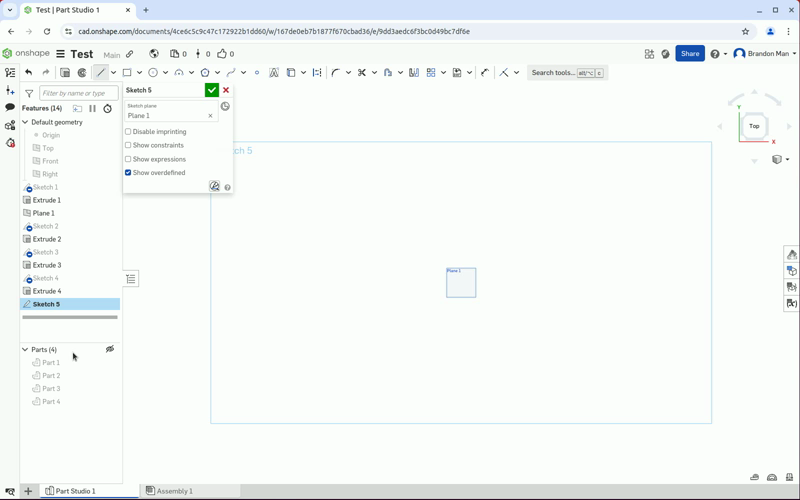
key_down(shift)
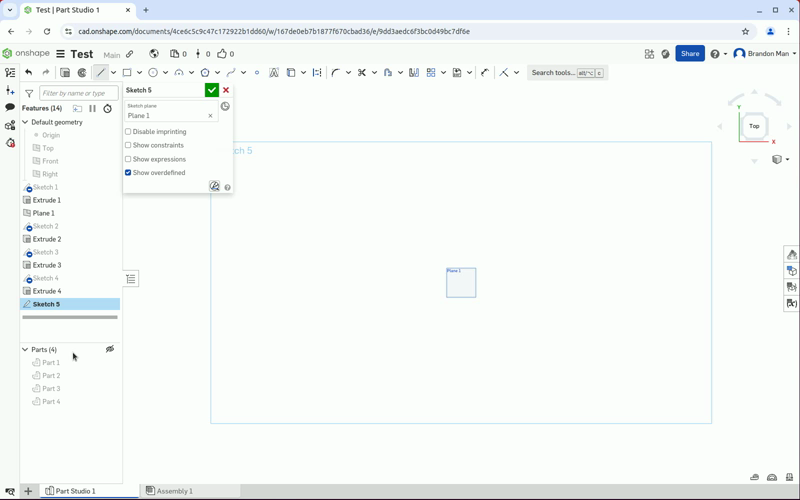
mouse_move(351, 354)
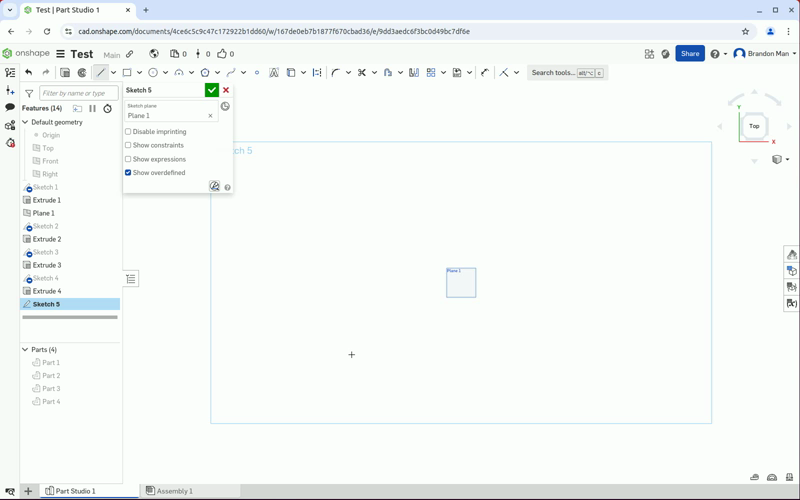
click(351, 354)
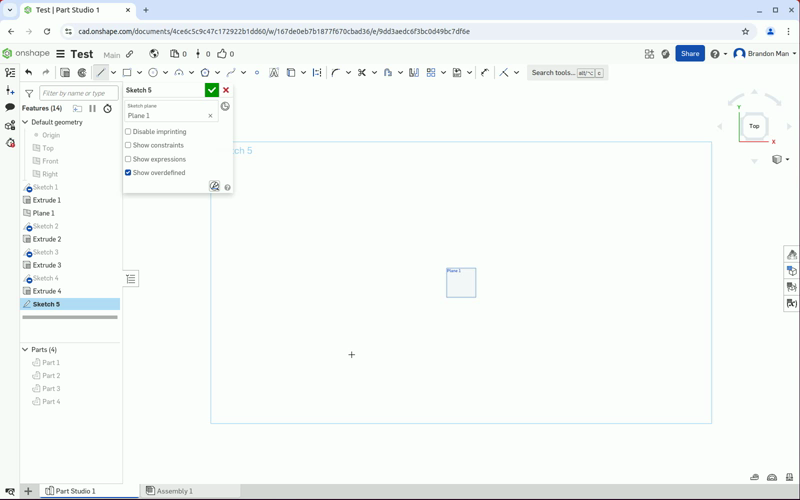
key_up(shift)
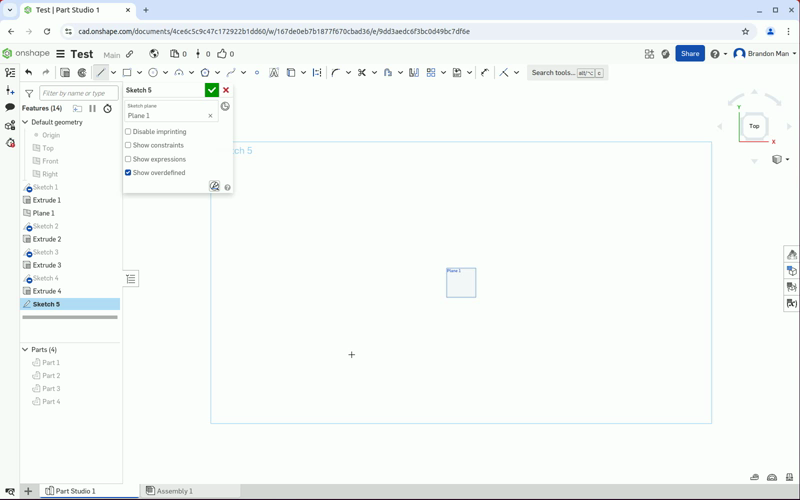
key_down(shift)
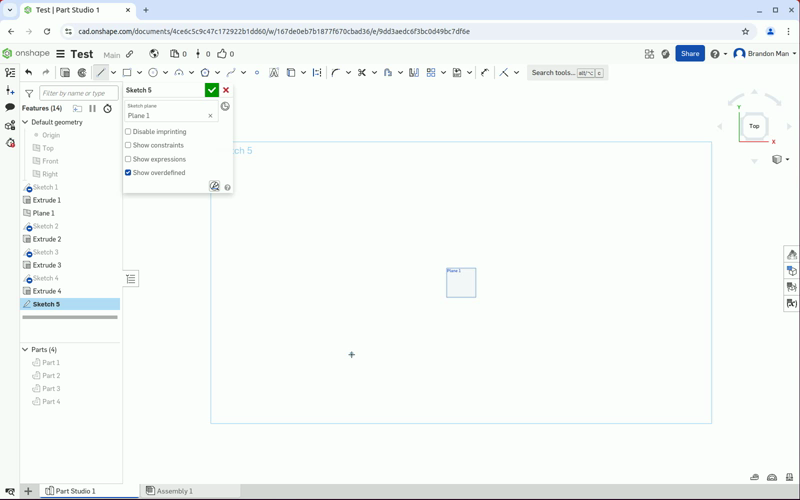
mouse_move(567, 354)
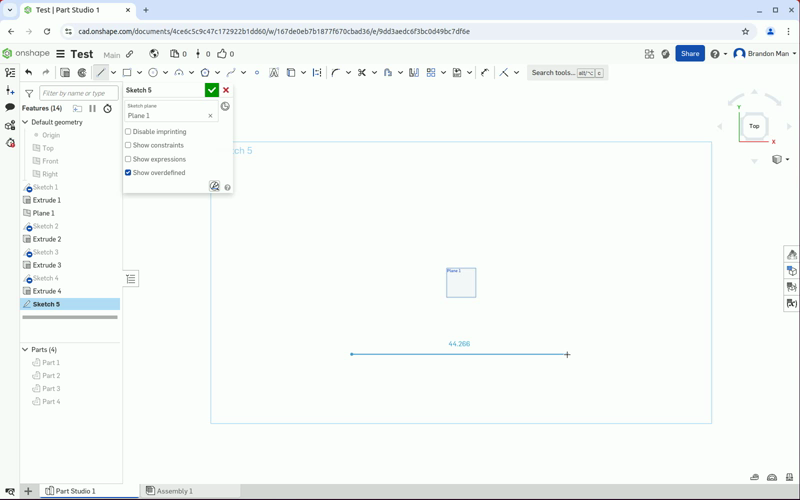
click(567, 354)
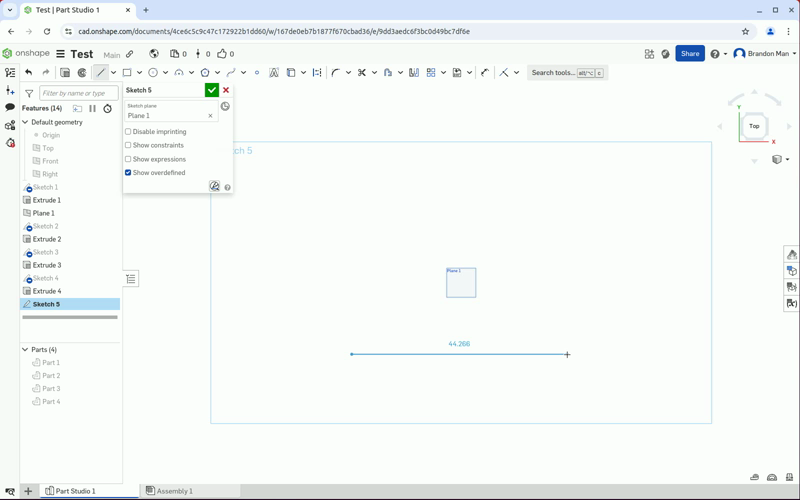
key_up(shift)
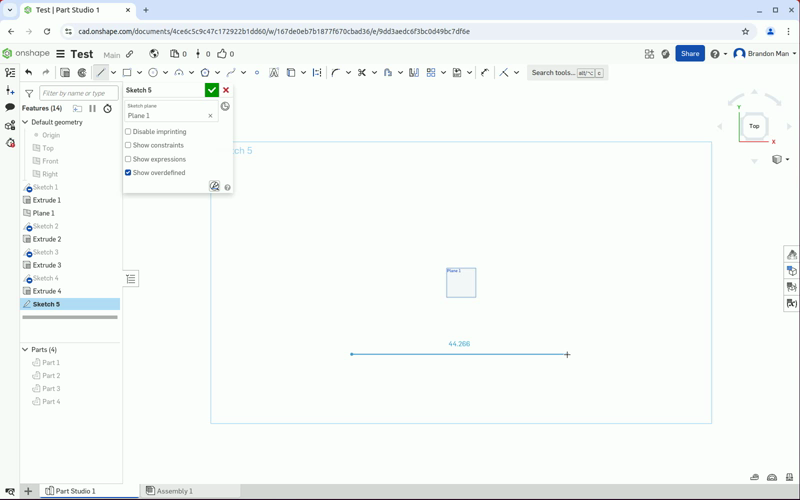
key_down(shift)
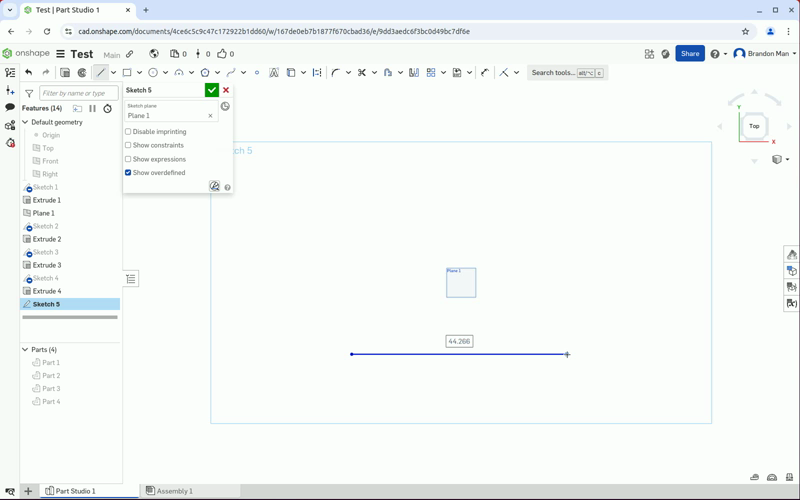
mouse_move(589, 354)
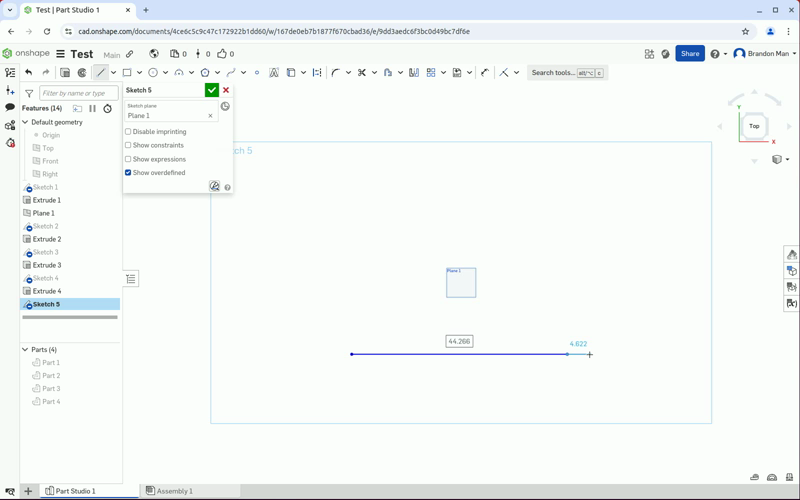
mouse_move(567, 347)
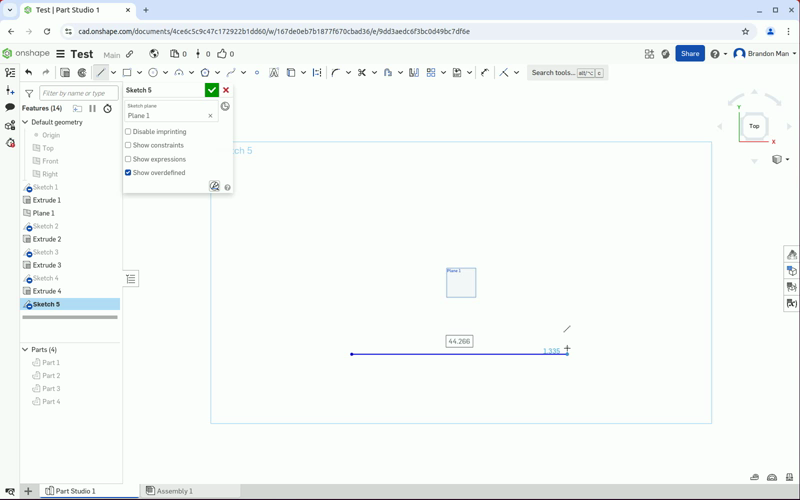
scroll(6)
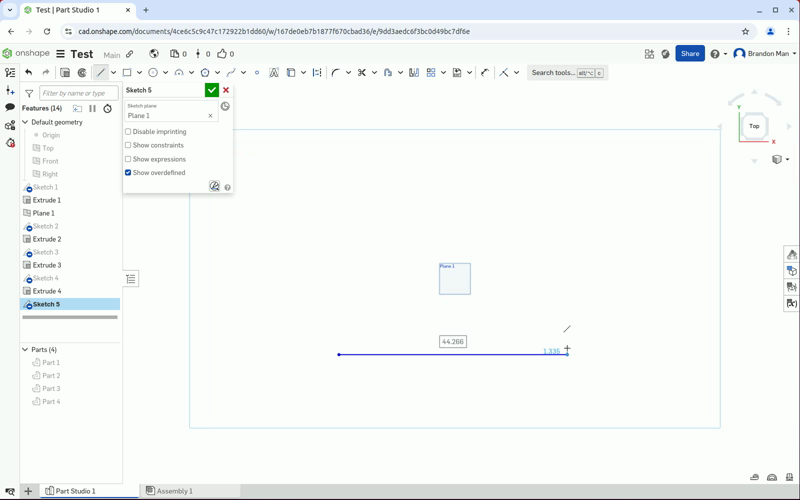
scroll(6)
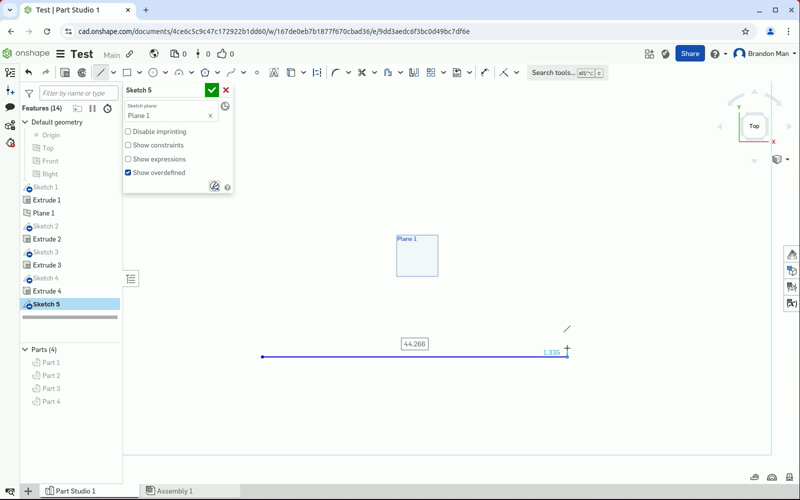
scroll(6)
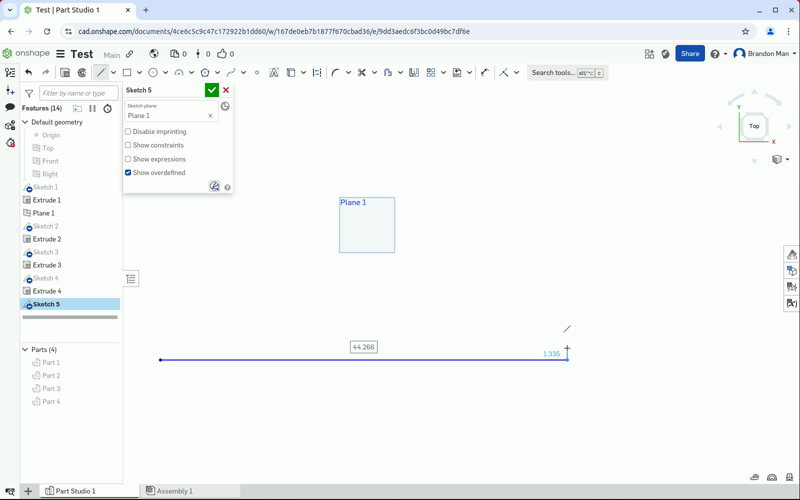
scroll(6)
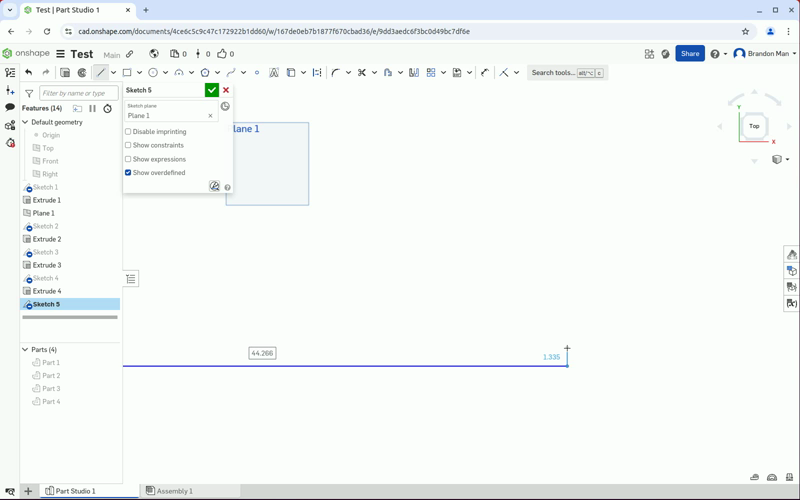
scroll(6)
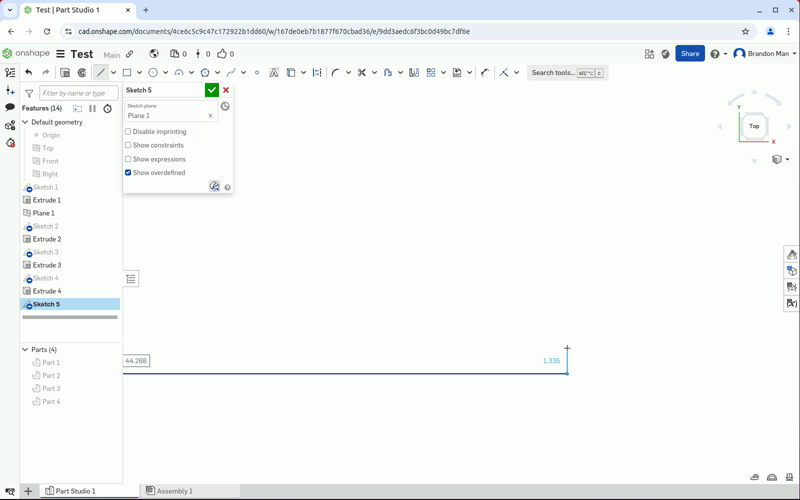
scroll(6)
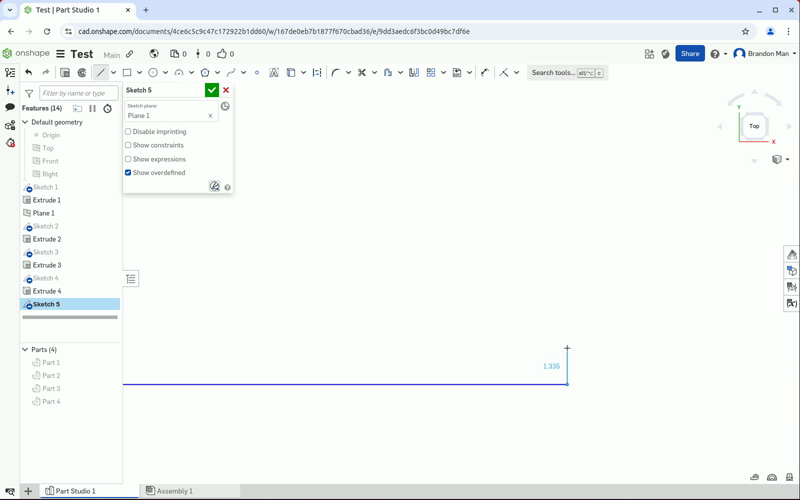
scroll(6)
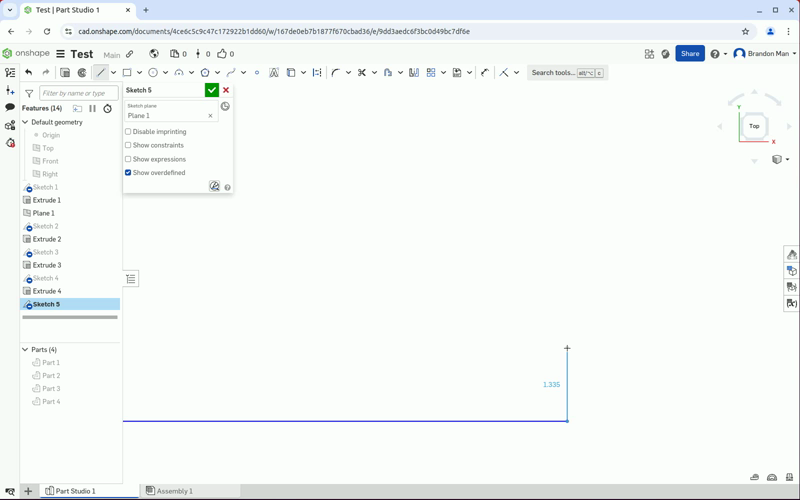
click(567, 347)
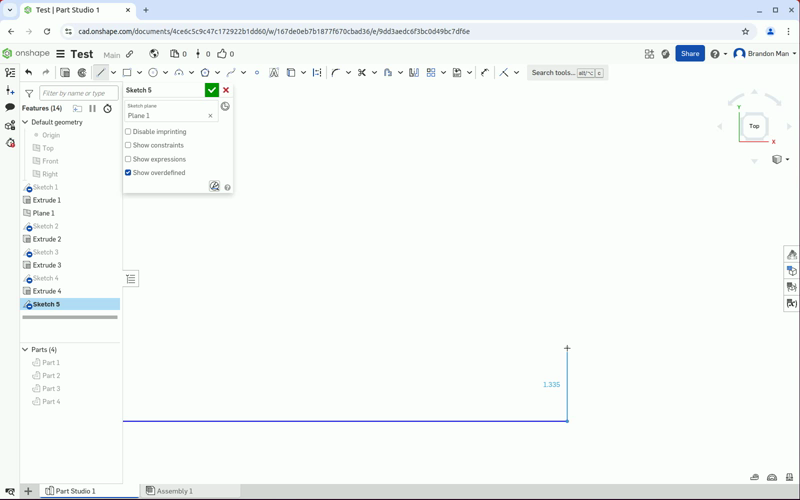
scroll(-6)
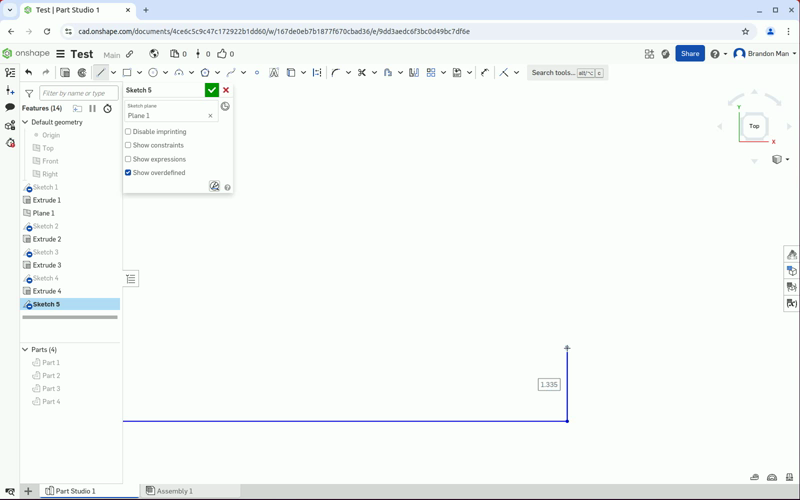
scroll(-6)
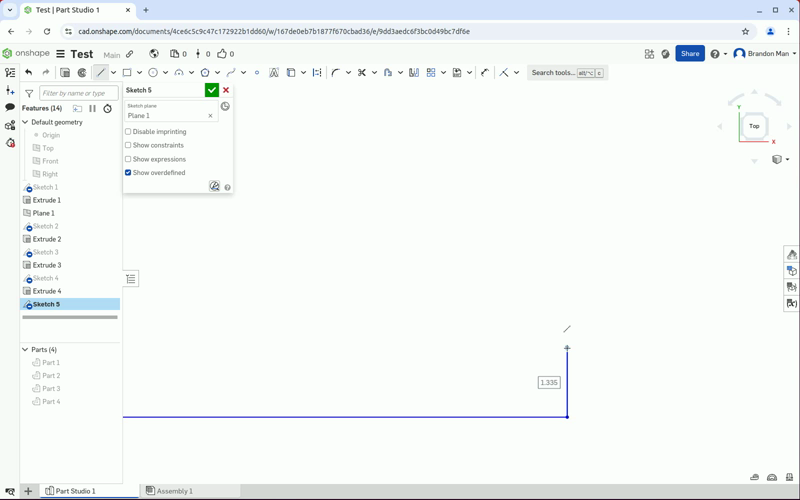
scroll(-6)
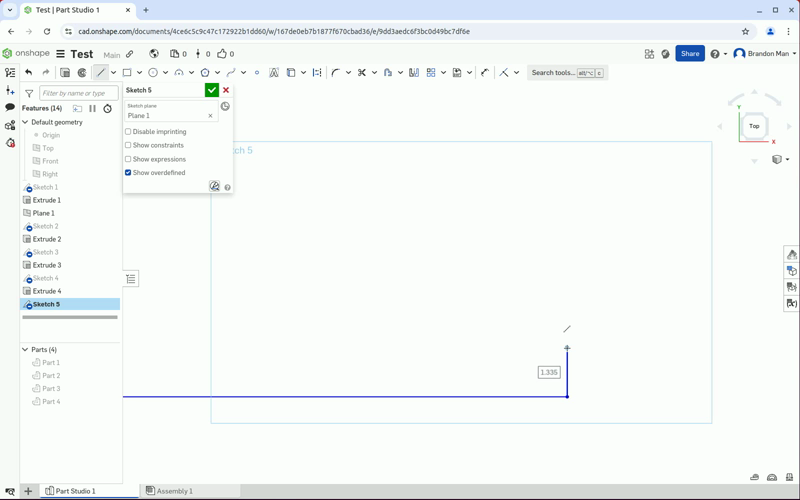
scroll(-6)
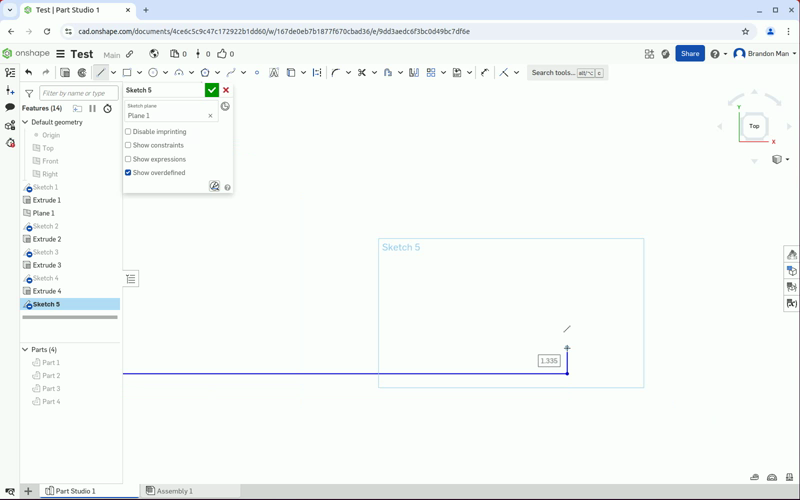
scroll(-6)
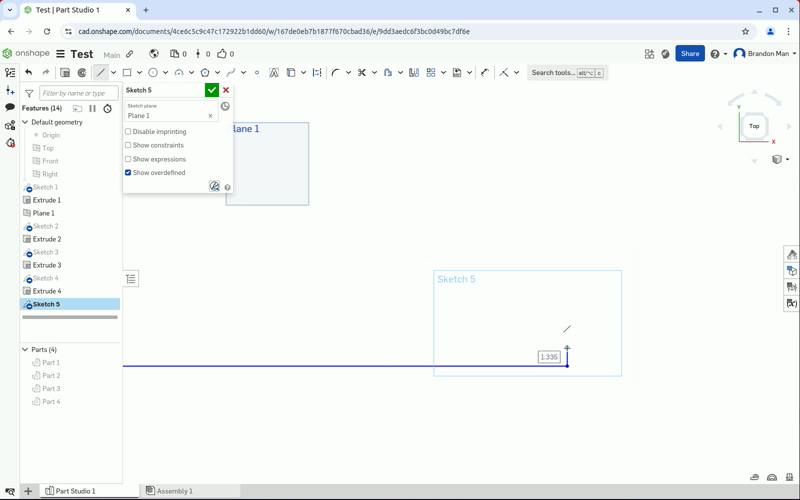
scroll(-6)
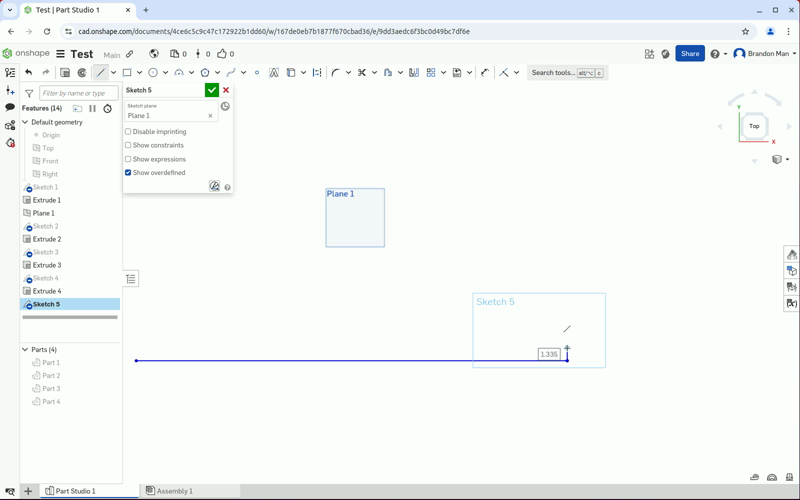
scroll(-6)
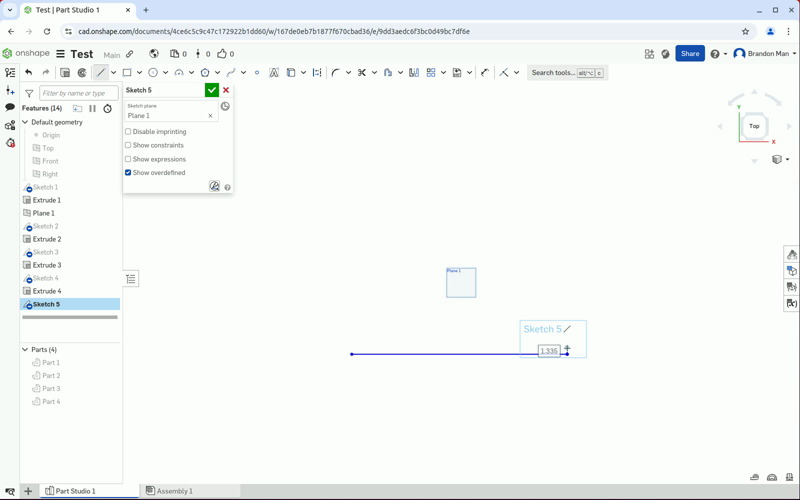
key_up(shift)
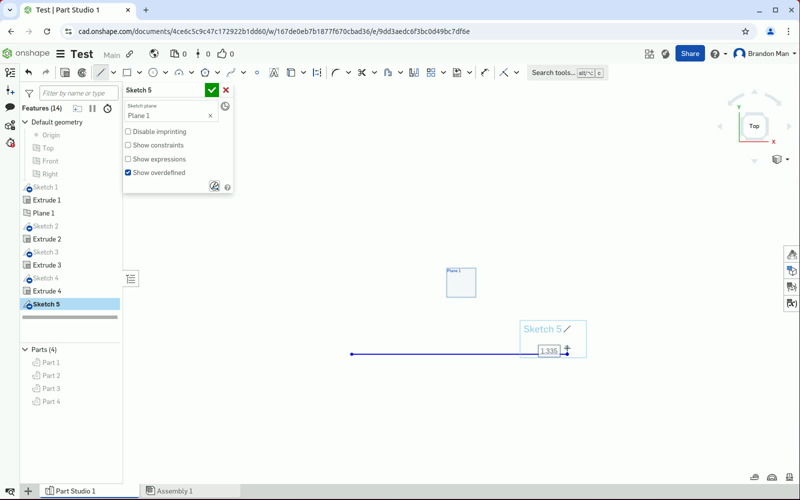
key_down(shift)
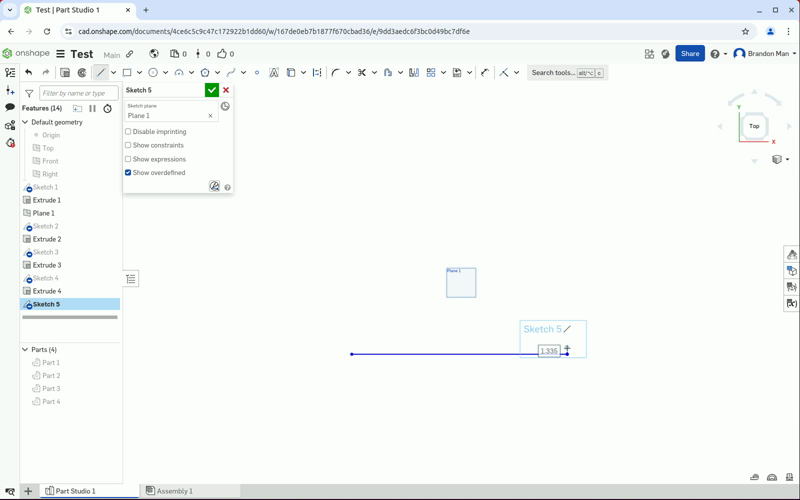
mouse_move(589, 347)
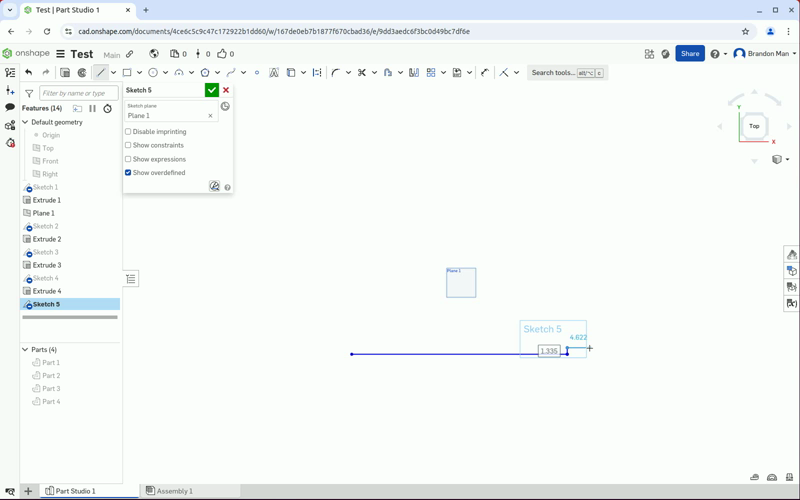
mouse_move(560, 347)
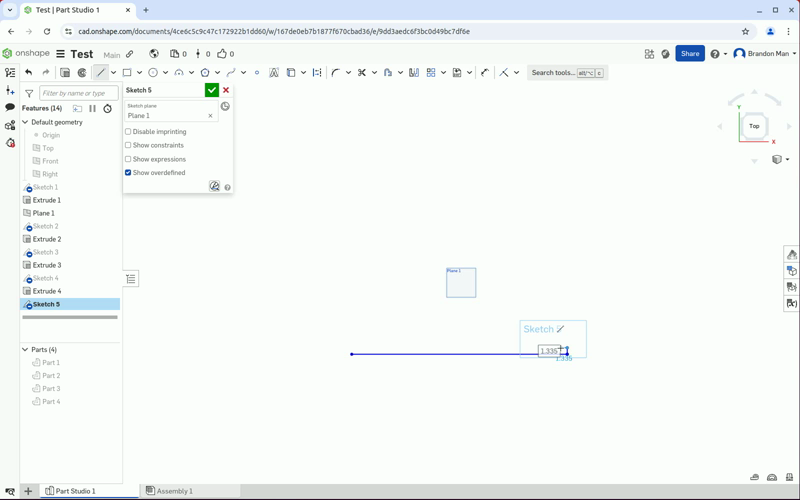
scroll(6)
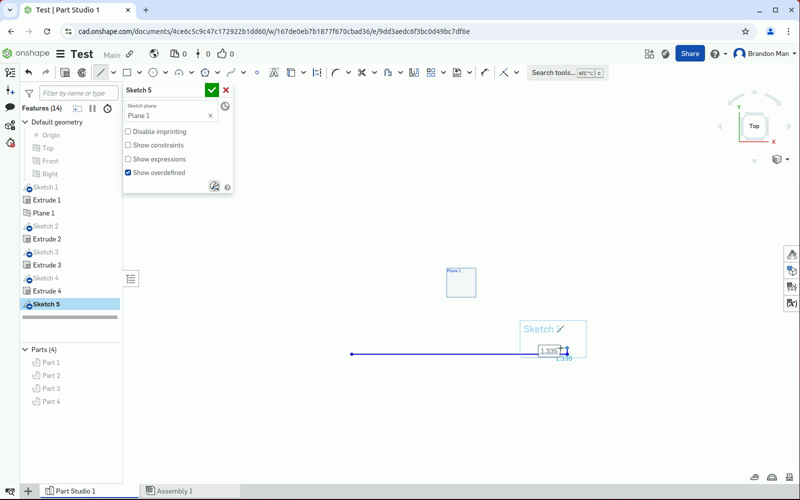
scroll(6)
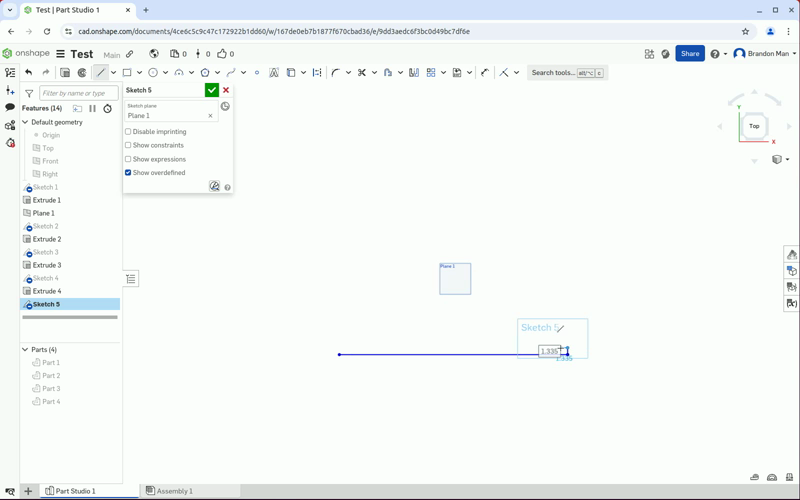
scroll(6)
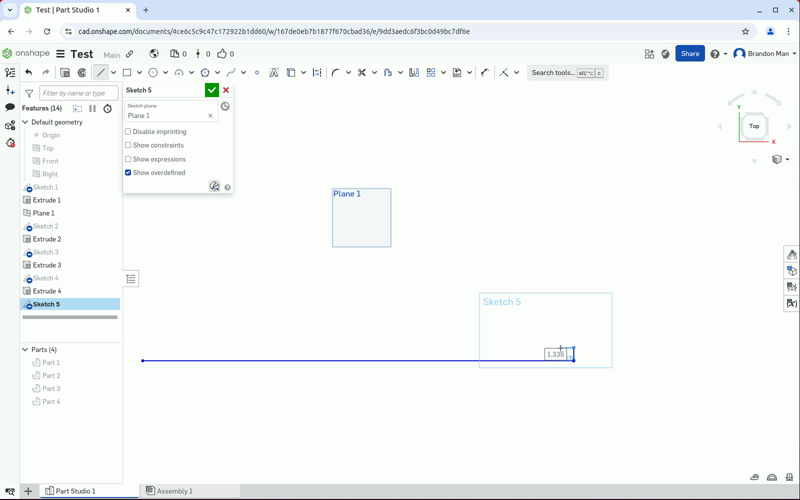
scroll(6)
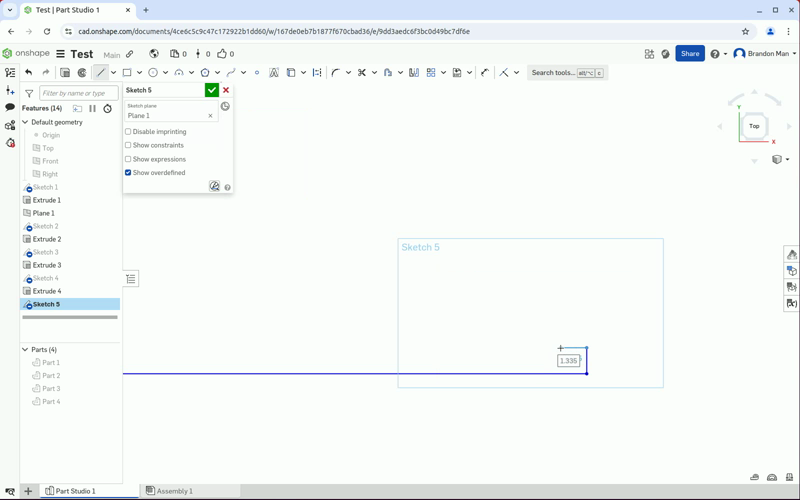
scroll(6)
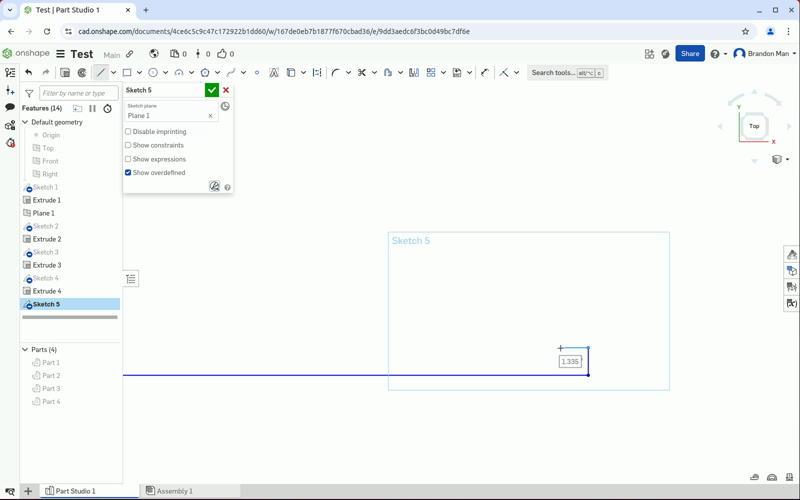
scroll(6)
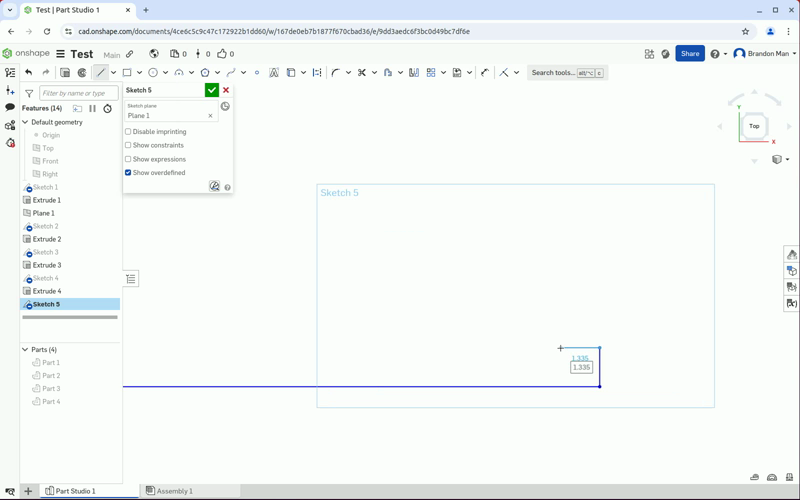
scroll(6)
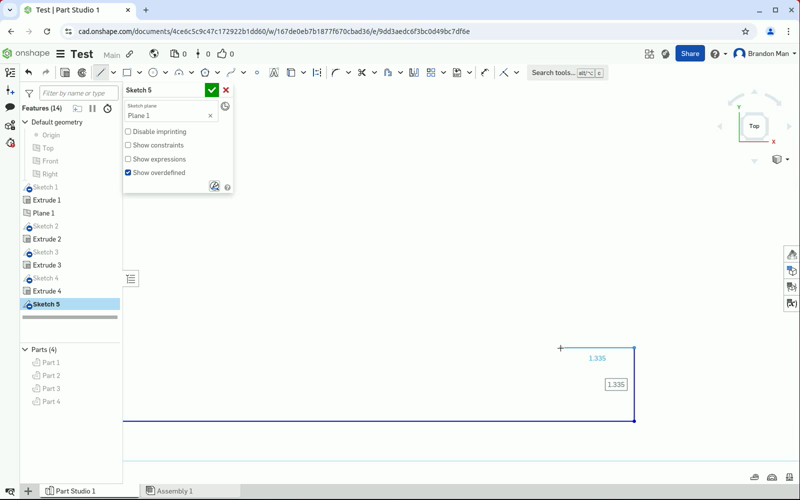
click(560, 347)
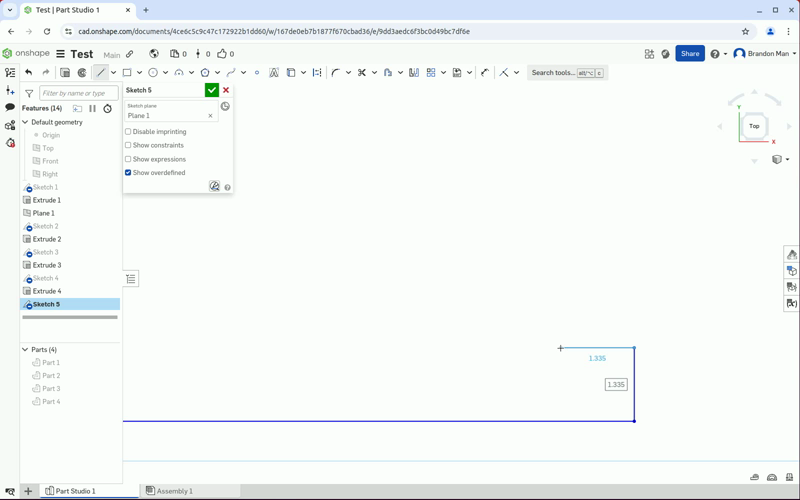
scroll(-6)
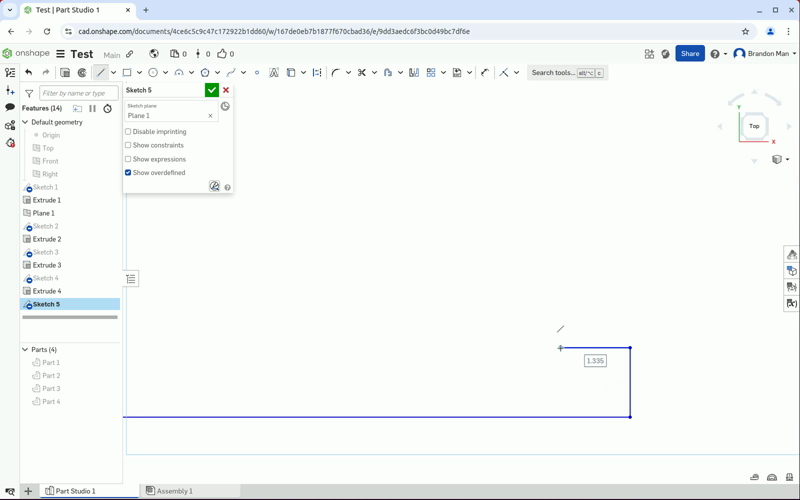
scroll(-6)
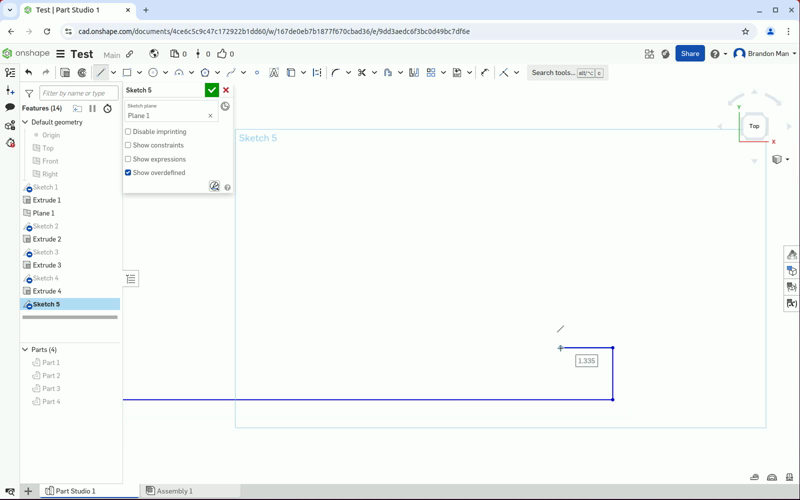
scroll(-6)
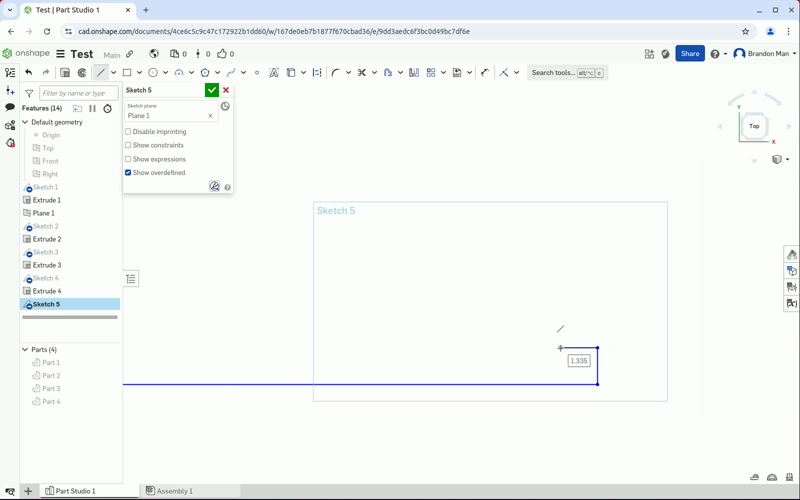
scroll(-6)
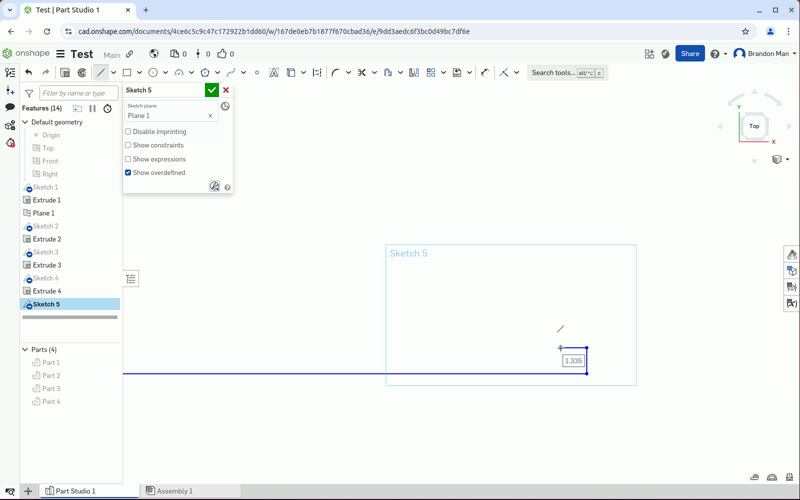
scroll(-6)
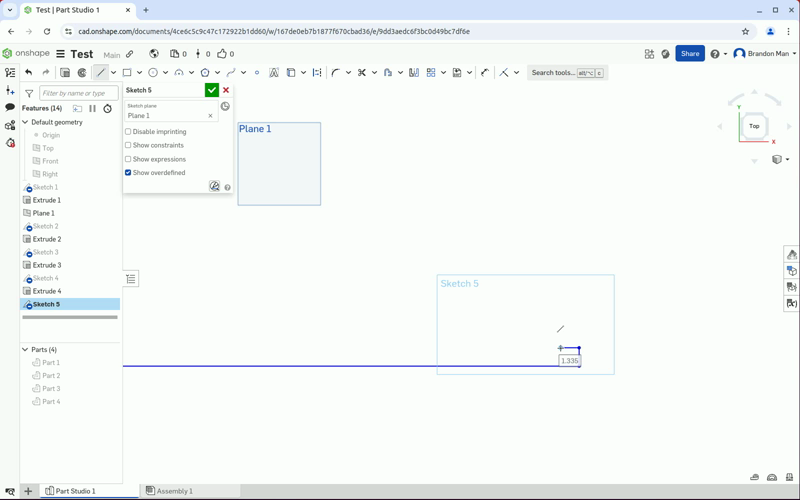
scroll(-6)
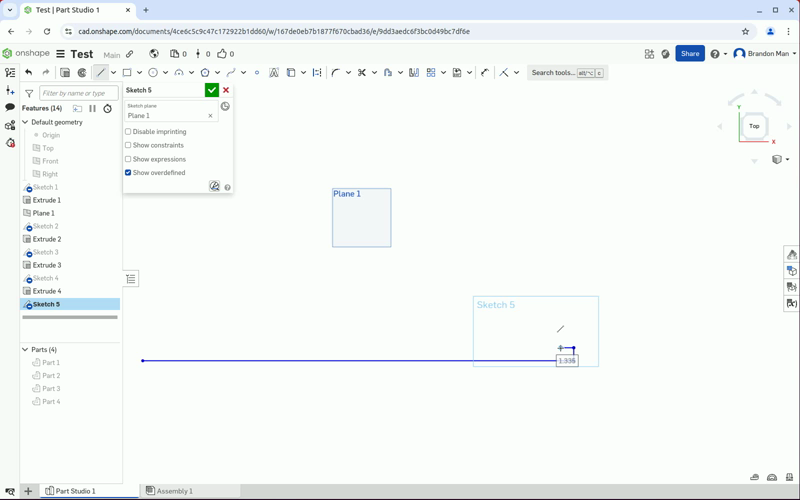
scroll(-6)
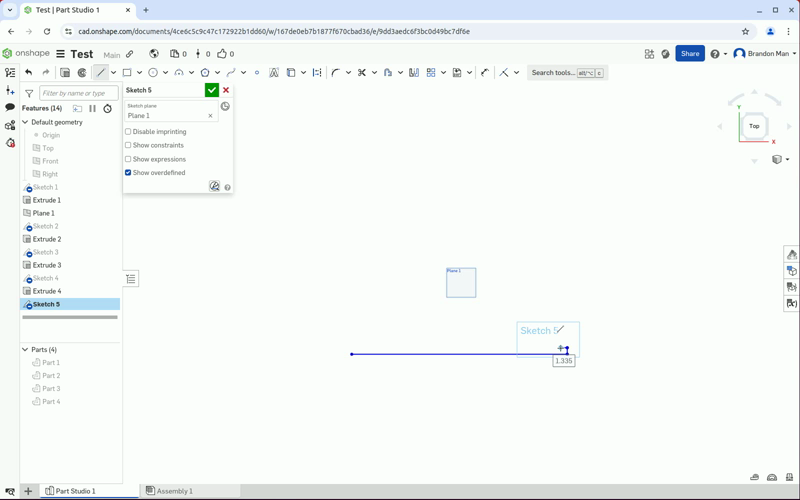
key_up(shift)
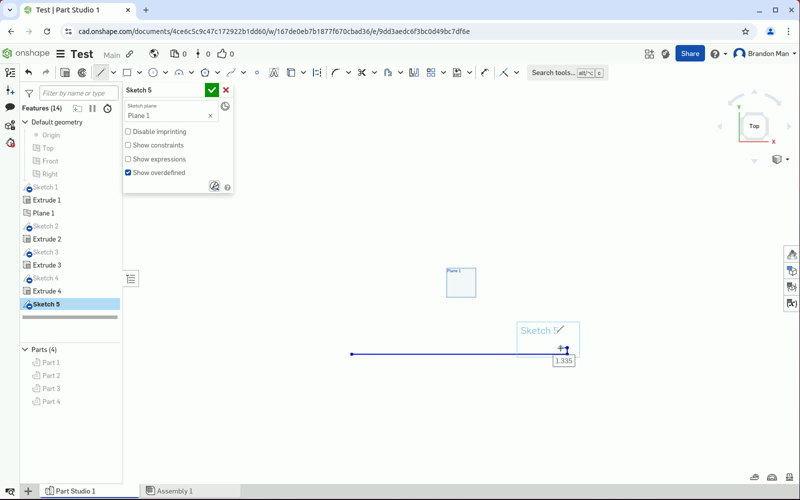
key_down(shift)
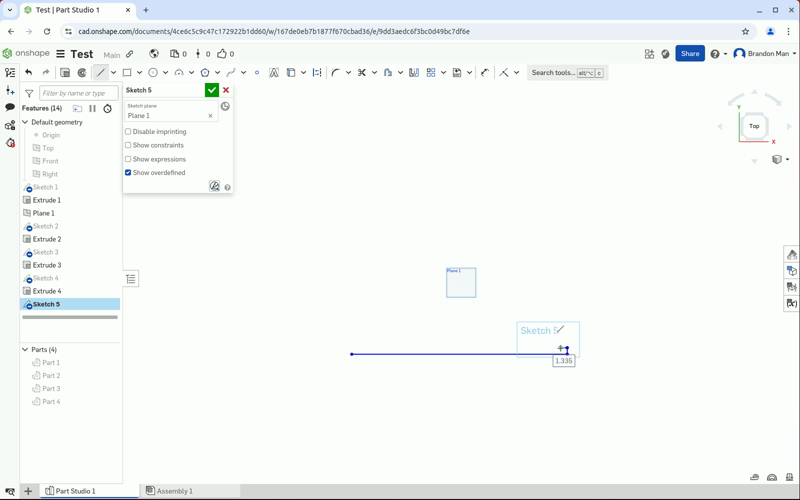
mouse_move(358, 347)
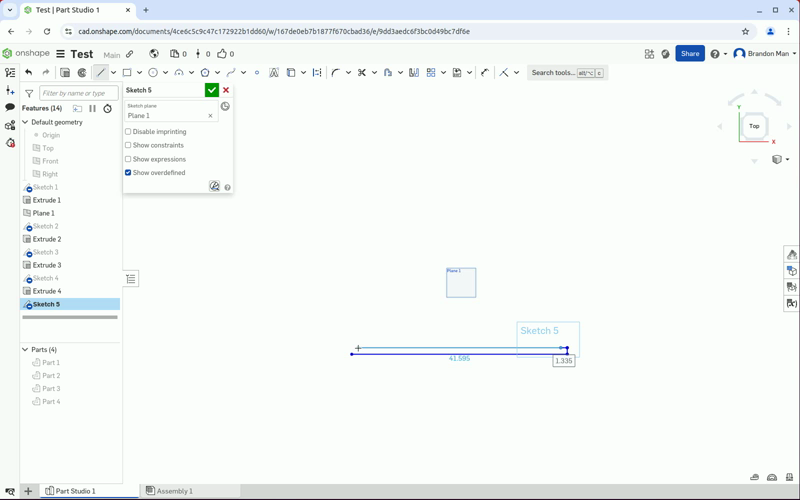
click(358, 347)
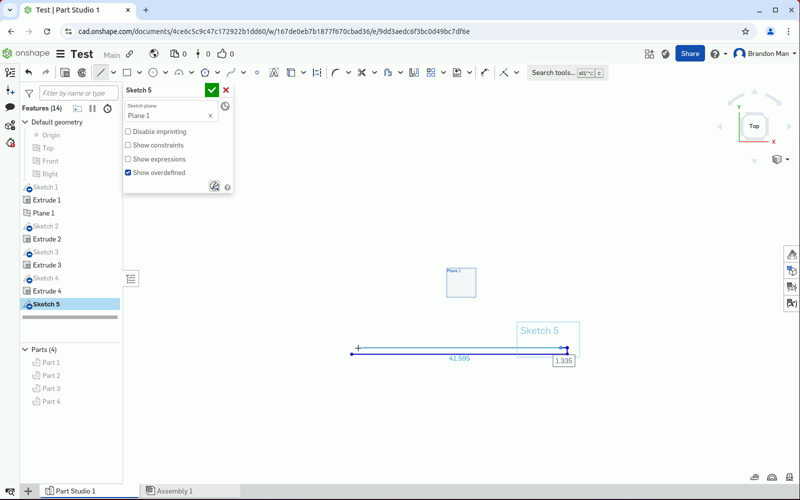
key_up(shift)
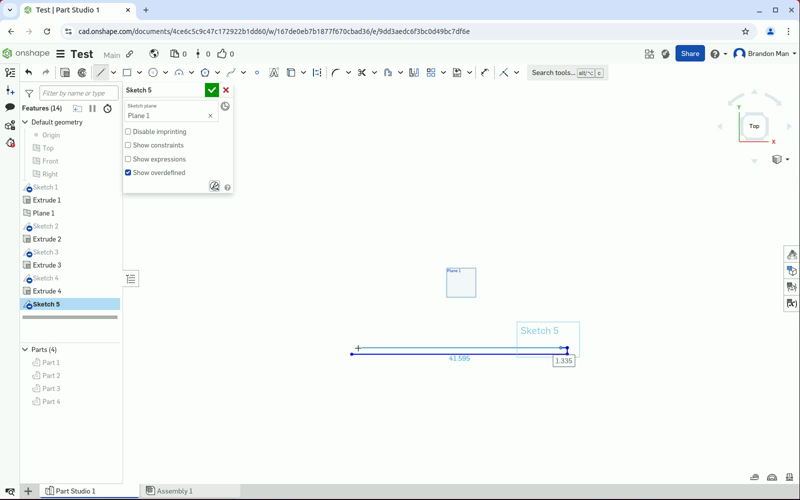
key_down(shift)
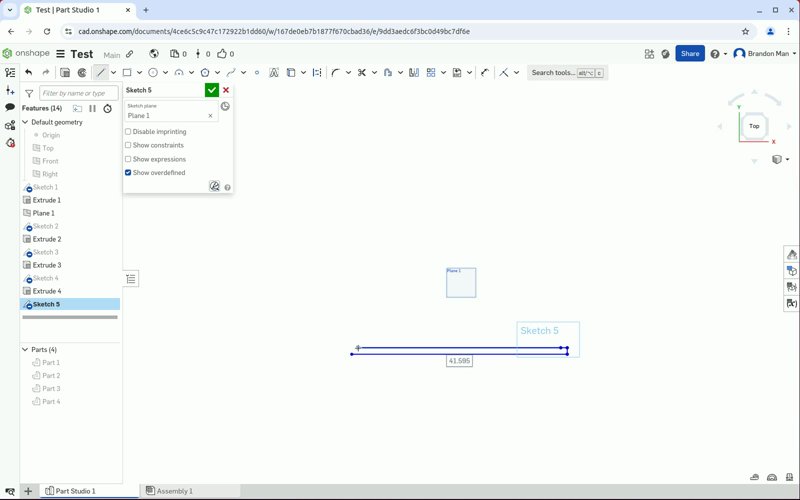
mouse_move(388, 347)
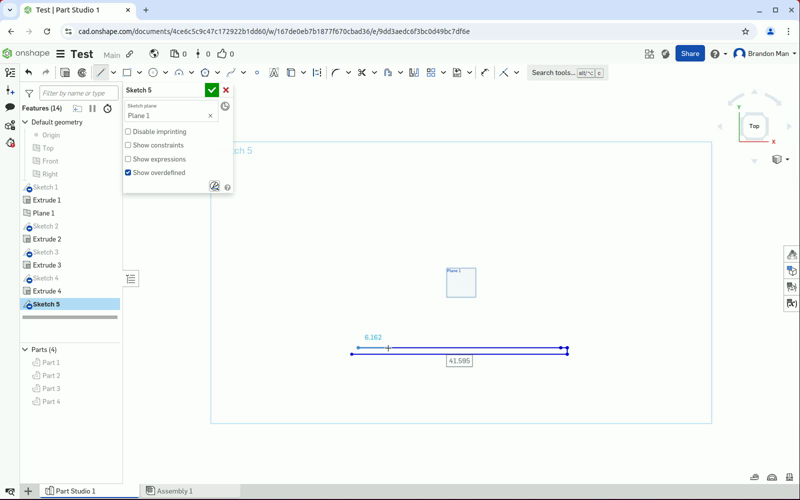
mouse_move(351, 347)
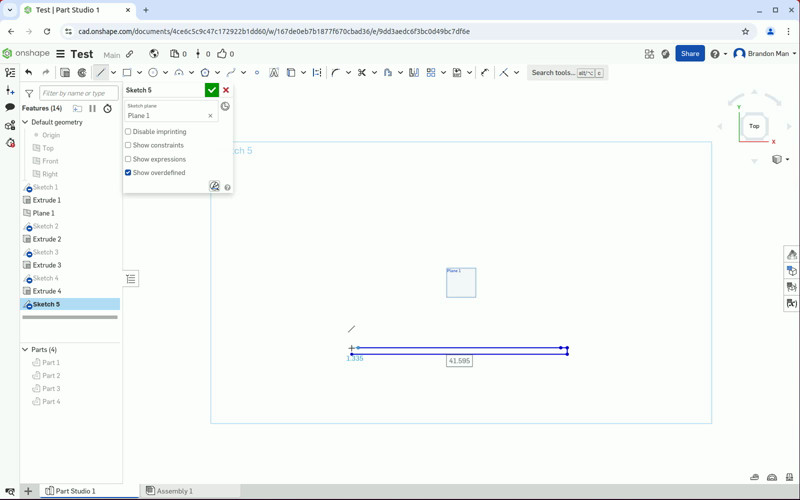
scroll(6)
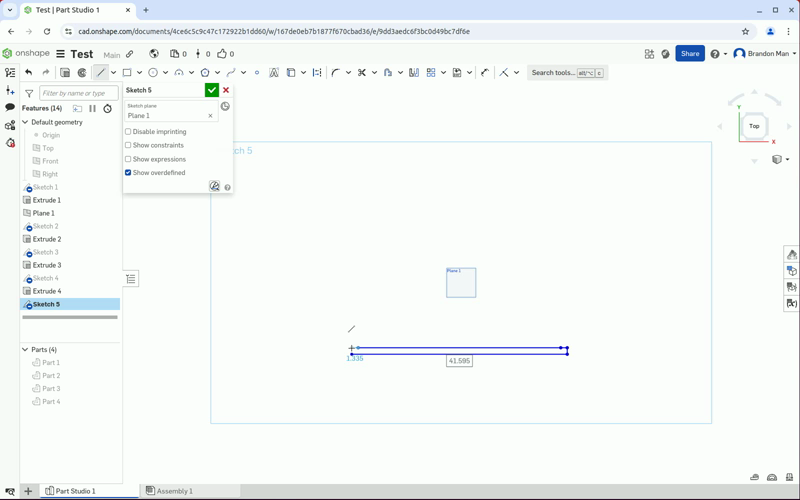
scroll(6)
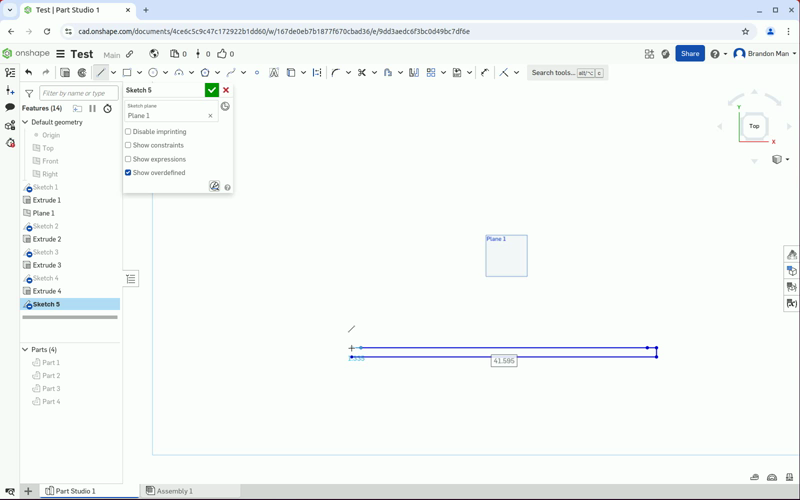
scroll(6)
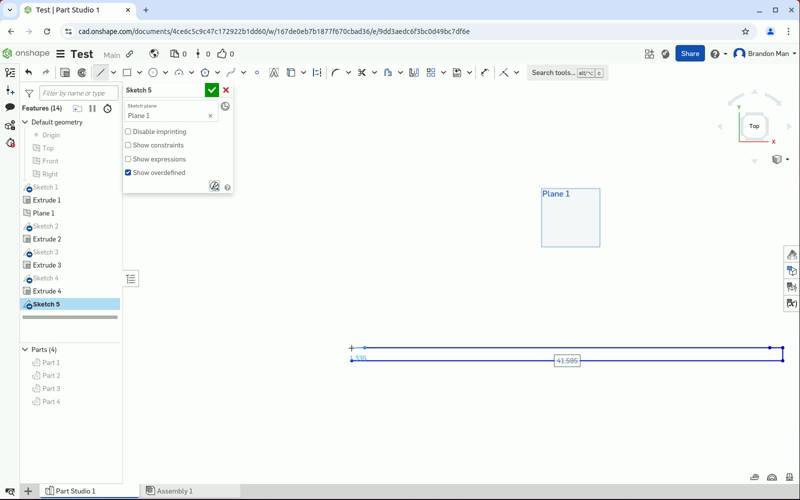
scroll(6)
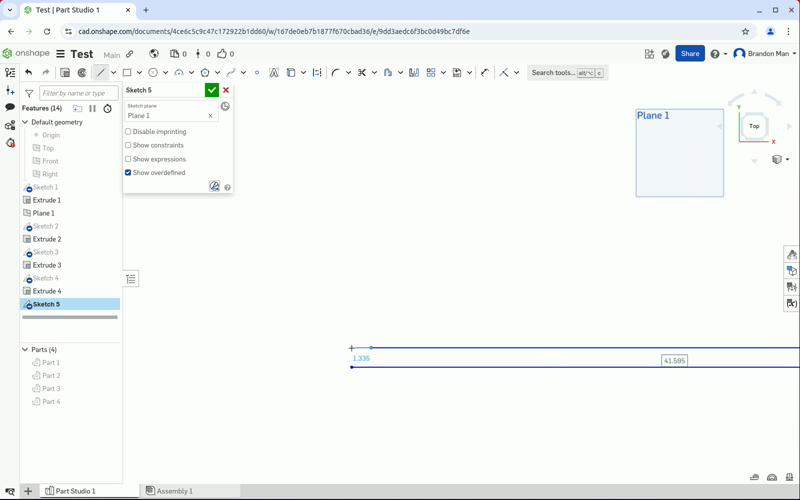
scroll(6)
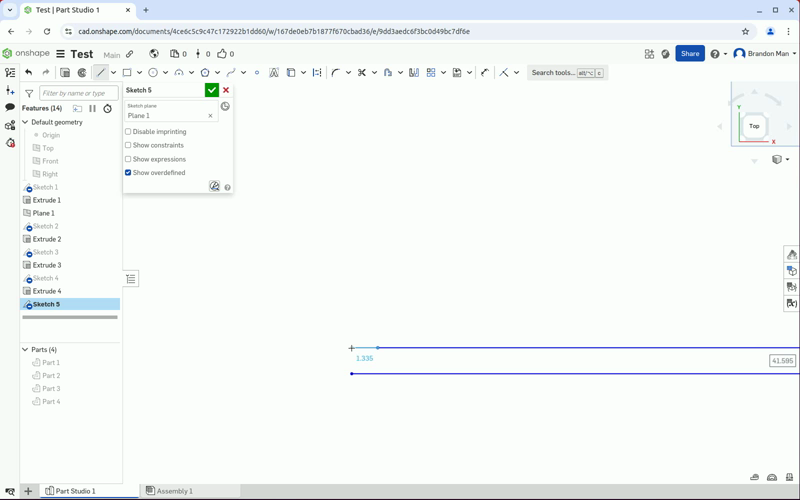
scroll(6)
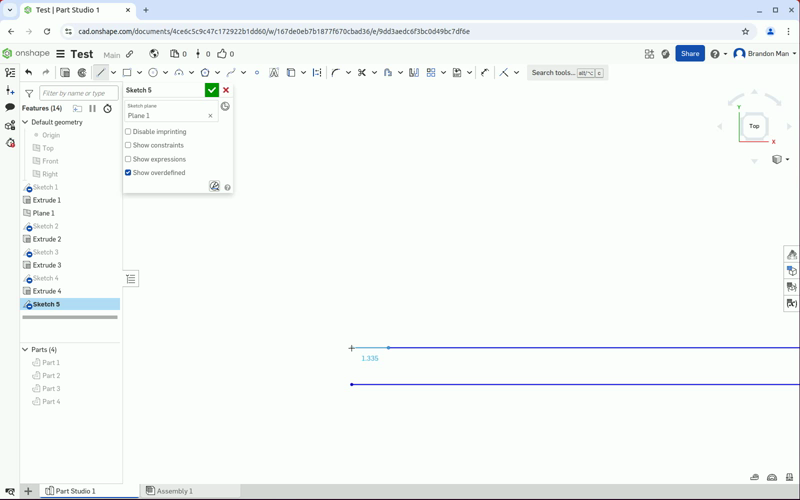
scroll(6)
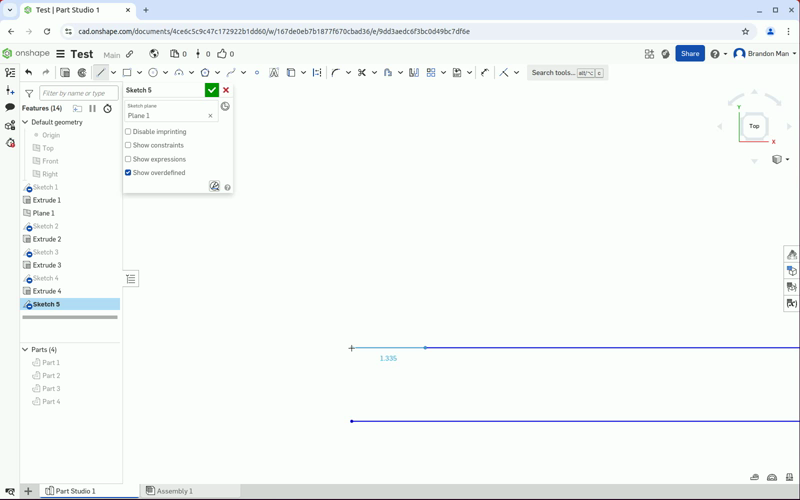
click(351, 347)
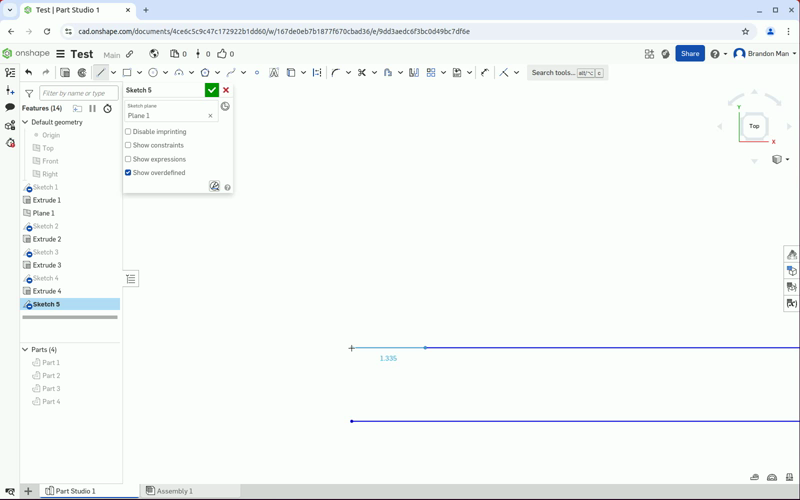
scroll(-6)
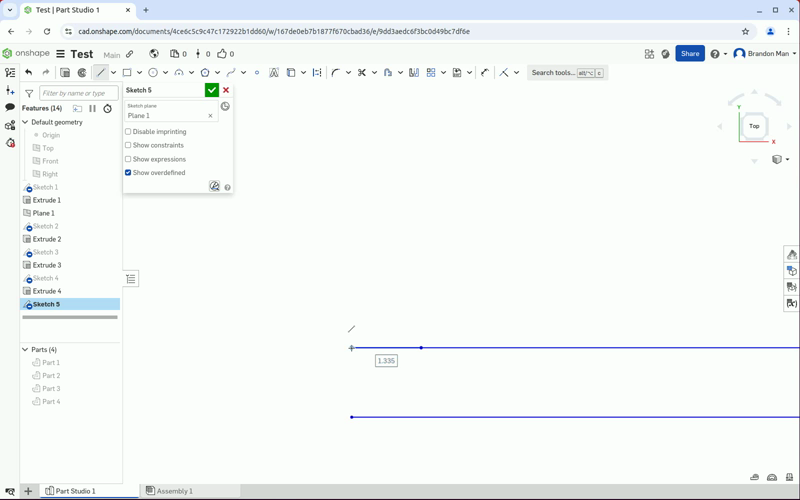
scroll(-6)
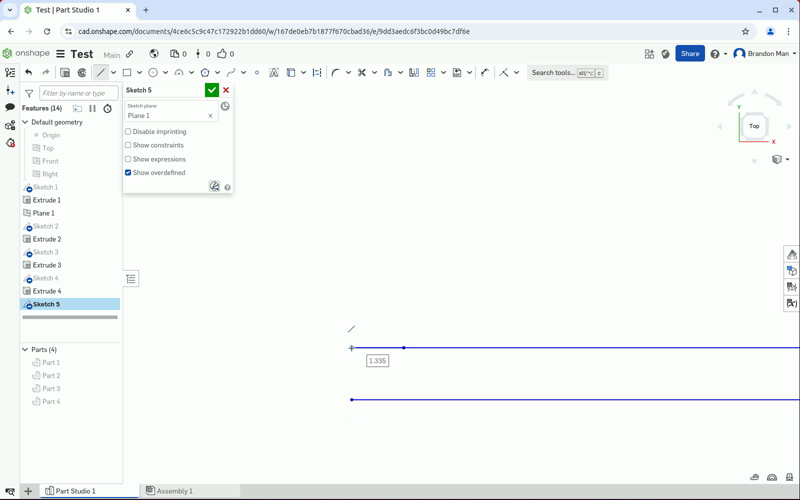
scroll(-6)
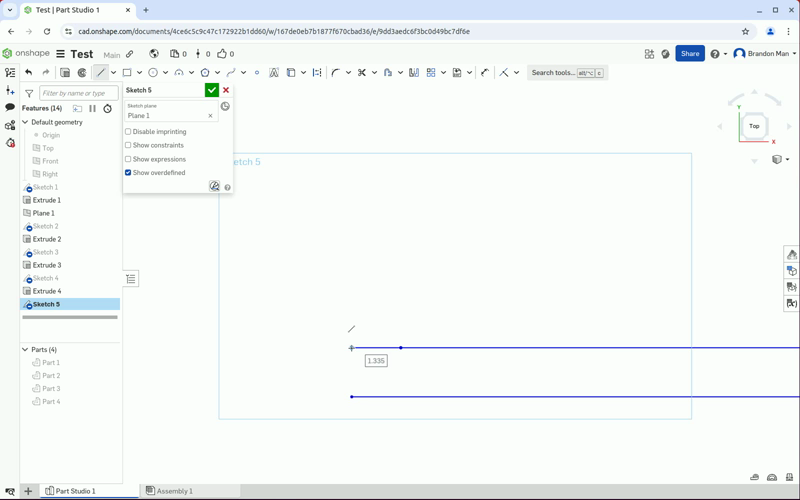
scroll(-6)
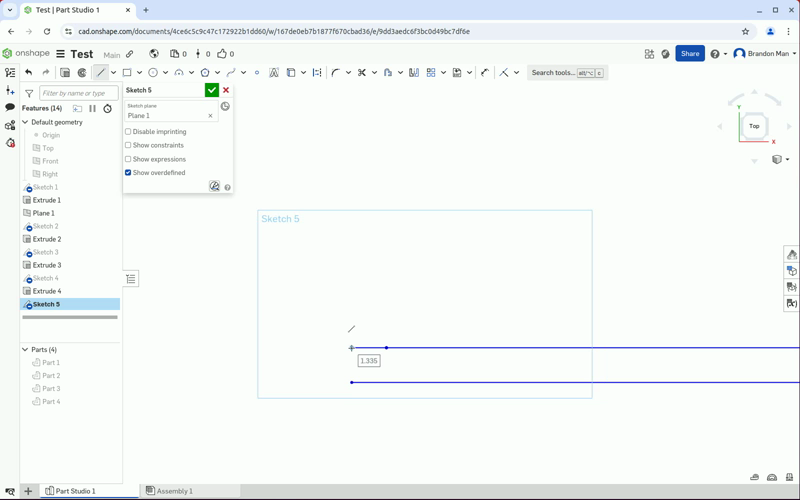
scroll(-6)
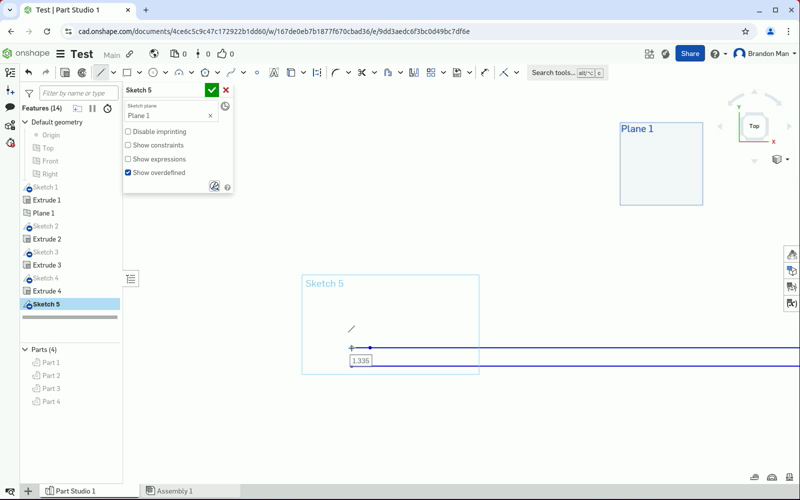
scroll(-6)
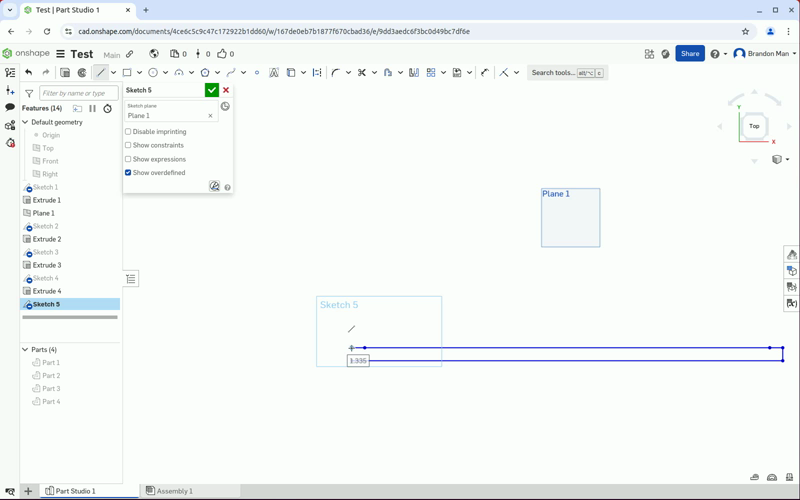
scroll(-6)
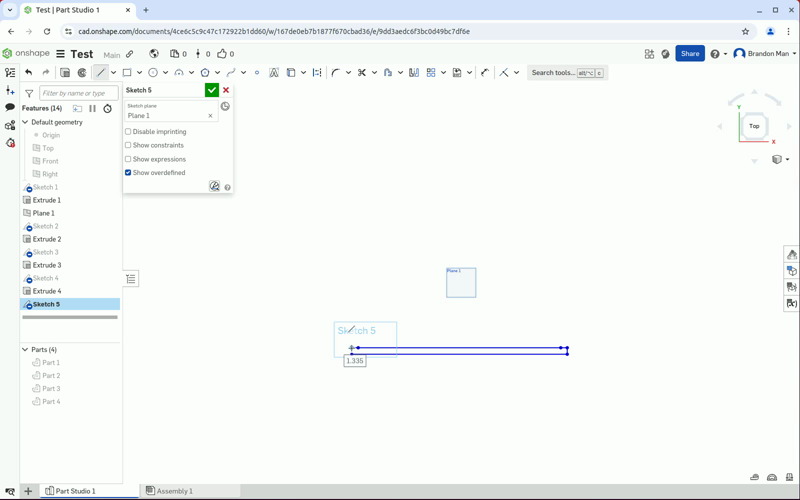
key_up(shift)
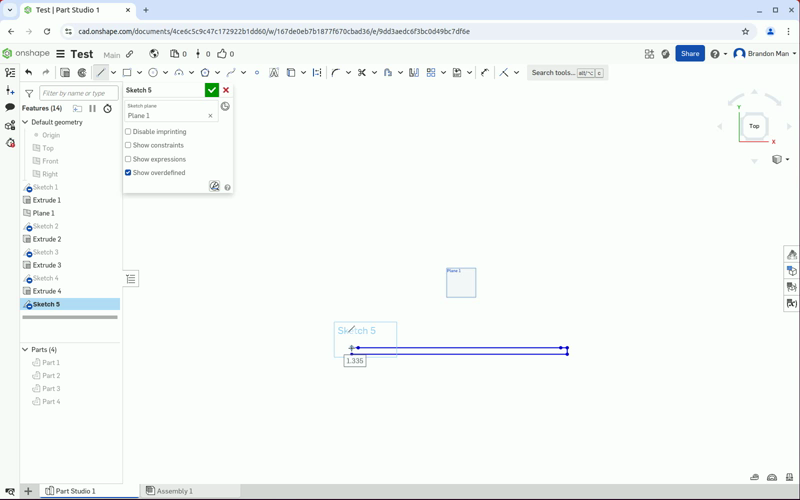
mouse_move(381, 347)
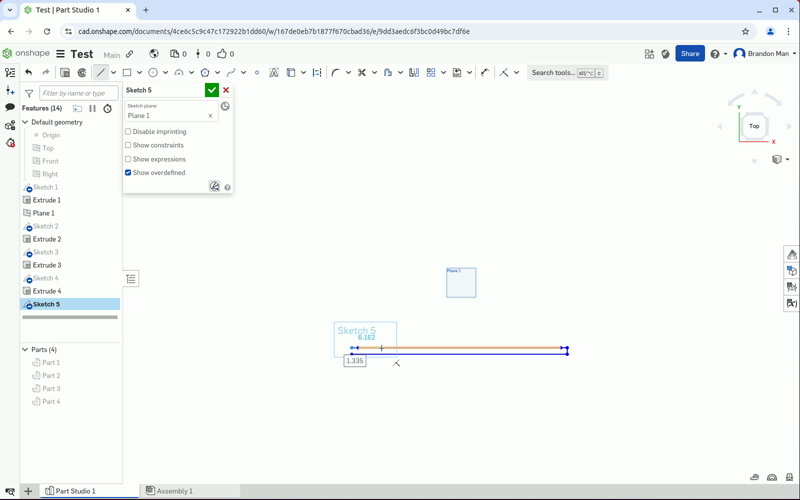
key_down(shift)
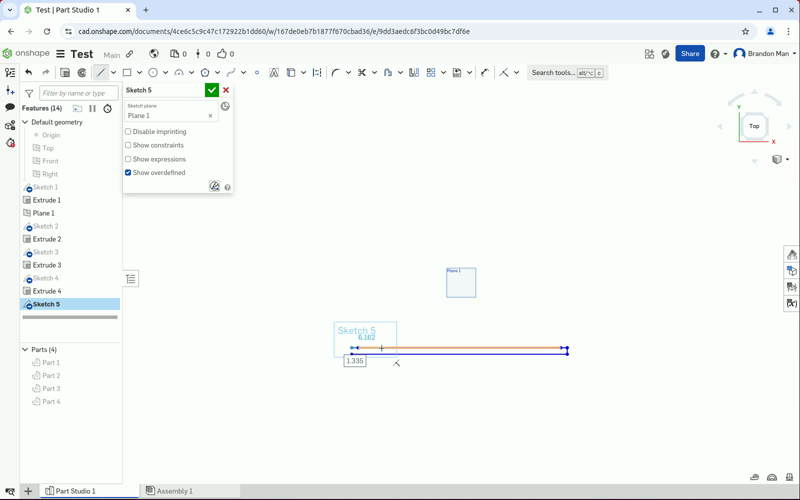
mouse_move(351, 354)
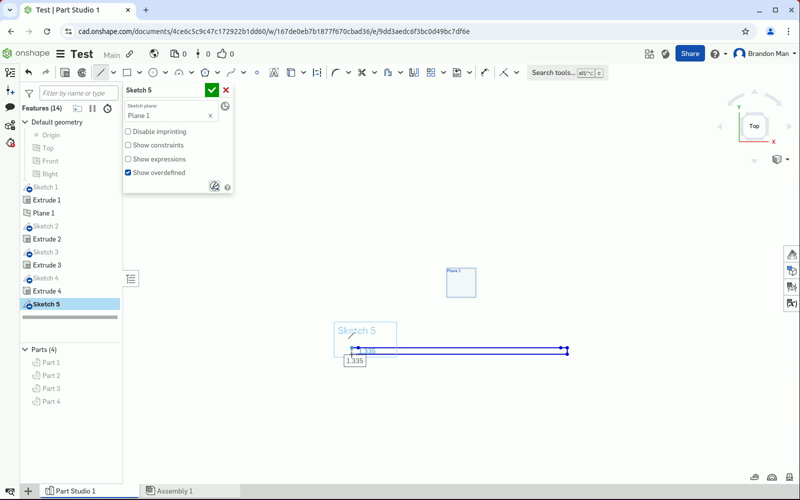
scroll(6)
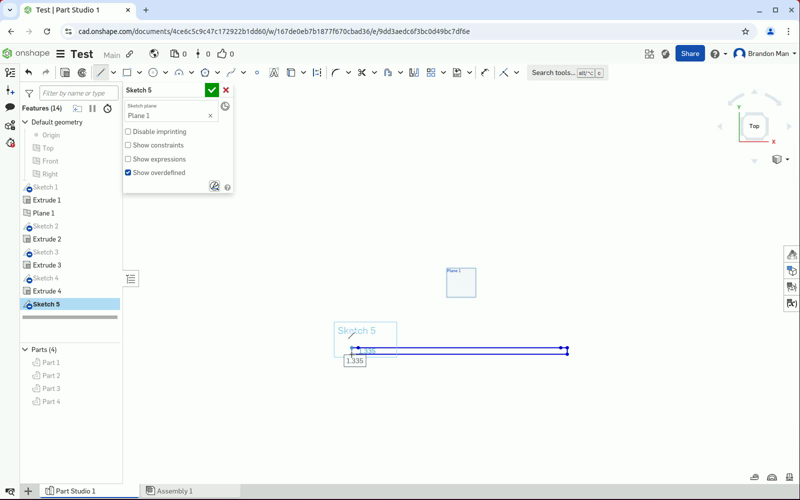
scroll(6)
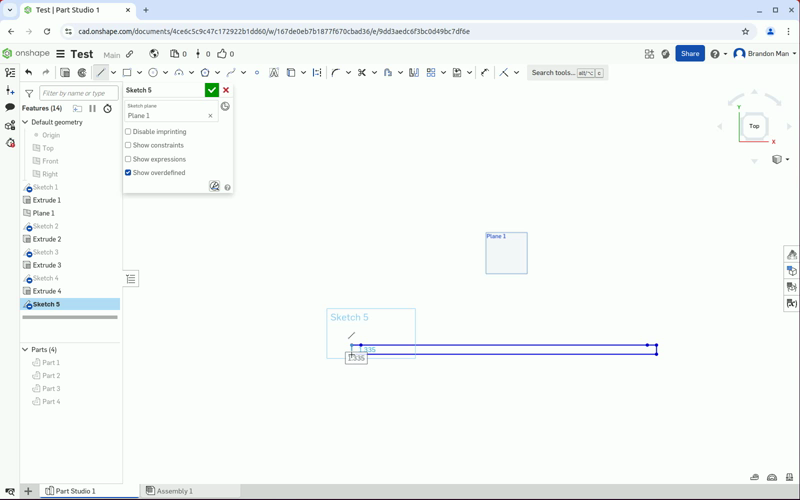
scroll(6)
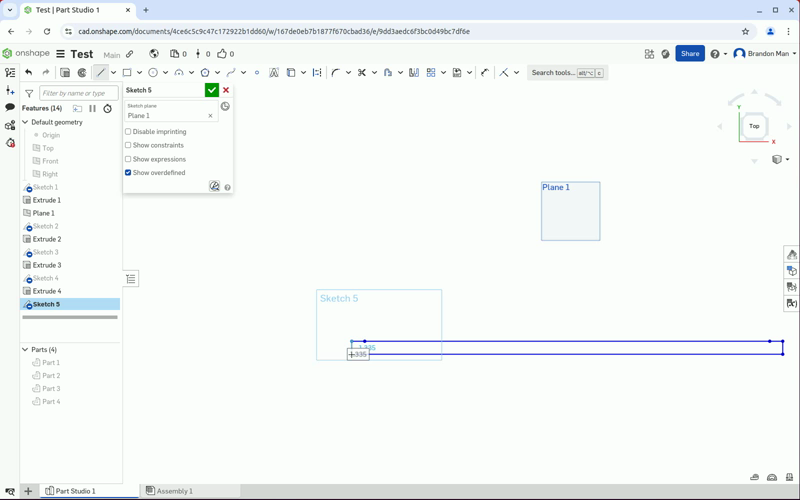
scroll(6)
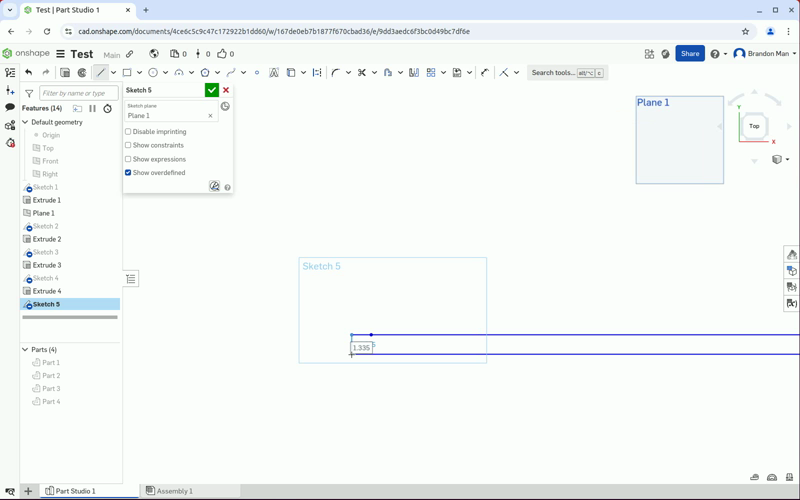
scroll(6)
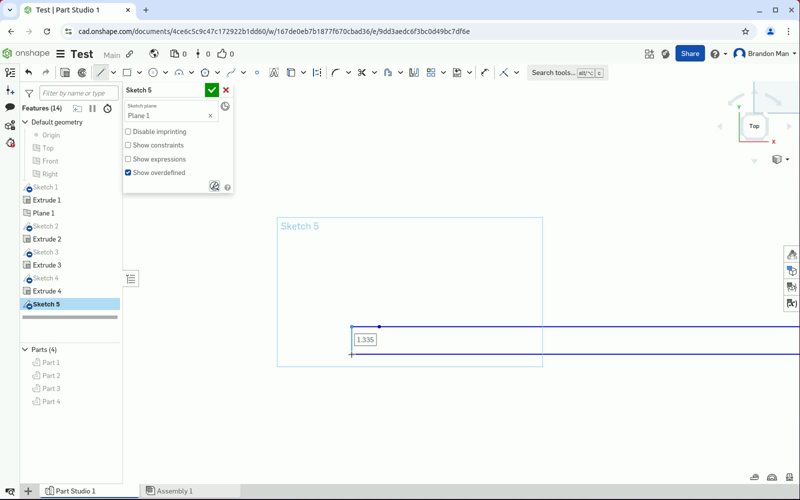
scroll(6)
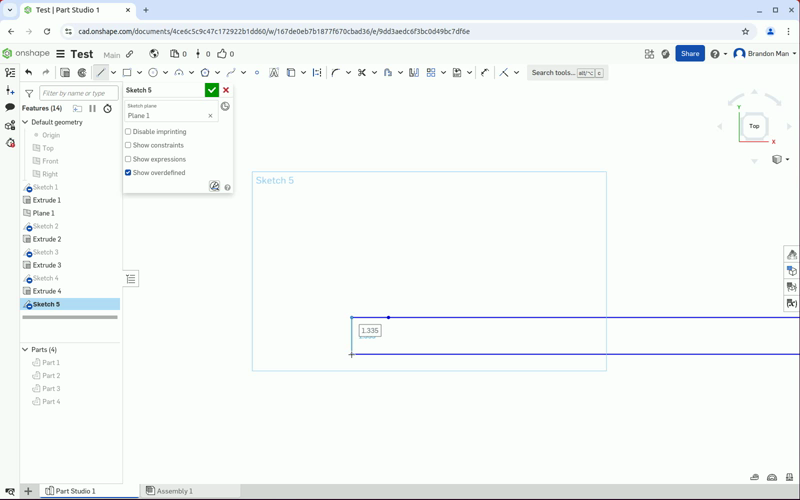
scroll(6)
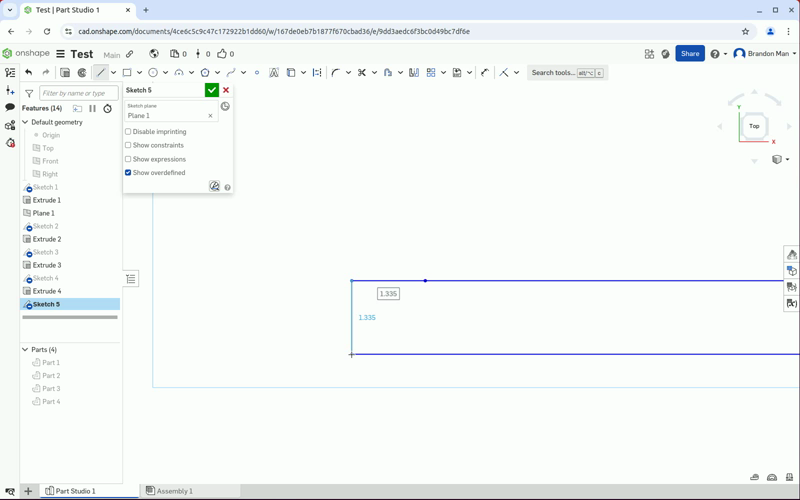
key_up(shift)
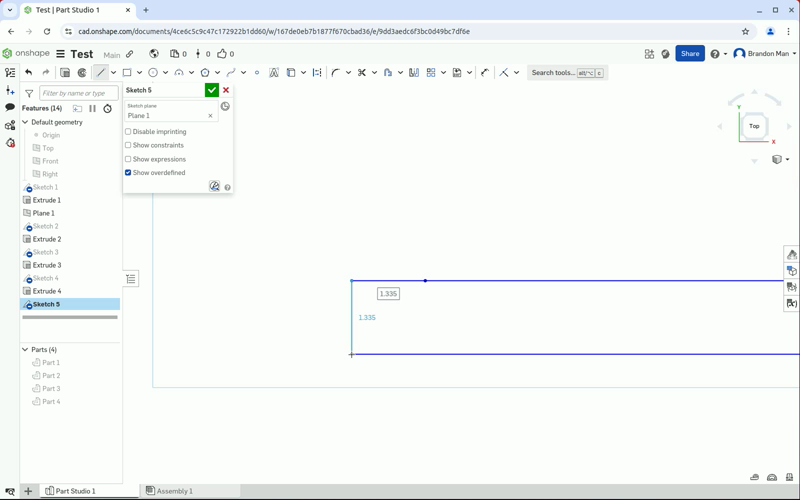
click(351, 354)
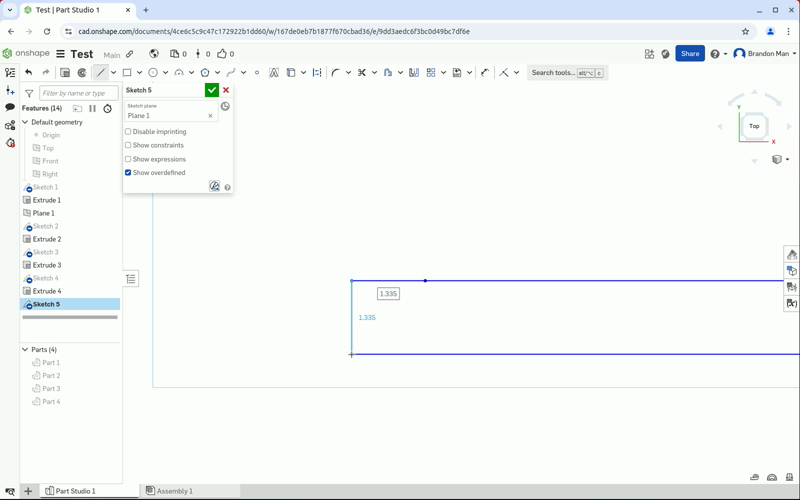
scroll(-6)
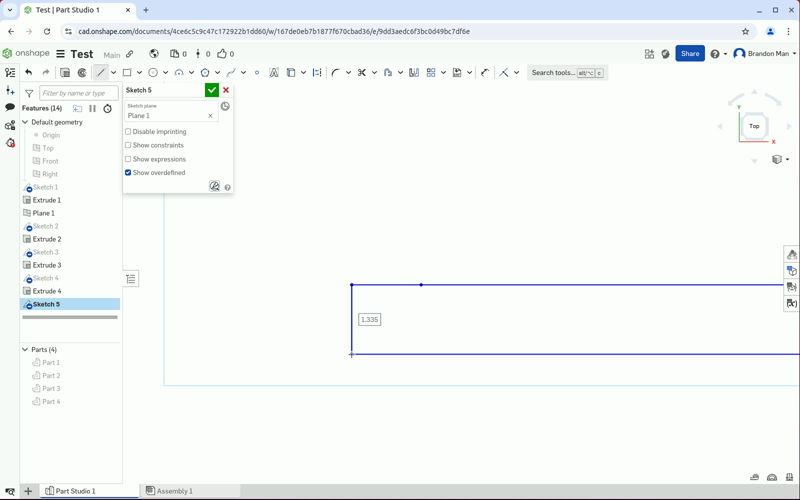
scroll(-6)
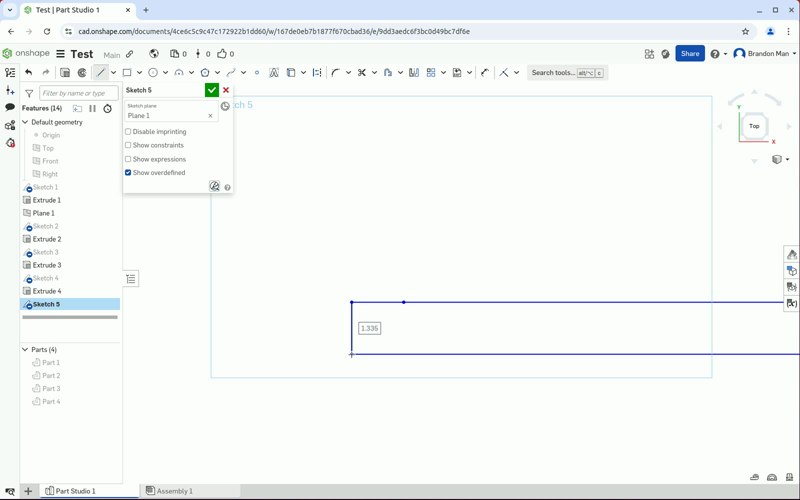
scroll(-6)
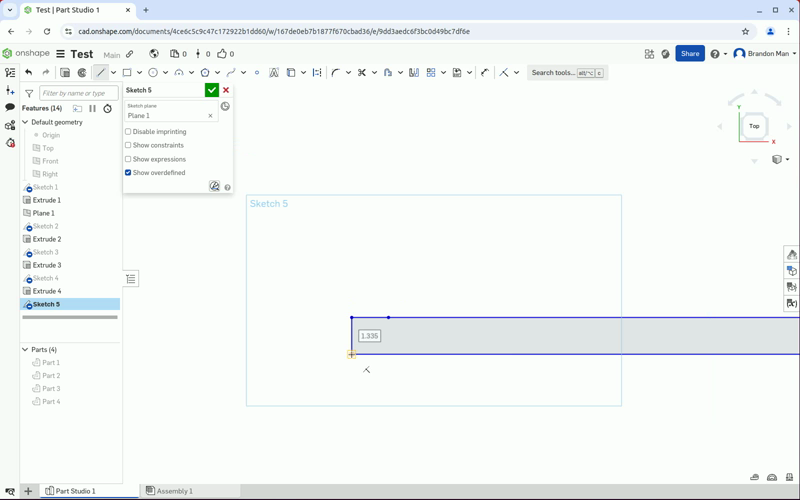
scroll(-6)
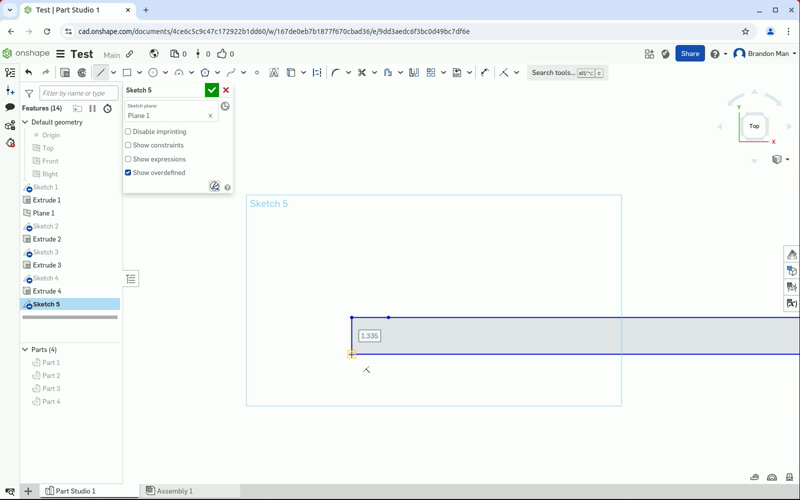
scroll(-6)
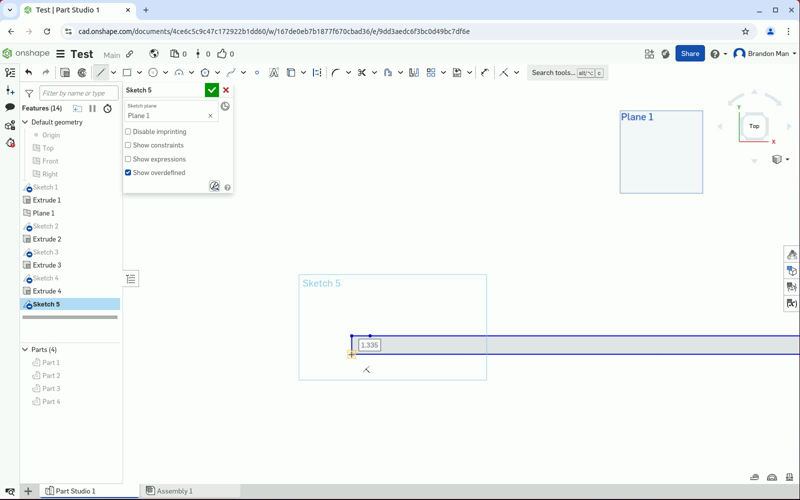
scroll(-6)
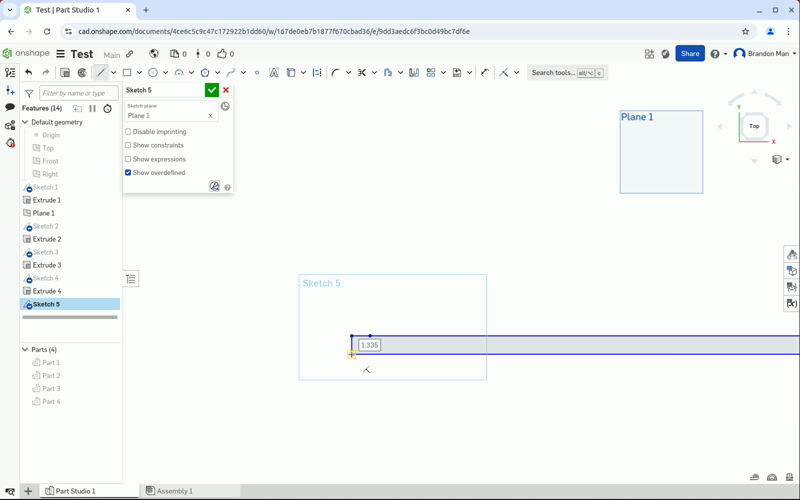
scroll(-6)
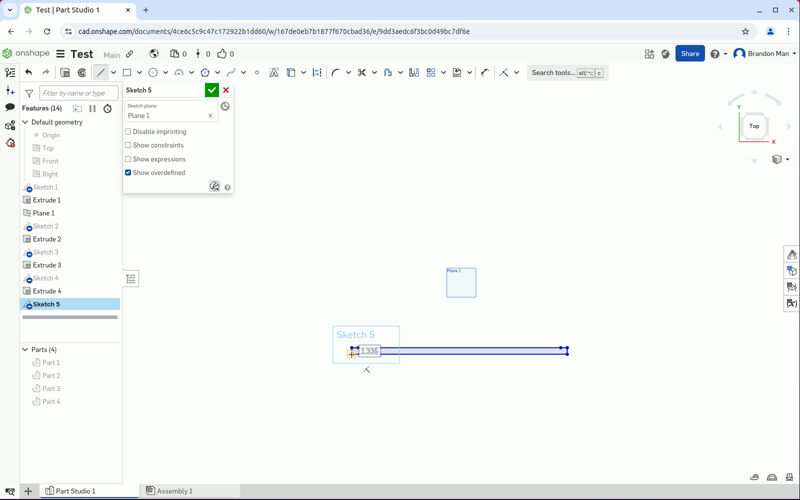
key(esc)
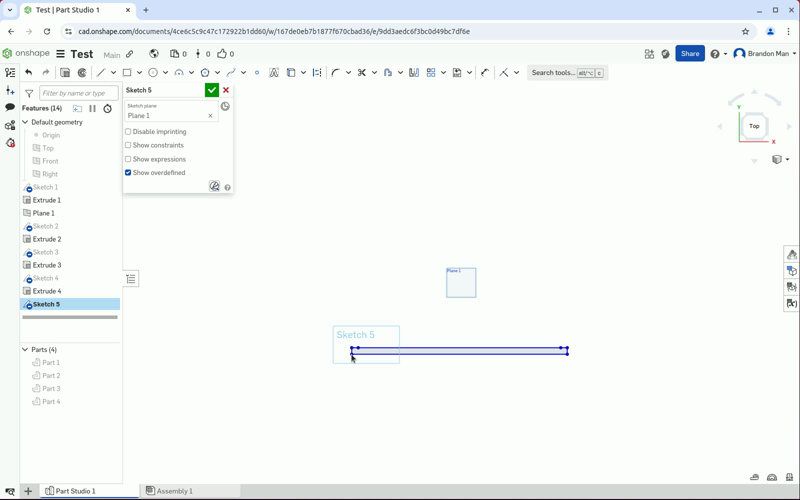
mouse_move(489, 351)
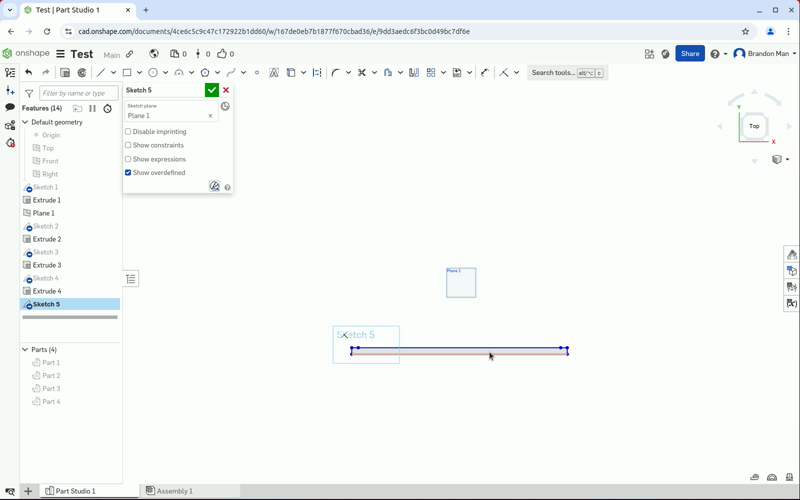
scroll(6)
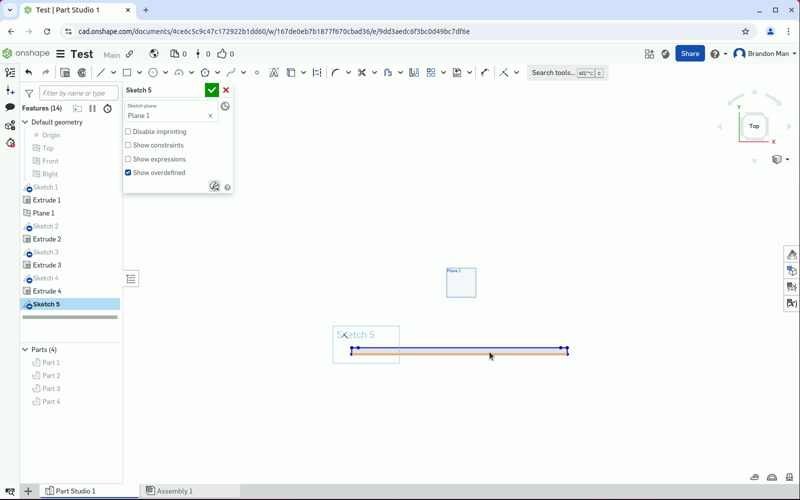
scroll(6)
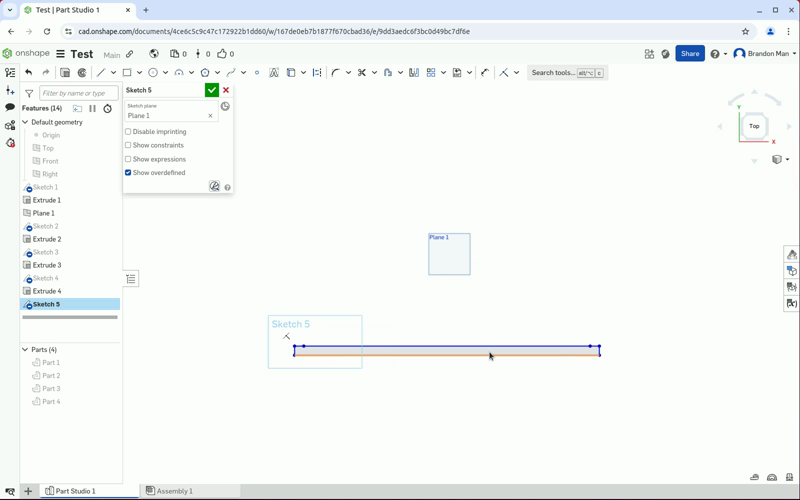
scroll(6)
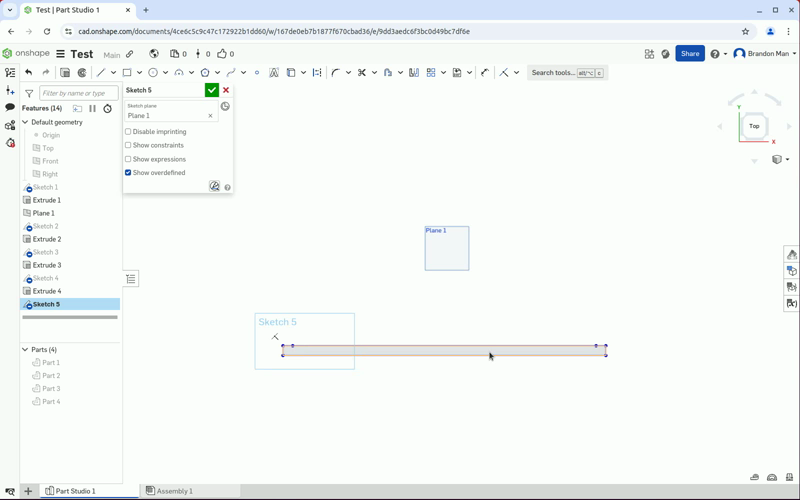
scroll(6)
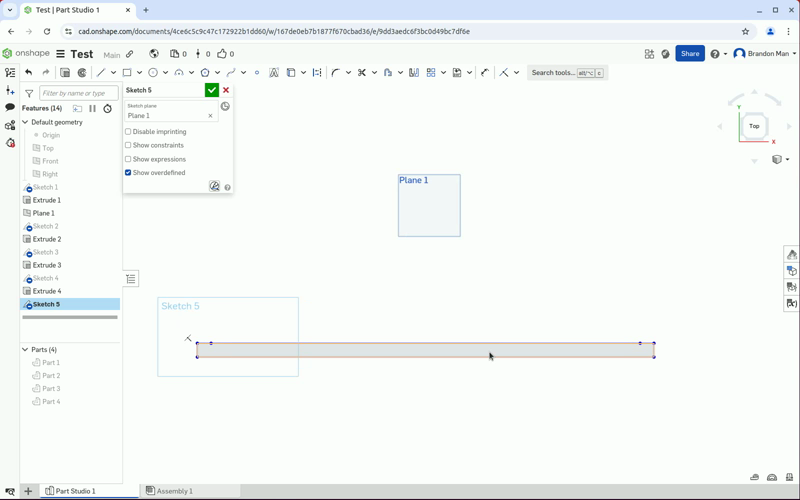
scroll(6)
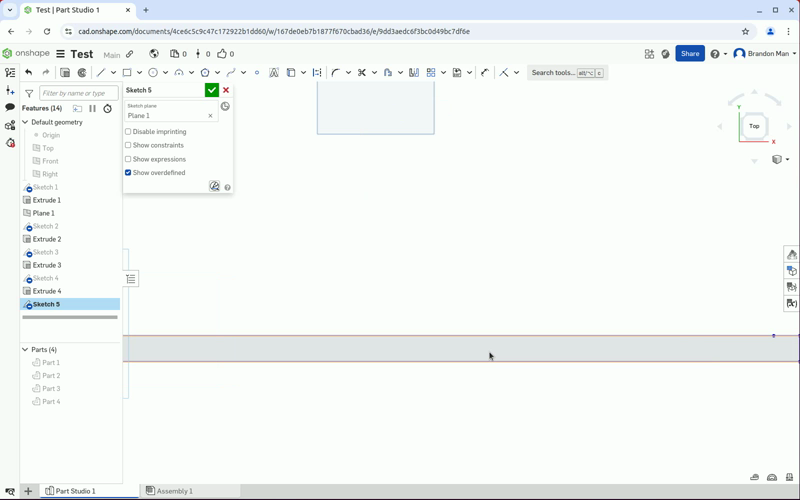
scroll(6)
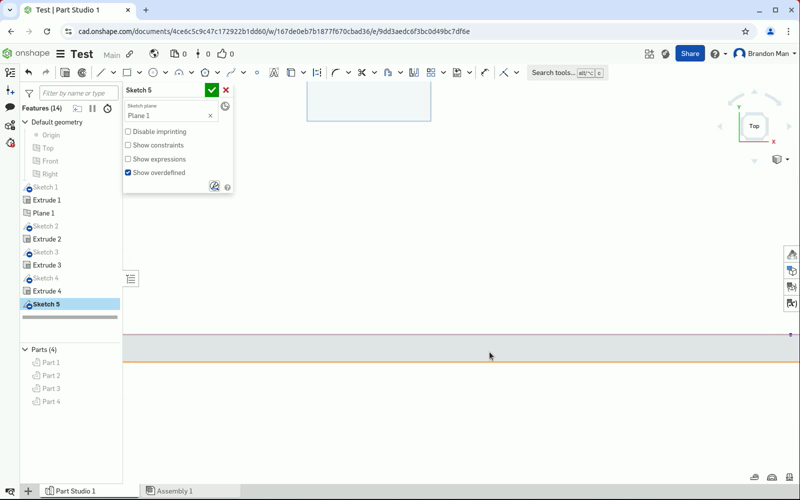
scroll(6)
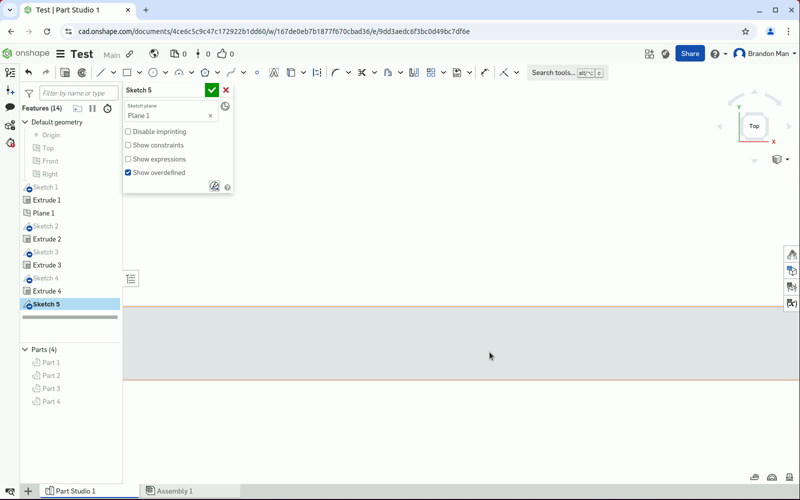
click(489, 351)
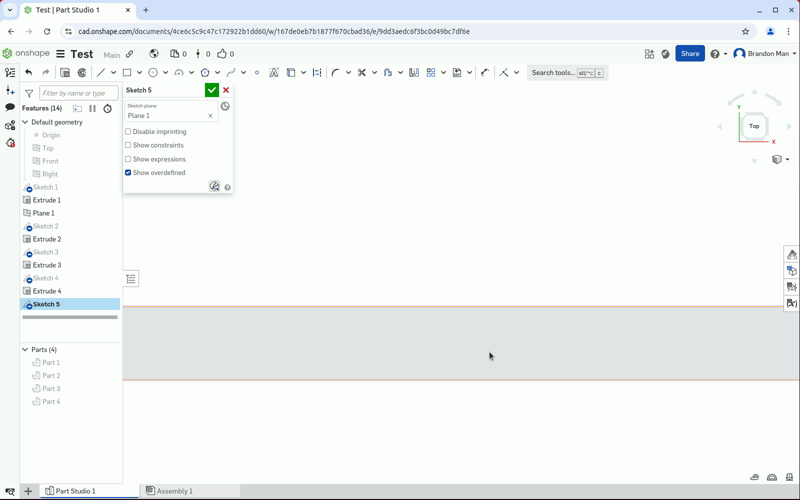
scroll(-6)
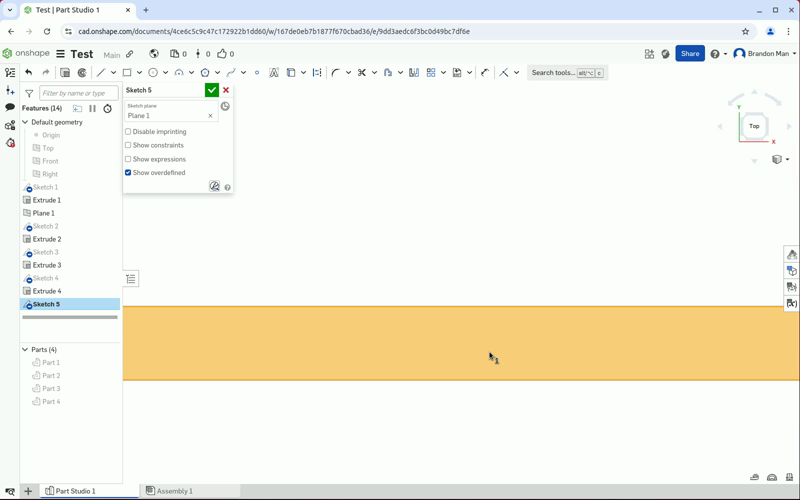
scroll(-6)
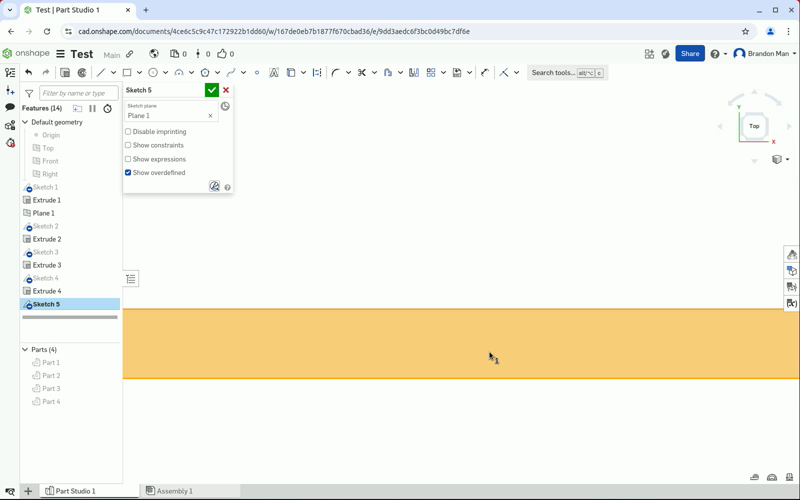
scroll(-6)
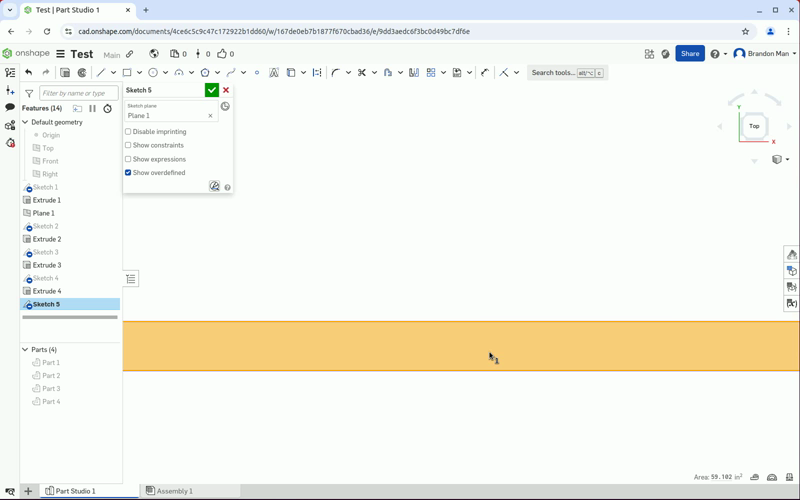
scroll(-6)
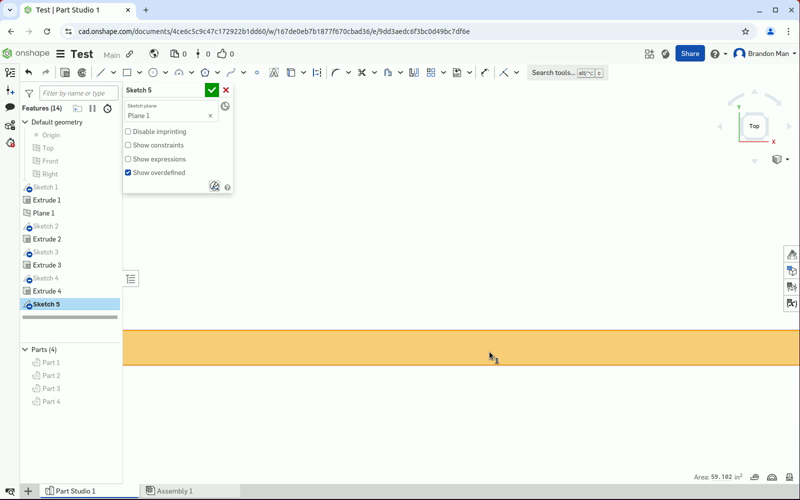
scroll(-6)
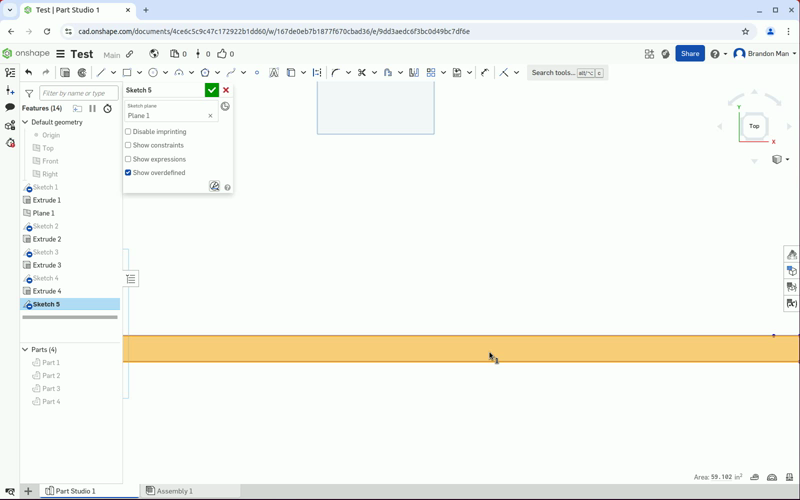
scroll(-6)
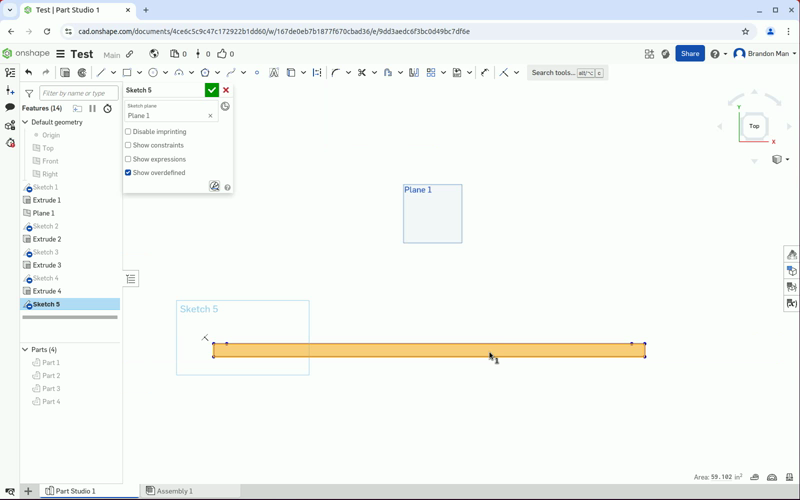
scroll(-6)
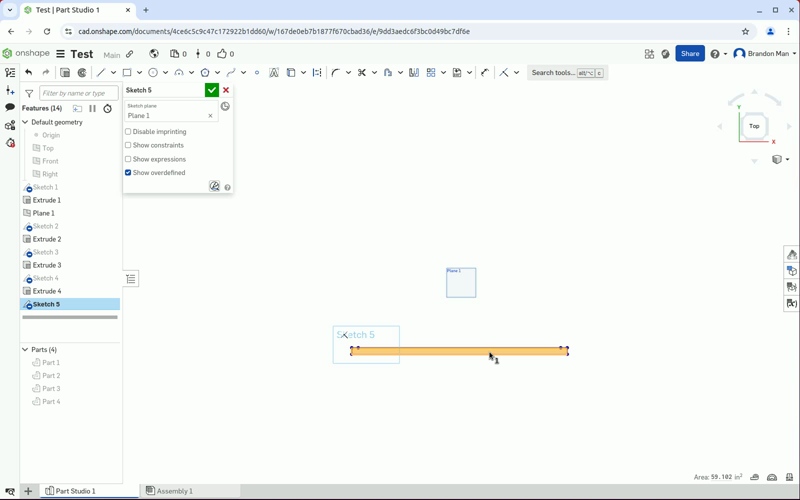
mouse_move(73, 352)
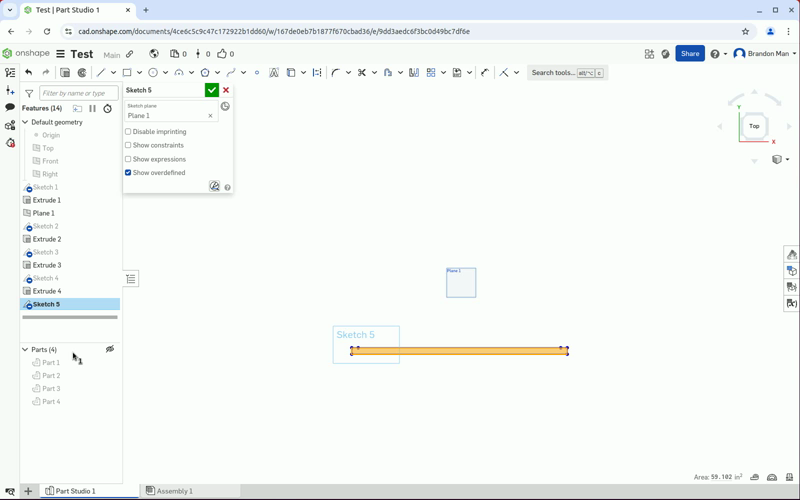
key(shift+y)
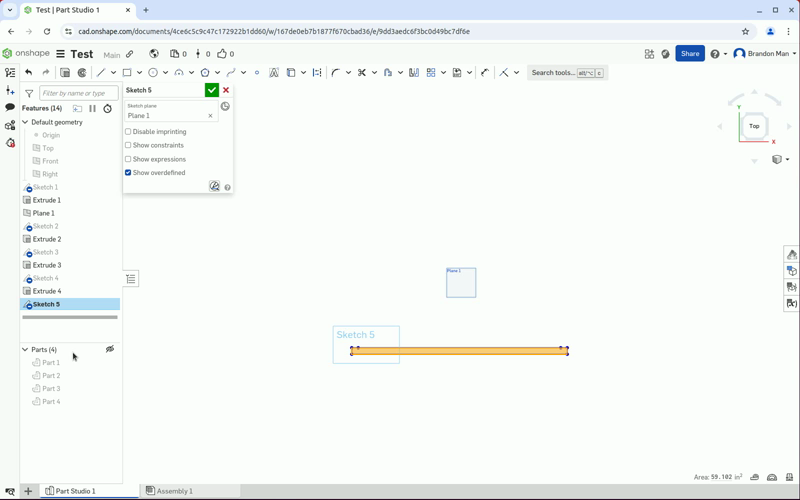
key(shift+e)
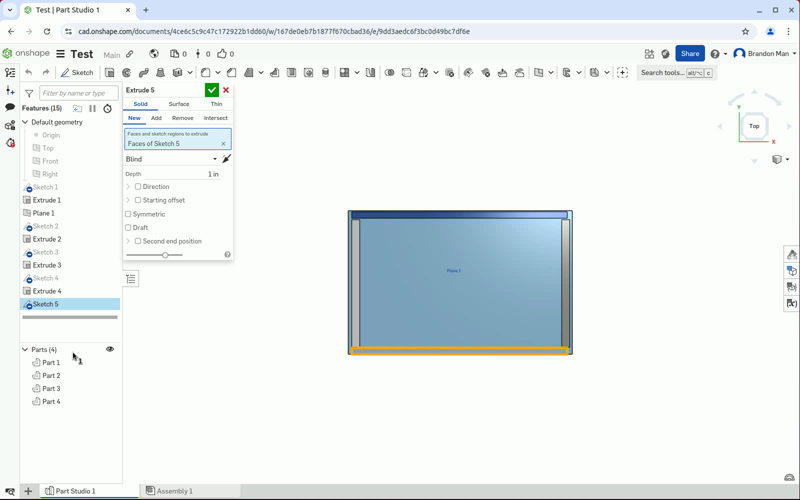
mouse_move(143, 106)
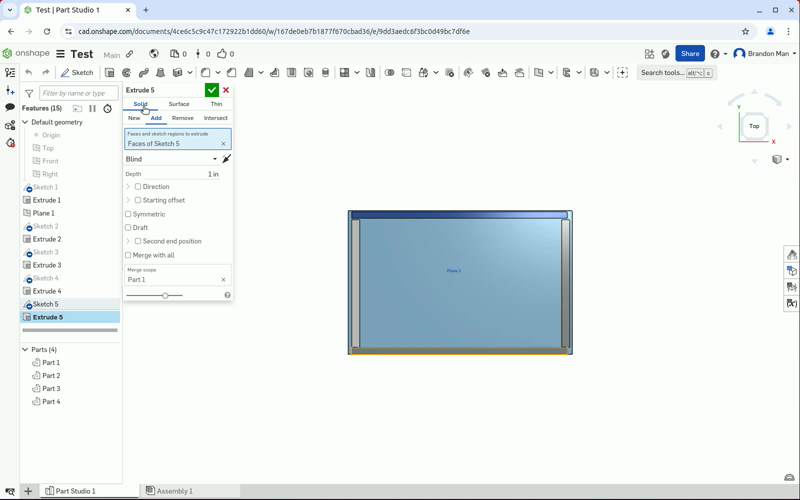
click(143, 106)
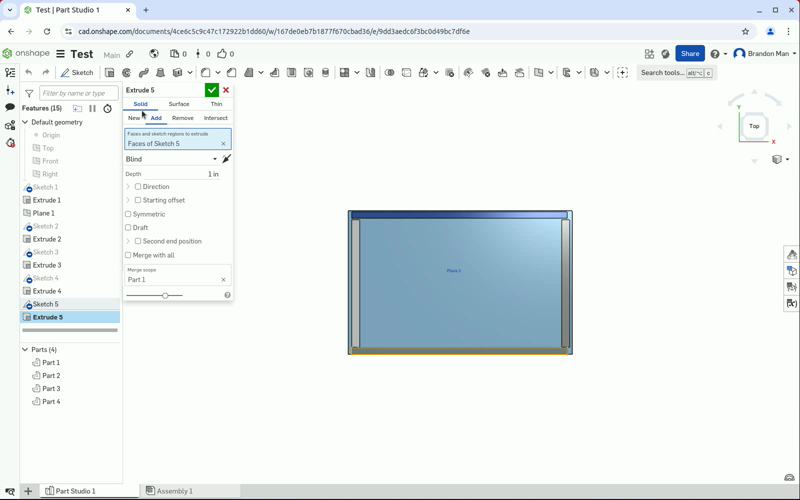
mouse_move(137, 120)
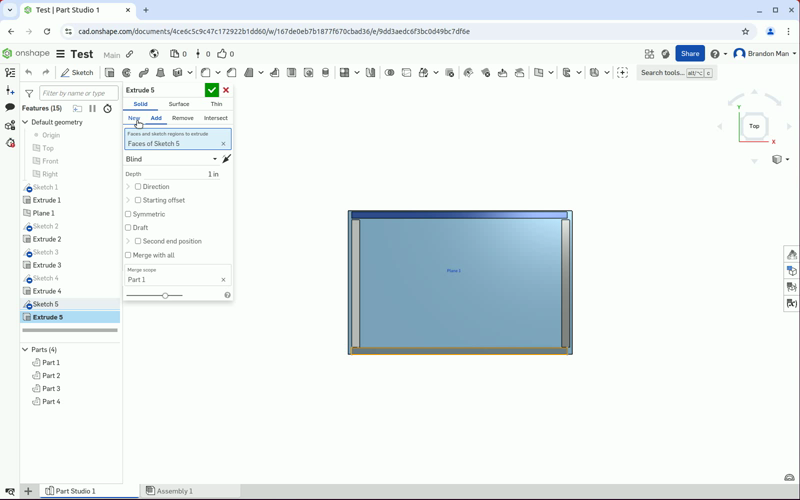
click(137, 120)
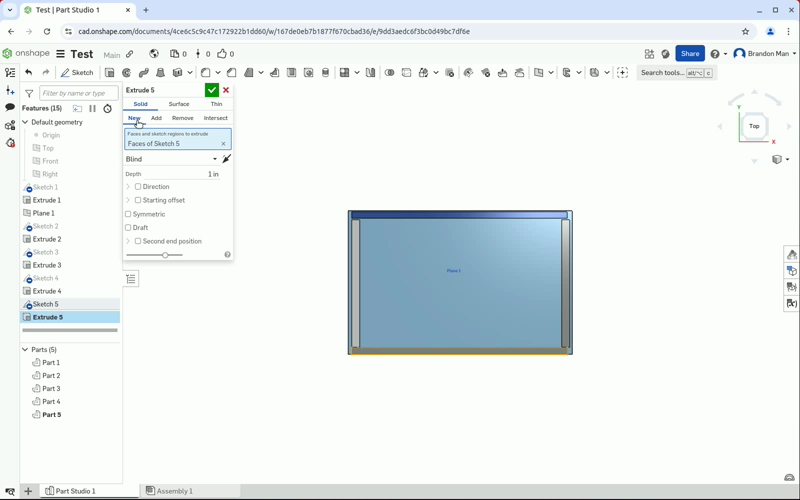
key(tab, 4)
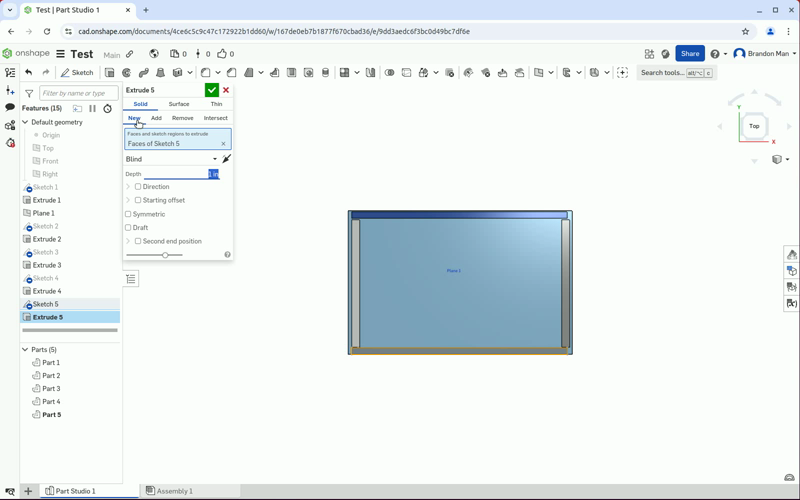
text(15.887)
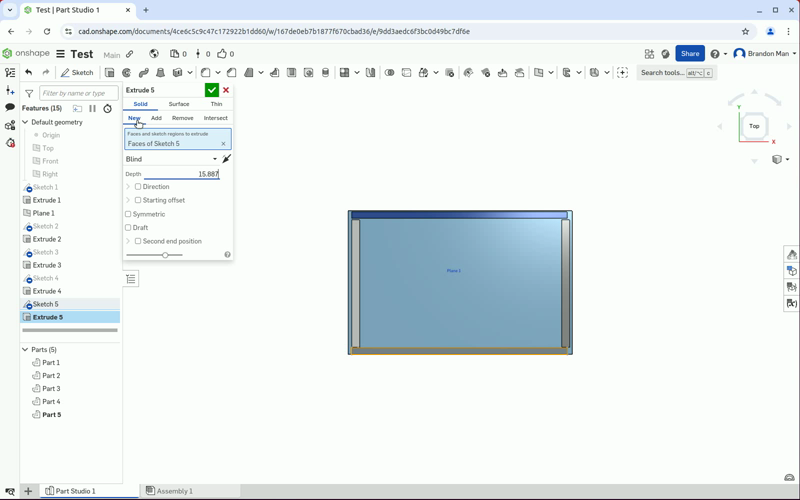
key(enter)
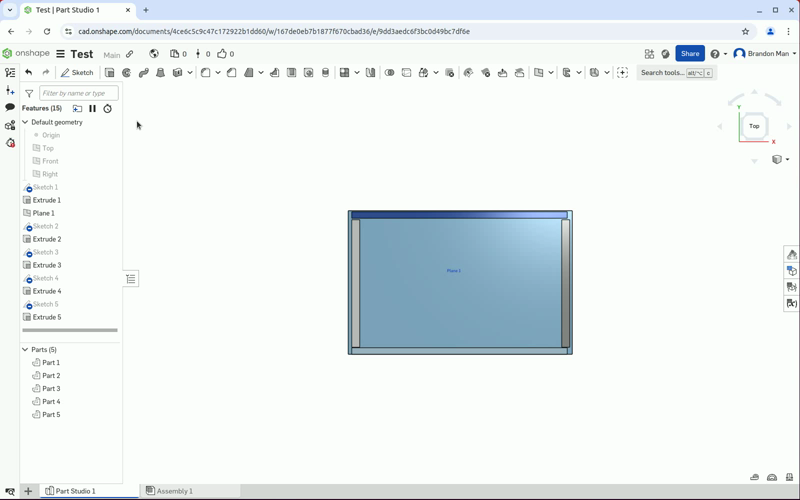
key(shift+h)
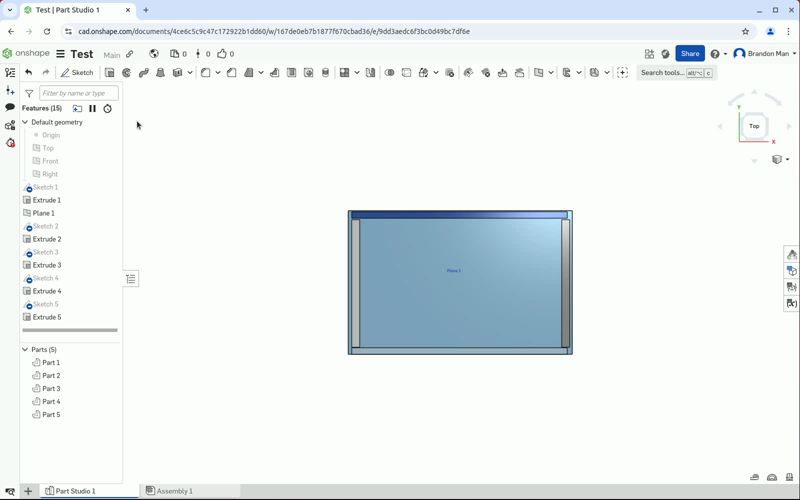
key(shift+h)
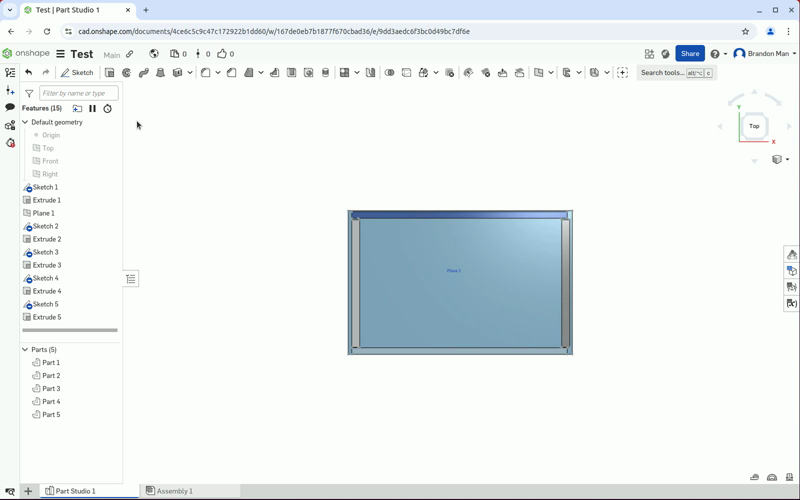
key(shift+7)
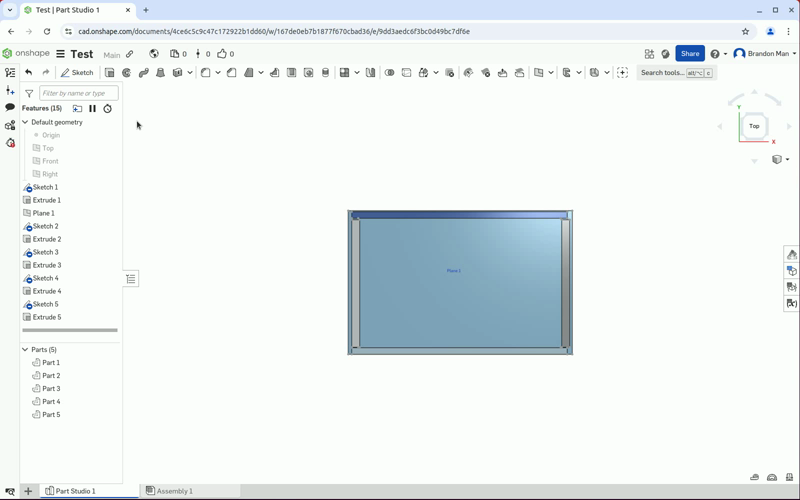
key(up, 3)
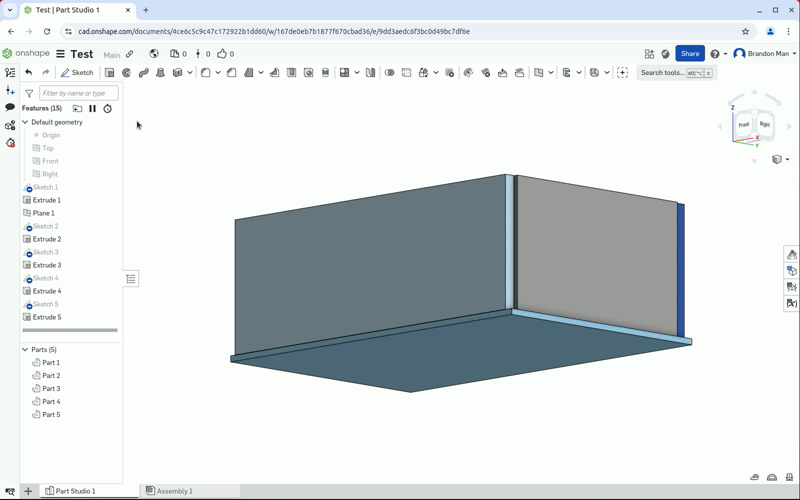
key(left, 3)
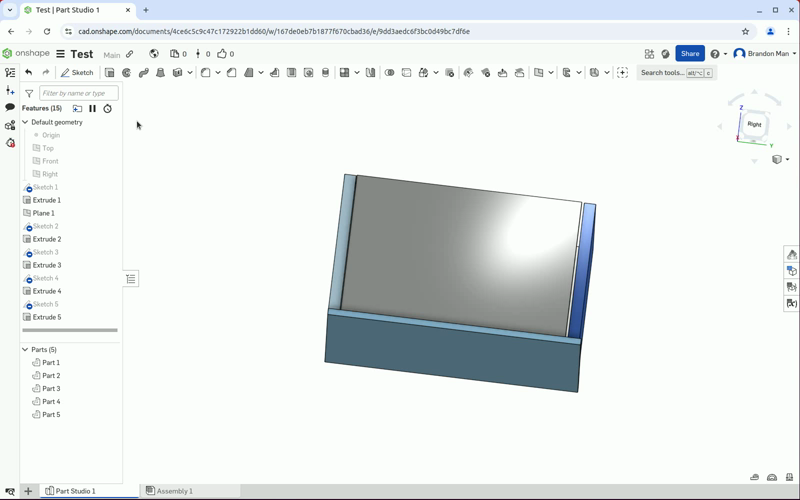
key(right, 3)
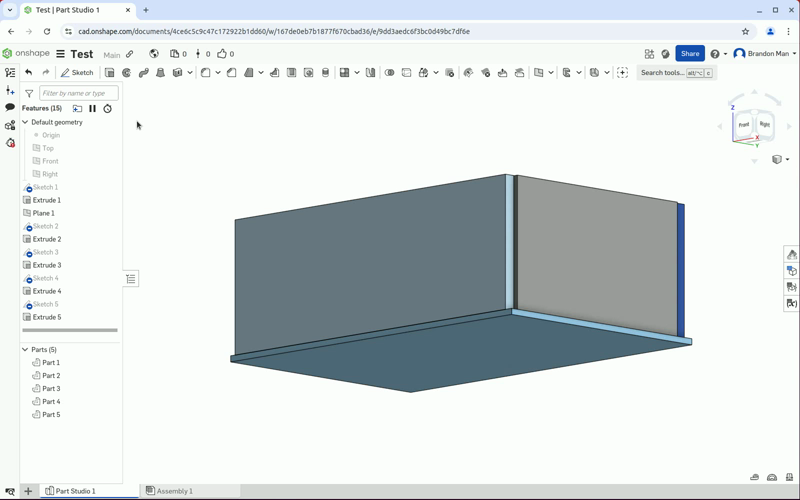
key(down, 3)
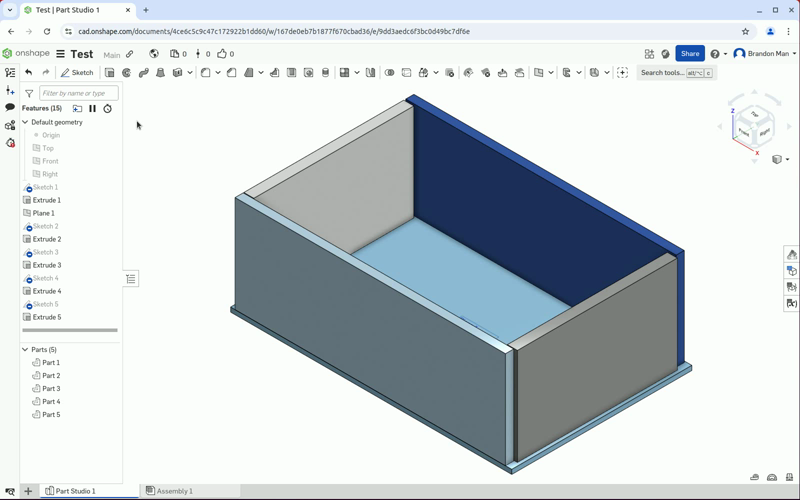
mouse_move(73, 189)
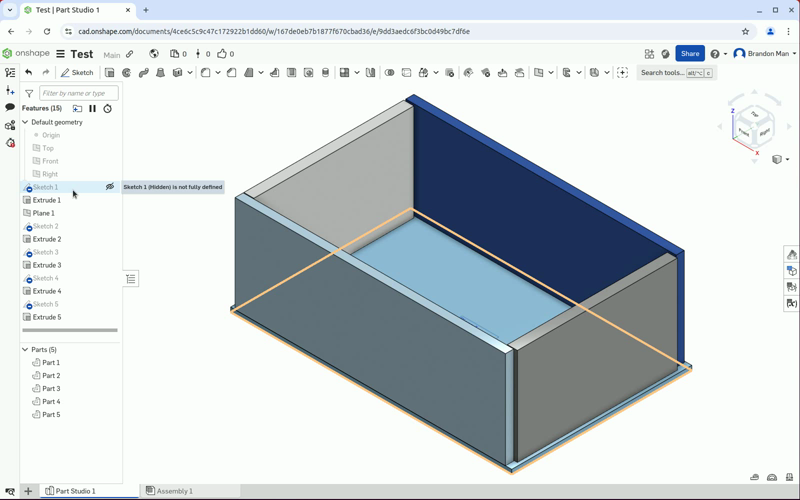
click(73, 189)